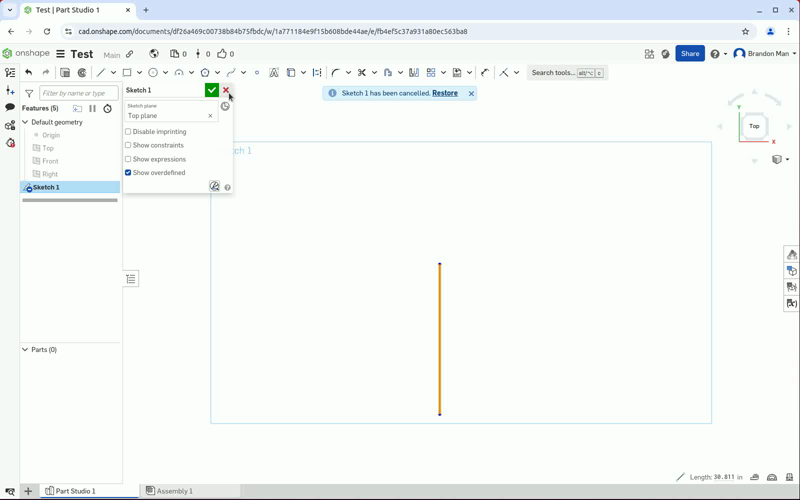
key(shift+h)
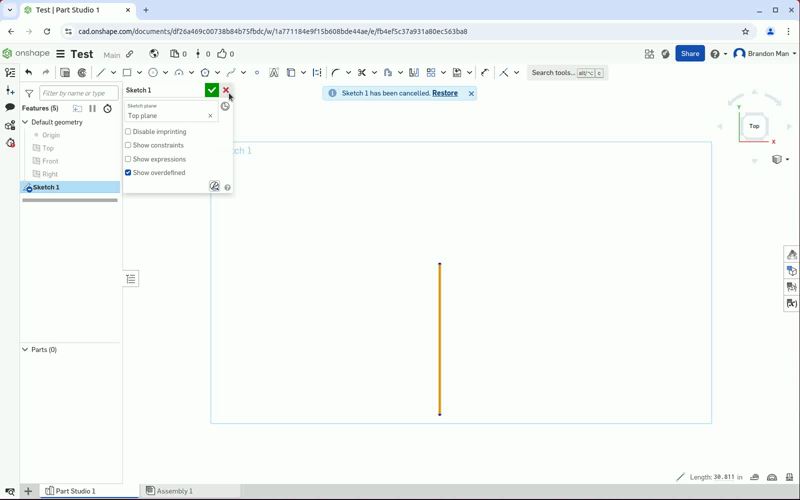
key(shift+s)
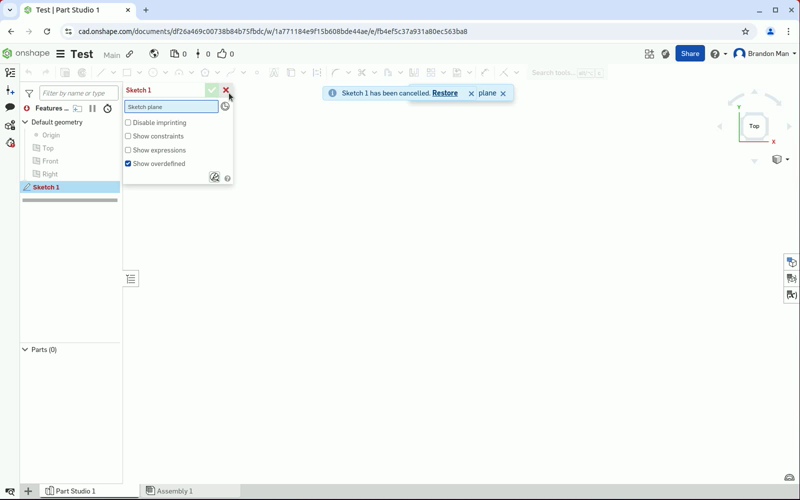
mouse_move(73, 150)
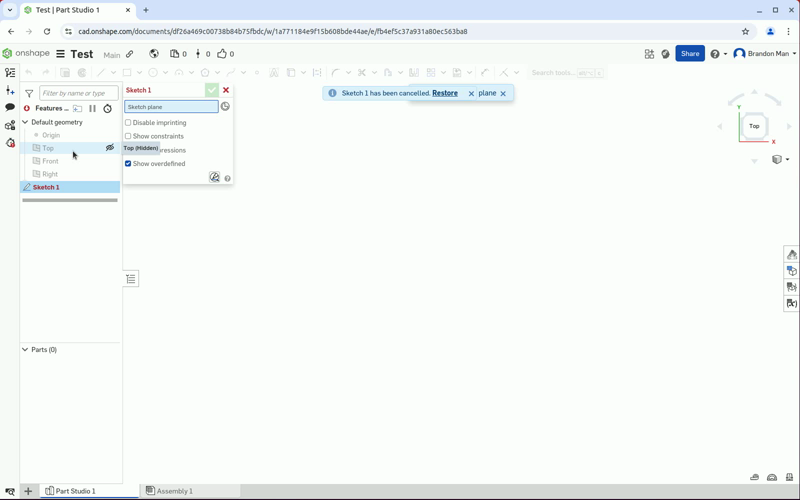
click(73, 150)
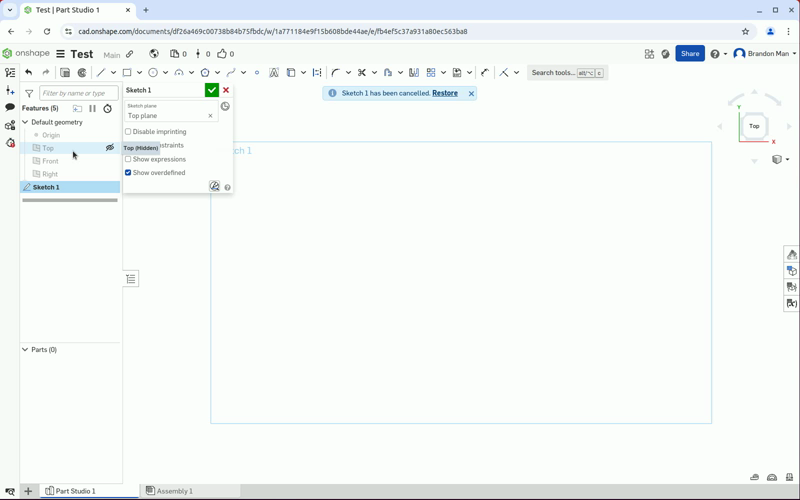
mouse_move(73, 352)
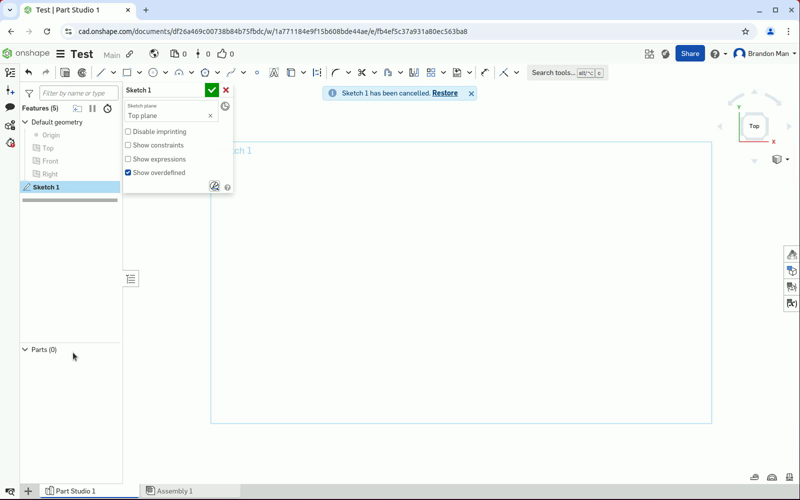
key(y)
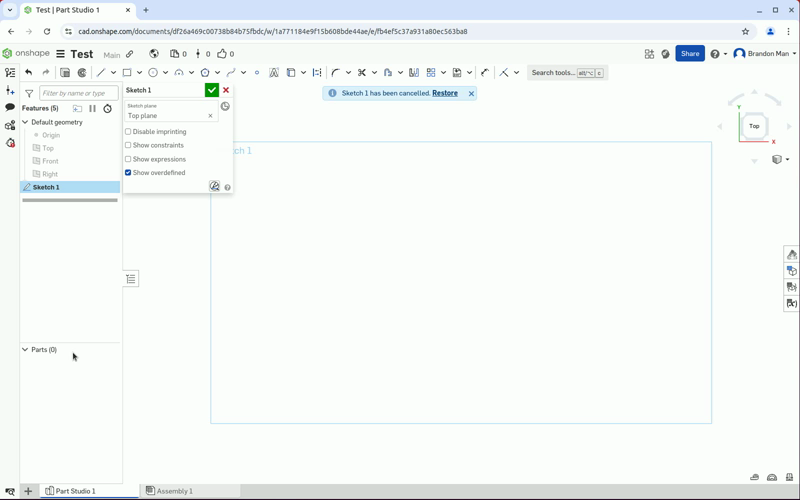
key(l)
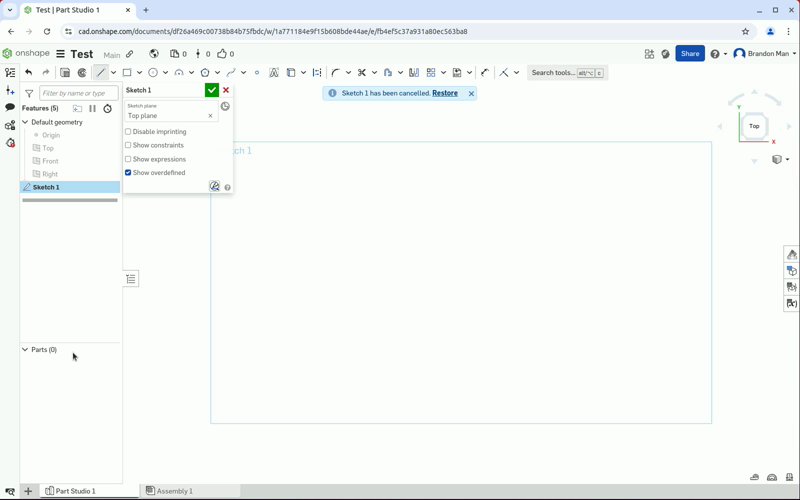
key_down(shift)
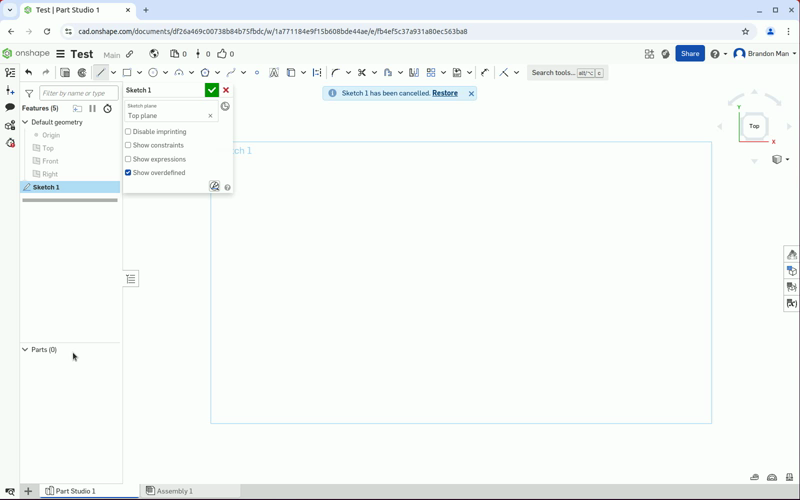
mouse_move(457, 285)
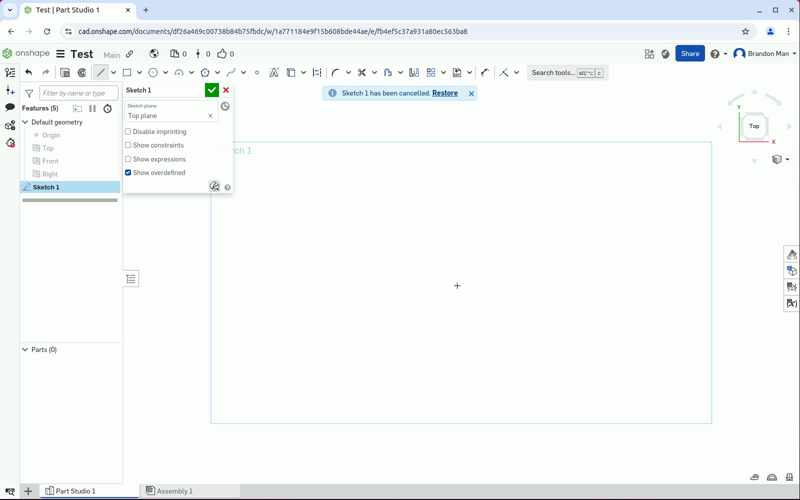
click(457, 285)
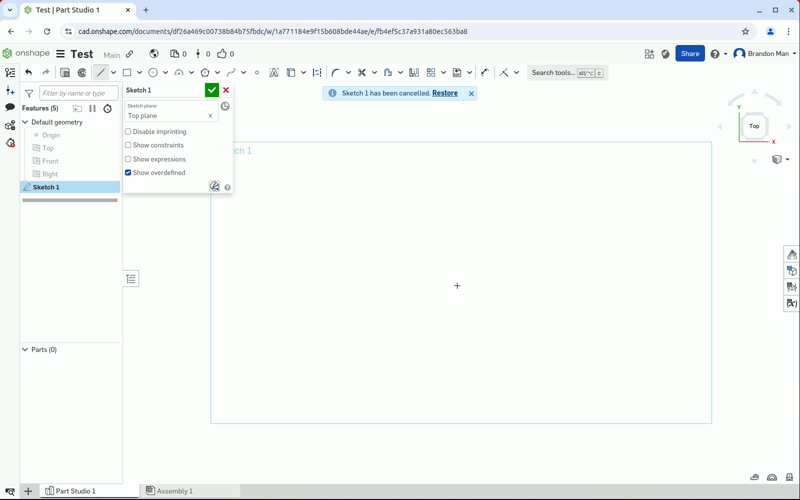
key_up(shift)
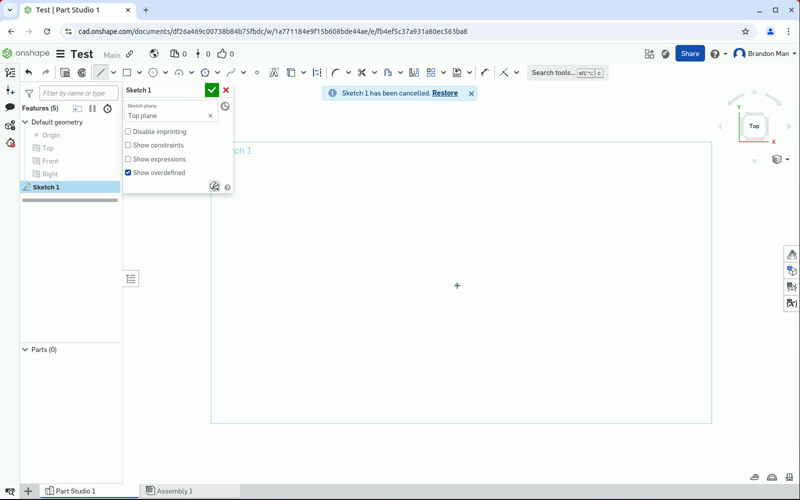
key_down(shift)
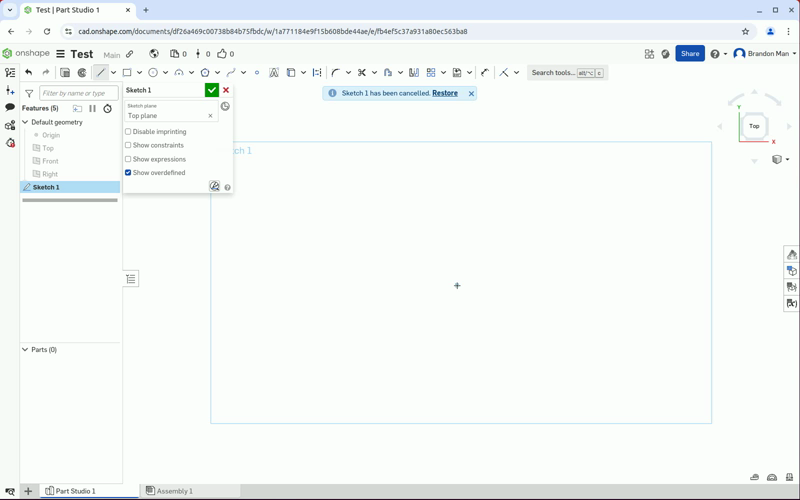
mouse_move(487, 285)
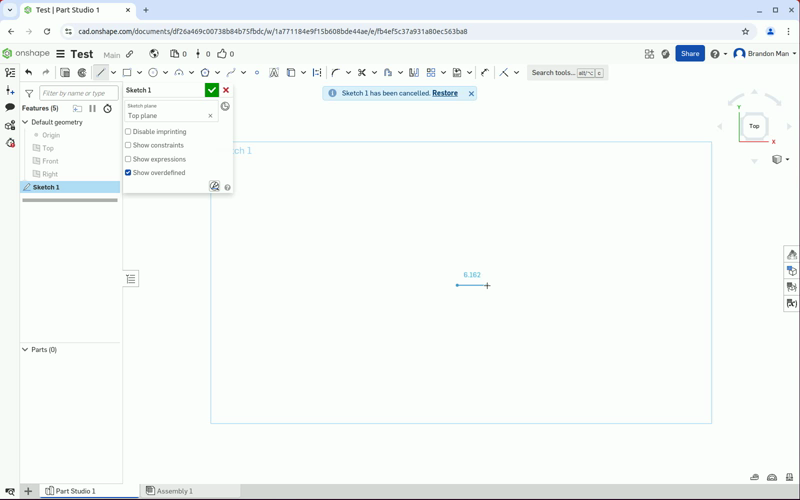
mouse_move(464, 285)
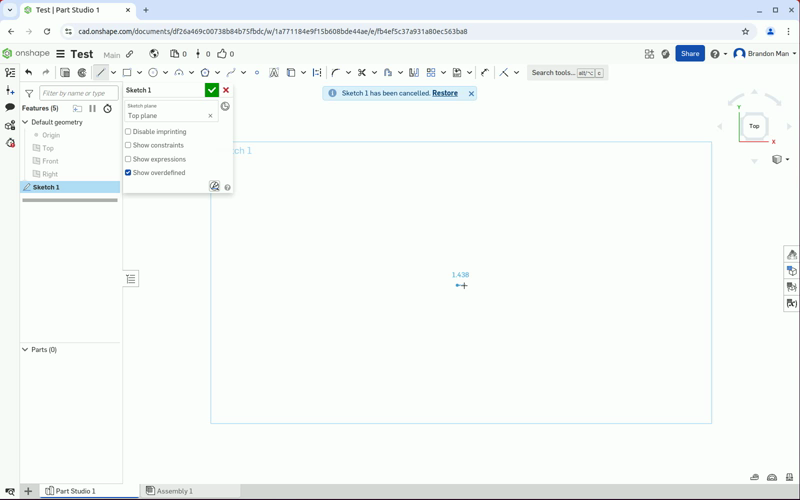
scroll(6)
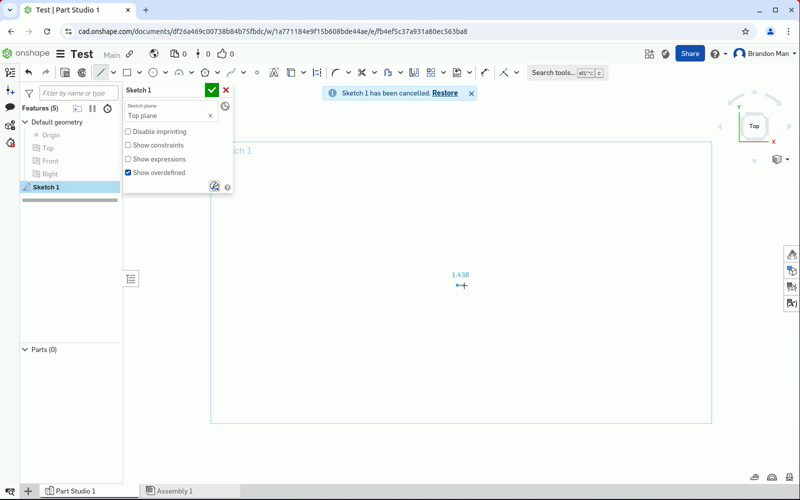
scroll(6)
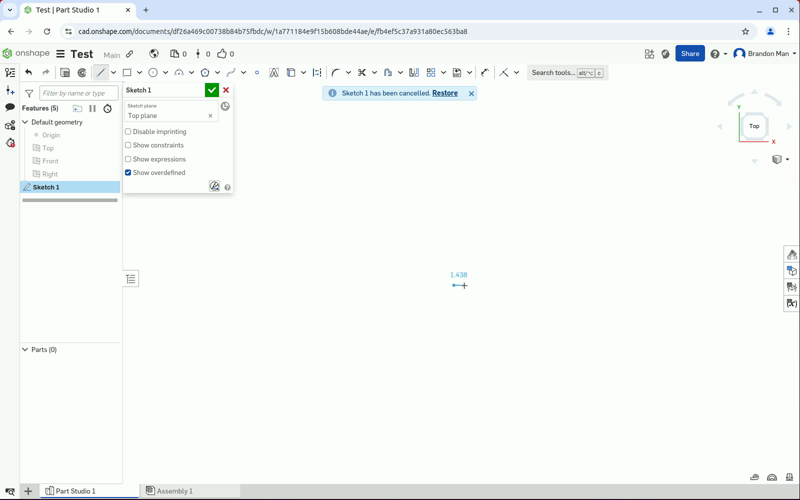
scroll(6)
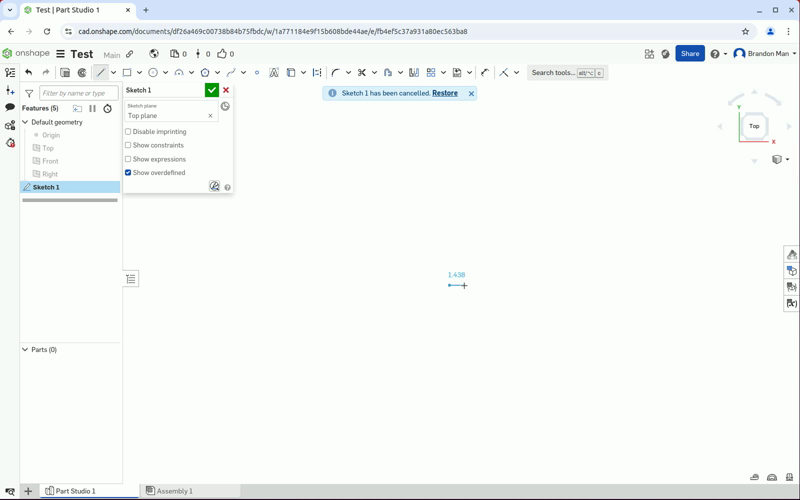
scroll(6)
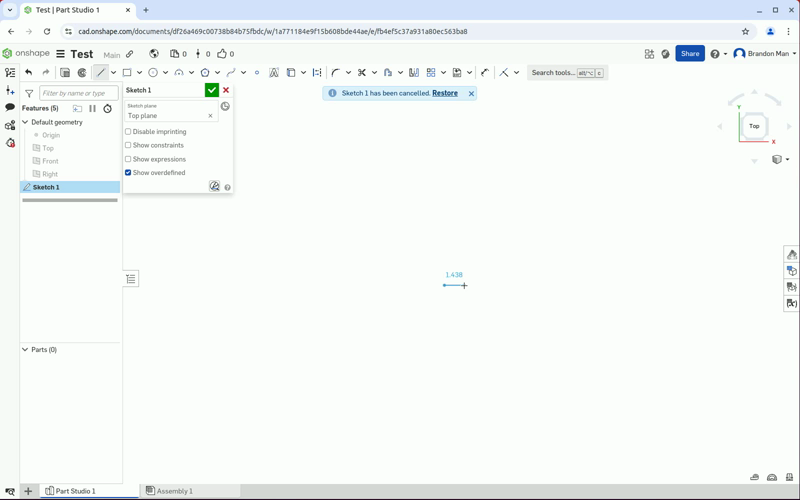
scroll(6)
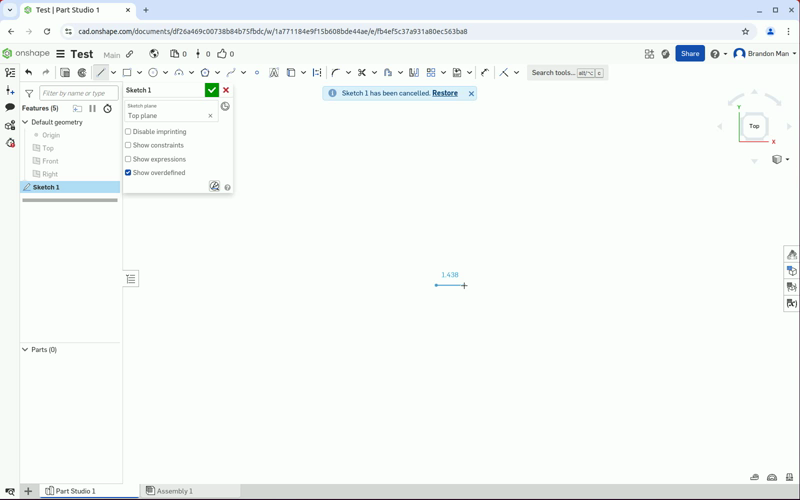
scroll(6)
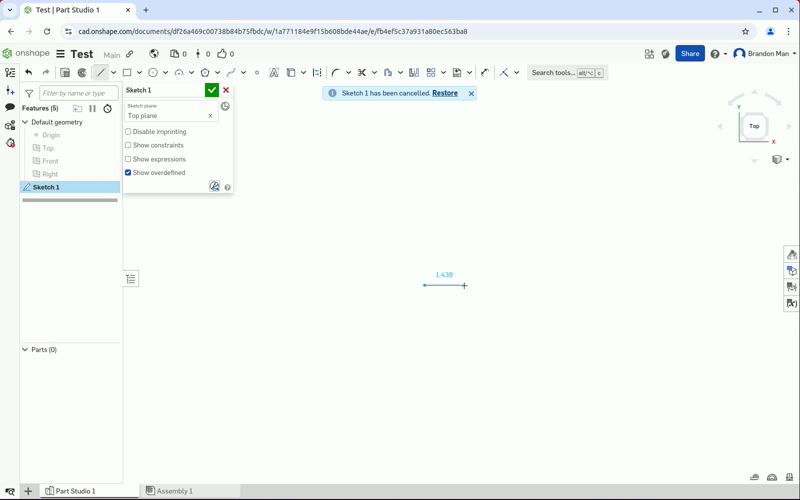
scroll(6)
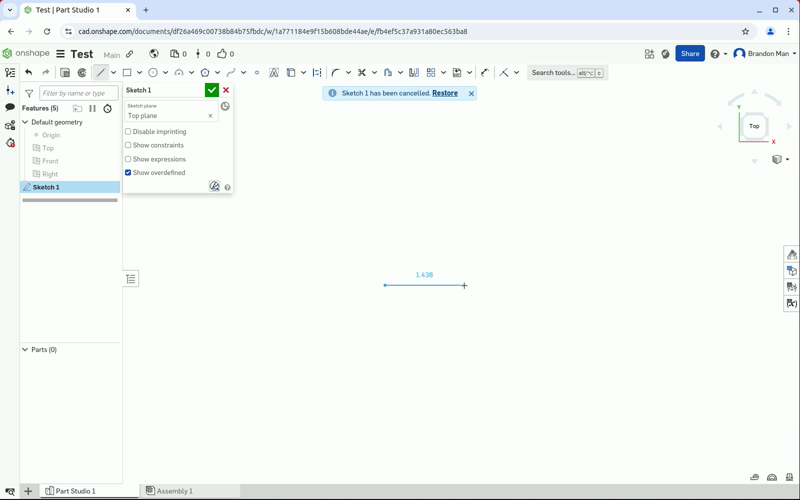
click(464, 285)
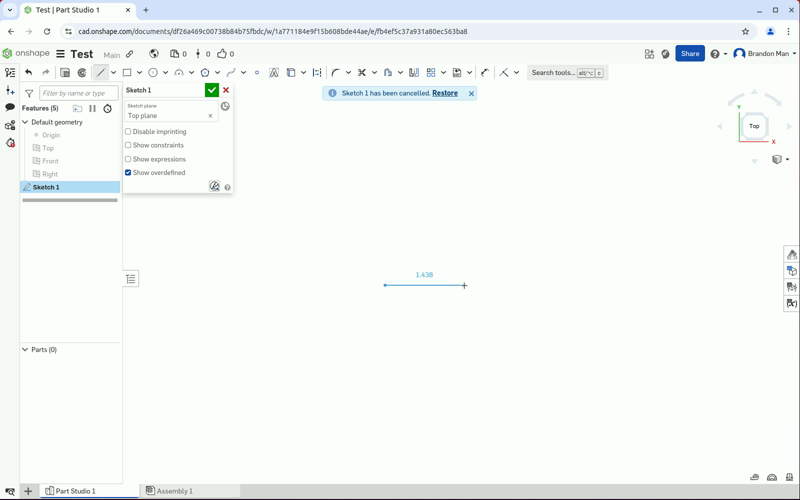
scroll(-6)
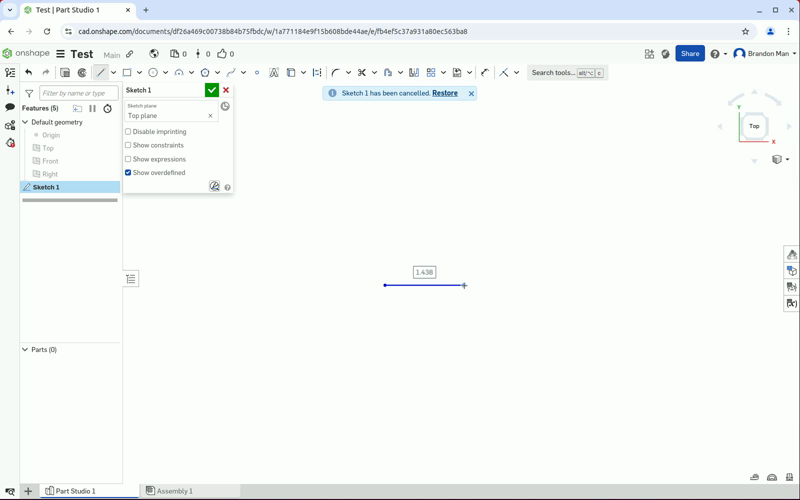
scroll(-6)
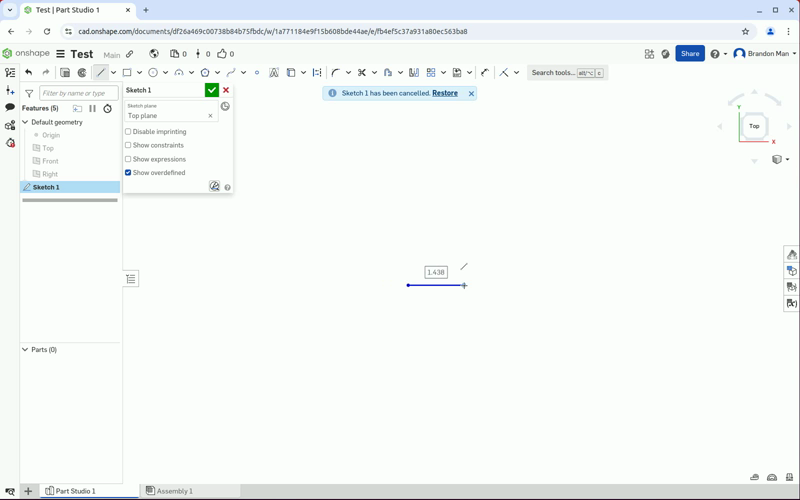
scroll(-6)
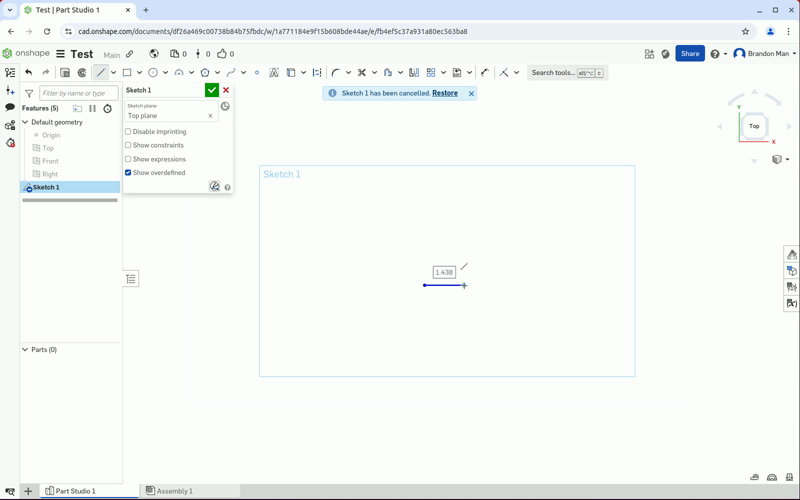
scroll(-6)
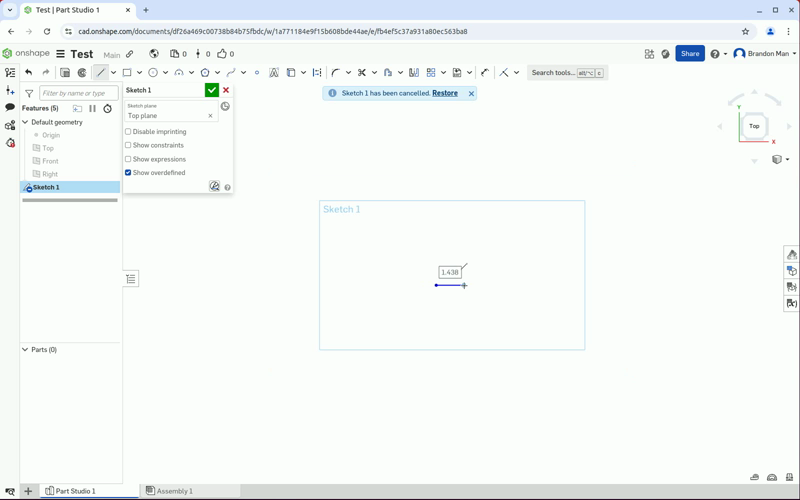
scroll(-6)
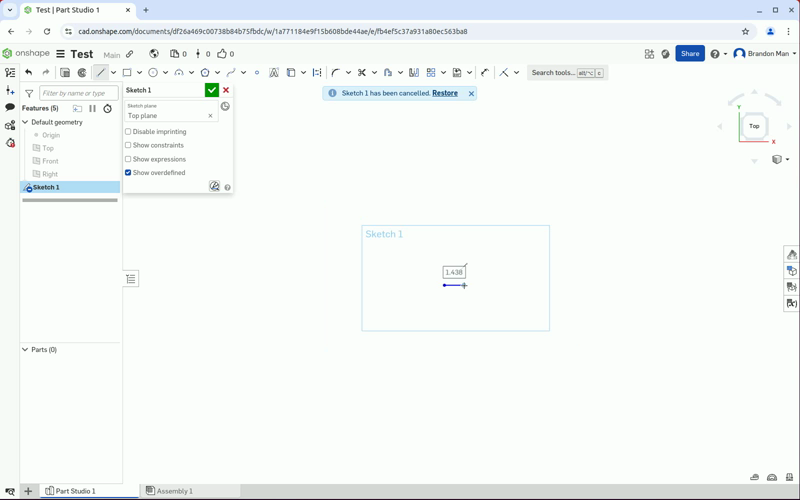
scroll(-6)
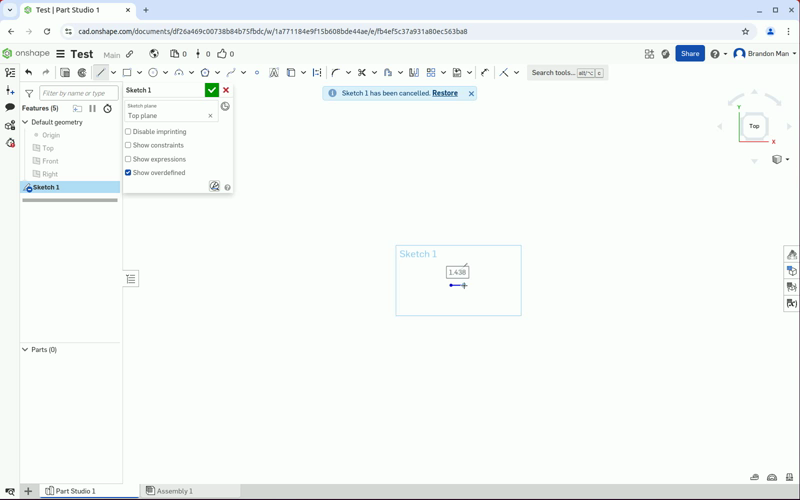
scroll(-6)
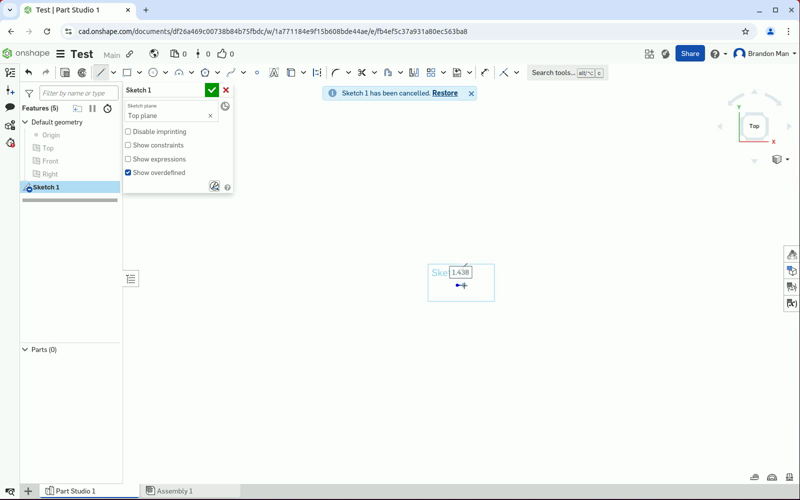
key_up(shift)
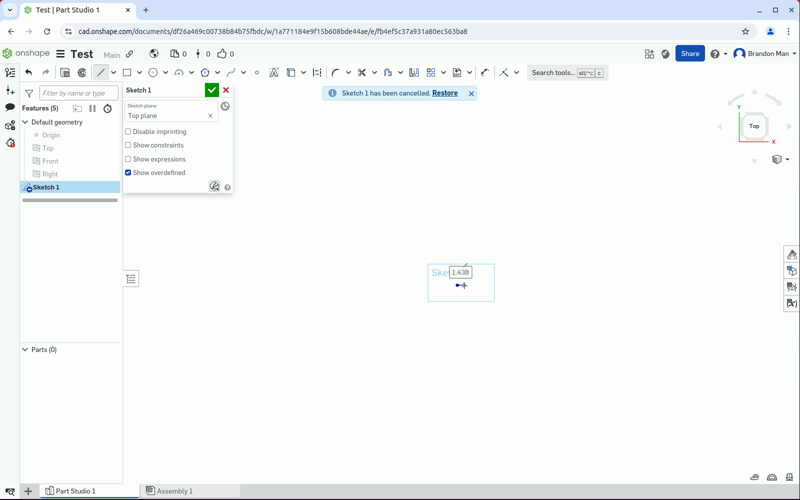
key_down(shift)
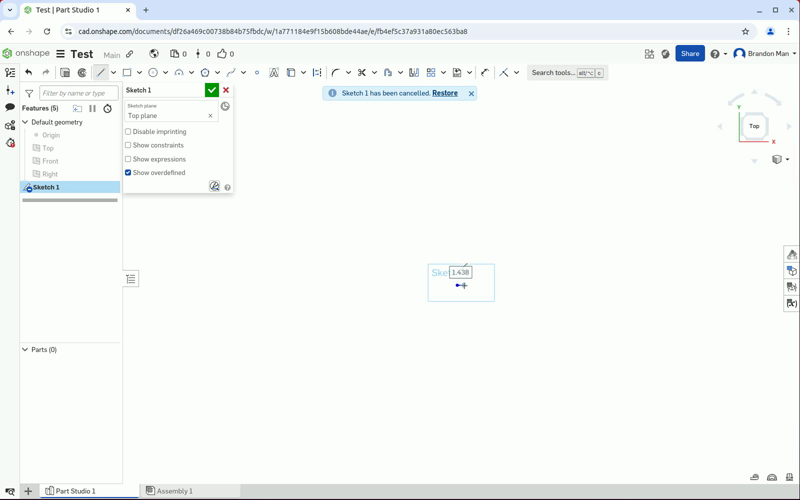
mouse_move(494, 285)
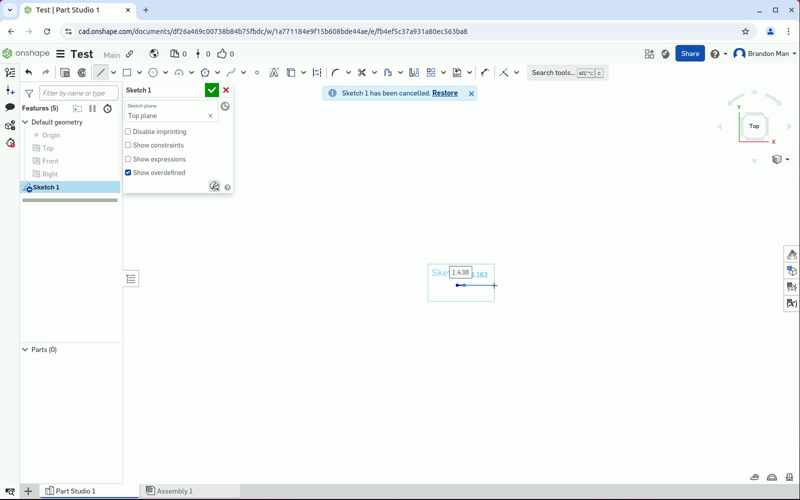
mouse_move(464, 280)
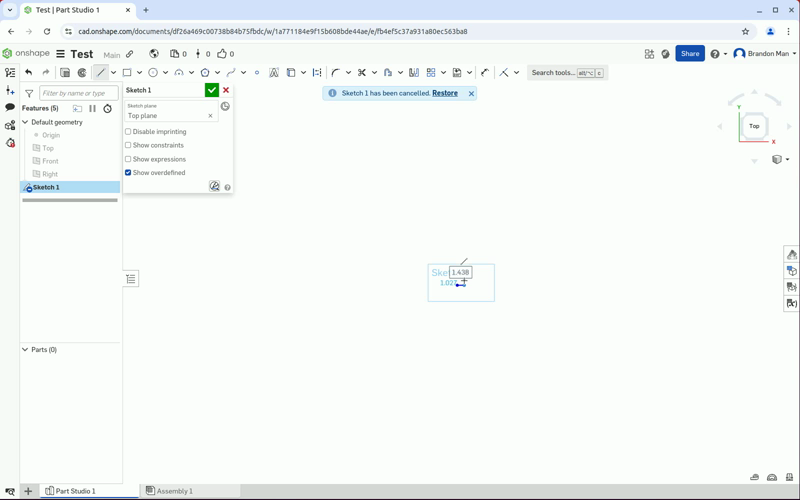
scroll(6)
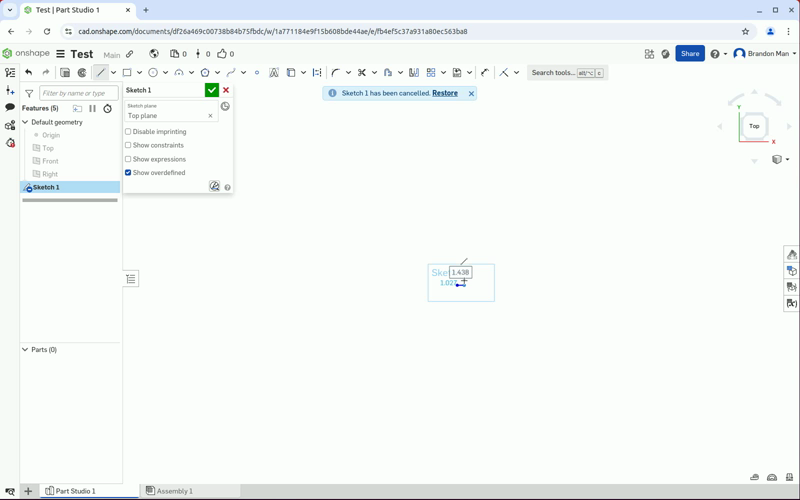
scroll(6)
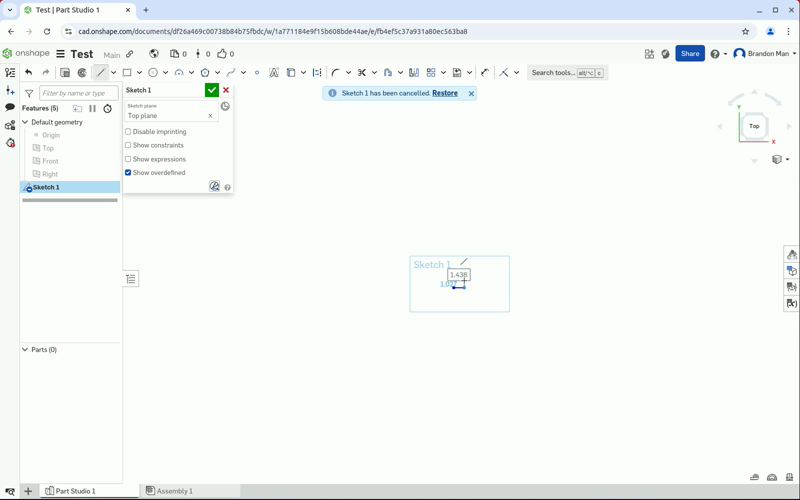
scroll(6)
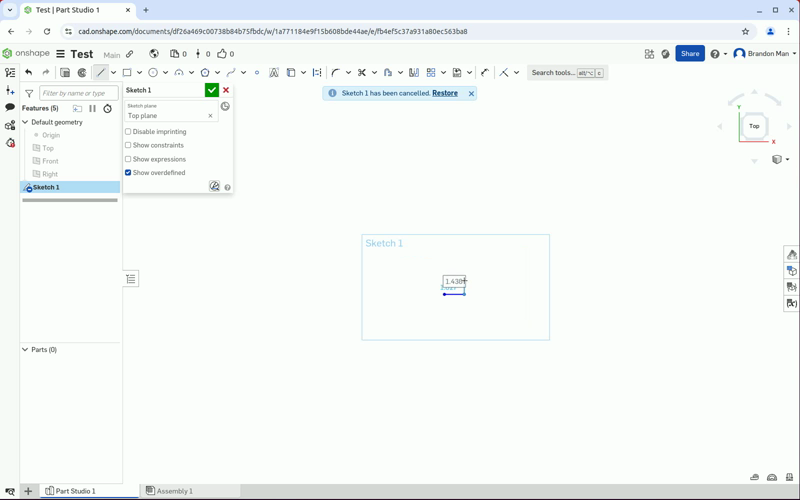
scroll(6)
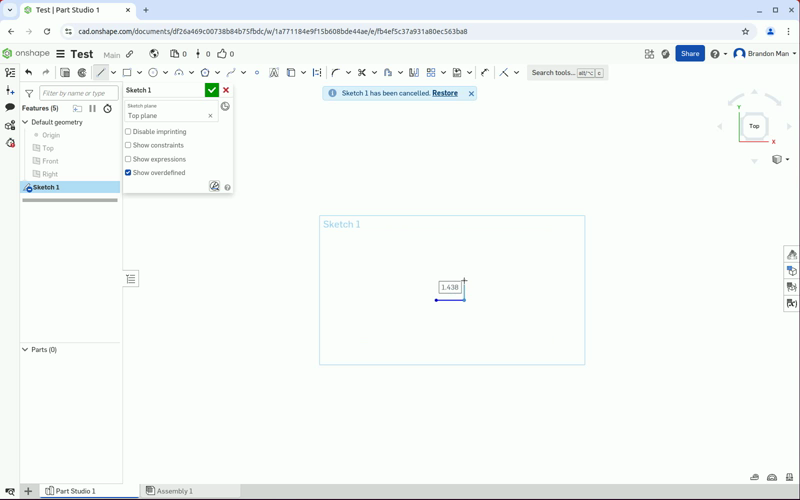
scroll(6)
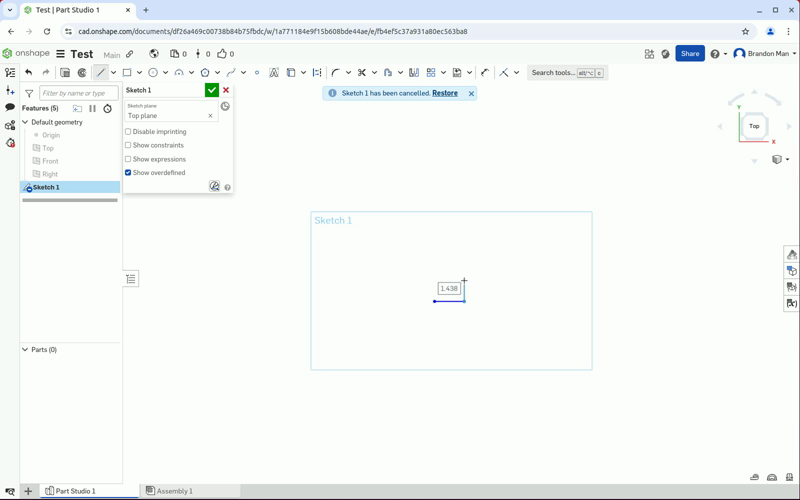
scroll(6)
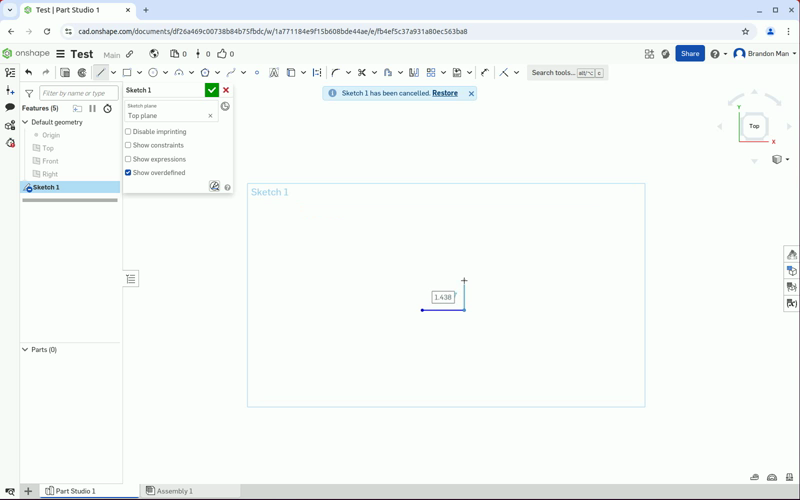
scroll(6)
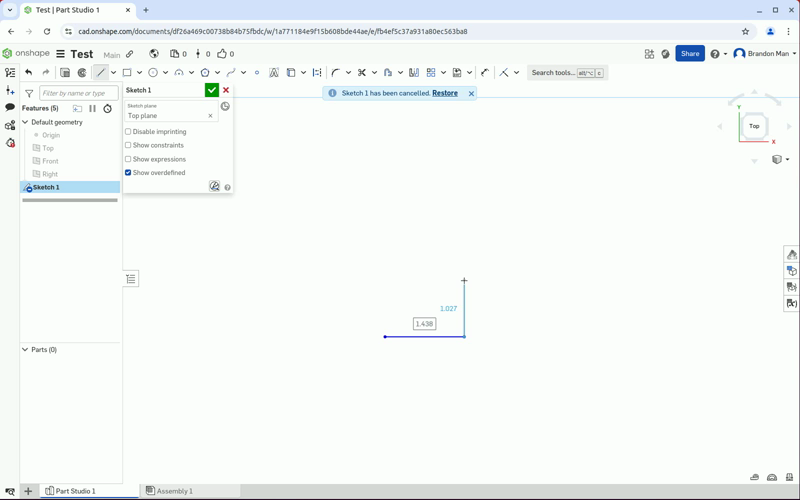
click(464, 280)
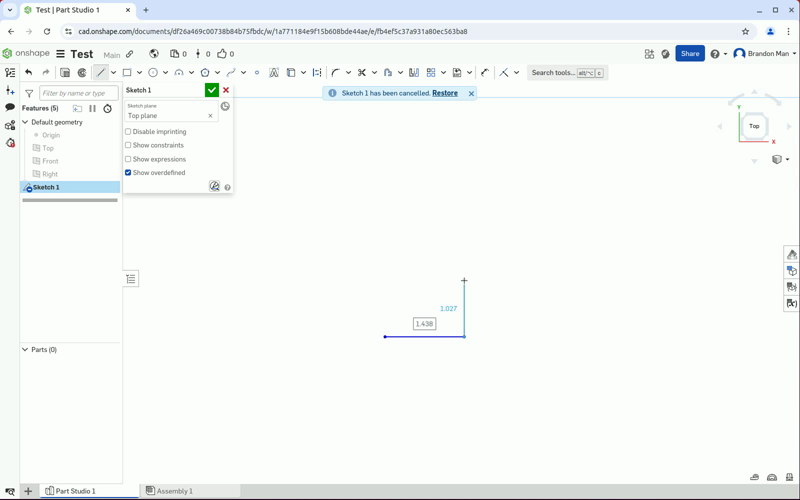
scroll(-6)
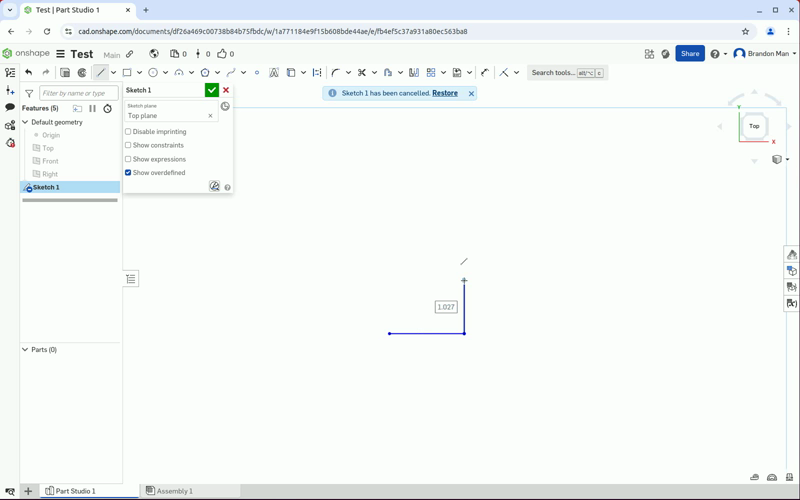
scroll(-6)
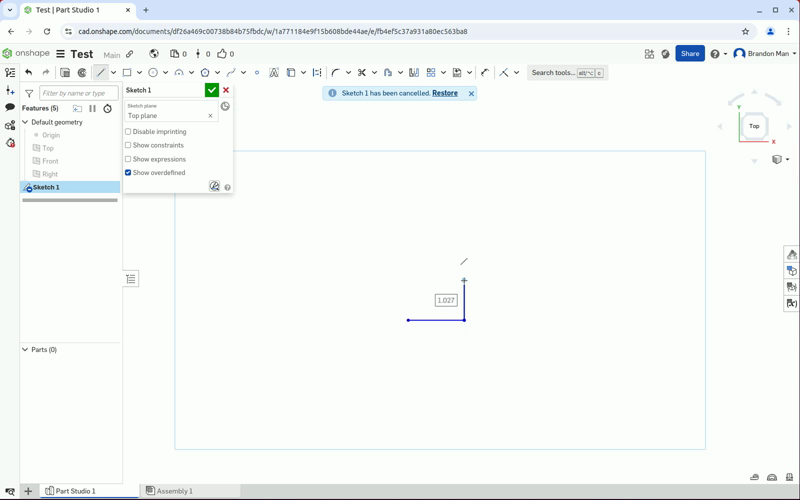
scroll(-6)
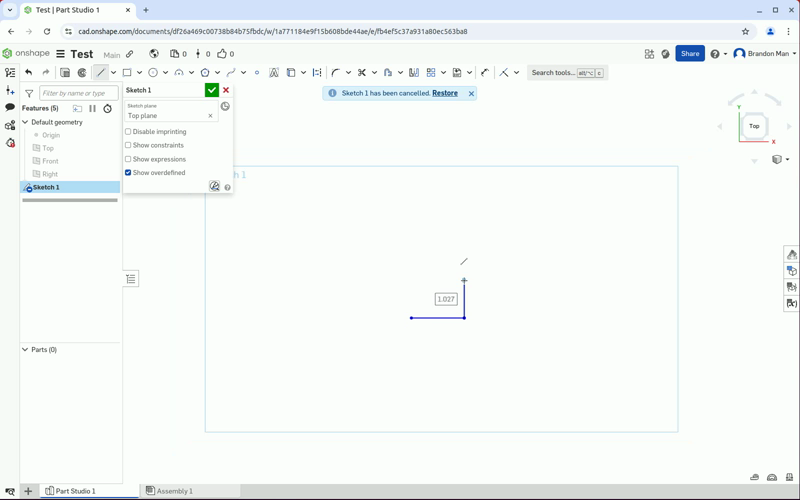
scroll(-6)
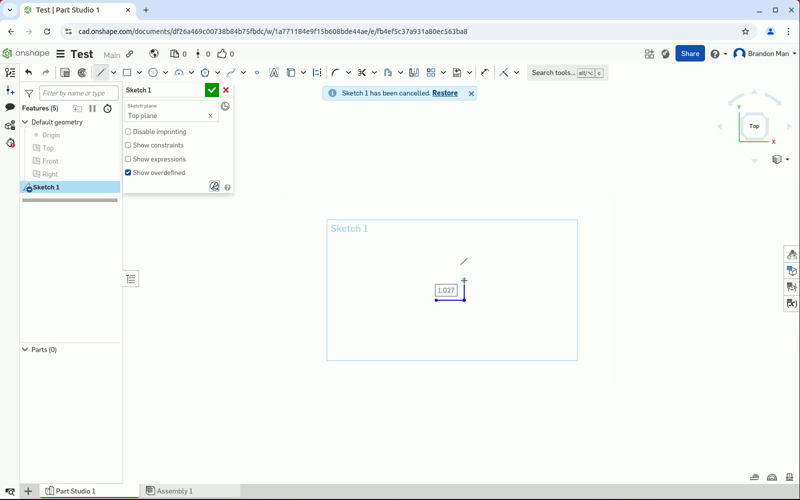
scroll(-6)
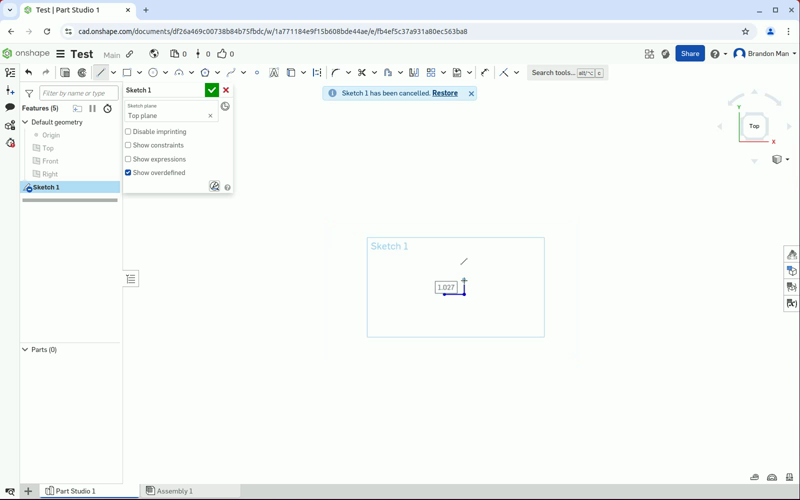
scroll(-6)
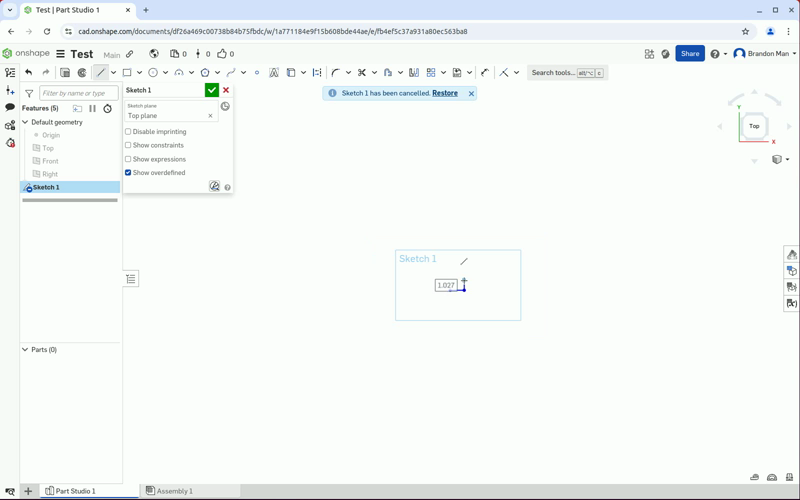
scroll(-6)
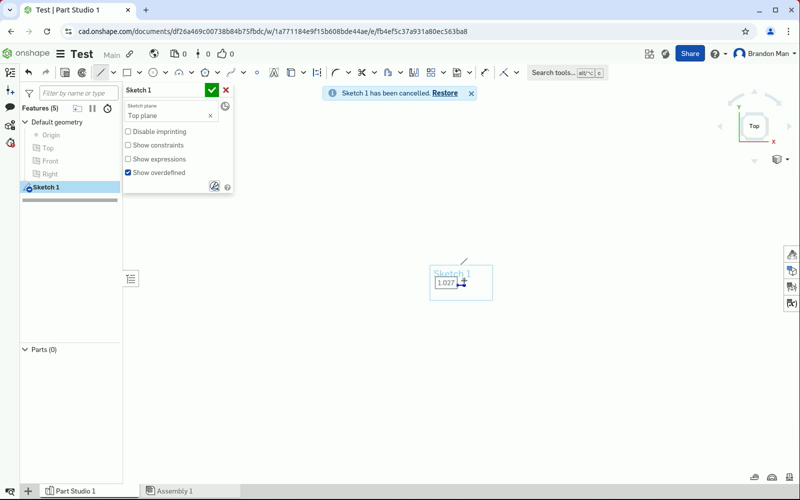
key_up(shift)
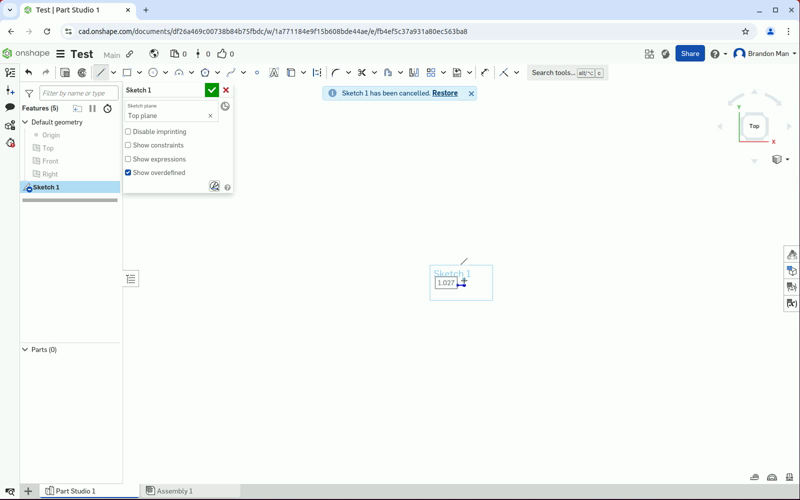
key_down(shift)
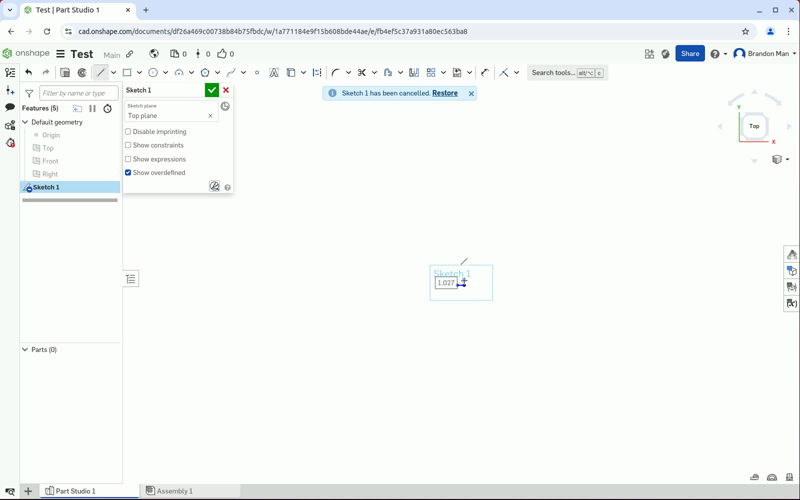
mouse_move(494, 280)
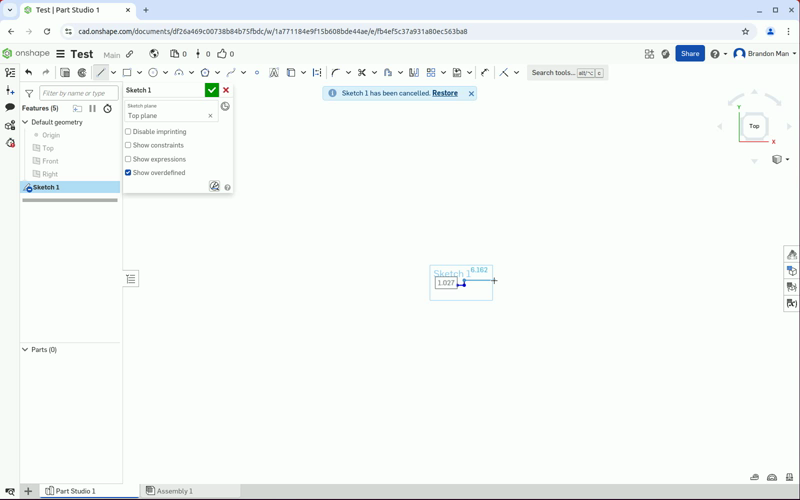
mouse_move(457, 280)
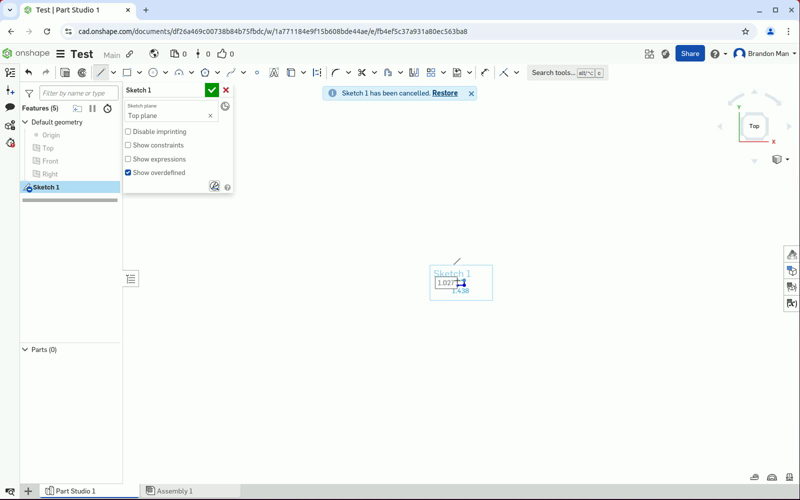
scroll(6)
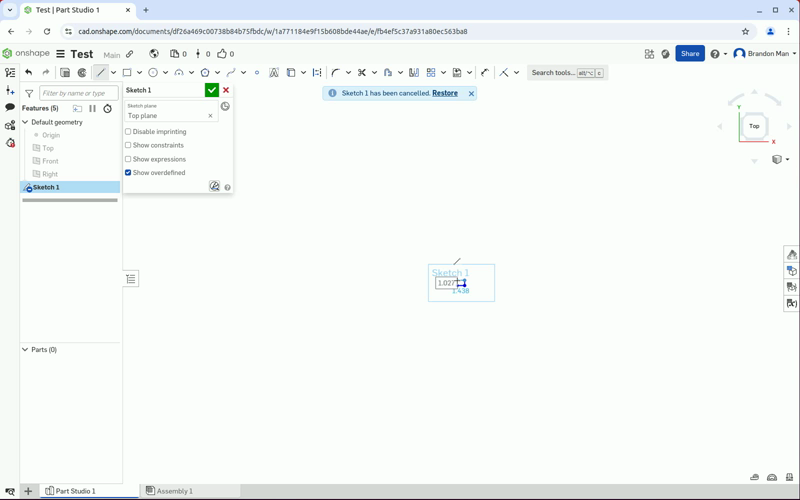
scroll(6)
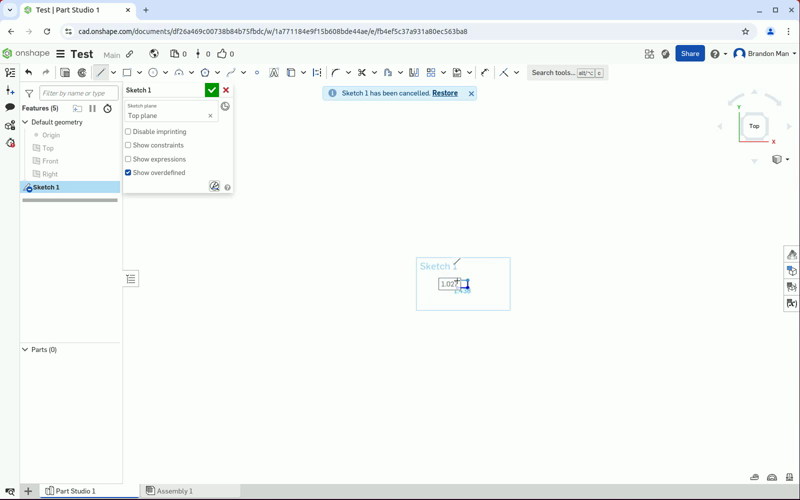
scroll(6)
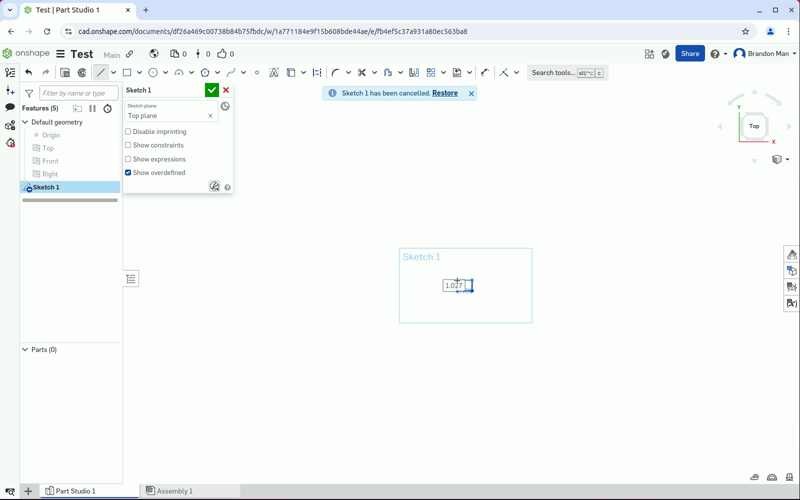
scroll(6)
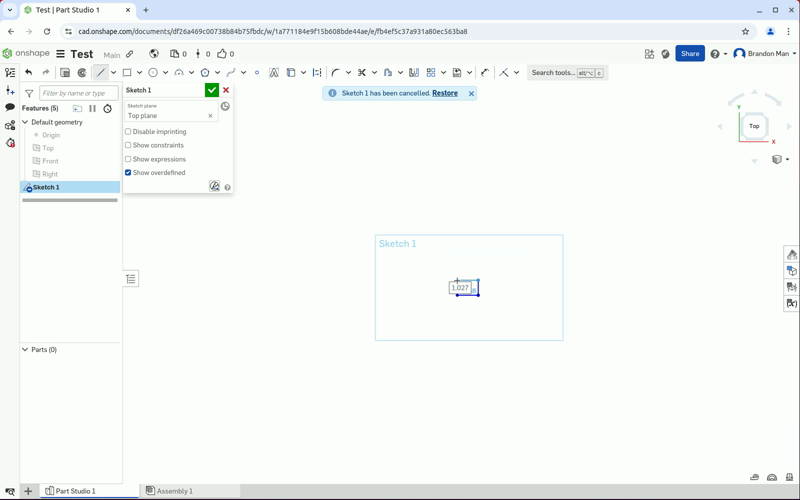
scroll(6)
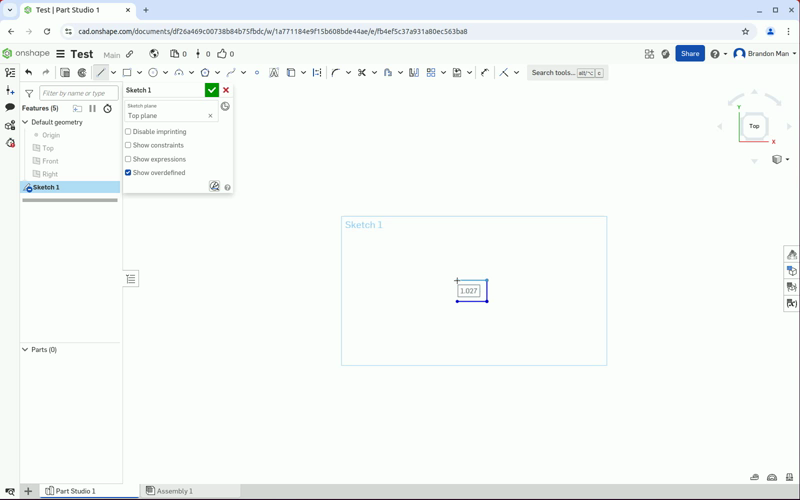
scroll(6)
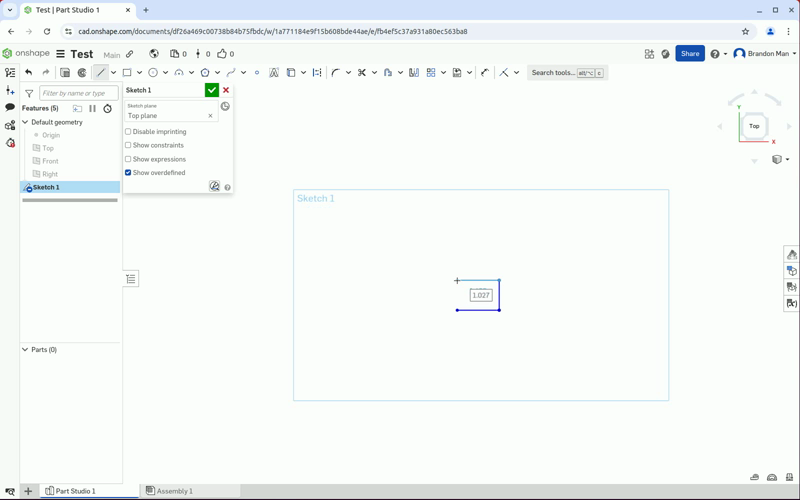
scroll(6)
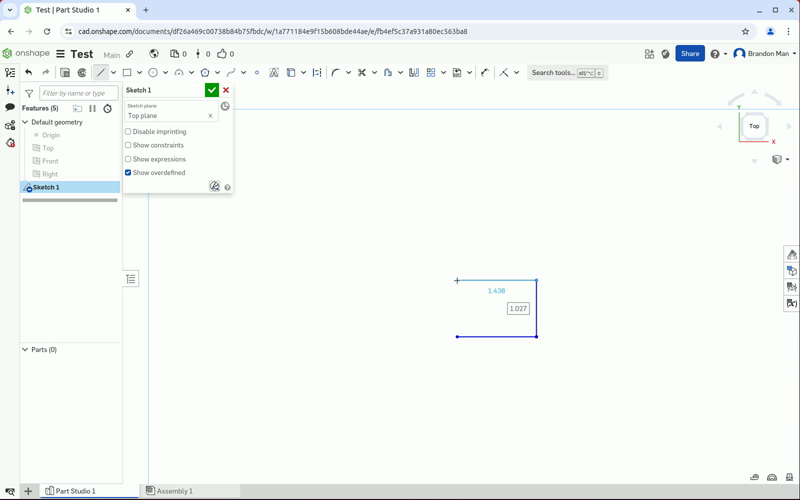
click(457, 280)
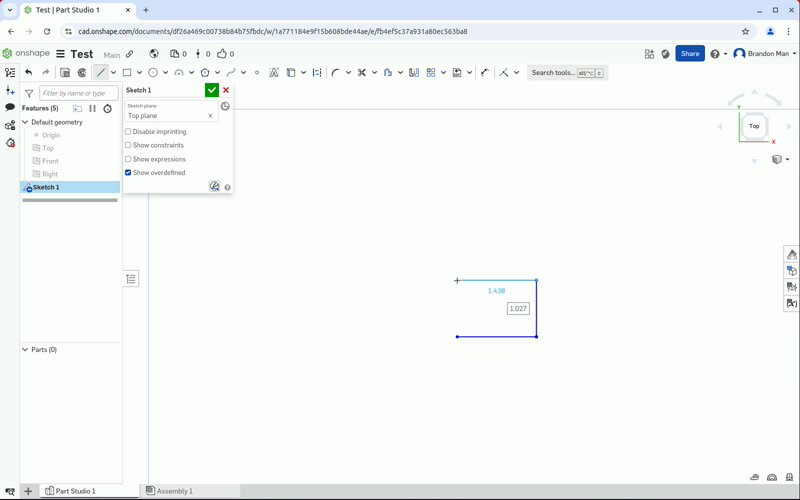
scroll(-6)
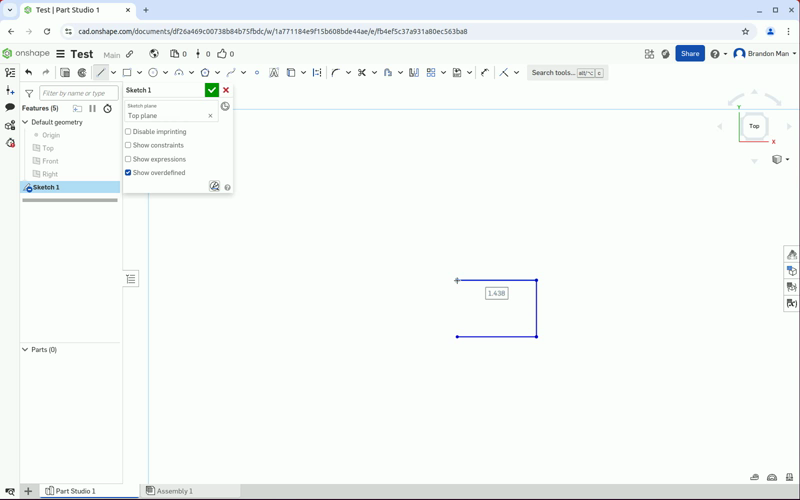
scroll(-6)
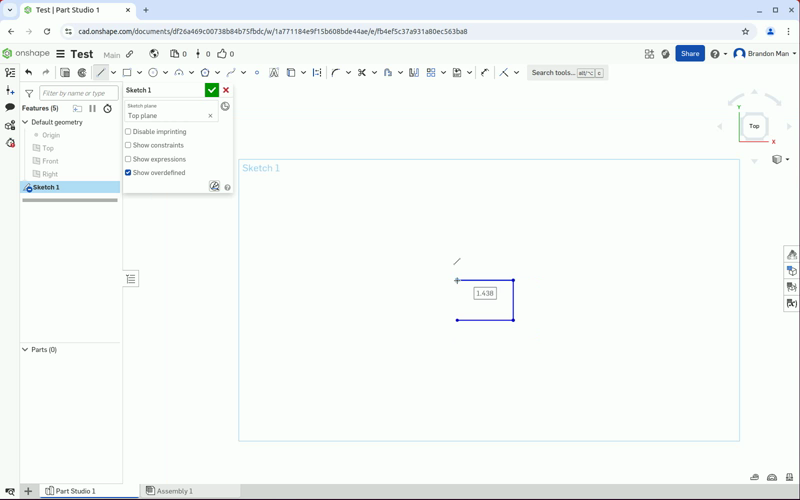
scroll(-6)
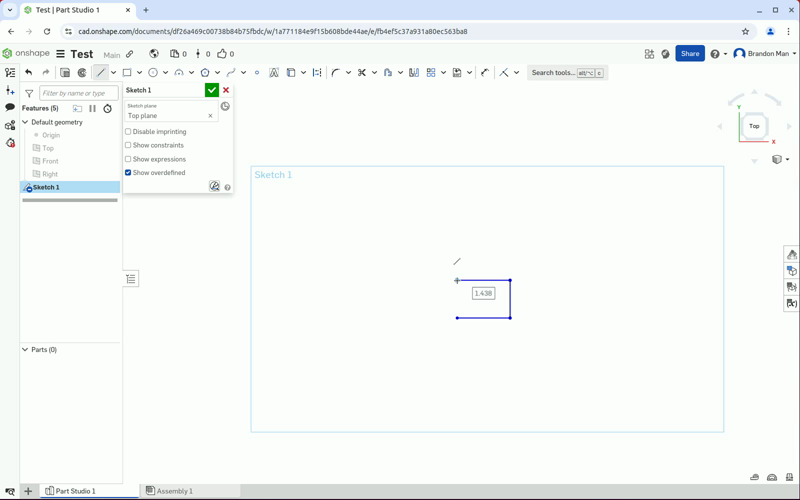
scroll(-6)
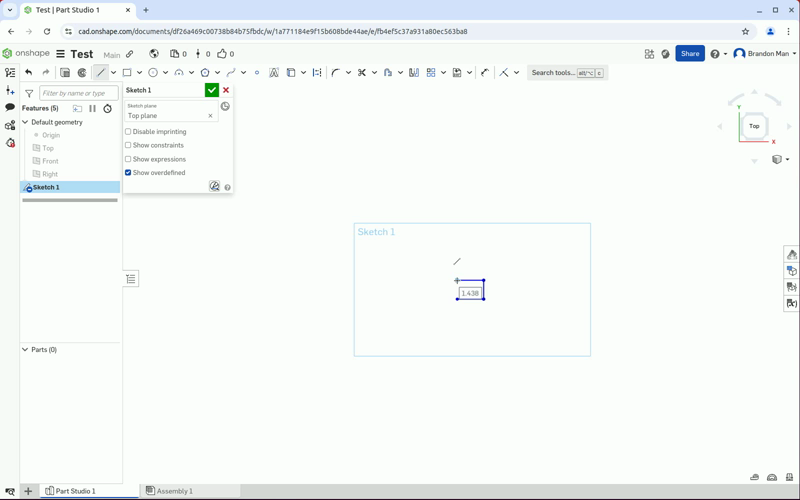
scroll(-6)
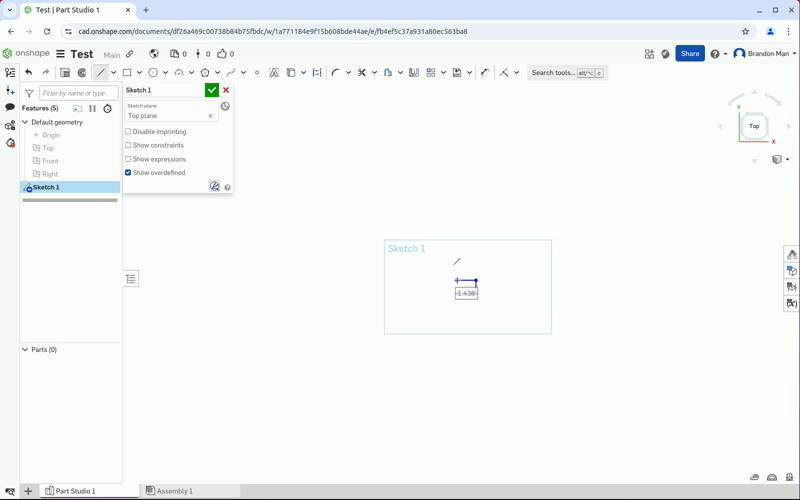
scroll(-6)
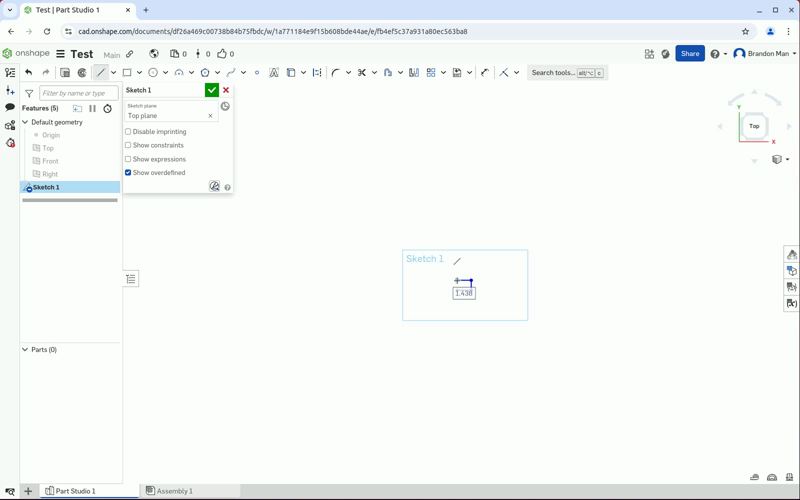
scroll(-6)
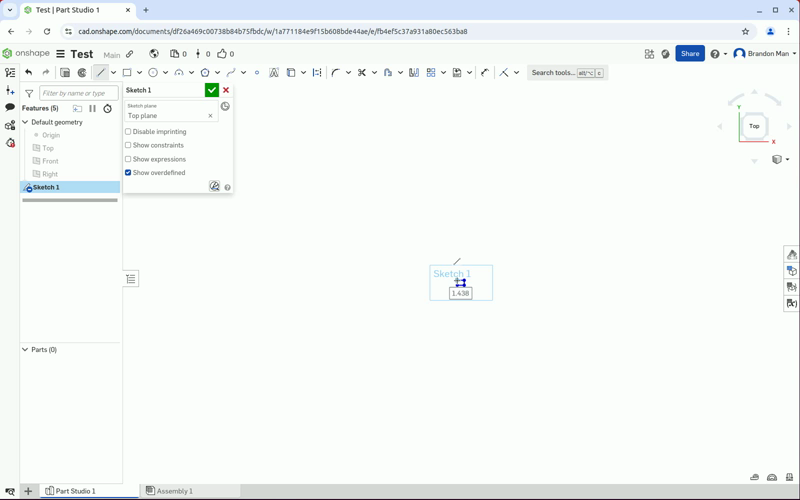
key_up(shift)
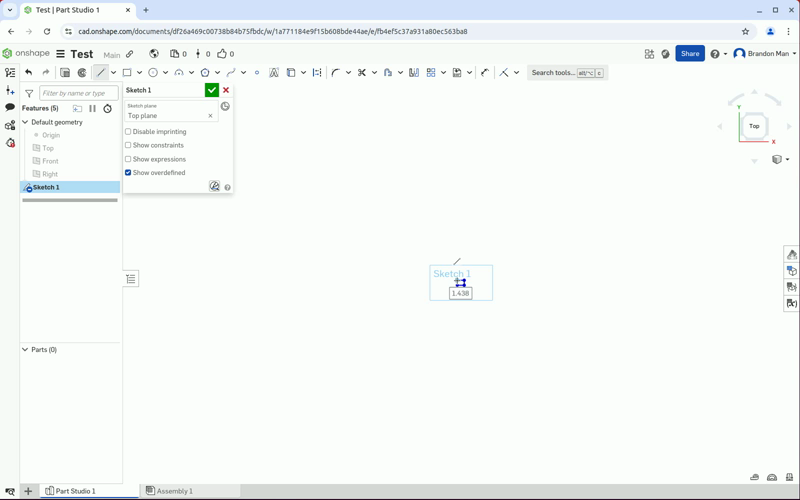
mouse_move(487, 280)
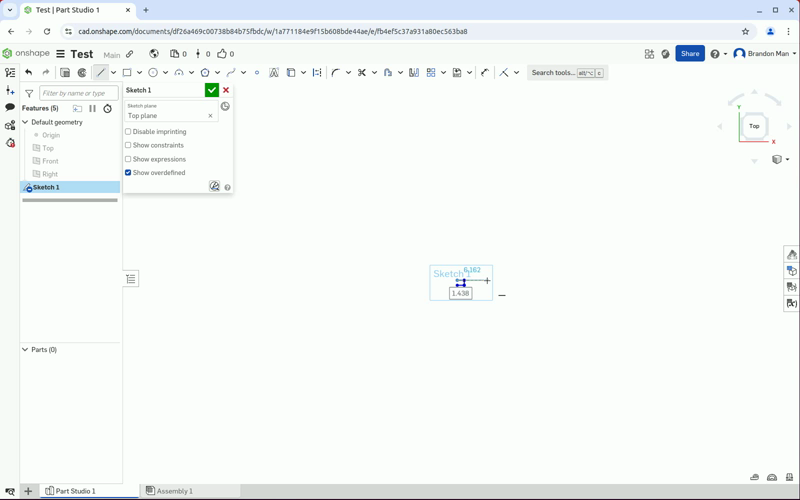
key_down(shift)
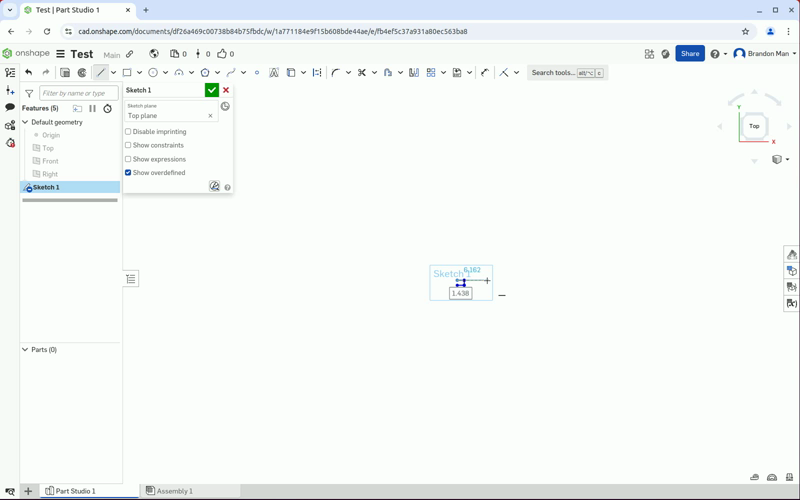
mouse_move(457, 285)
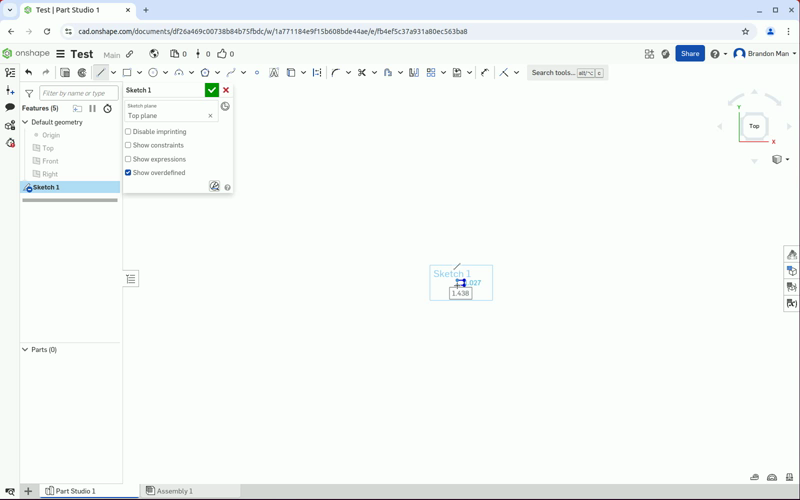
scroll(6)
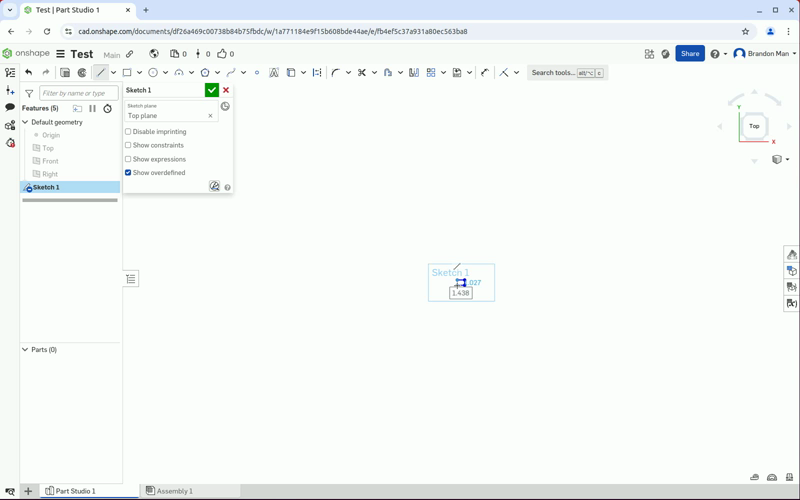
scroll(6)
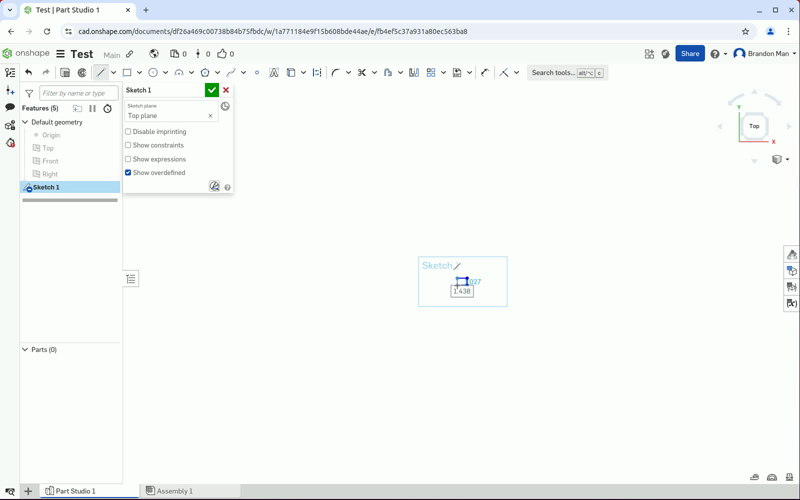
scroll(6)
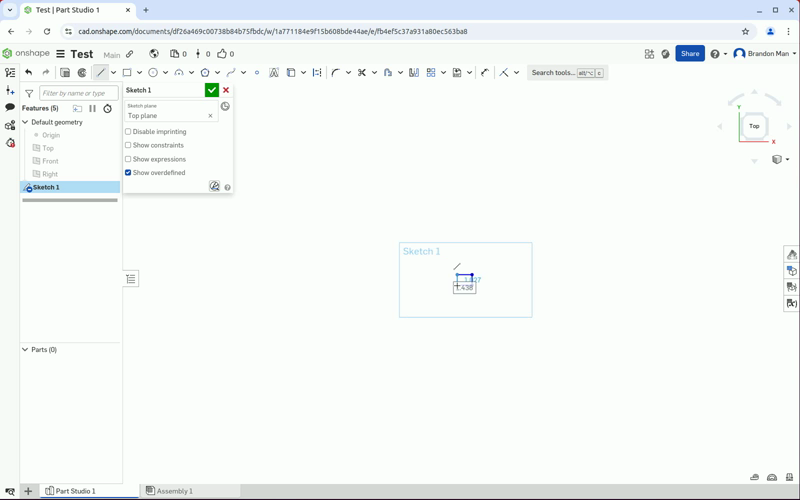
scroll(6)
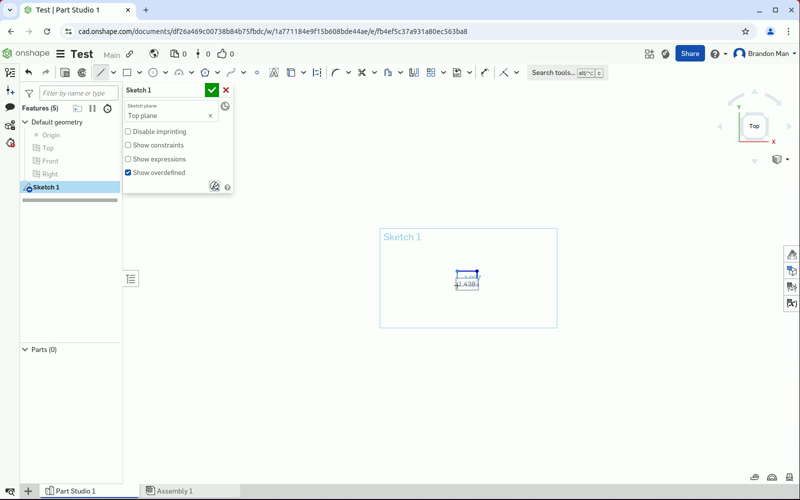
scroll(6)
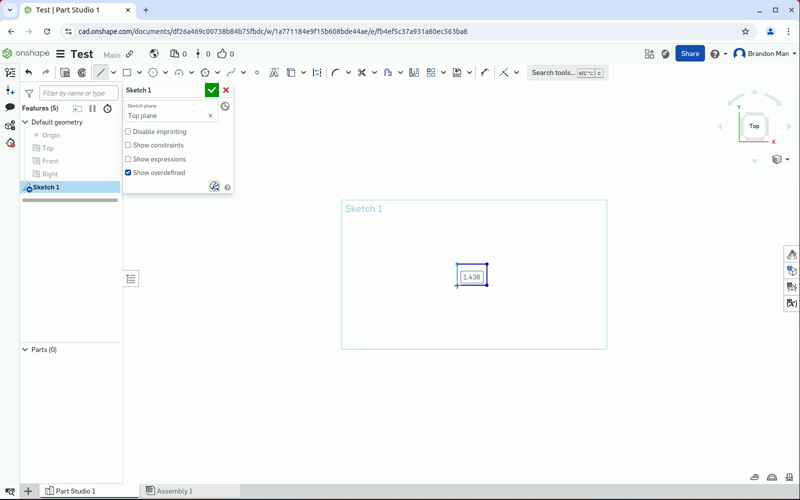
scroll(6)
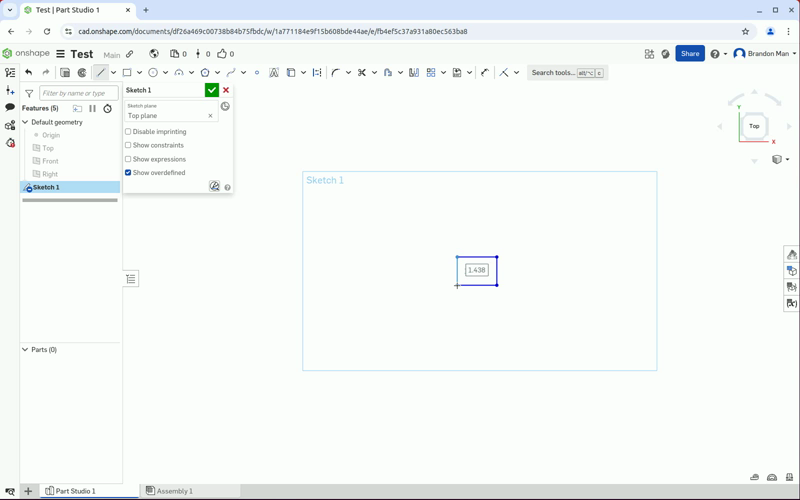
scroll(6)
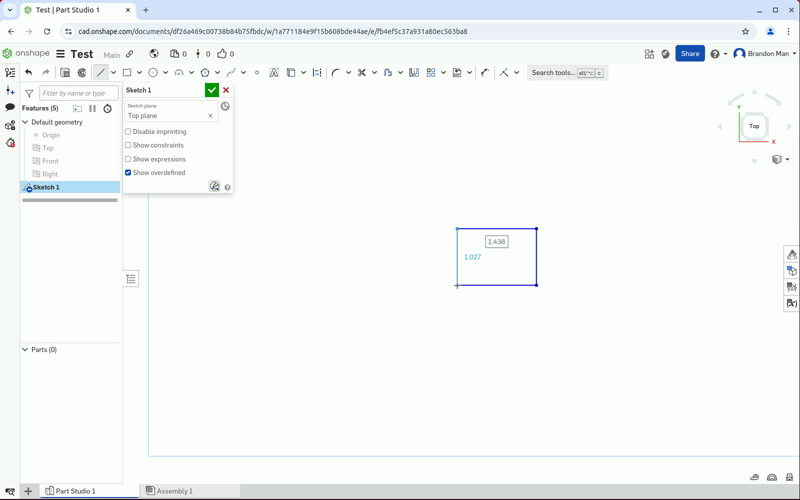
key_up(shift)
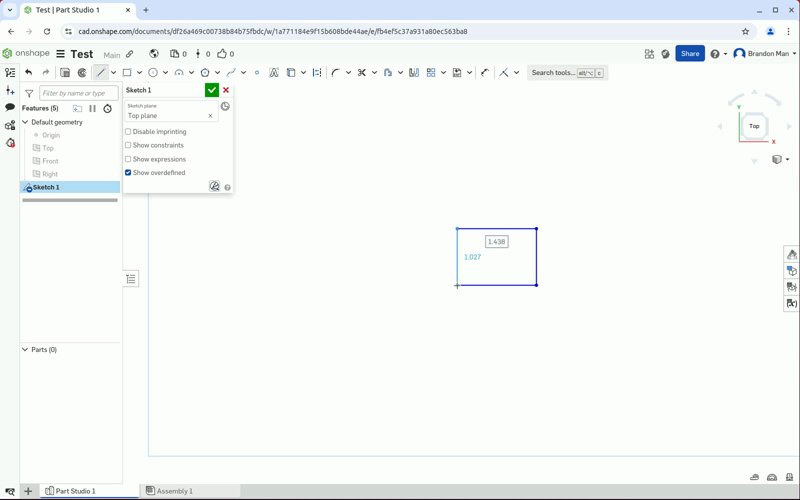
click(457, 285)
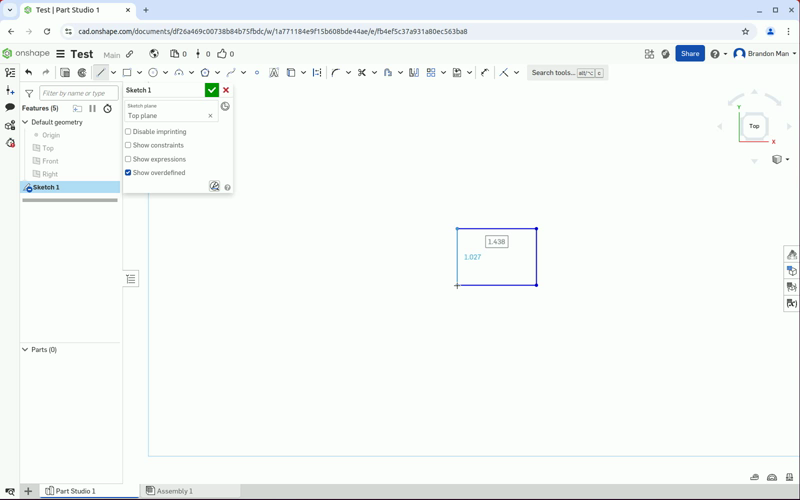
scroll(-6)
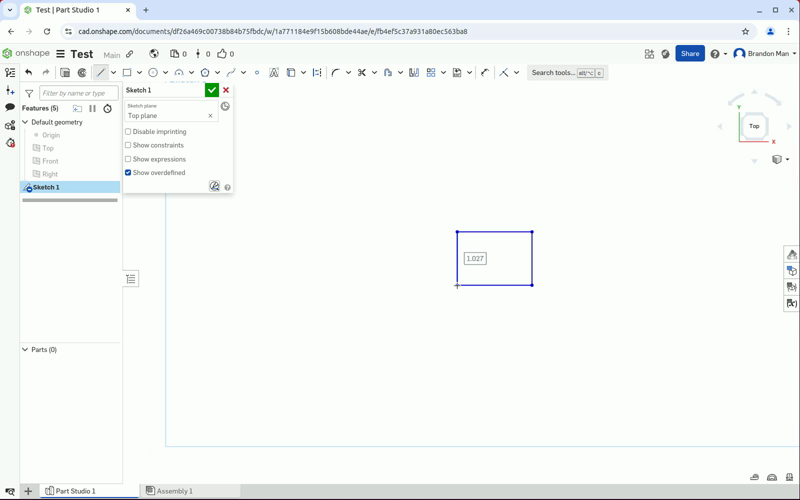
scroll(-6)
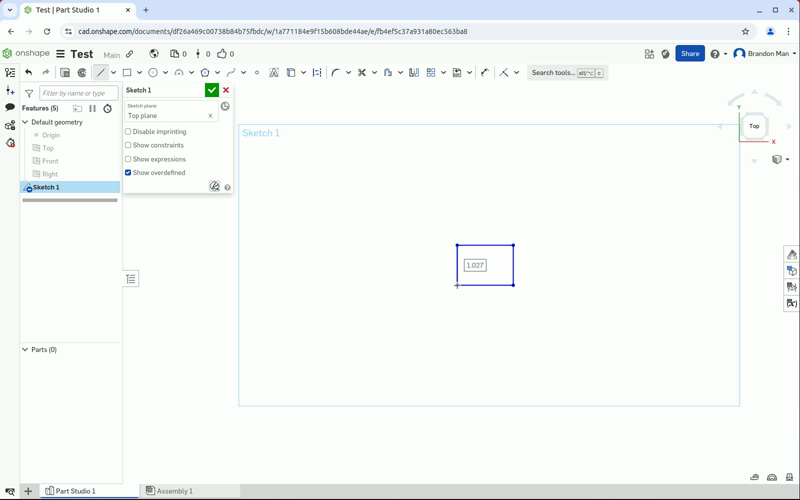
scroll(-6)
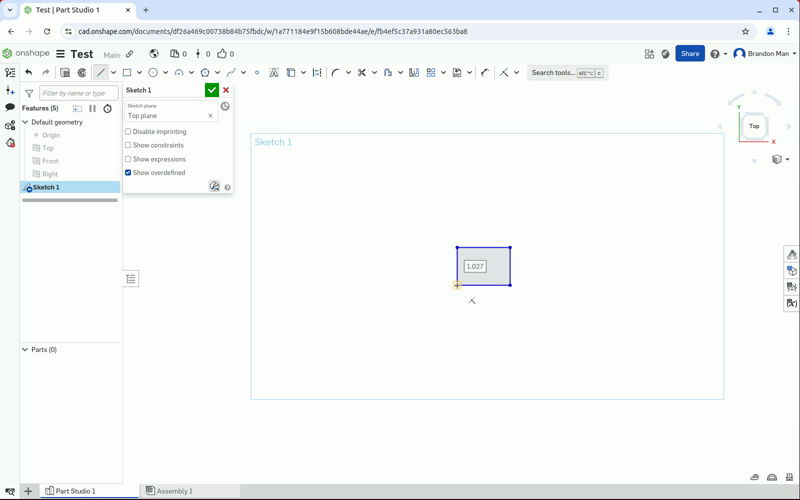
scroll(-6)
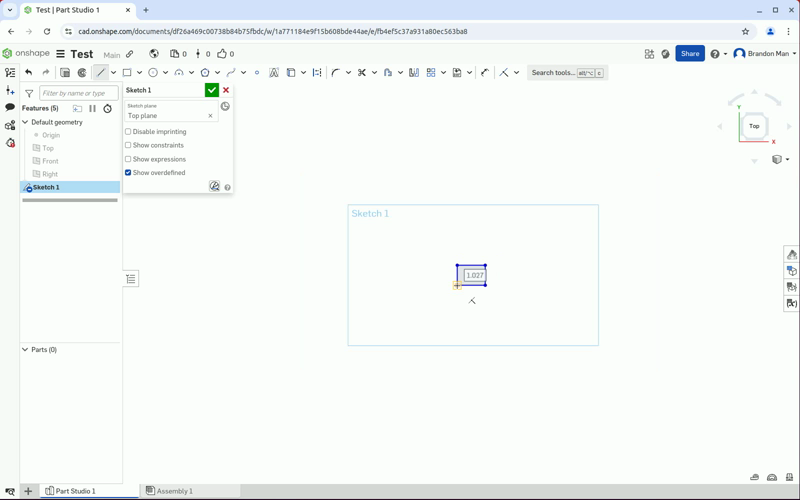
scroll(-6)
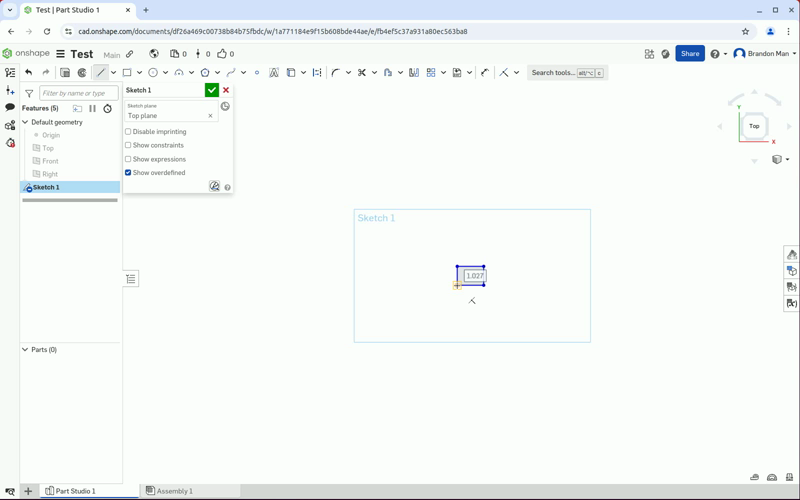
scroll(-6)
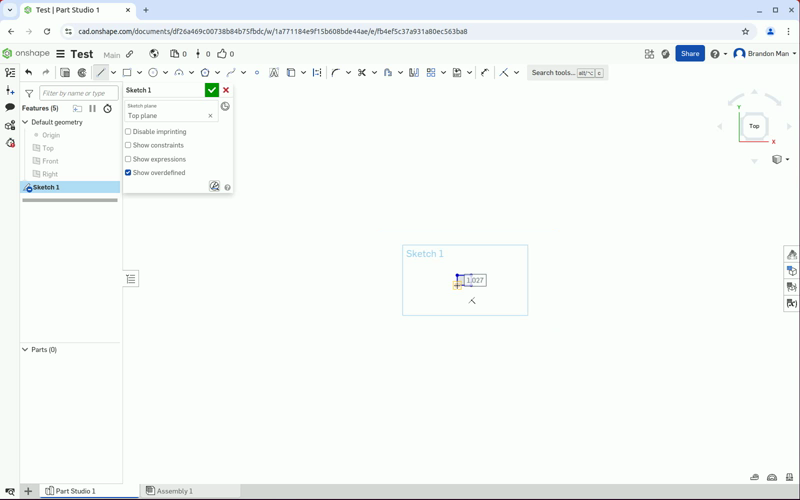
scroll(-6)
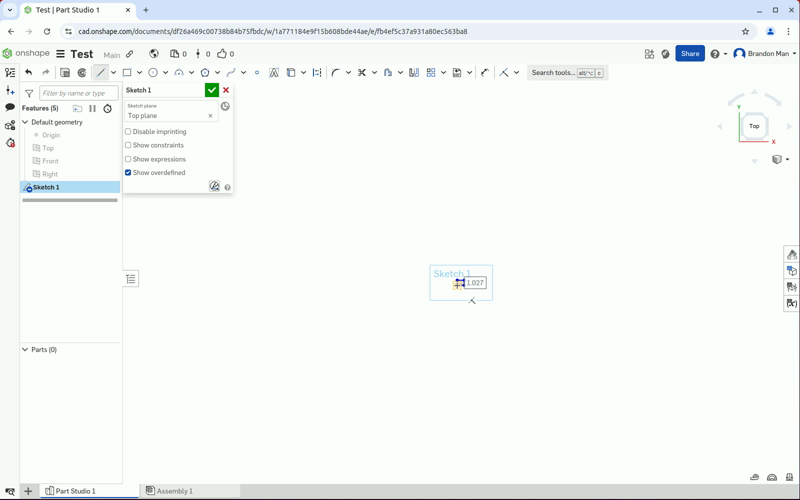
key(esc)
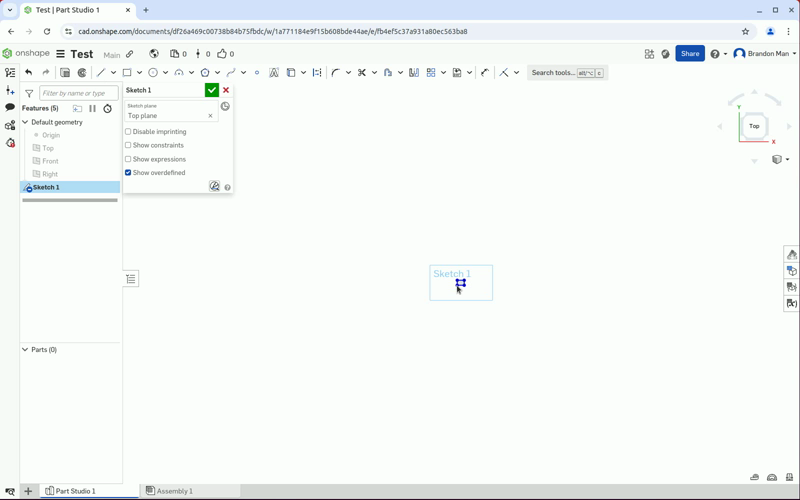
mouse_move(458, 282)
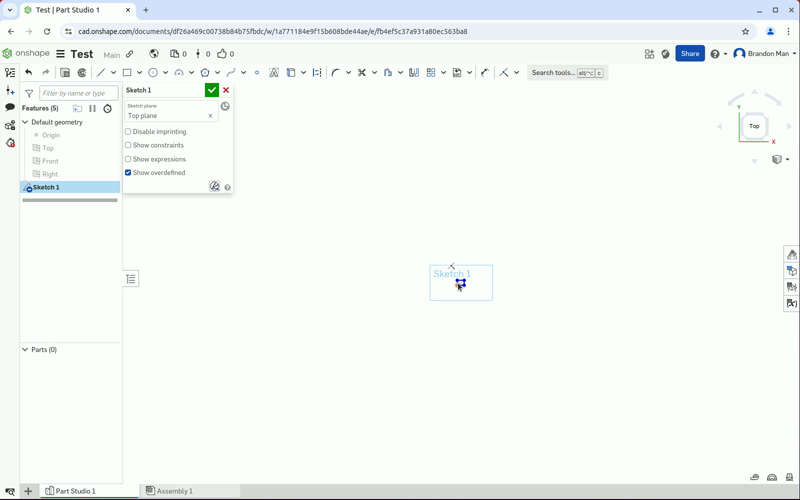
scroll(6)
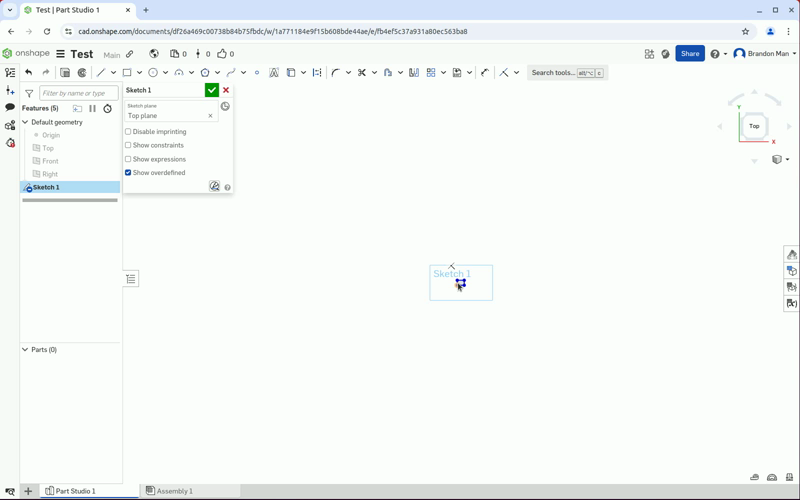
scroll(6)
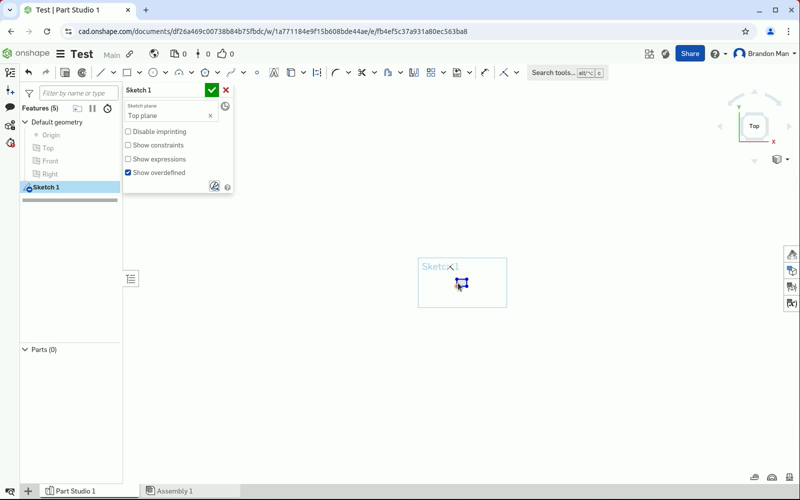
scroll(6)
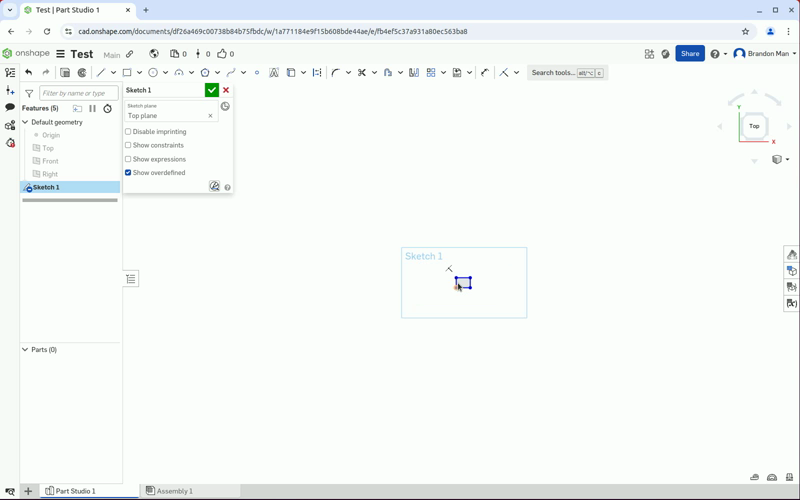
scroll(6)
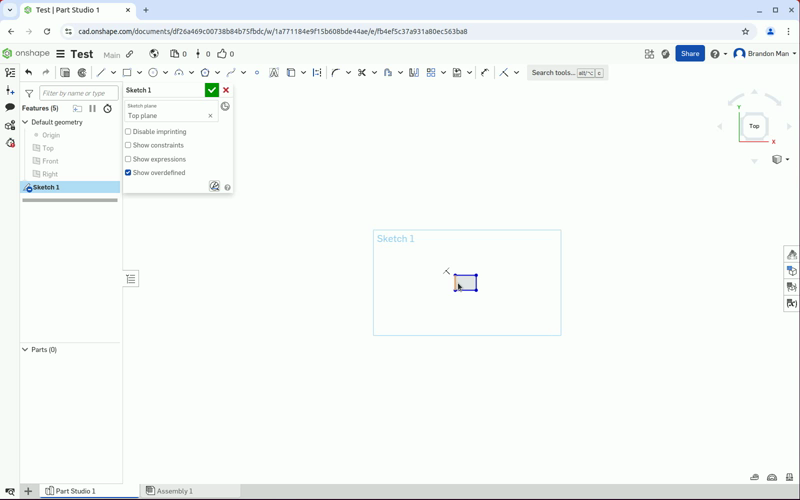
scroll(6)
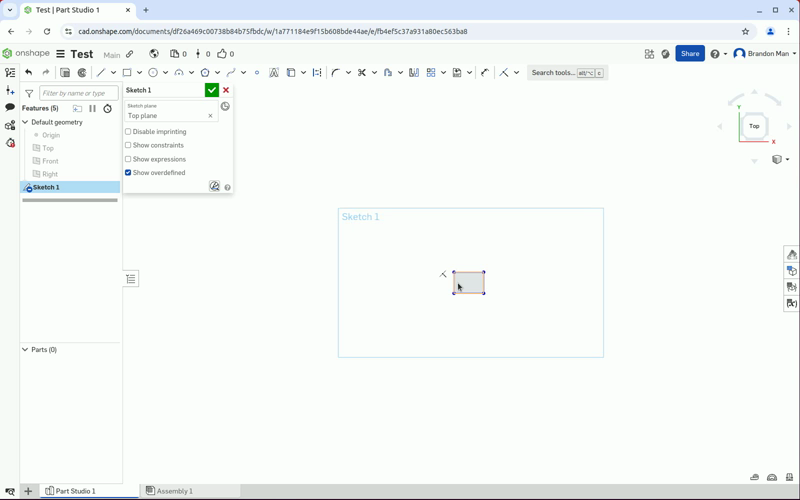
scroll(6)
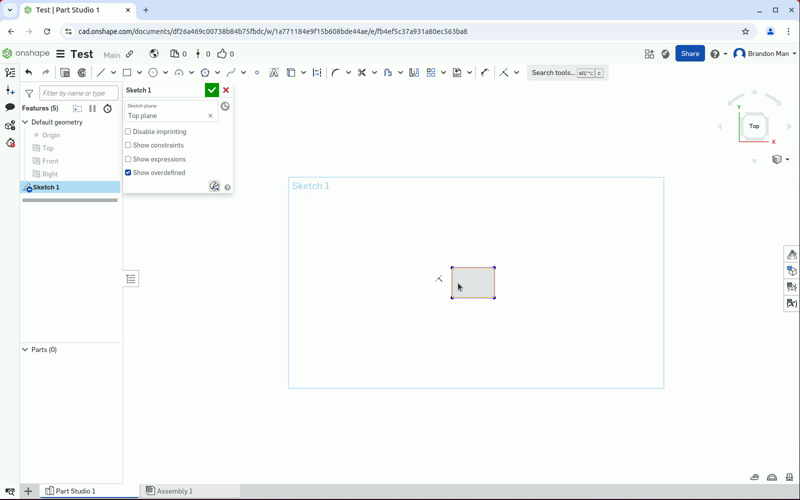
scroll(6)
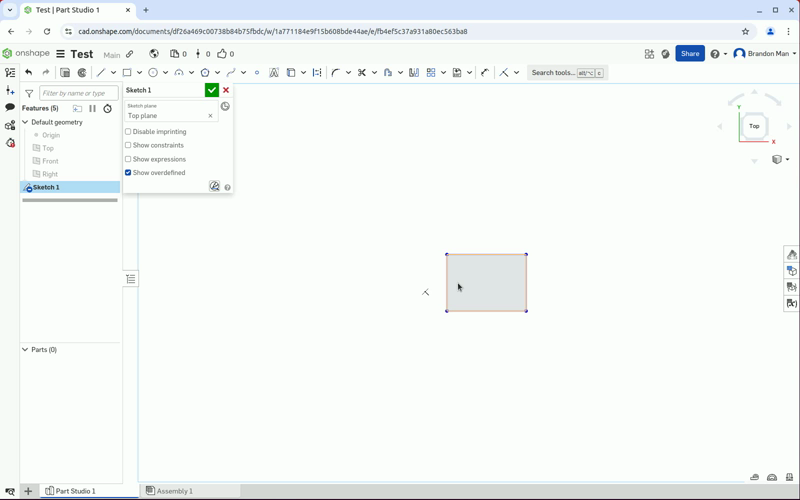
click(458, 282)
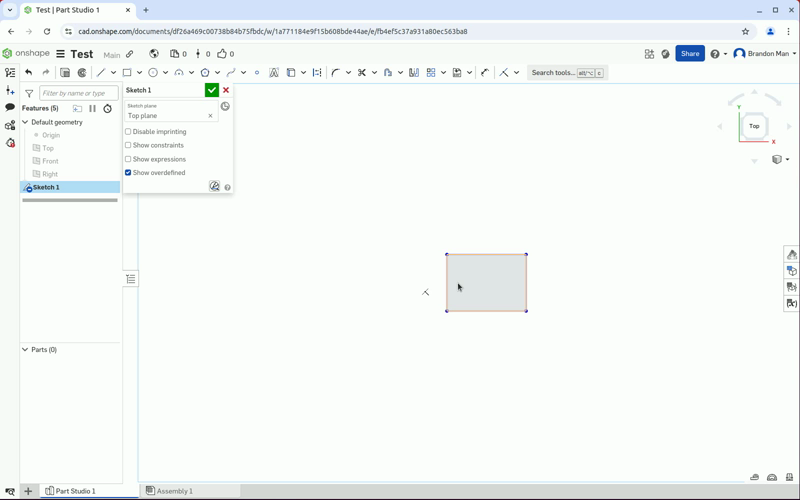
scroll(-6)
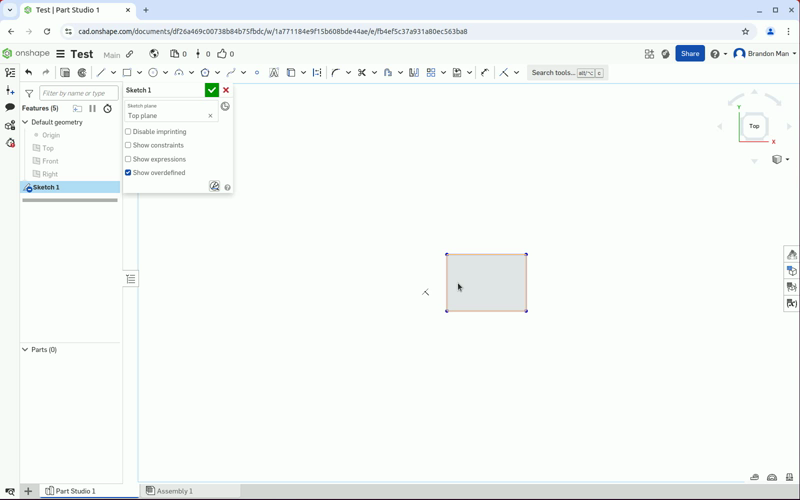
scroll(-6)
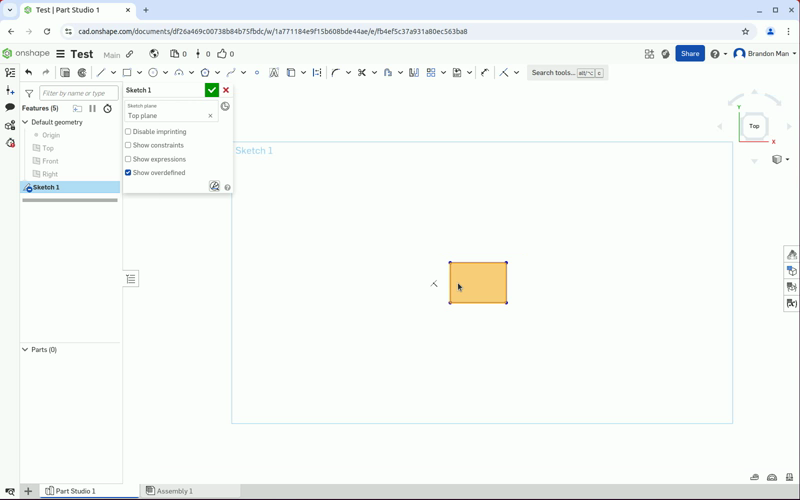
scroll(-6)
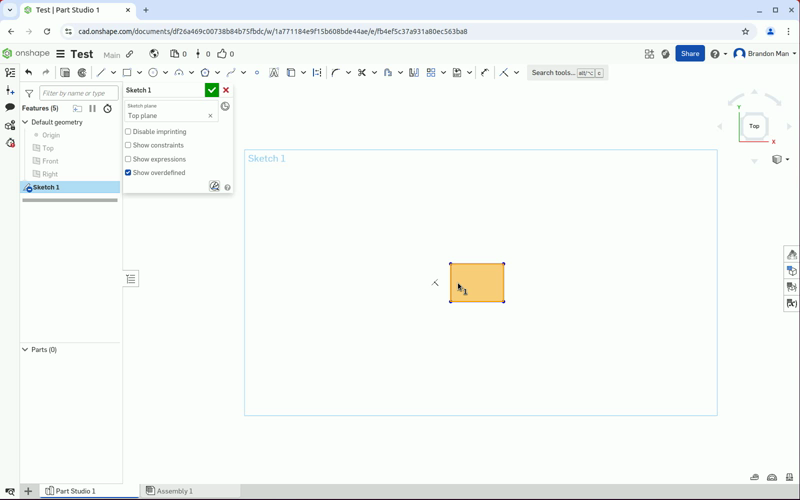
scroll(-6)
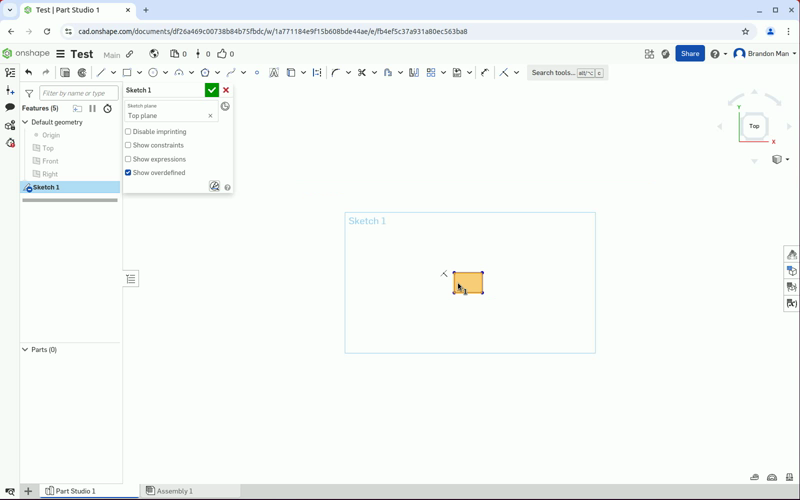
scroll(-6)
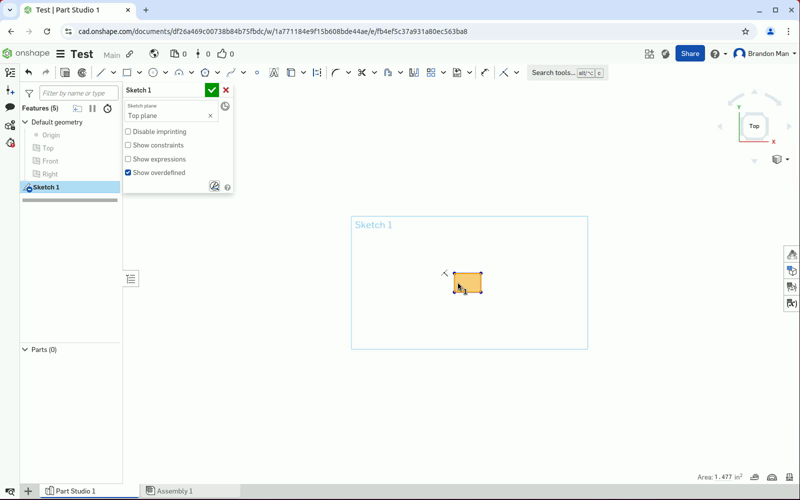
scroll(-6)
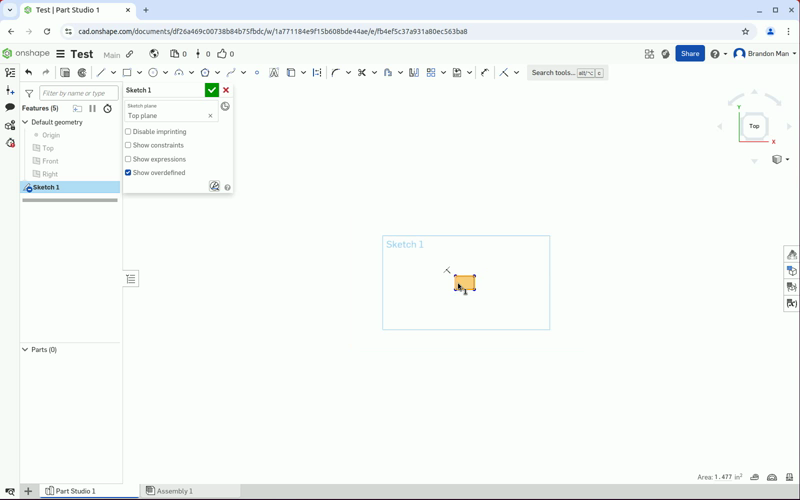
scroll(-6)
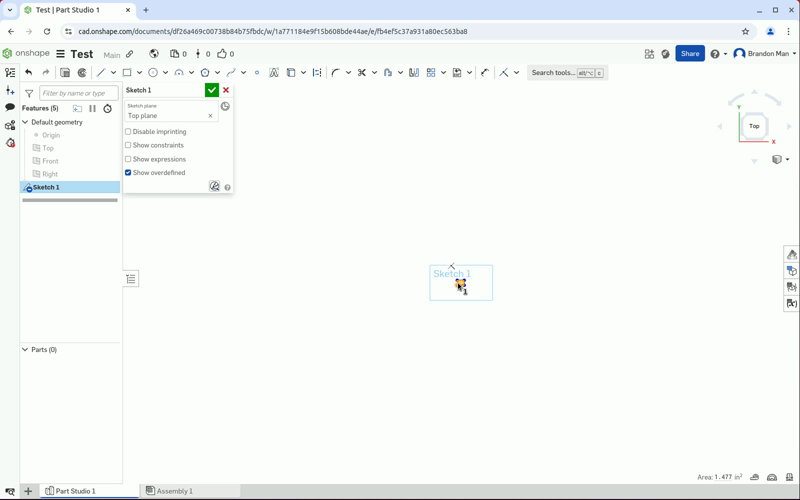
mouse_move(73, 352)
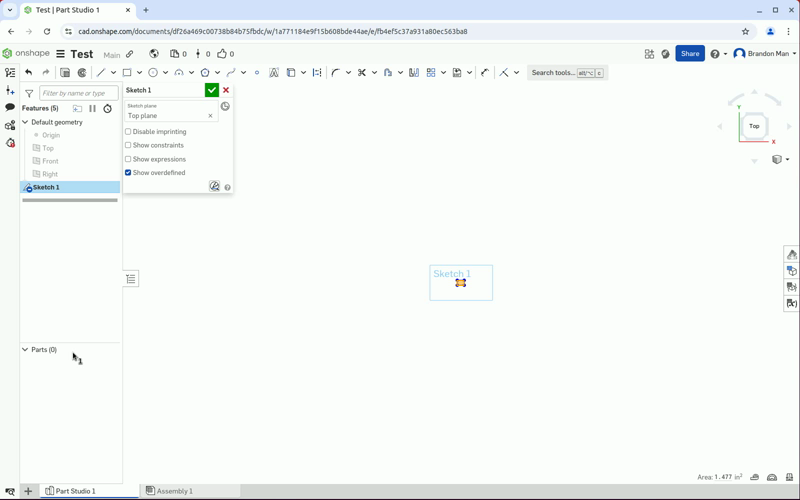
key(shift+y)
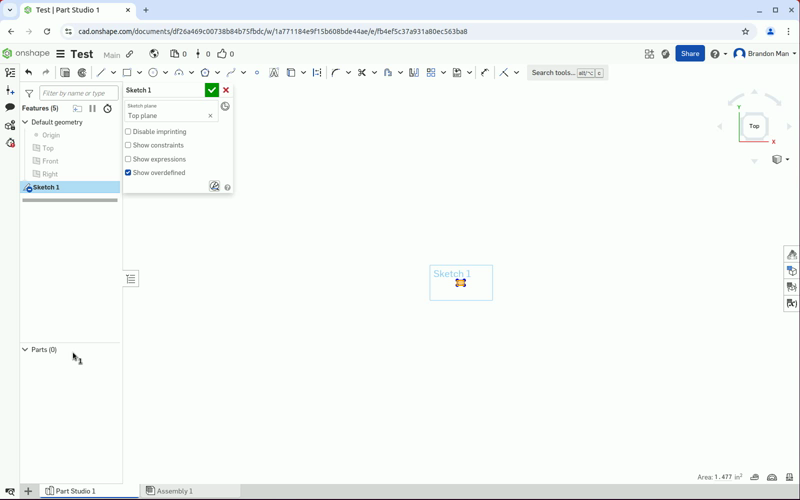
key(shift+e)
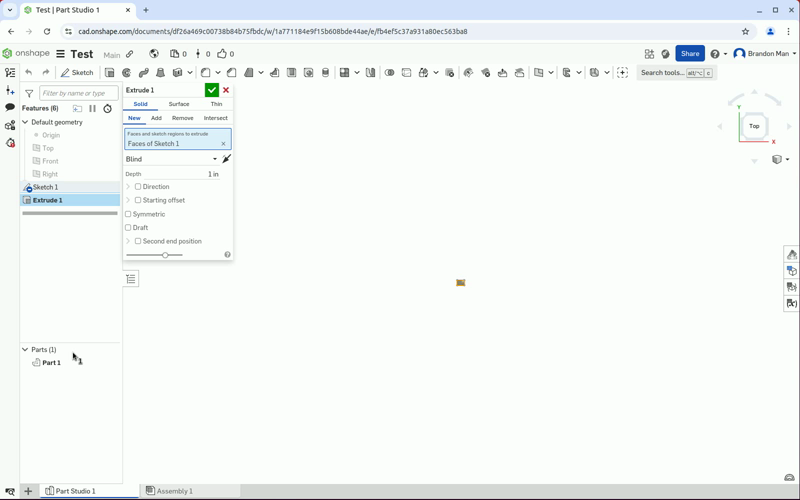
mouse_move(143, 106)
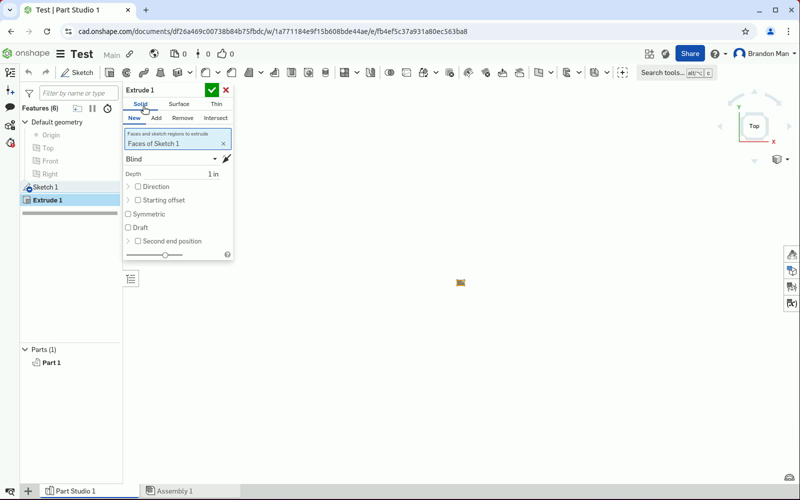
click(143, 106)
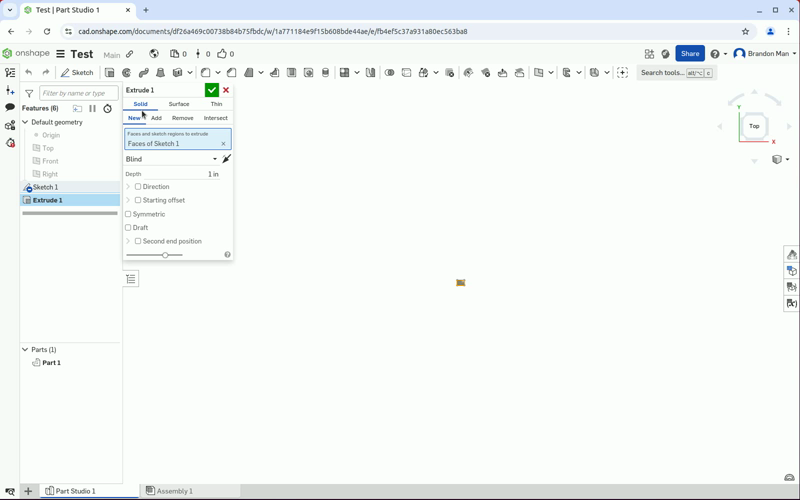
mouse_move(137, 120)
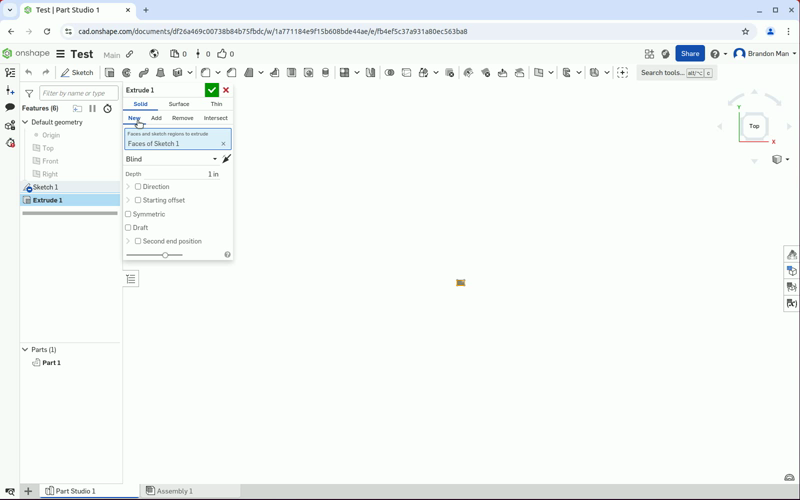
click(137, 120)
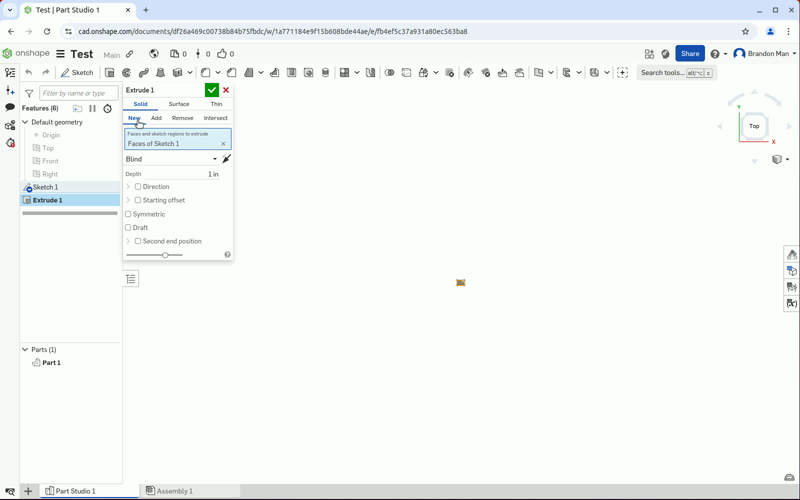
key(tab, 4)
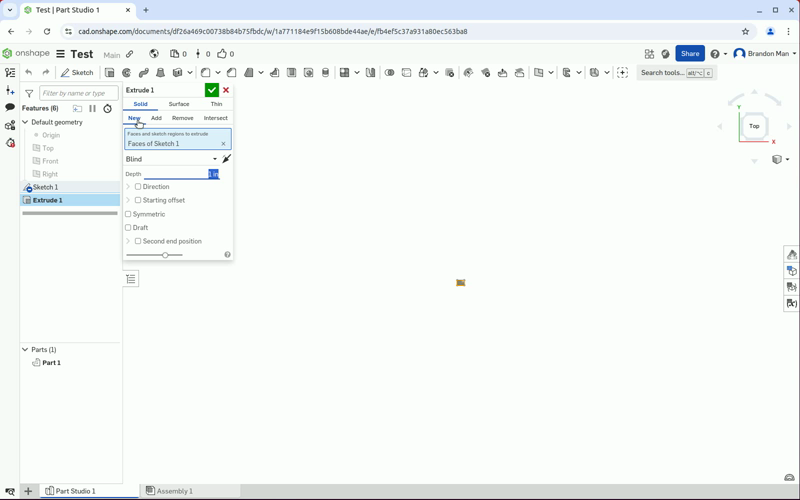
text(23.108)
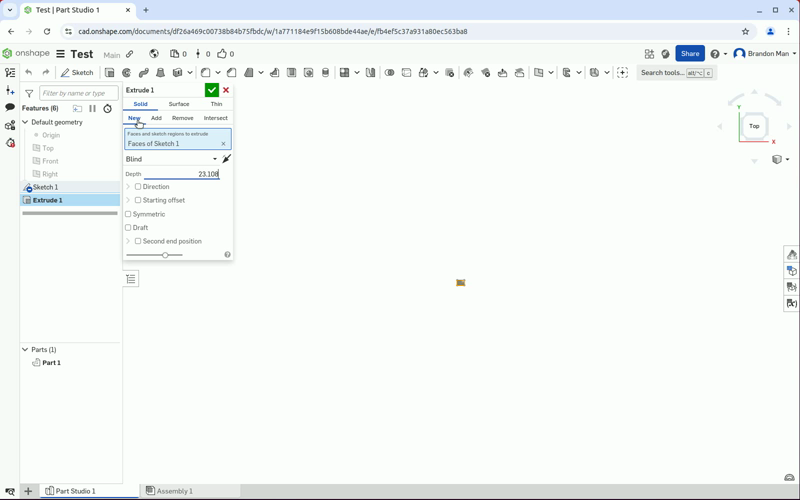
key(enter)
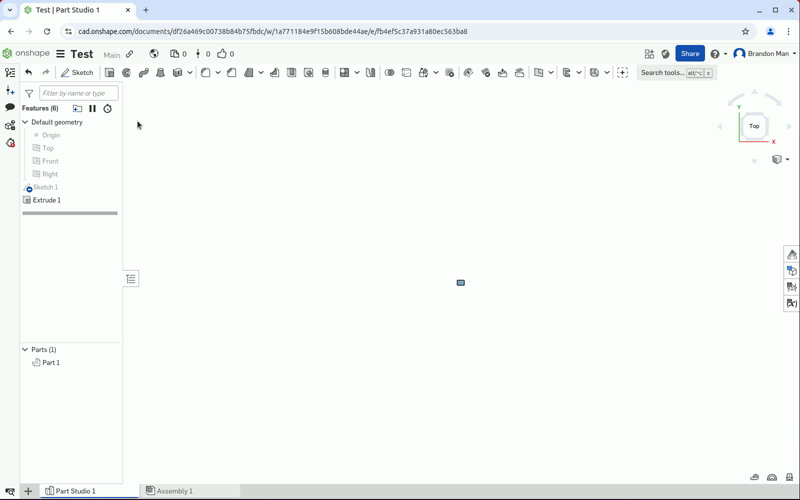
key(shift+h)
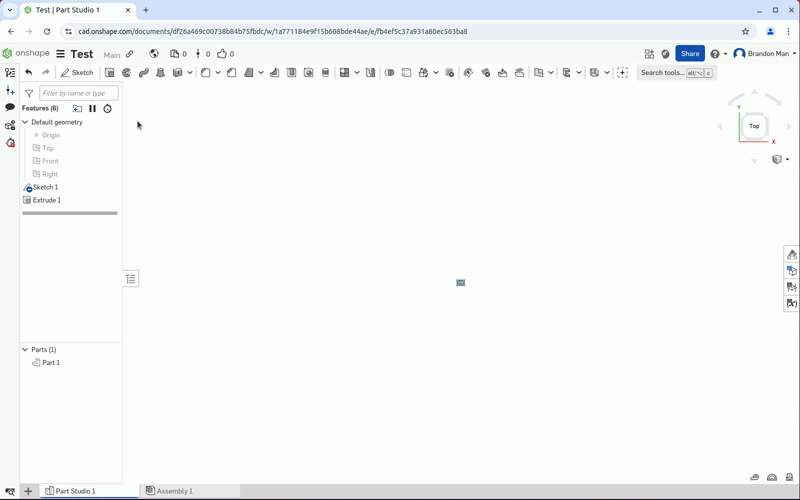
key(shift+h)
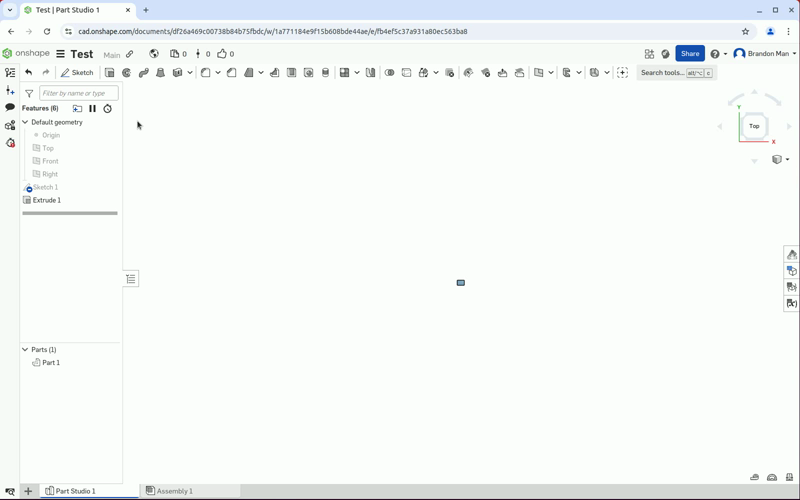
mouse_move(73, 189)
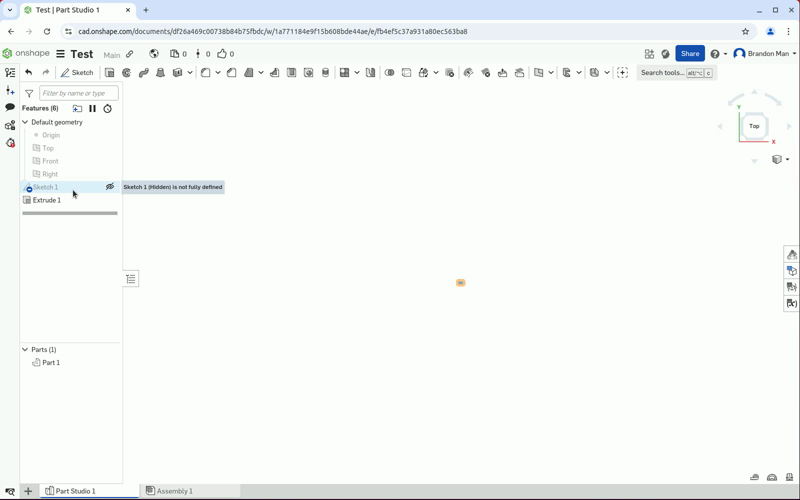
click(73, 189)
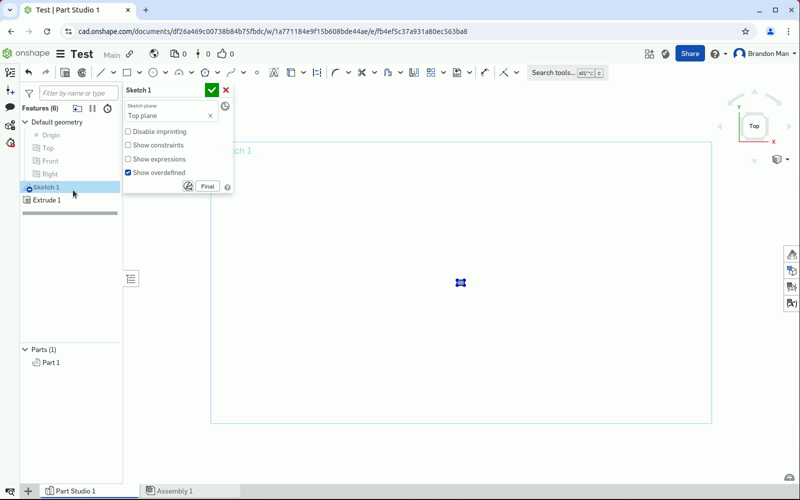
mouse_move(229, 92)
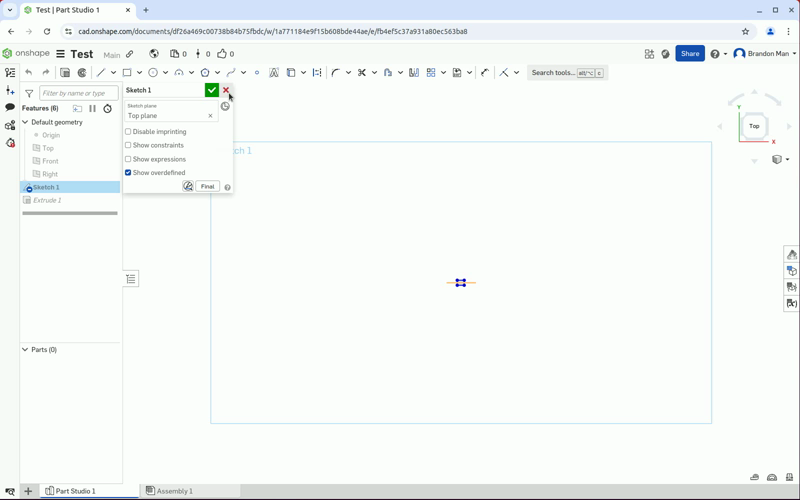
click(229, 92)
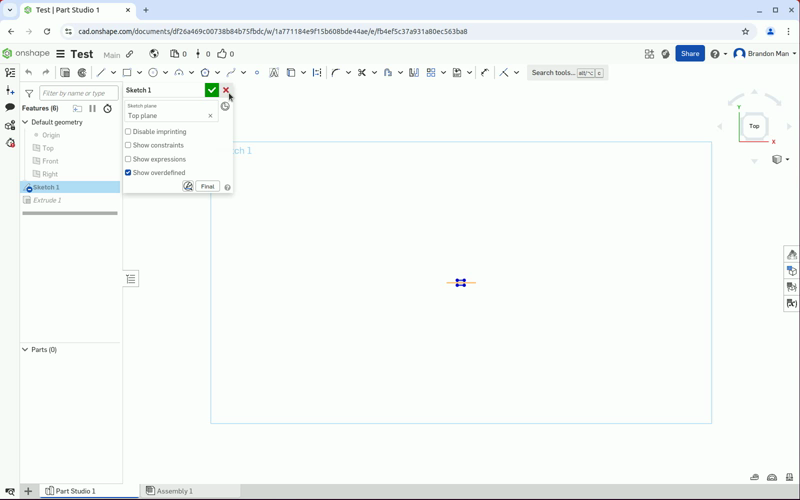
key(shift+s)
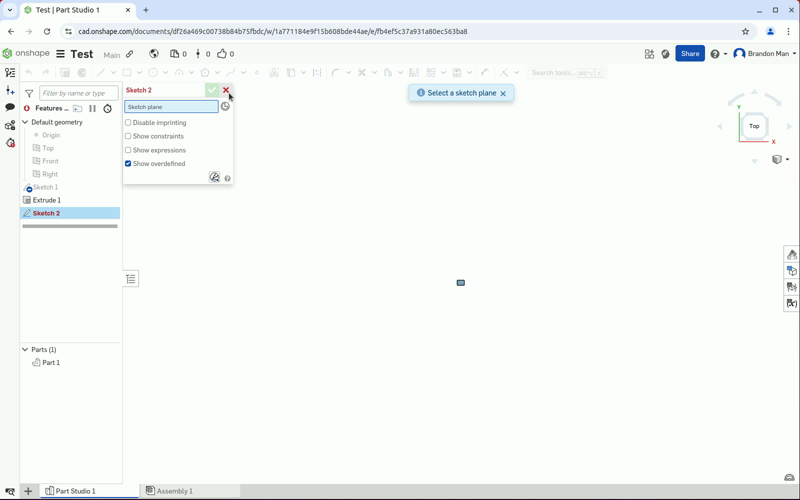
mouse_move(73, 150)
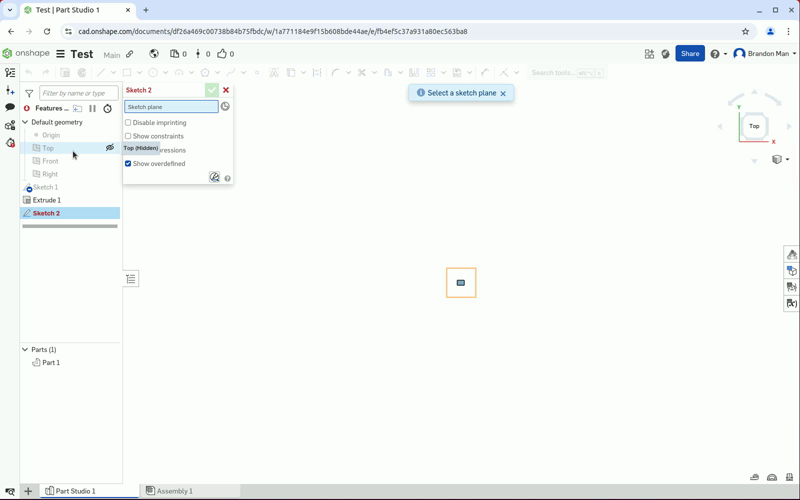
click(73, 150)
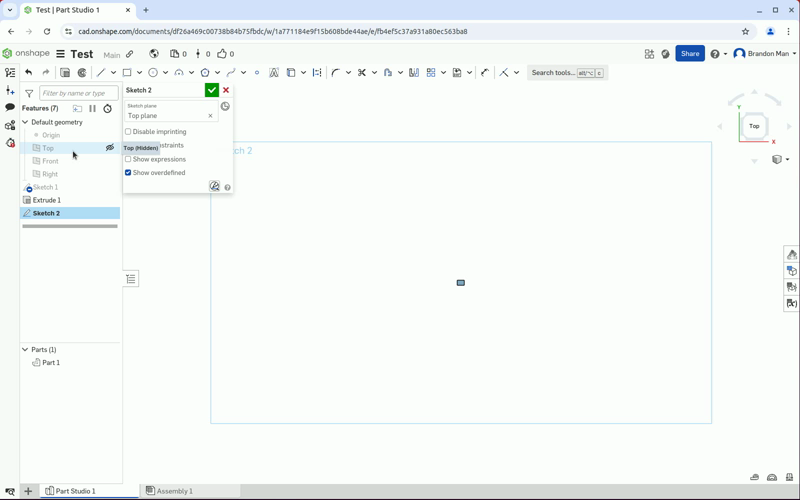
mouse_move(73, 352)
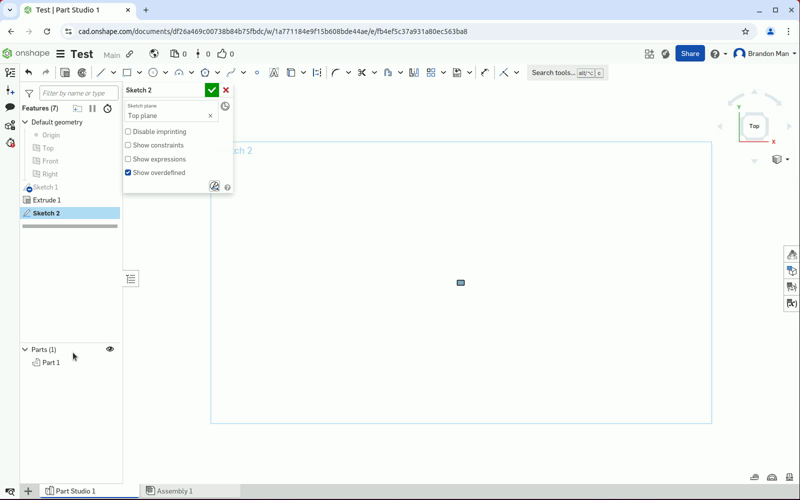
key(y)
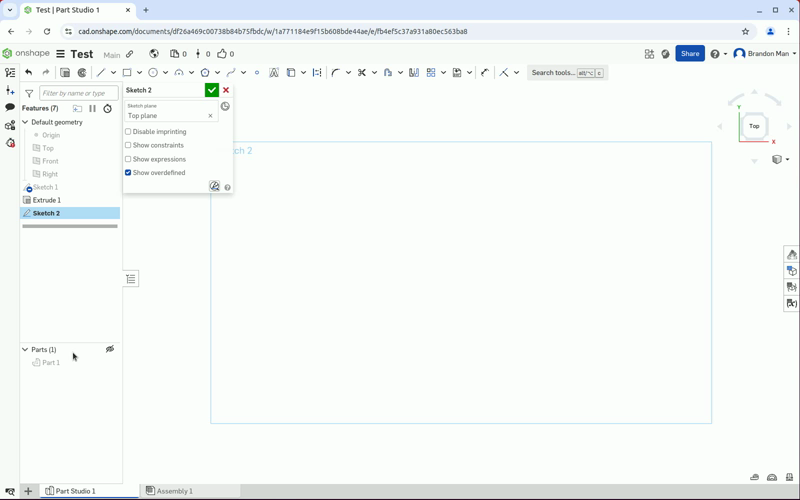
key(l)
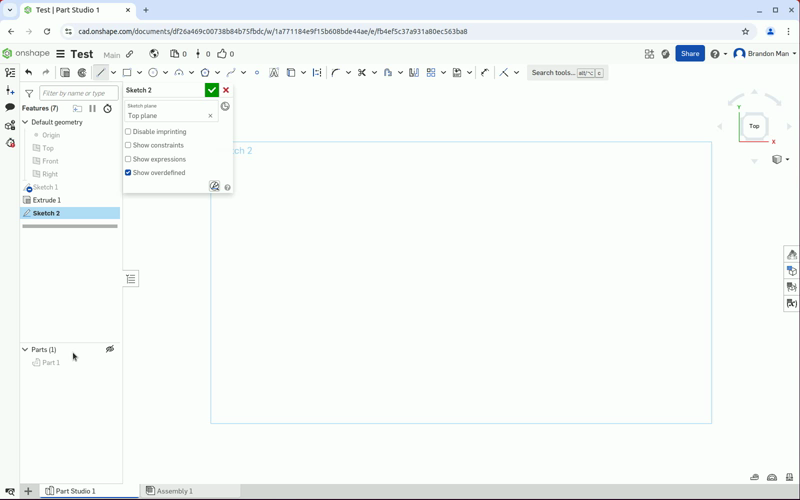
key_down(shift)
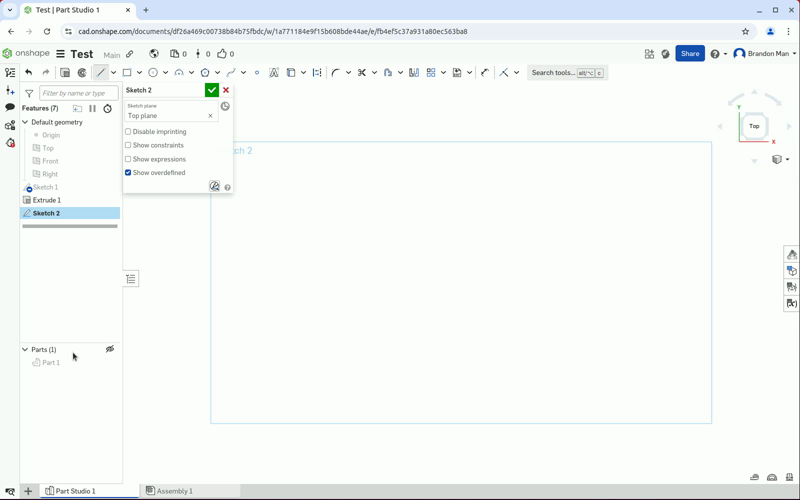
mouse_move(436, 285)
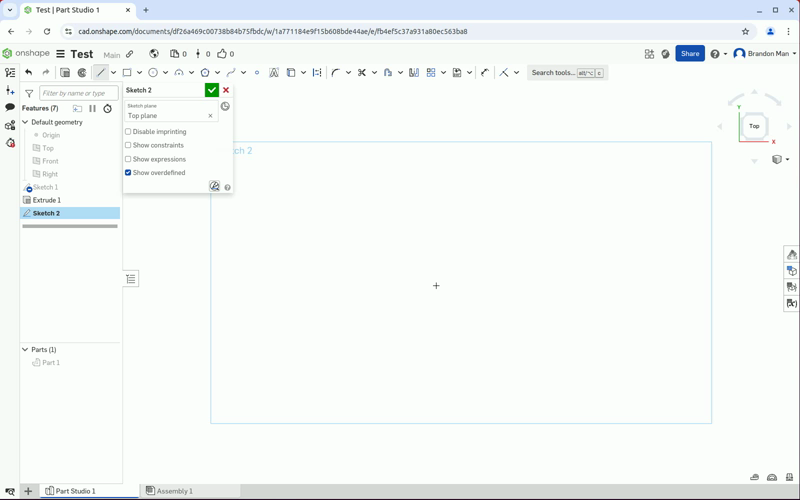
click(436, 285)
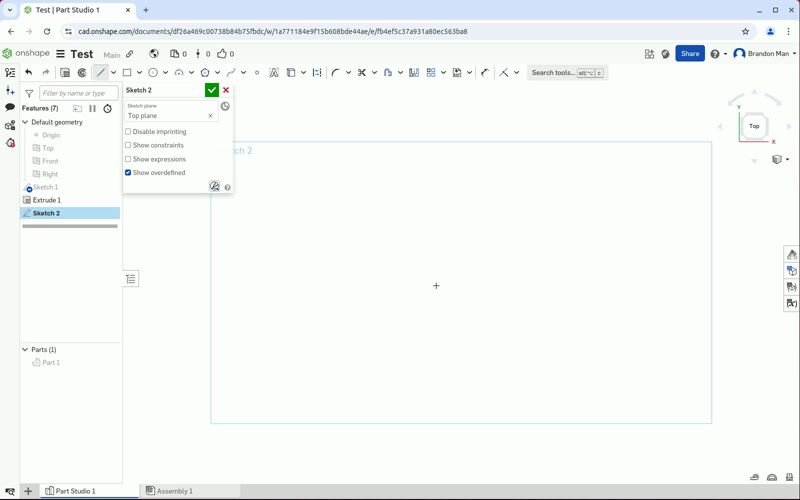
key_up(shift)
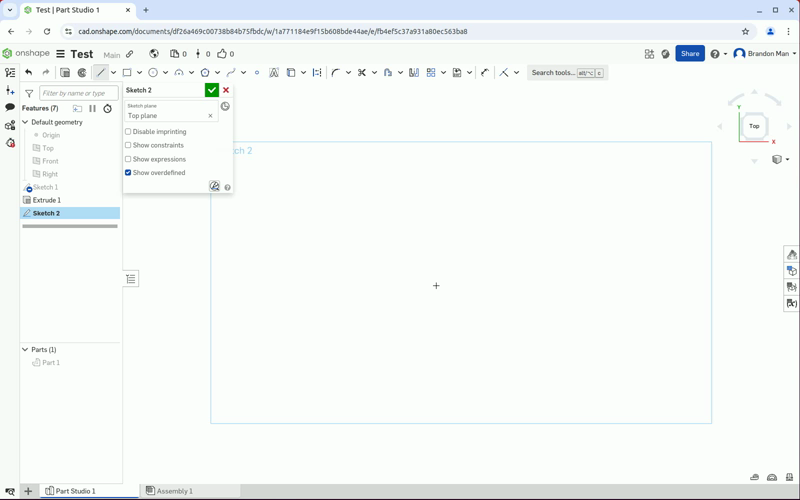
key_down(shift)
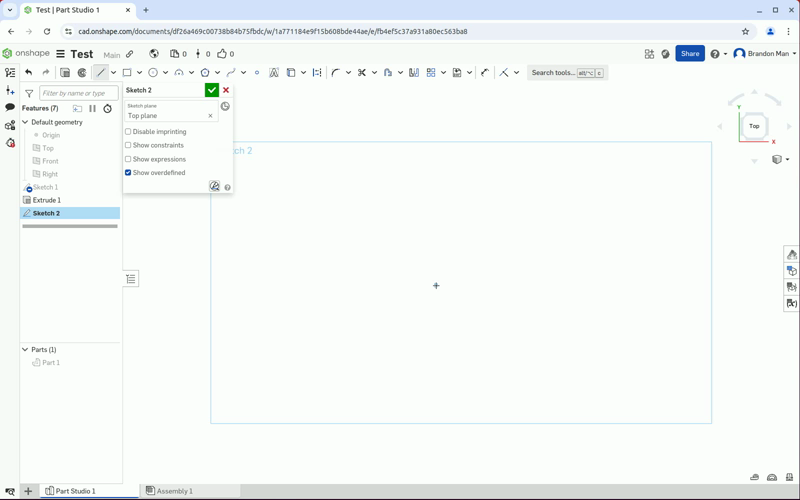
mouse_move(466, 285)
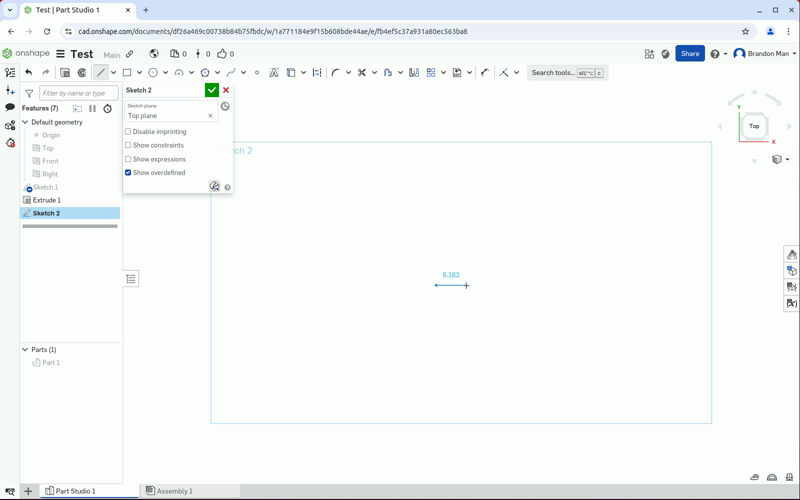
mouse_move(458, 285)
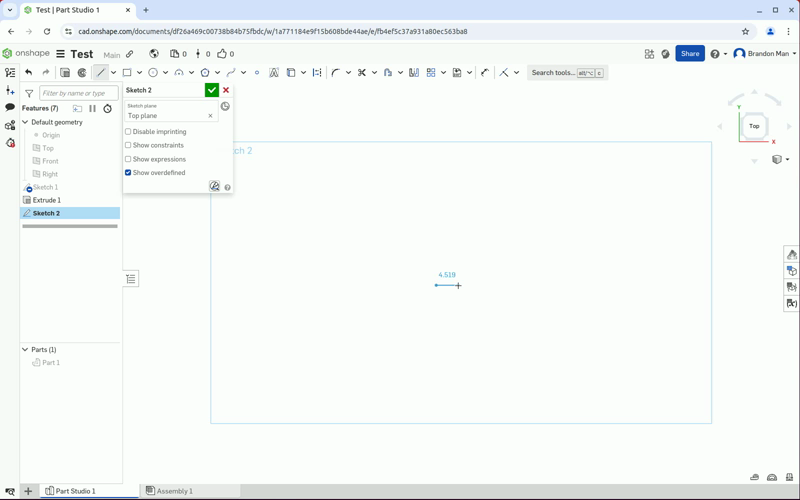
click(458, 285)
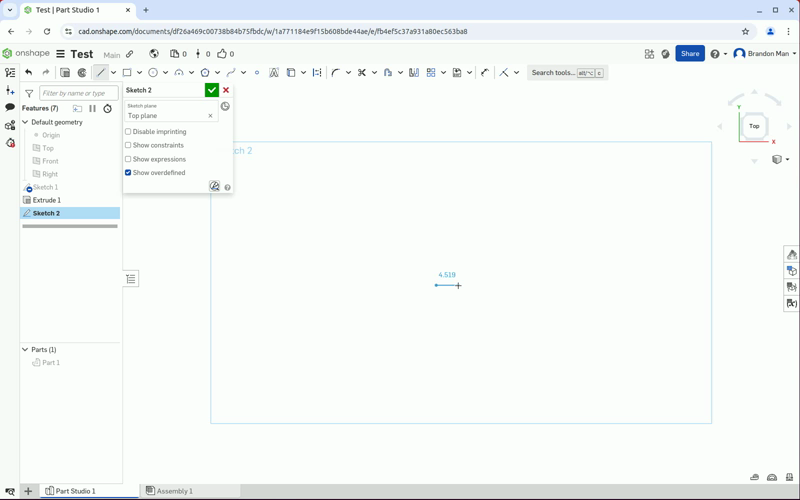
key_up(shift)
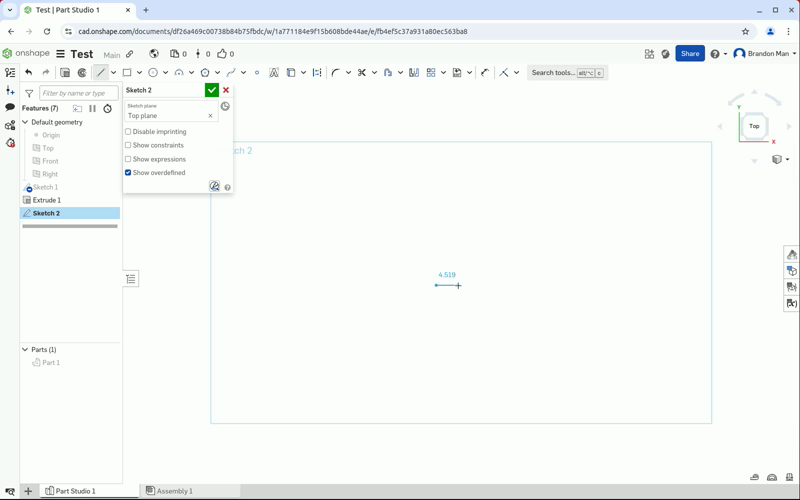
key_down(shift)
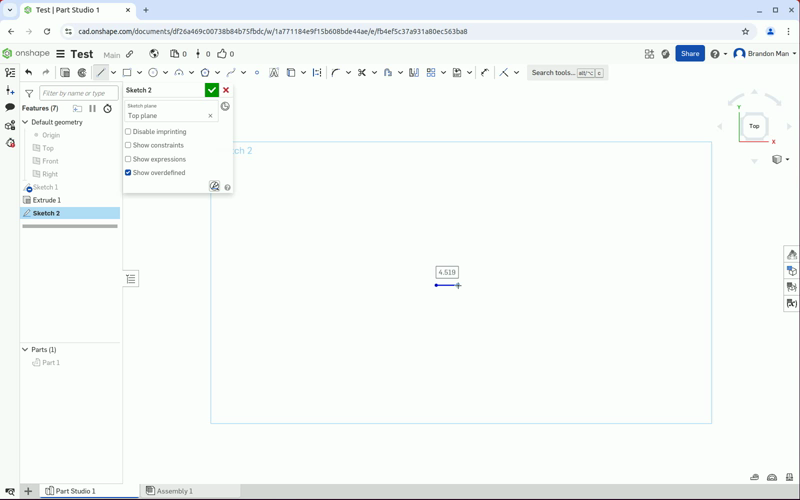
mouse_move(488, 285)
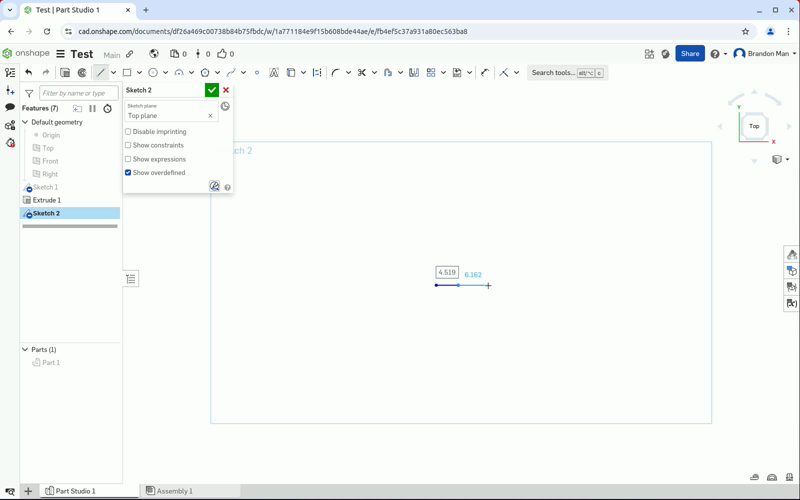
mouse_move(458, 280)
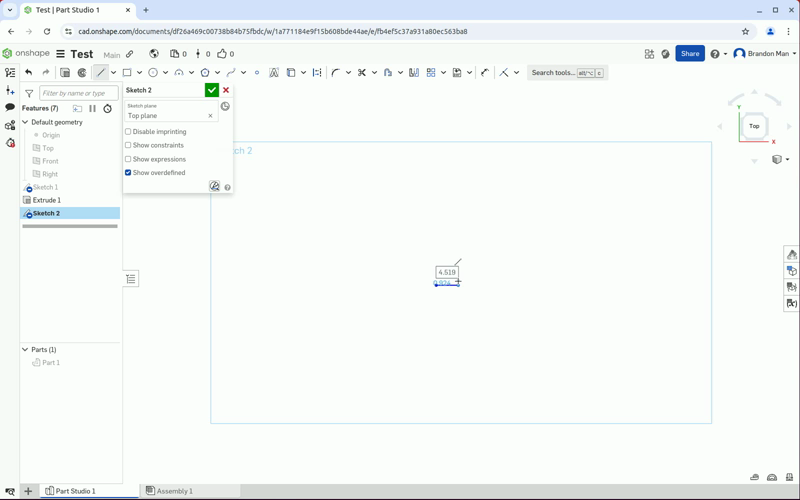
scroll(6)
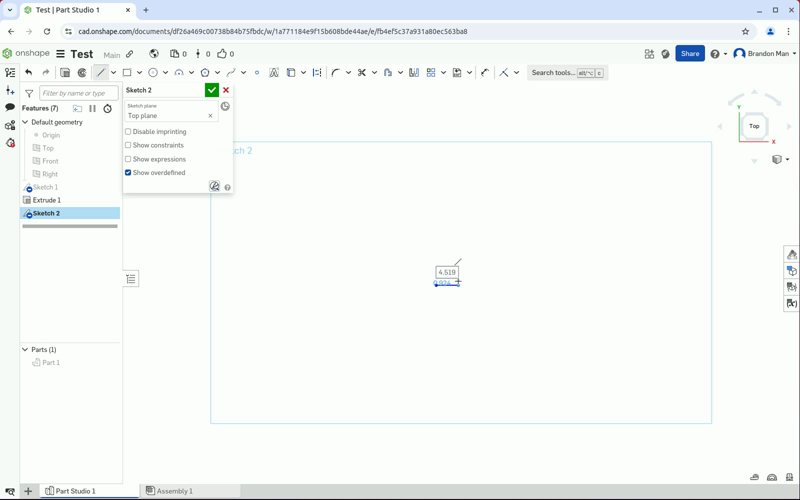
scroll(6)
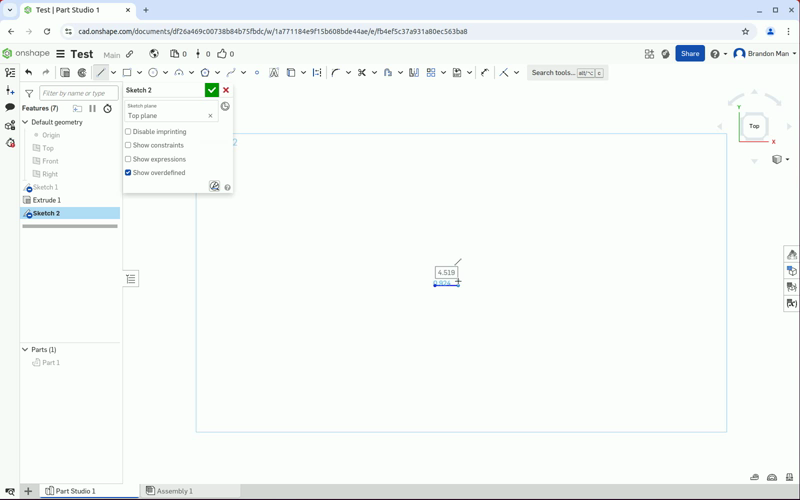
scroll(6)
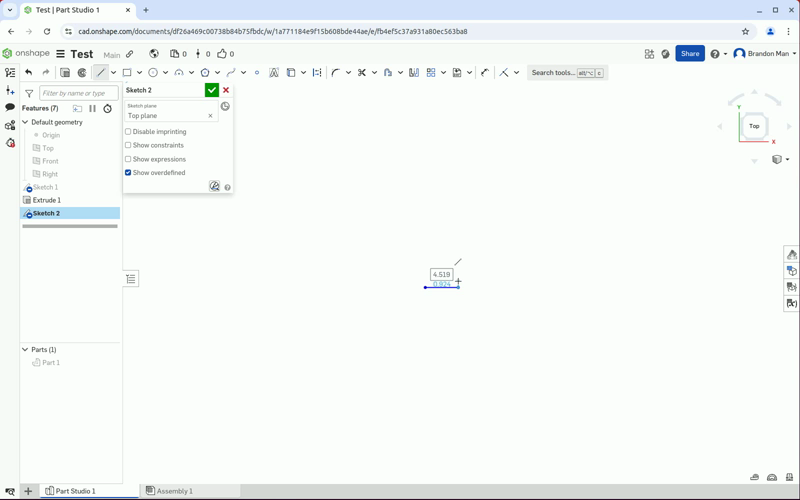
scroll(6)
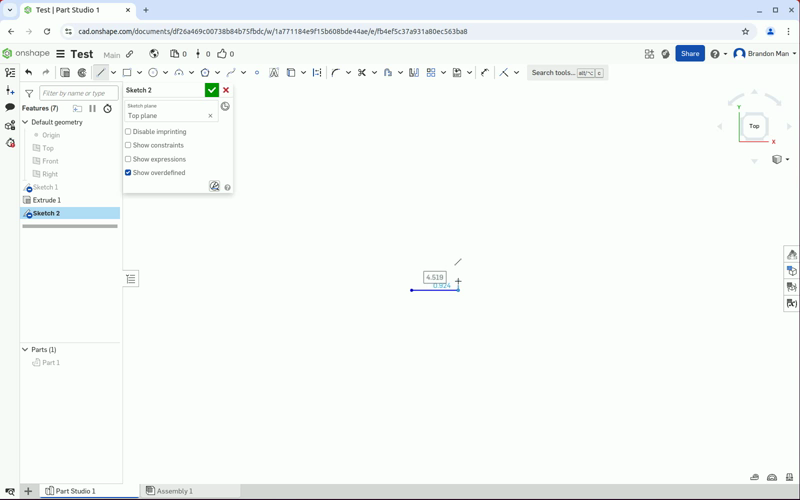
scroll(6)
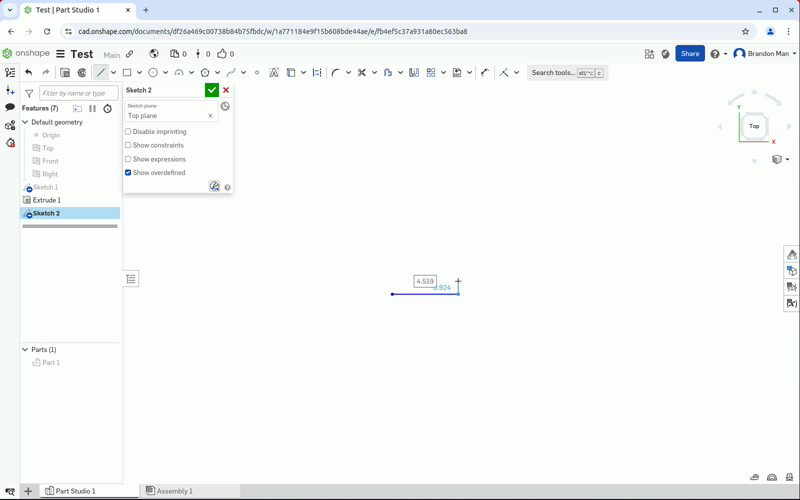
scroll(6)
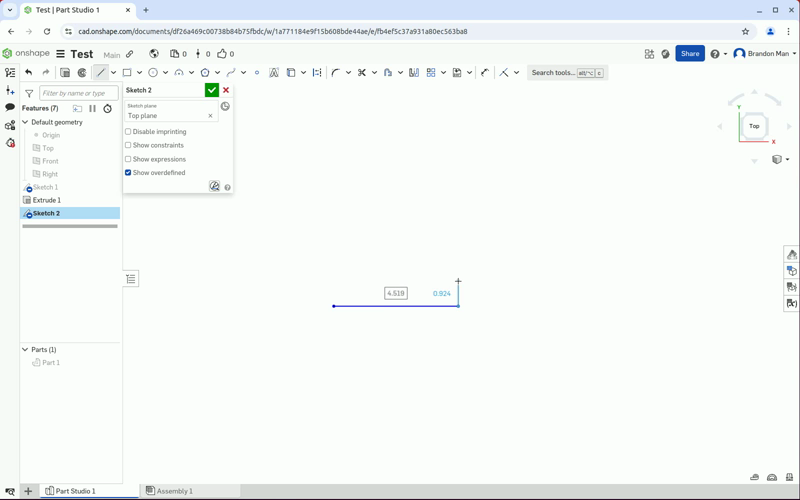
scroll(6)
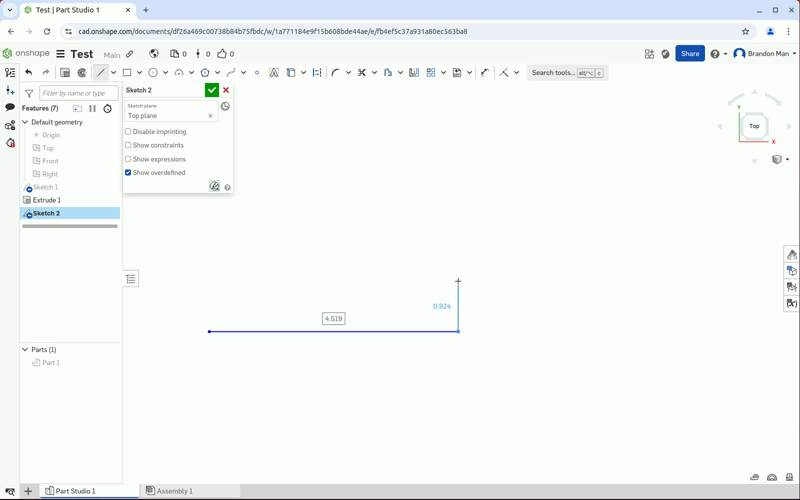
click(458, 280)
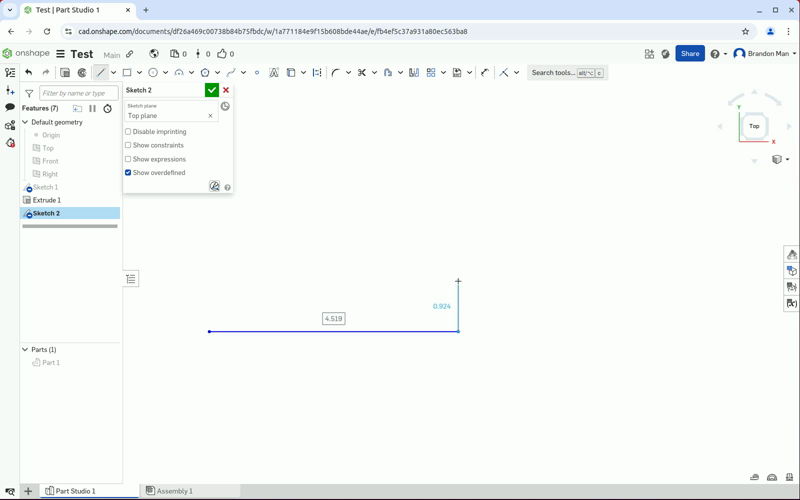
scroll(-6)
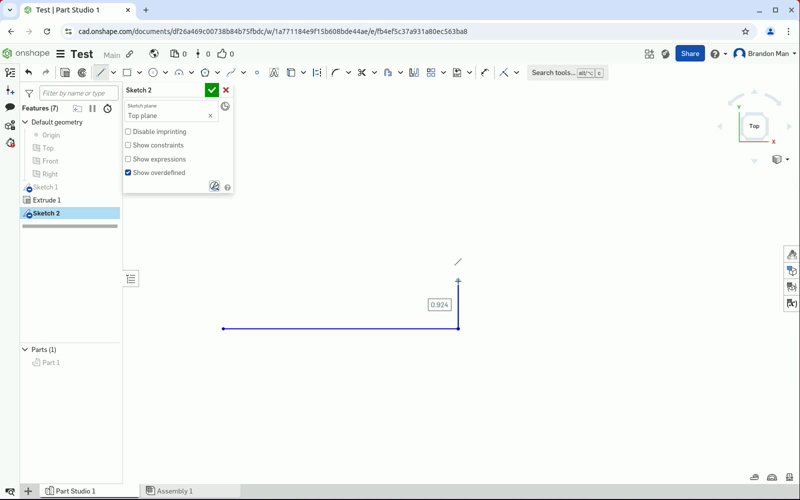
scroll(-6)
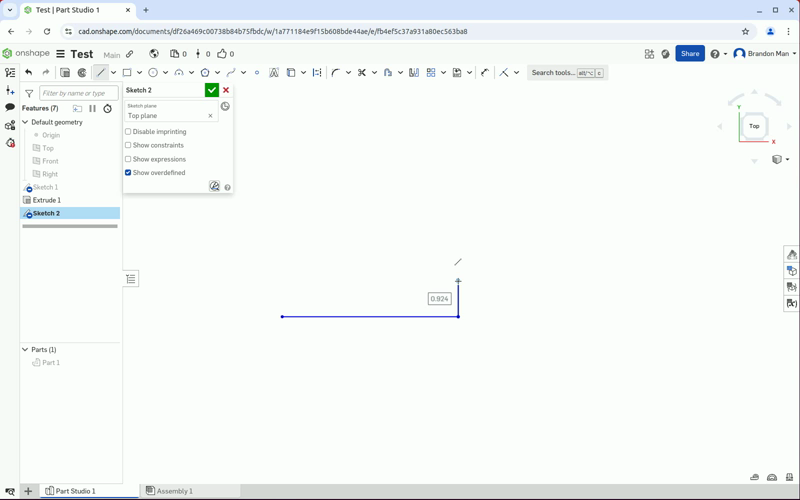
scroll(-6)
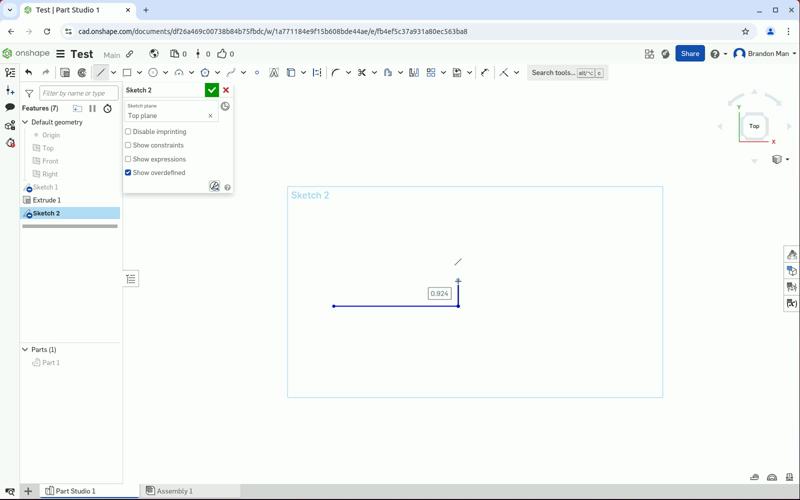
scroll(-6)
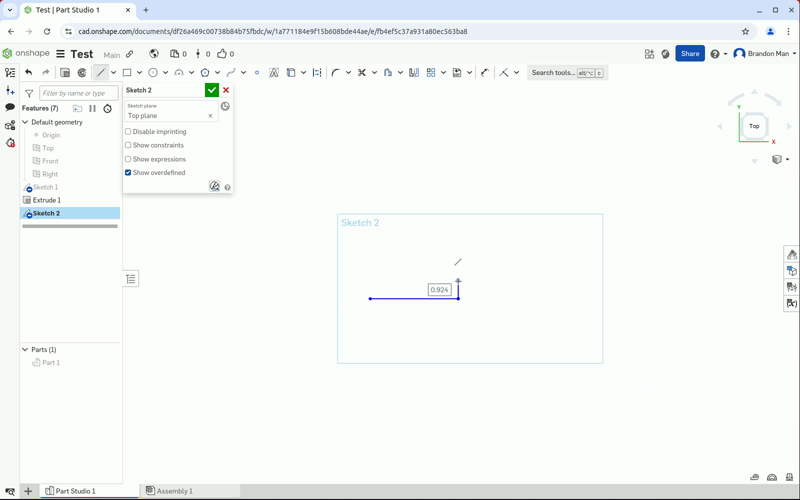
scroll(-6)
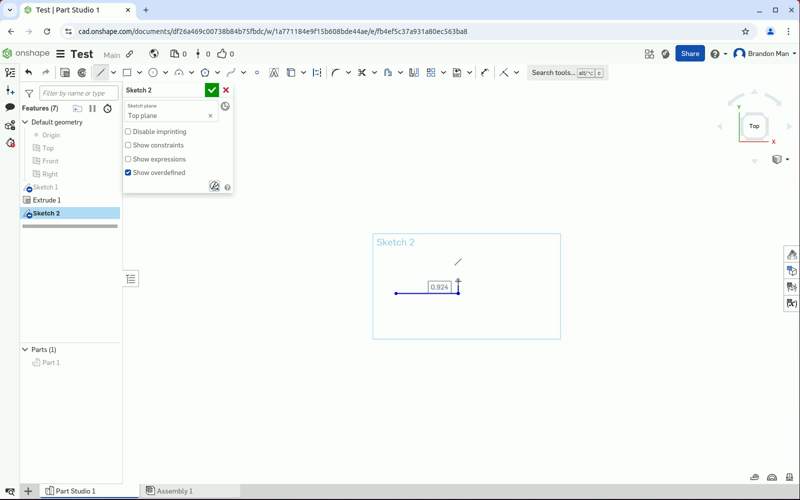
scroll(-6)
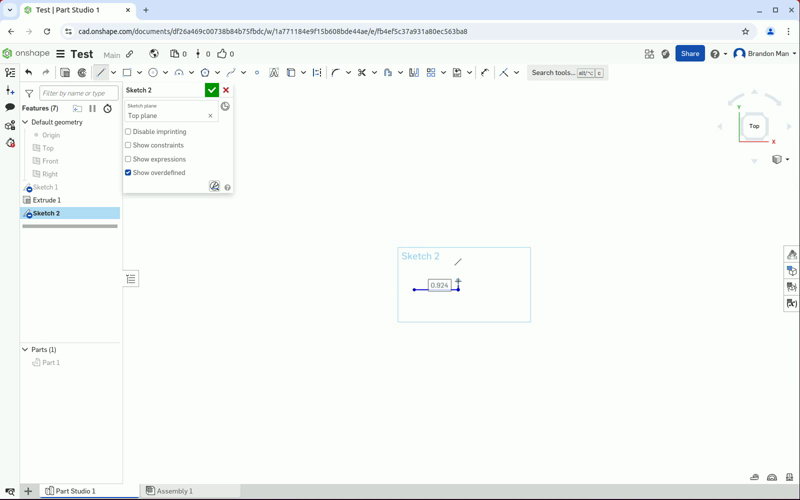
scroll(-6)
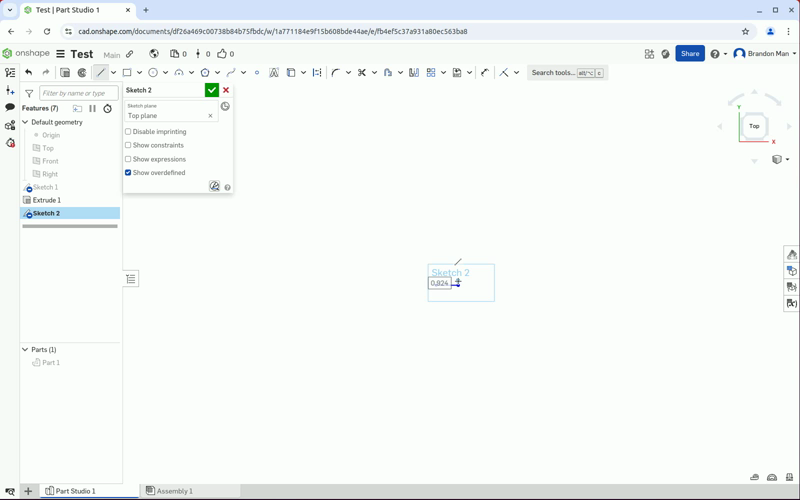
key_up(shift)
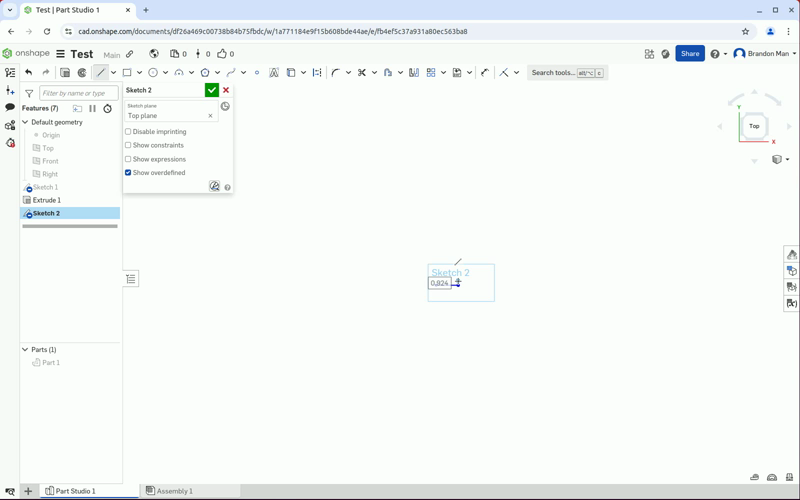
key_down(shift)
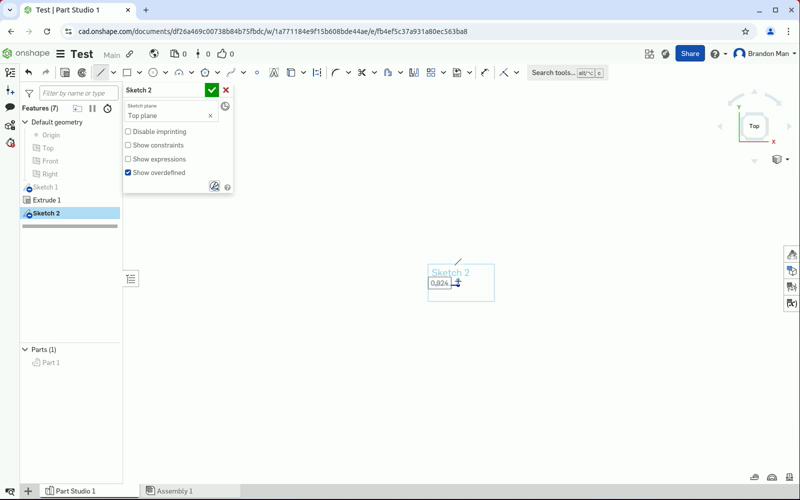
mouse_move(488, 280)
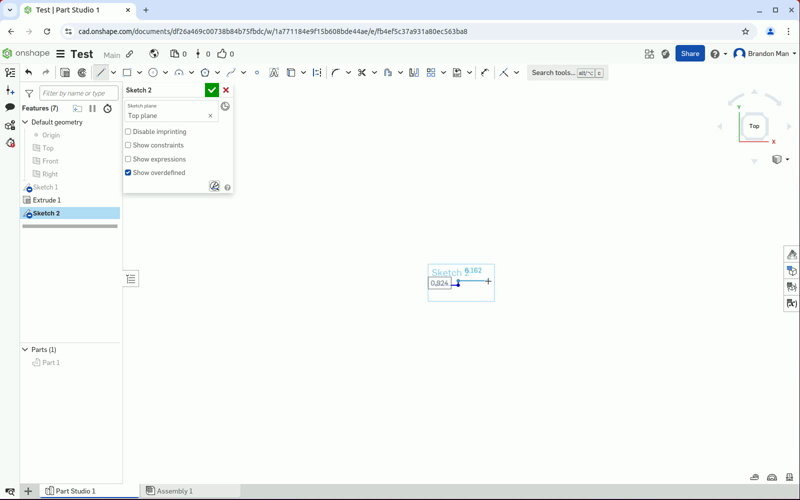
mouse_move(458, 279)
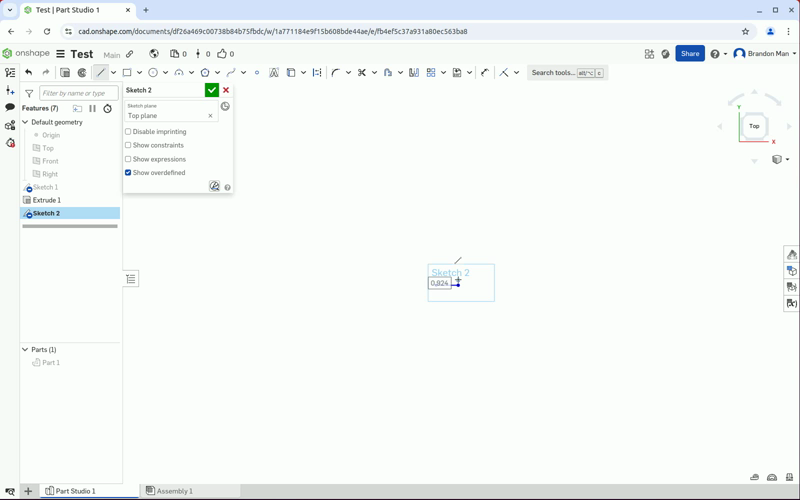
scroll(6)
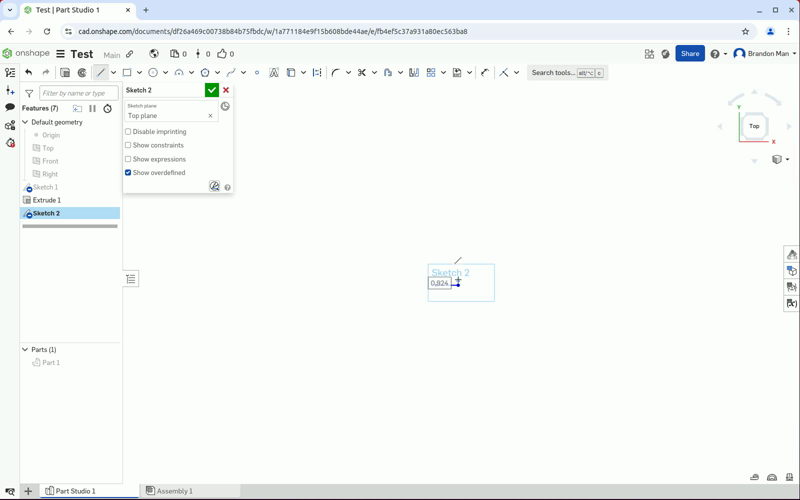
scroll(6)
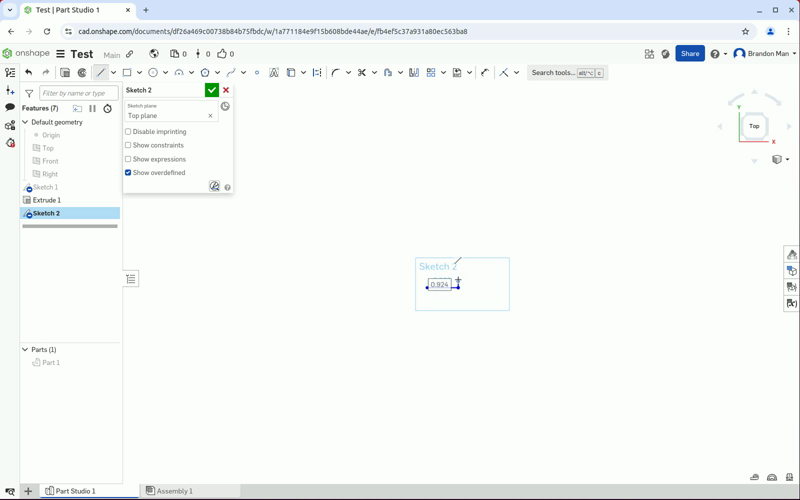
scroll(6)
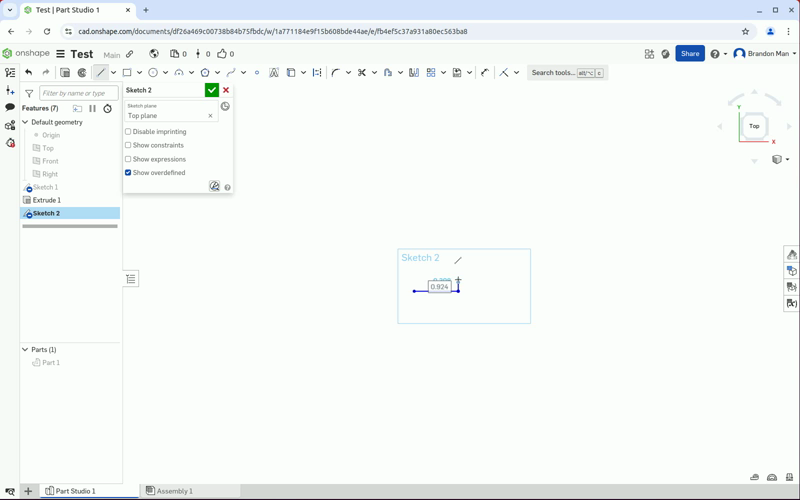
scroll(6)
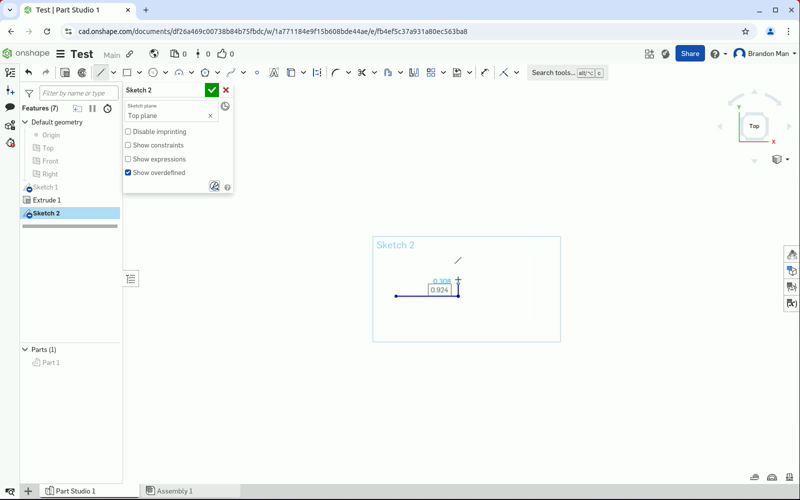
scroll(6)
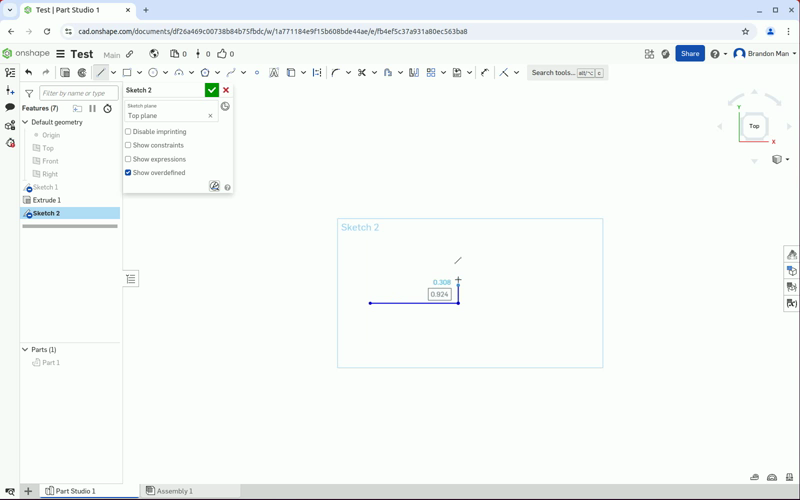
scroll(6)
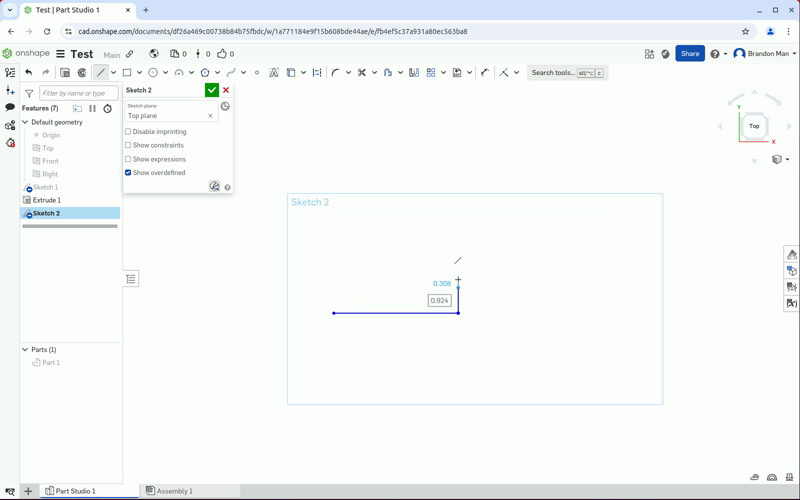
scroll(6)
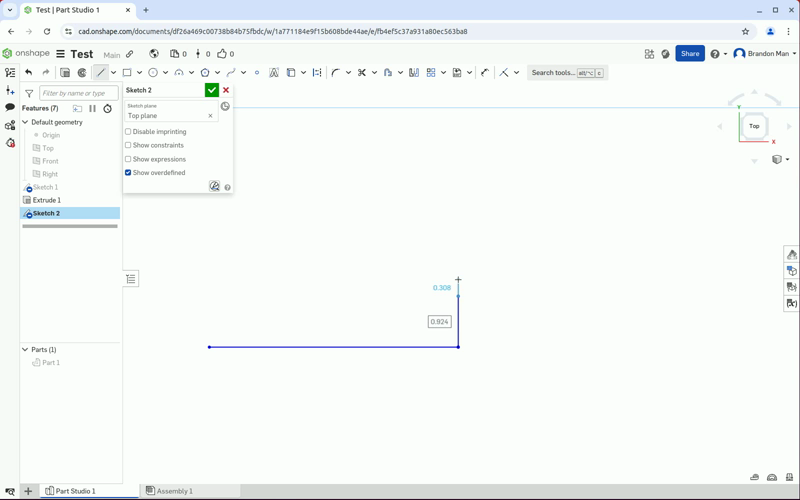
click(458, 279)
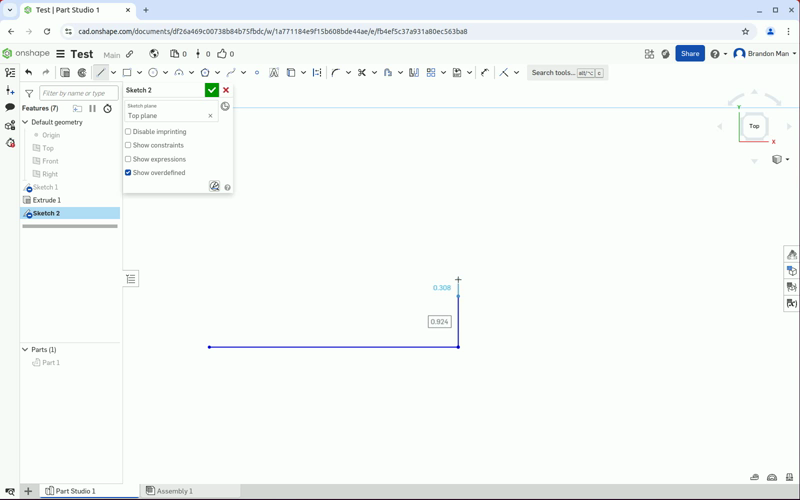
scroll(-6)
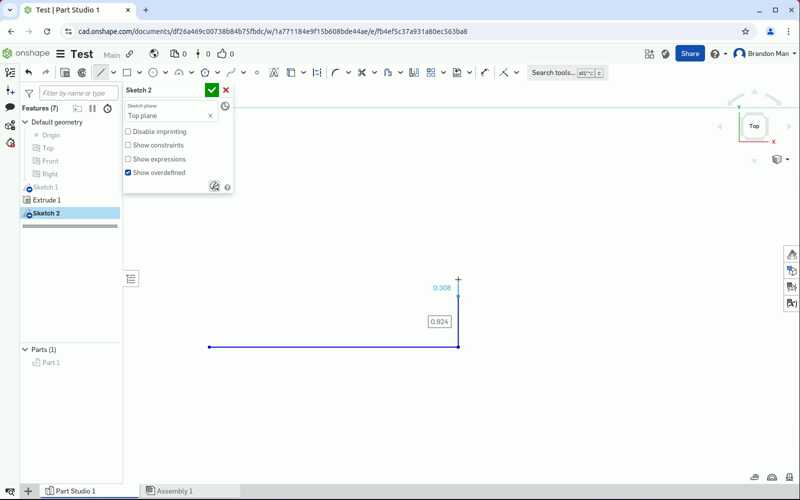
scroll(-6)
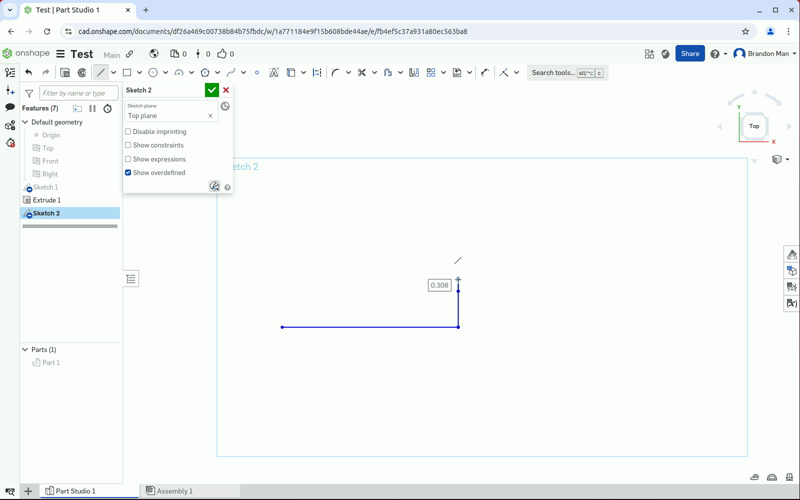
scroll(-6)
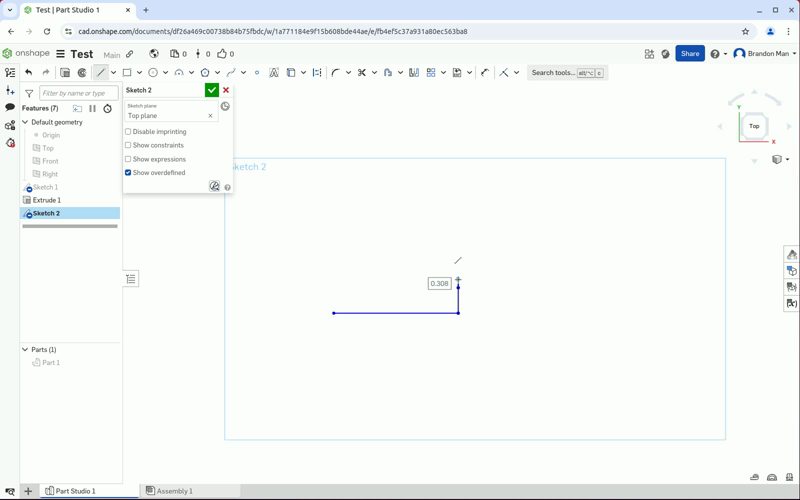
scroll(-6)
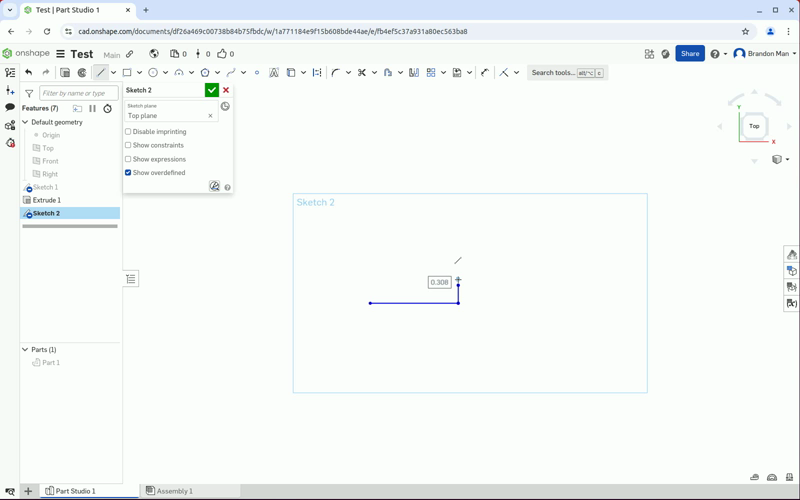
scroll(-6)
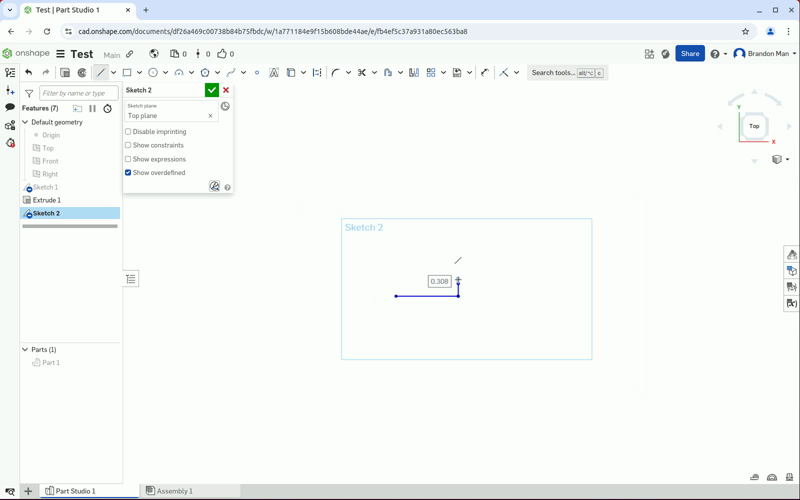
scroll(-6)
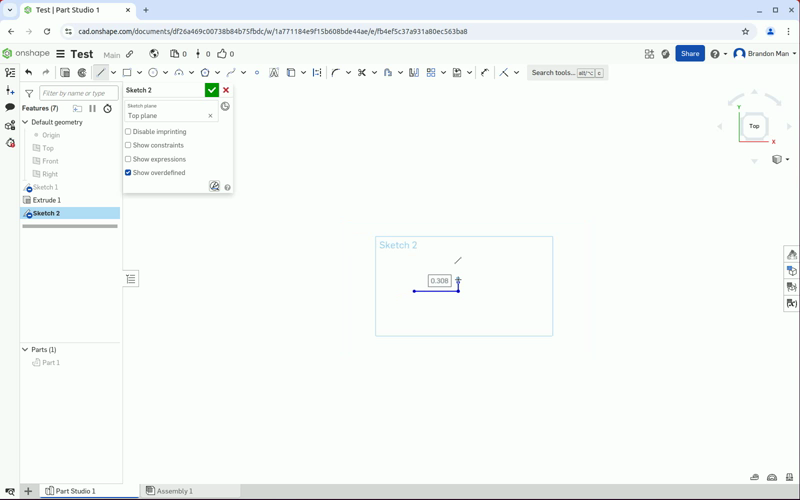
scroll(-6)
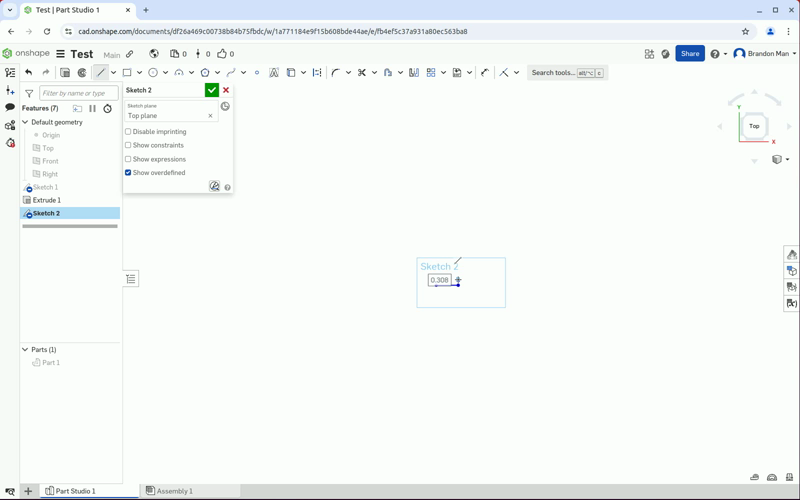
key_up(shift)
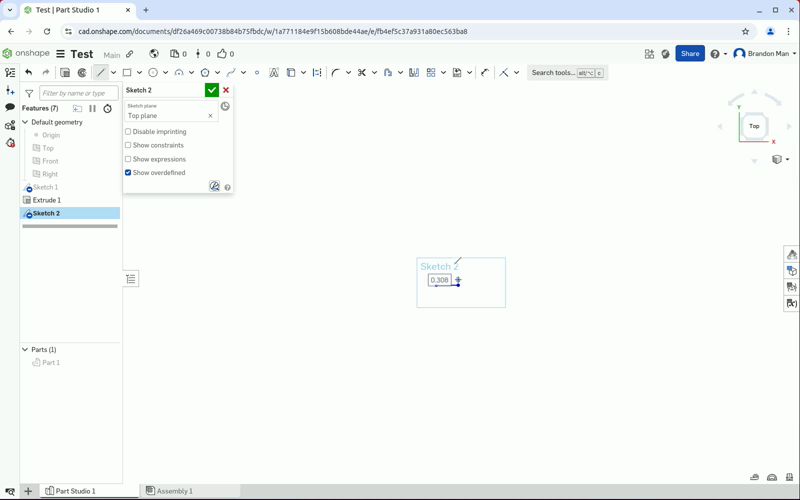
key_down(shift)
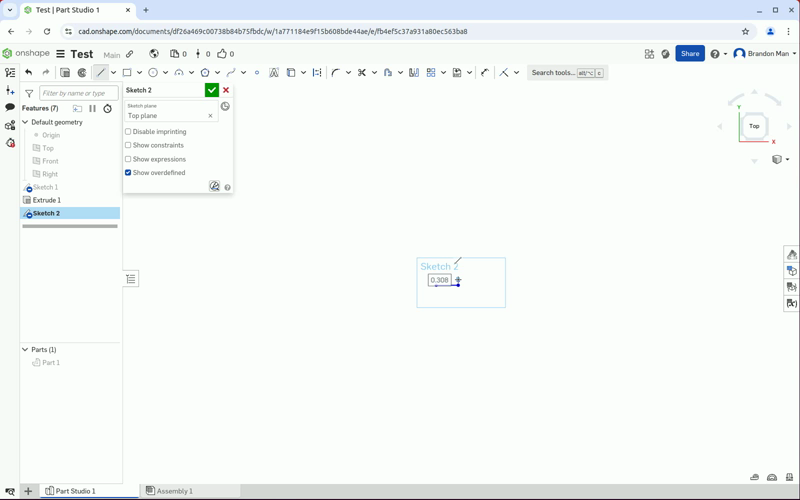
mouse_move(488, 279)
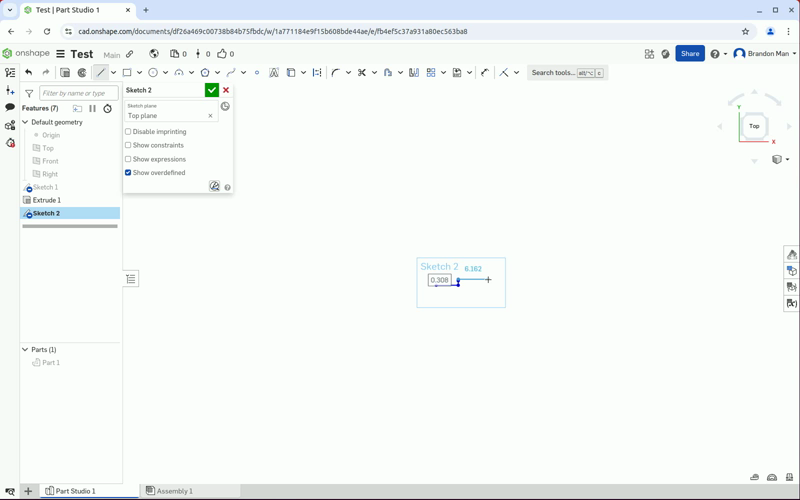
mouse_move(436, 279)
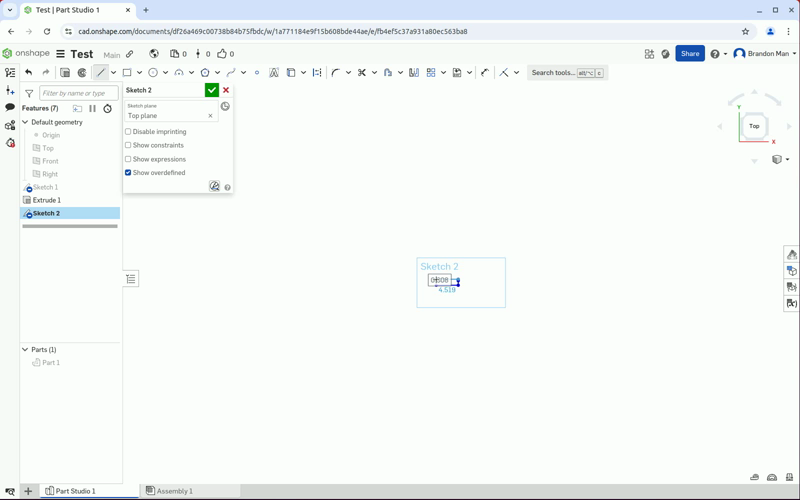
click(436, 279)
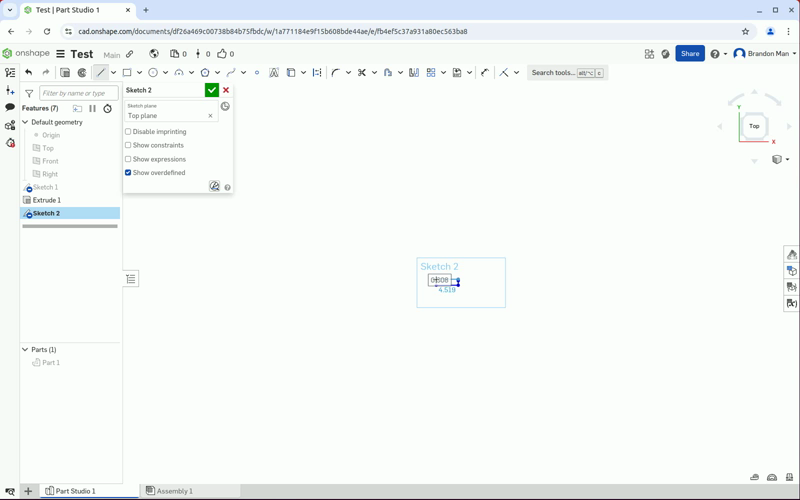
key_up(shift)
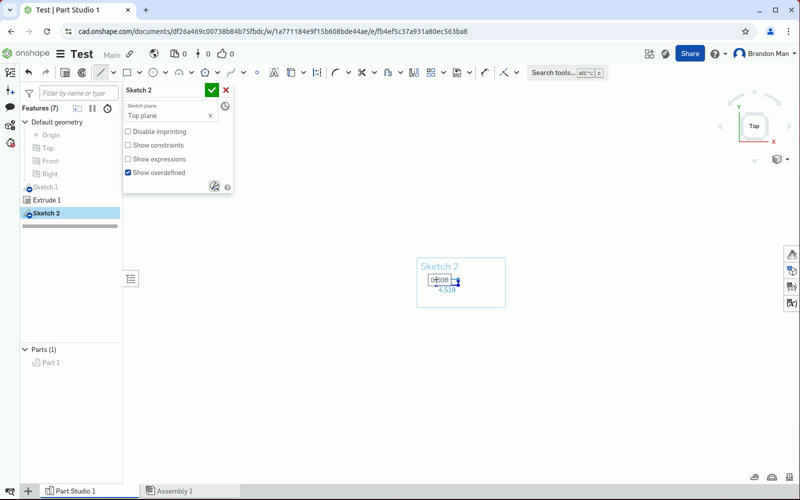
mouse_move(466, 279)
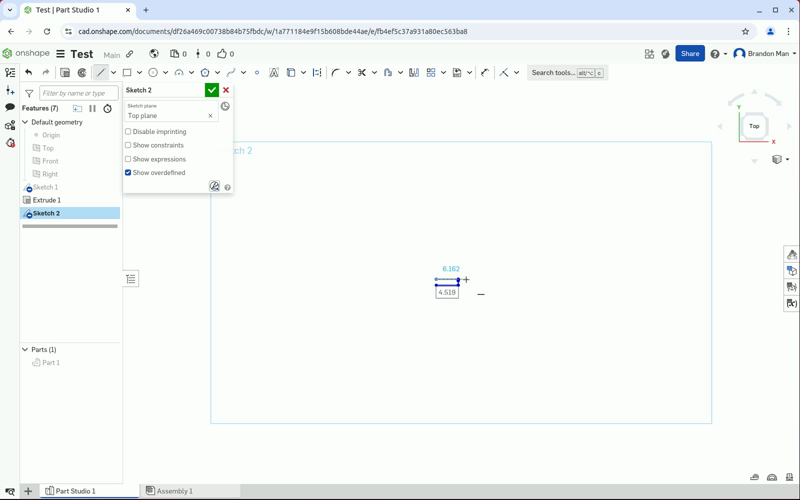
key_down(shift)
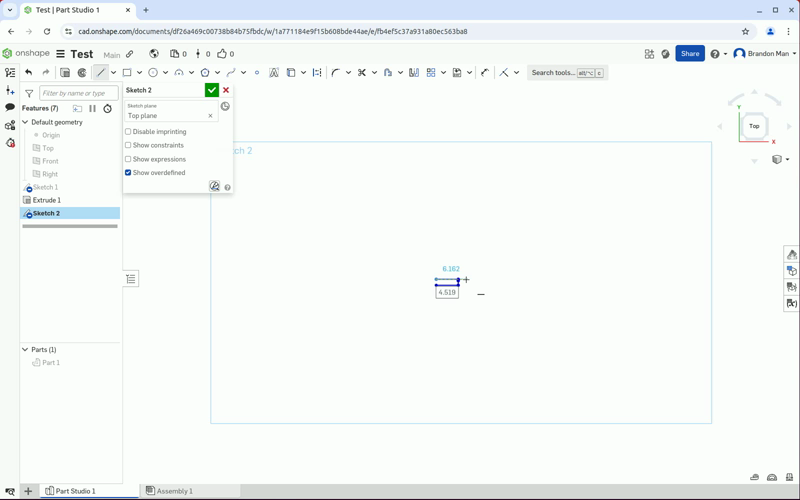
mouse_move(436, 285)
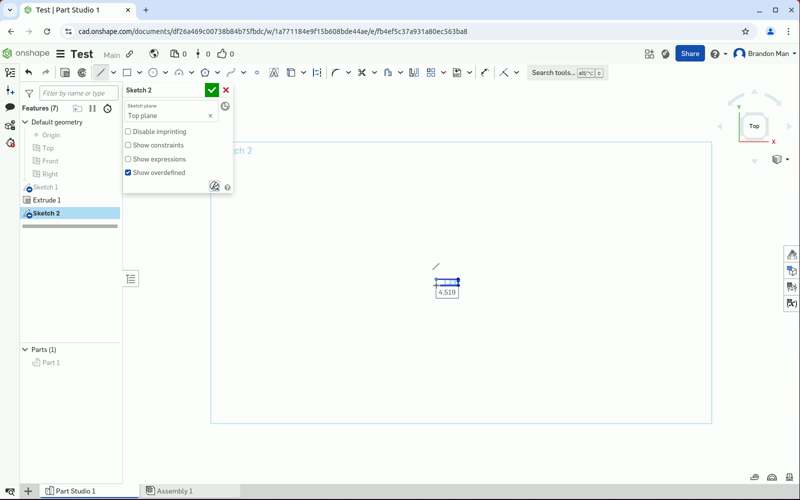
scroll(6)
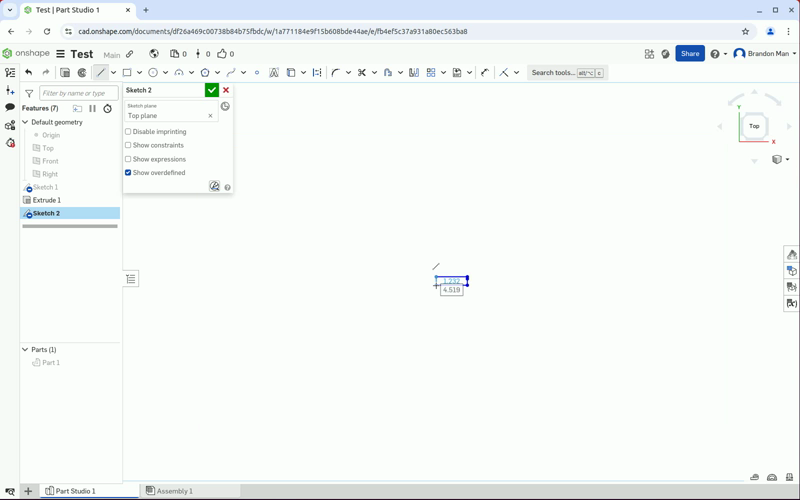
scroll(6)
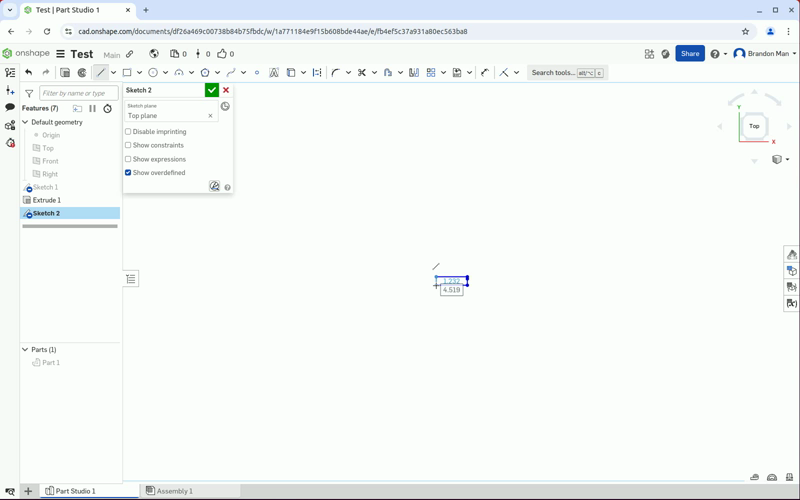
scroll(6)
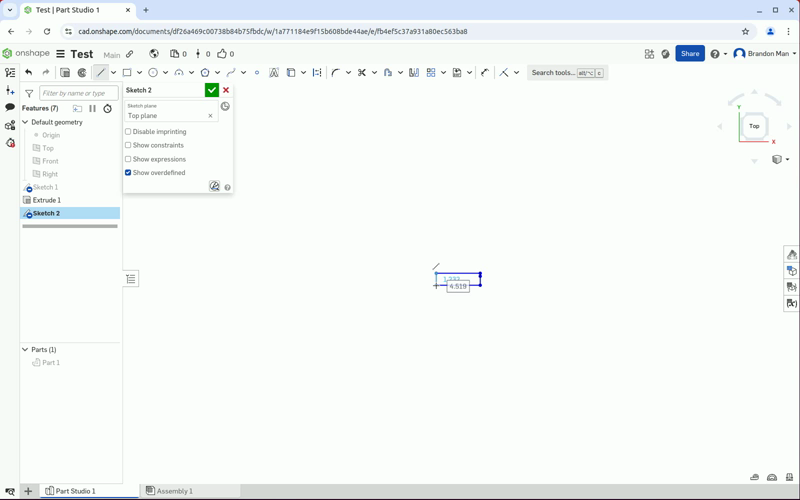
scroll(6)
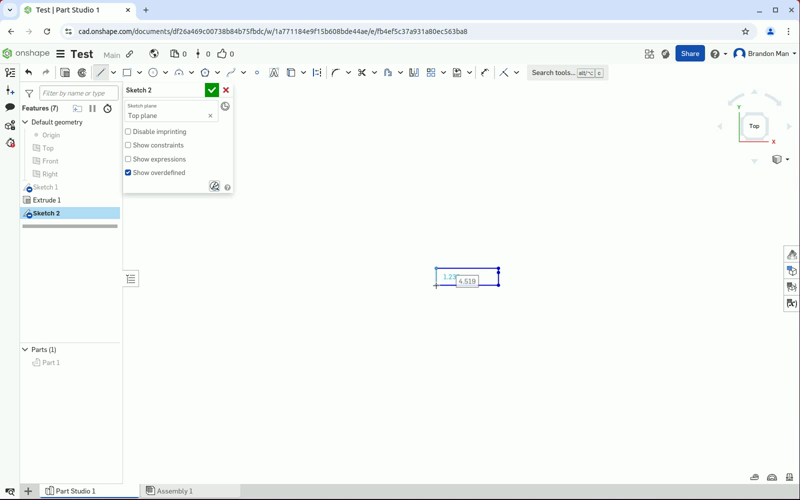
scroll(6)
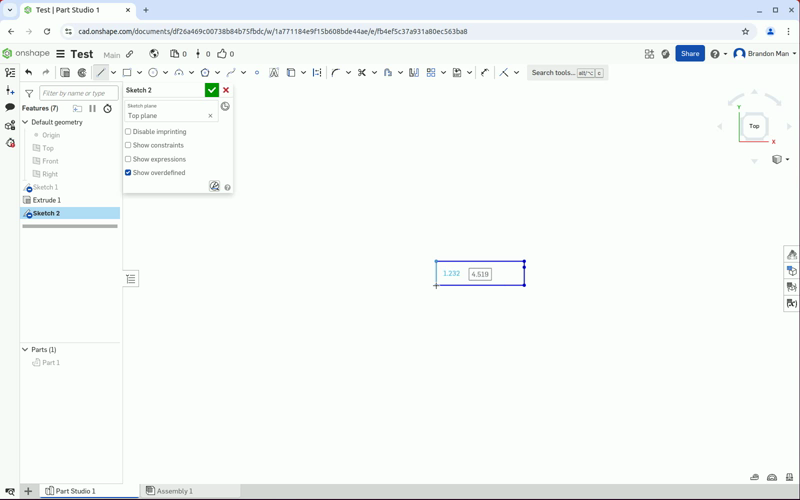
scroll(6)
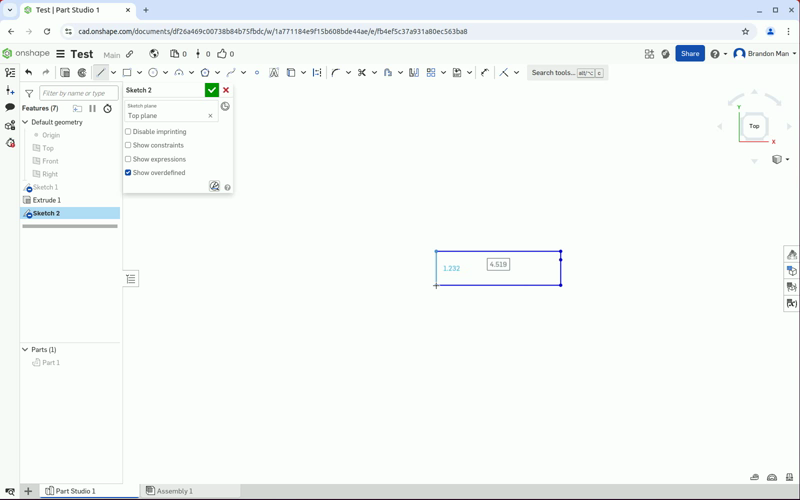
scroll(6)
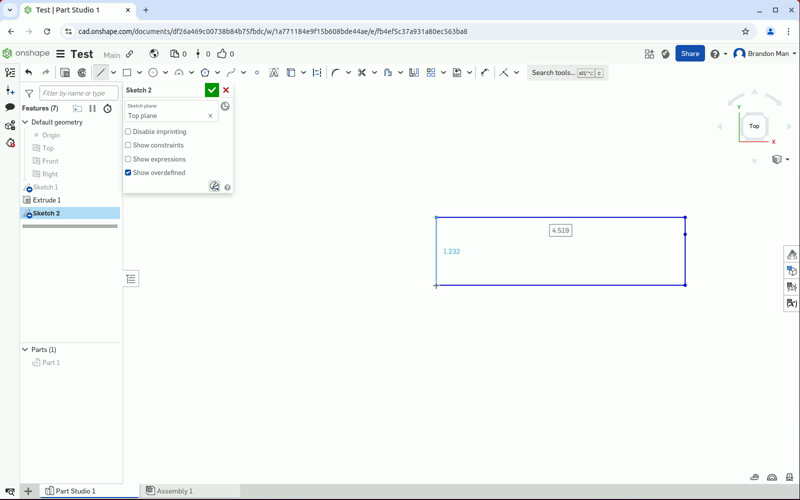
key_up(shift)
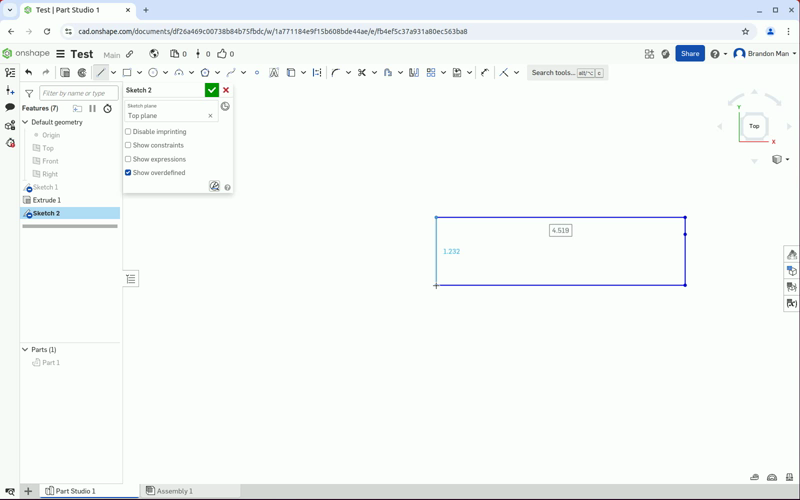
click(436, 285)
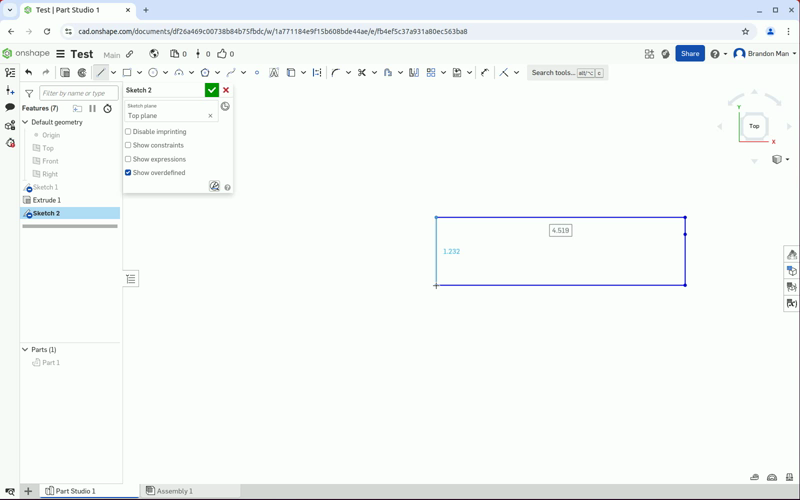
scroll(-6)
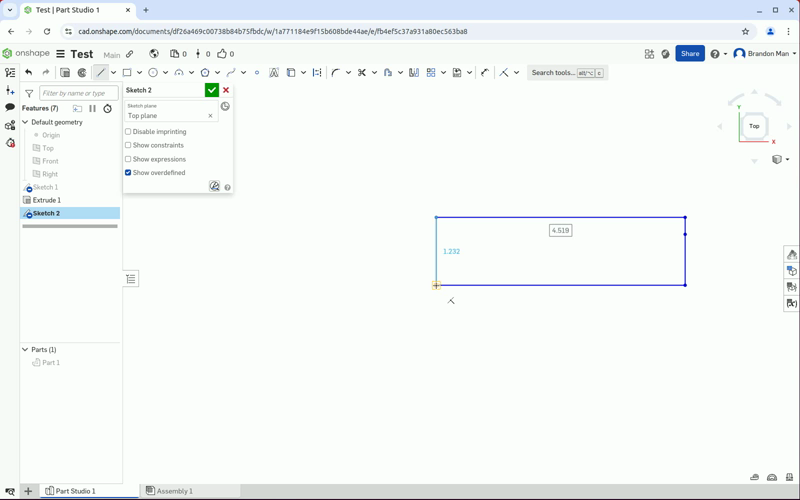
scroll(-6)
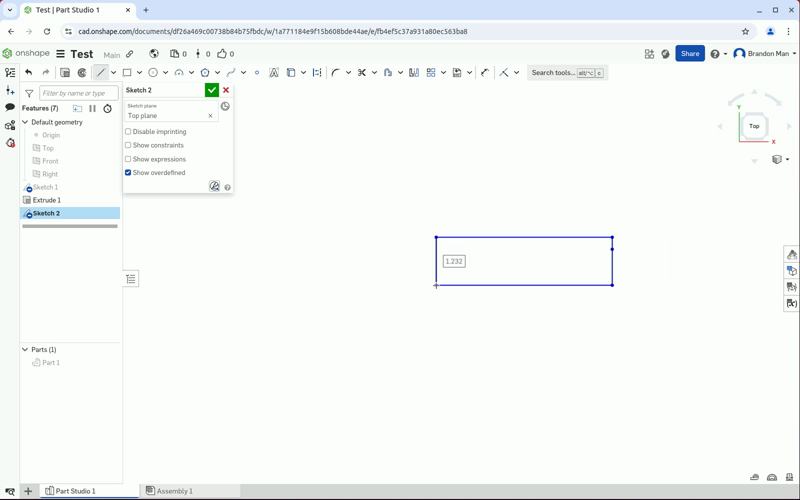
scroll(-6)
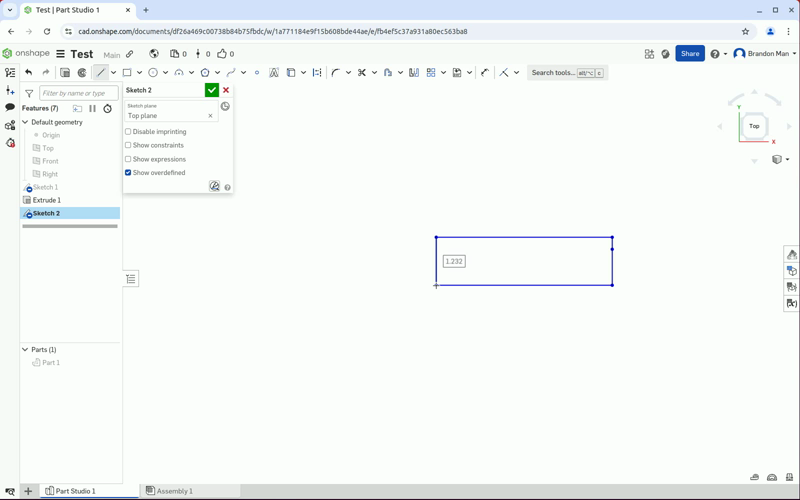
scroll(-6)
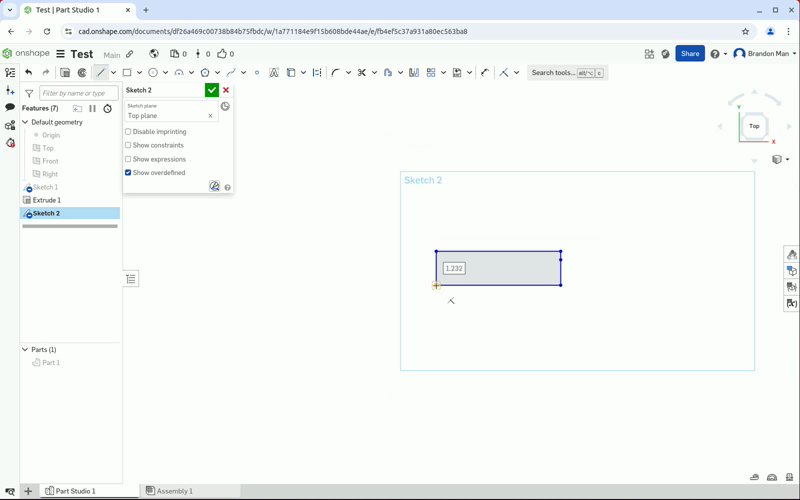
scroll(-6)
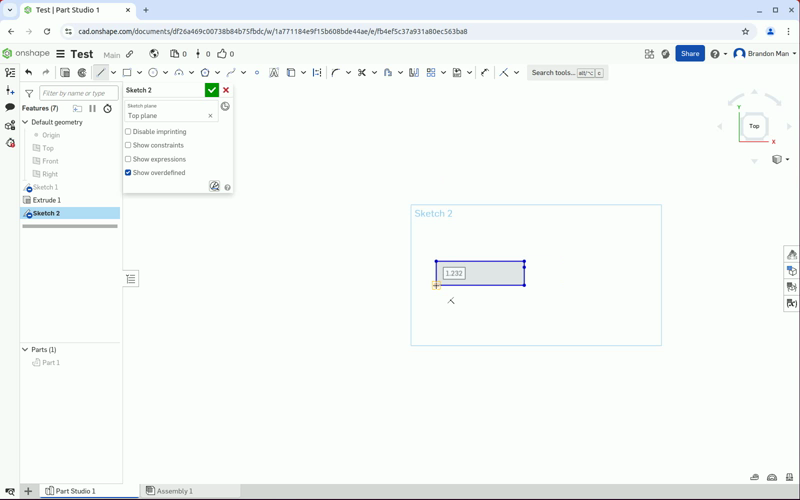
scroll(-6)
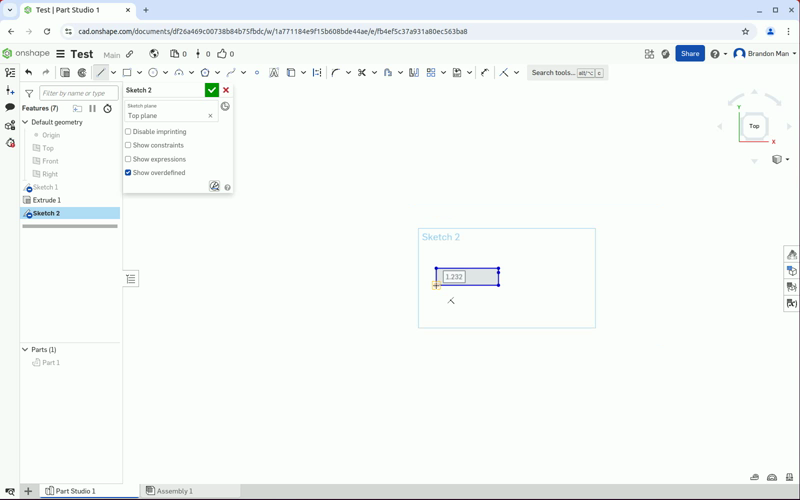
scroll(-6)
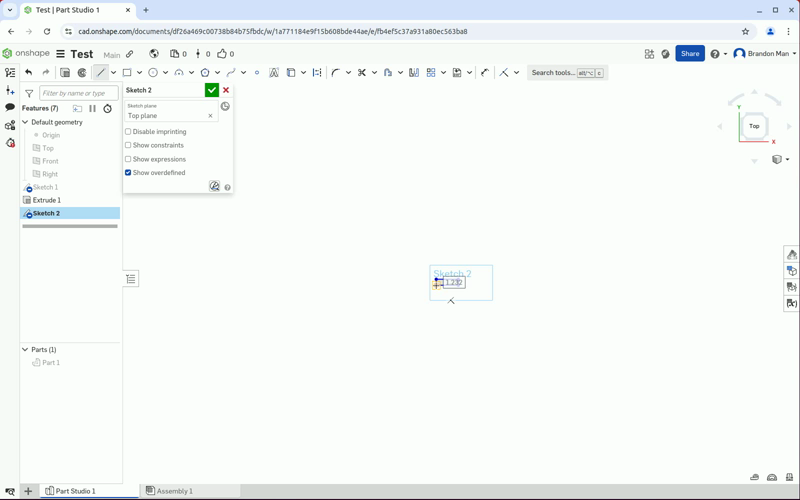
key(esc)
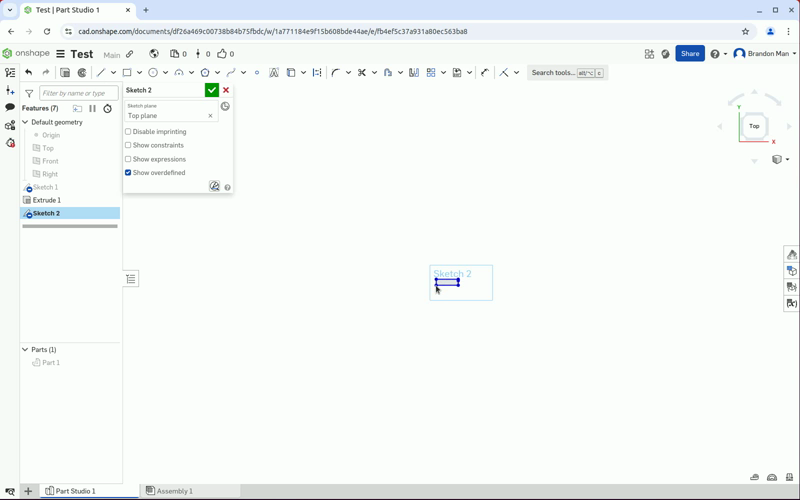
mouse_move(457, 280)
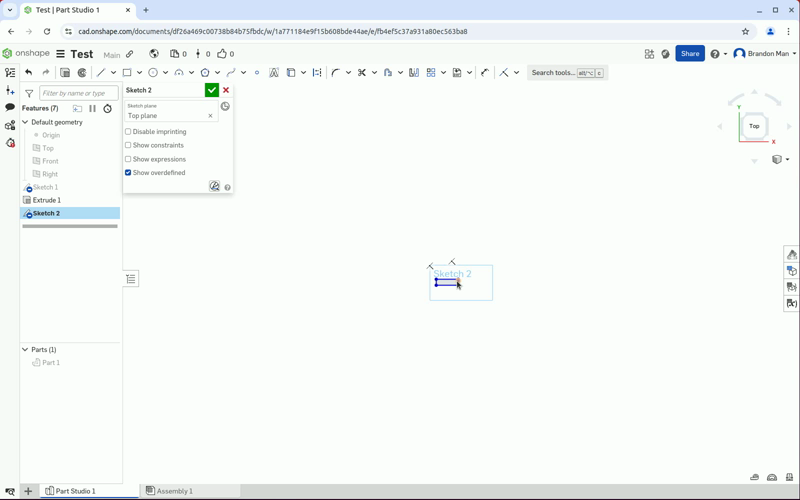
scroll(6)
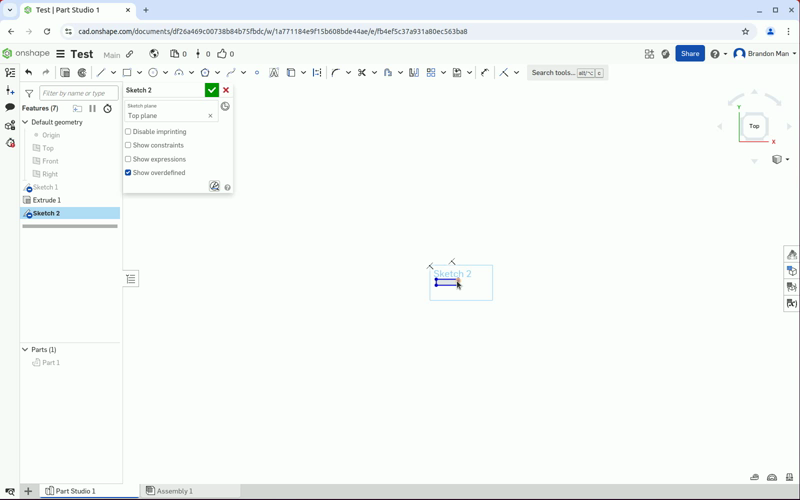
scroll(6)
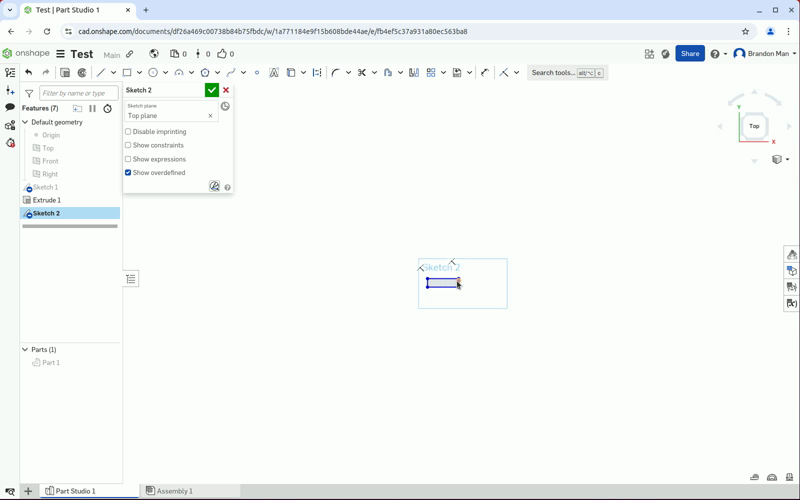
scroll(6)
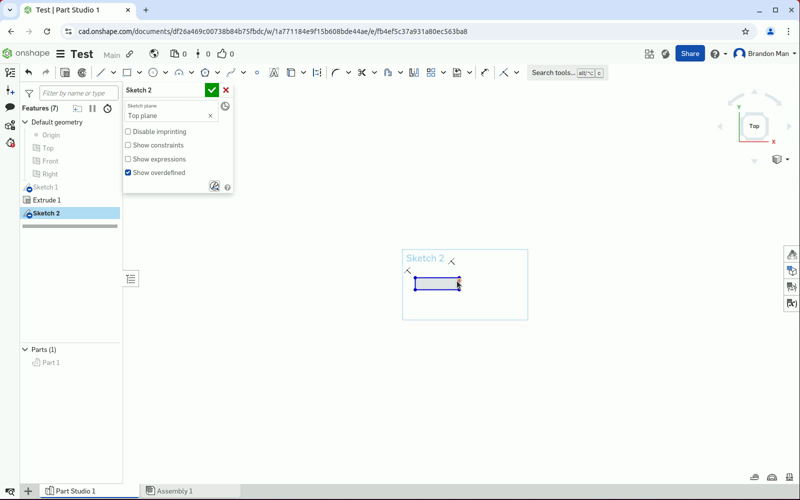
scroll(6)
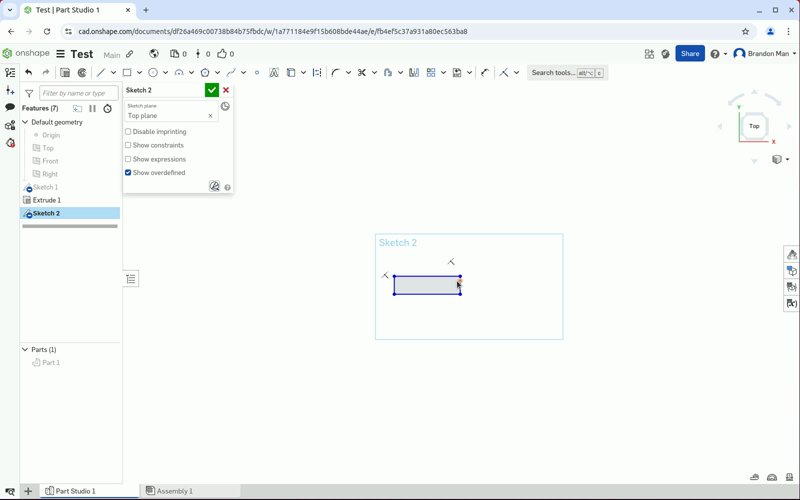
scroll(6)
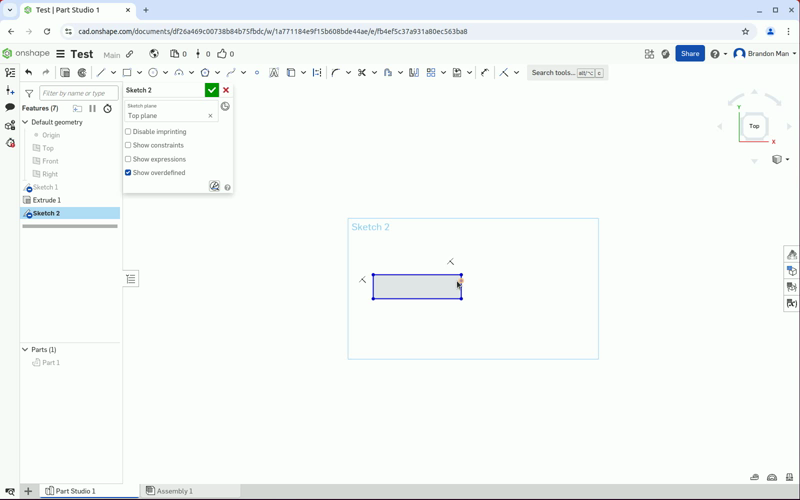
scroll(6)
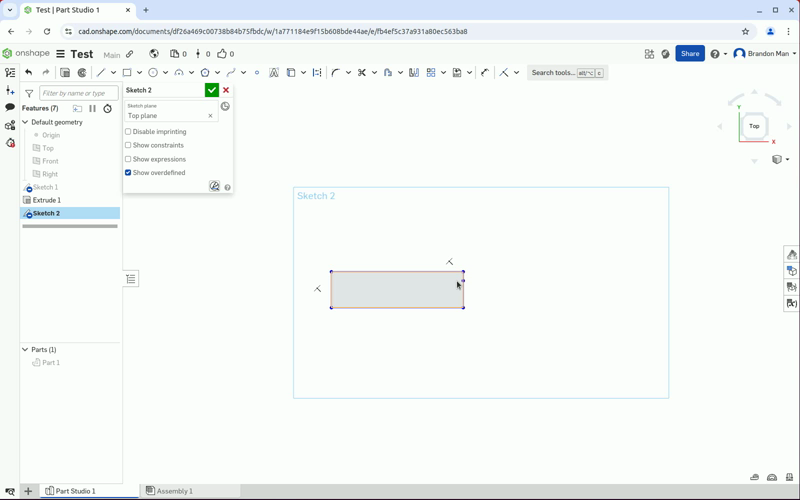
scroll(6)
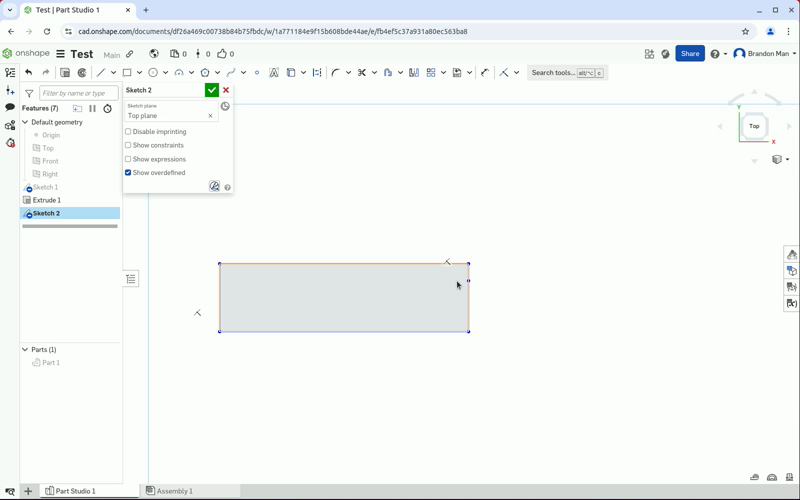
click(457, 280)
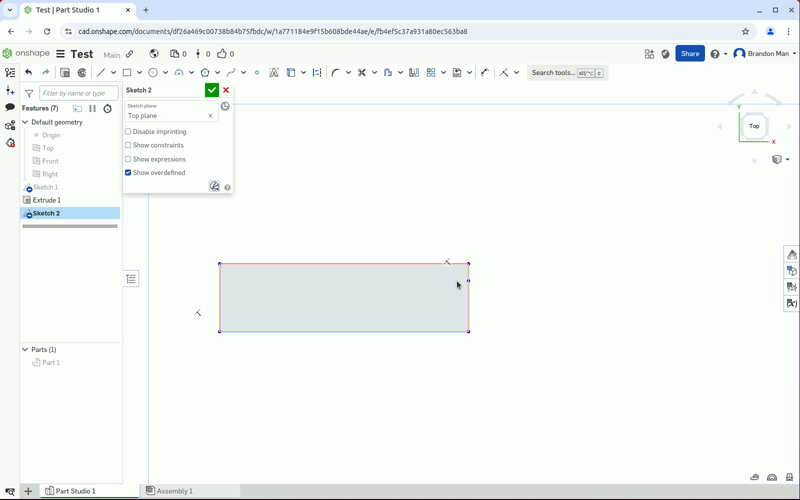
scroll(-6)
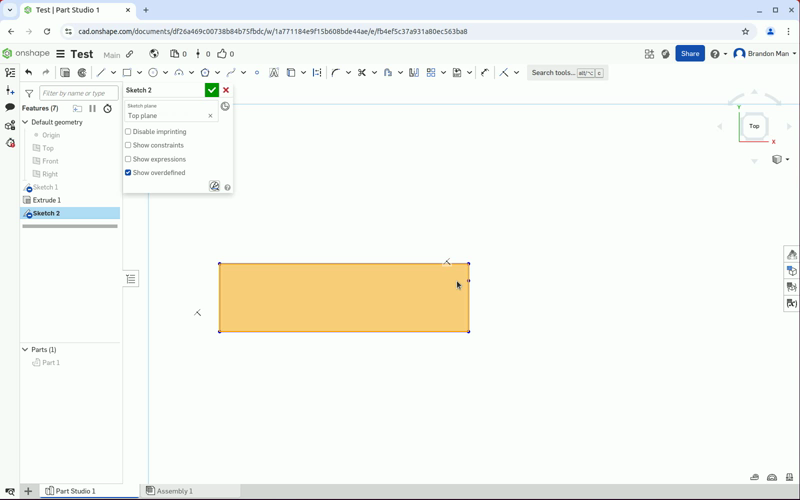
scroll(-6)
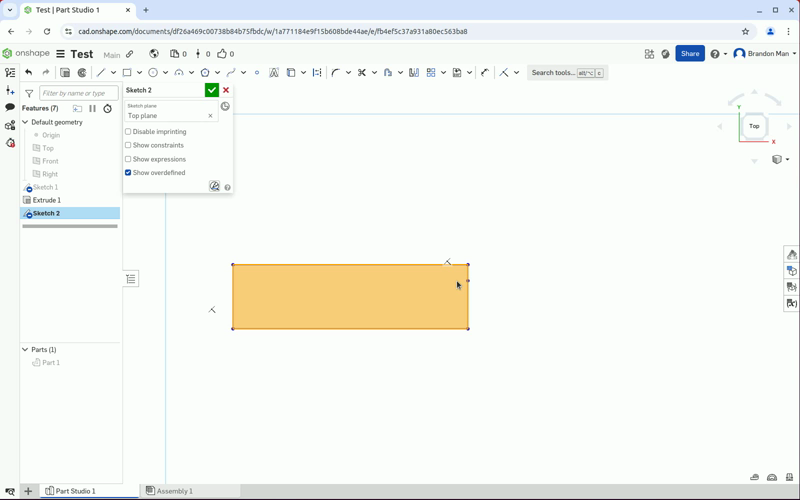
scroll(-6)
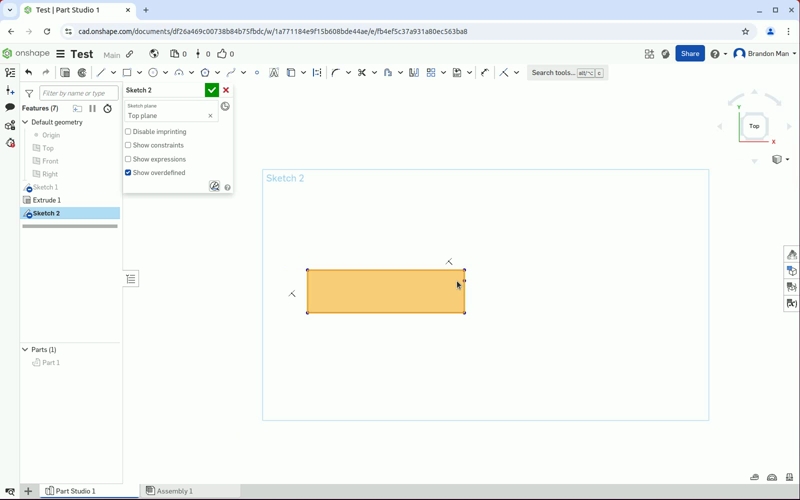
scroll(-6)
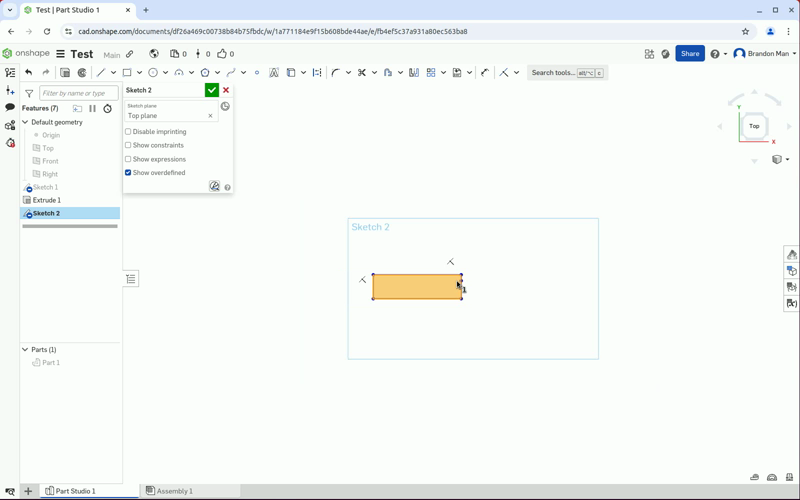
scroll(-6)
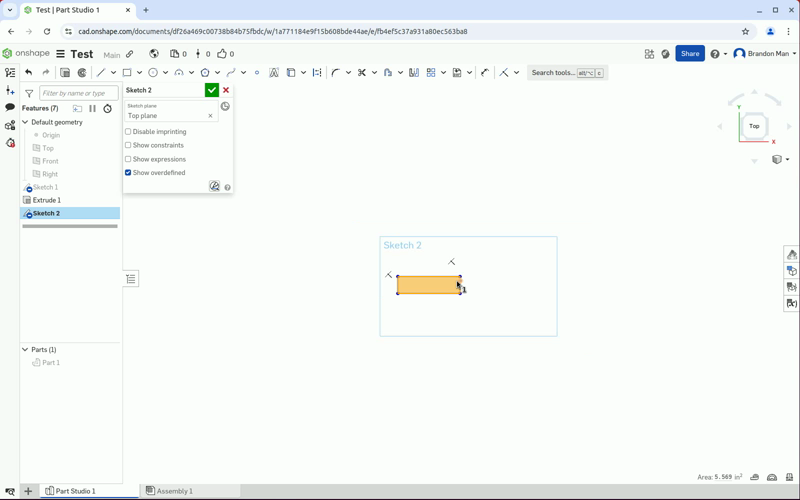
scroll(-6)
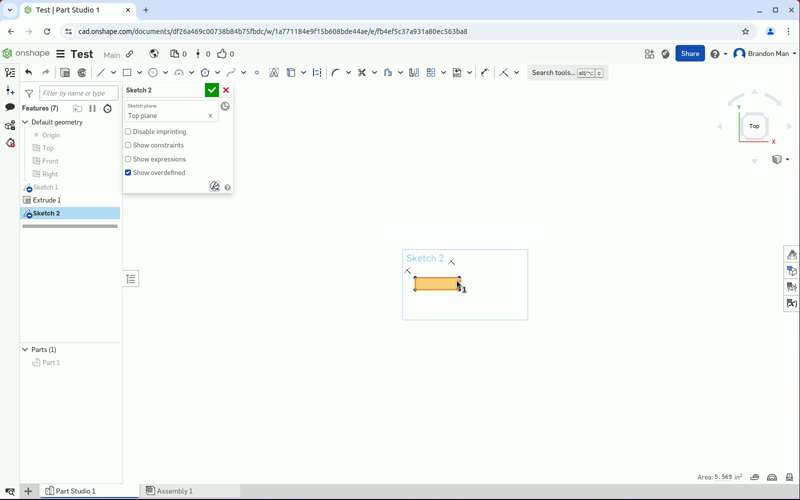
scroll(-6)
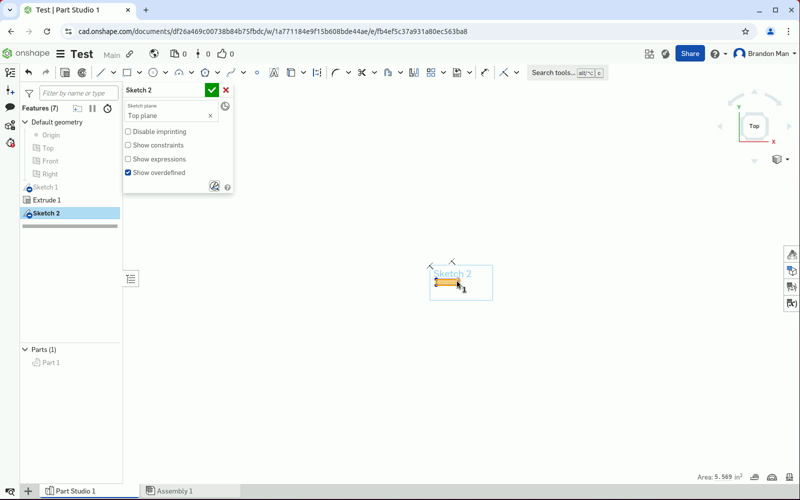
mouse_move(73, 352)
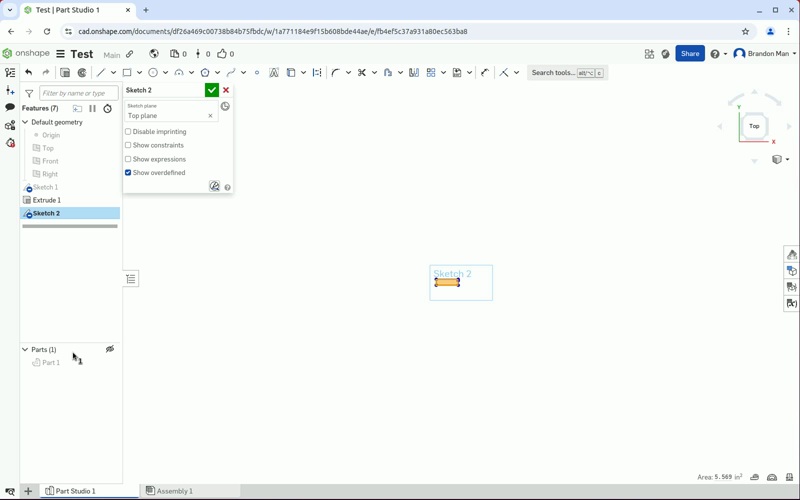
key(shift+y)
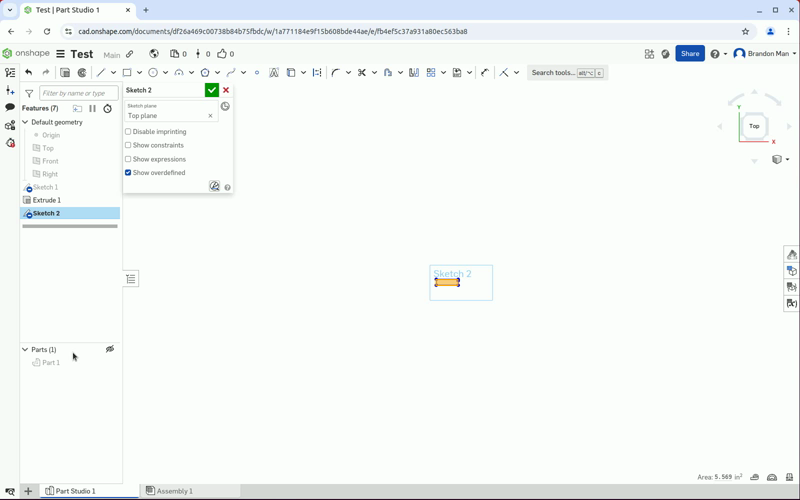
key(shift+e)
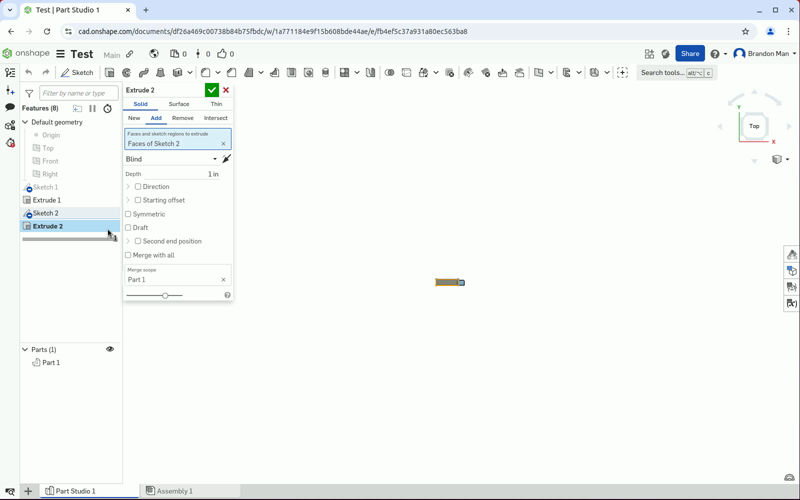
mouse_move(143, 106)
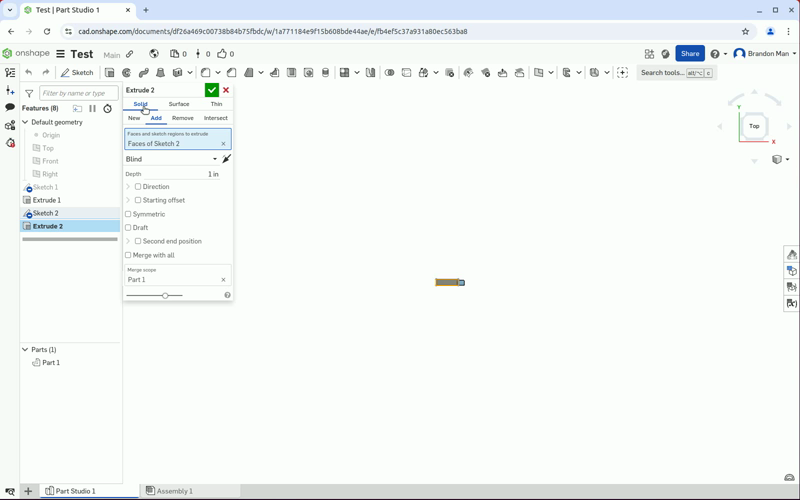
click(143, 106)
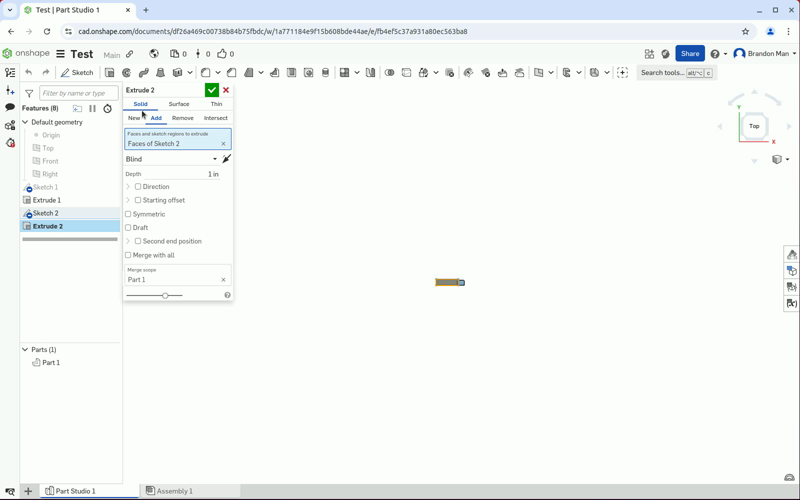
mouse_move(137, 120)
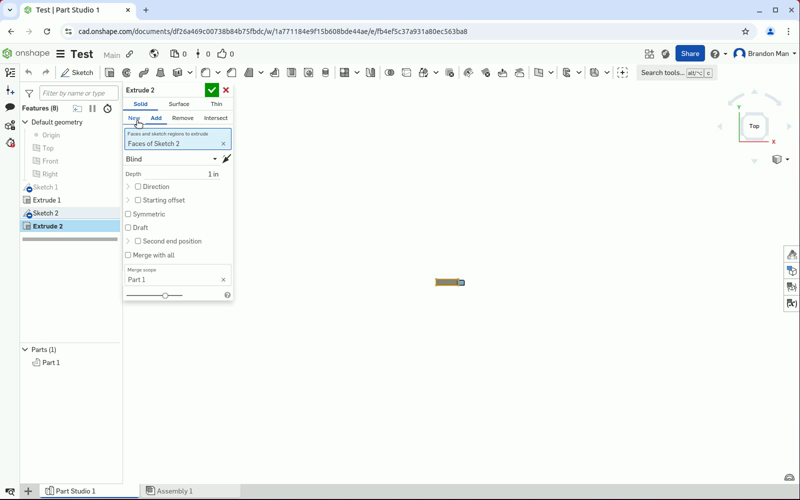
click(137, 120)
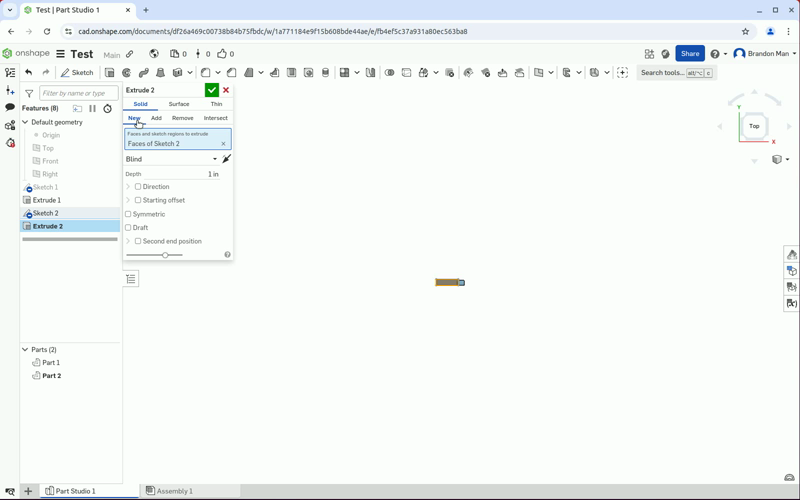
key(tab, 4)
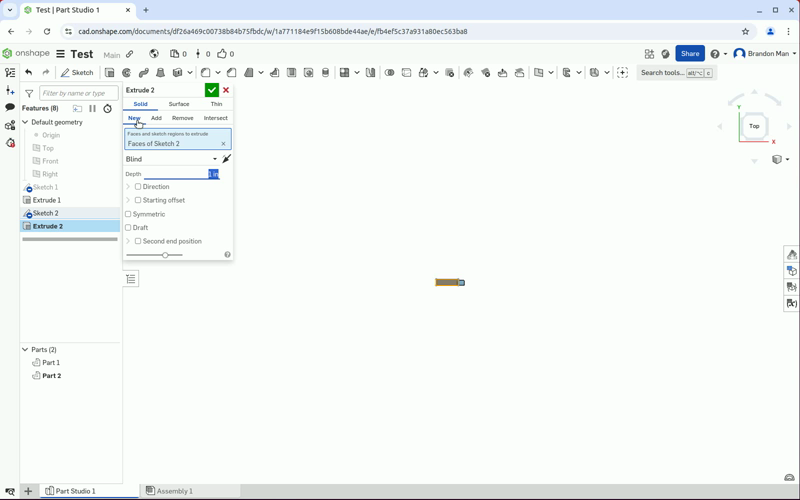
text(0.963)
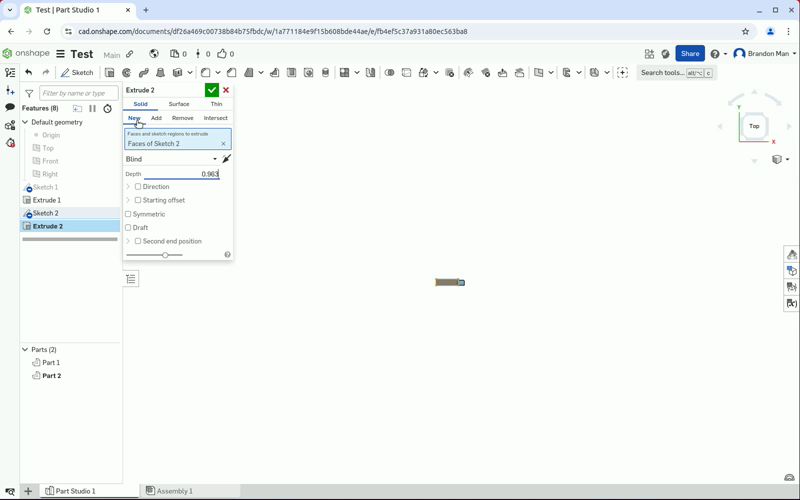
key(enter)
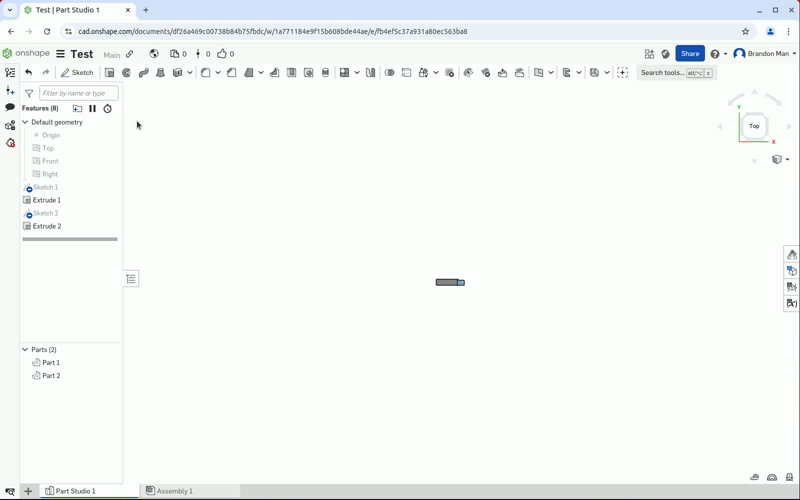
key(shift+h)
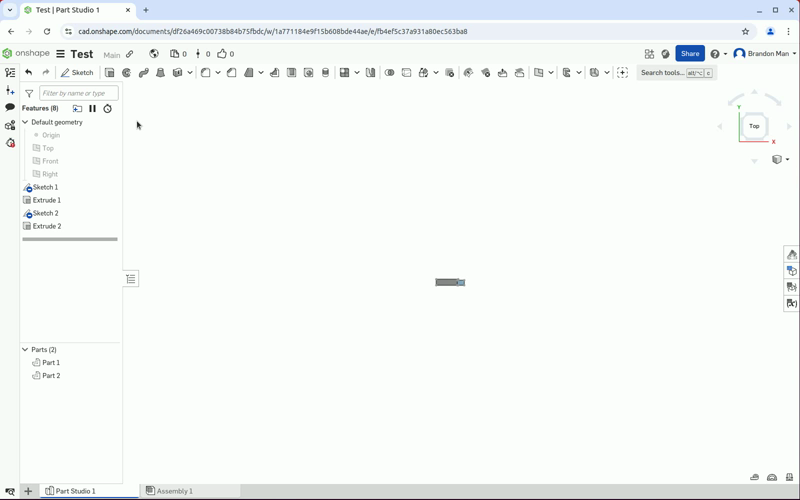
key(shift+h)
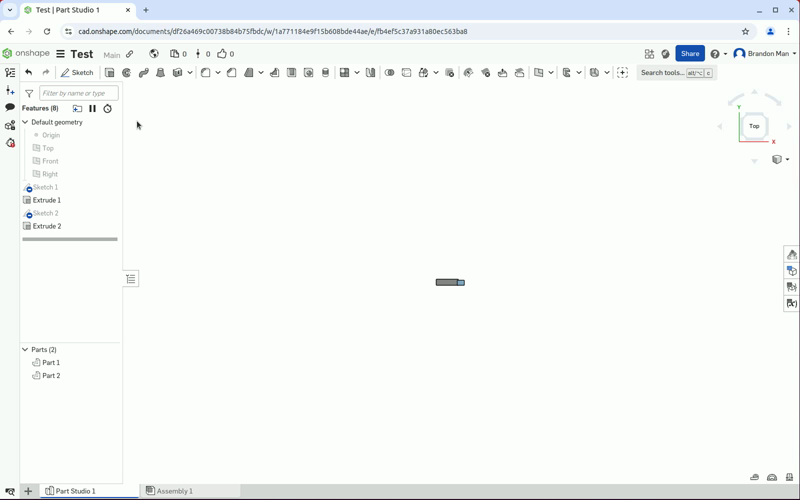
mouse_move(73, 189)
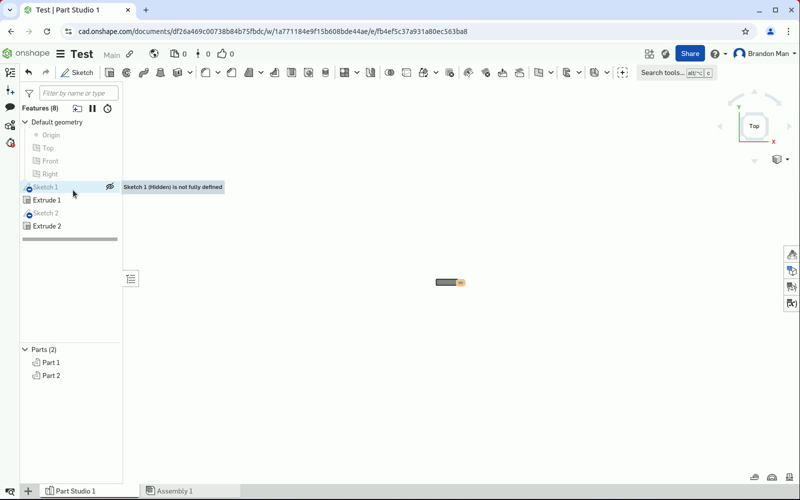
click(73, 189)
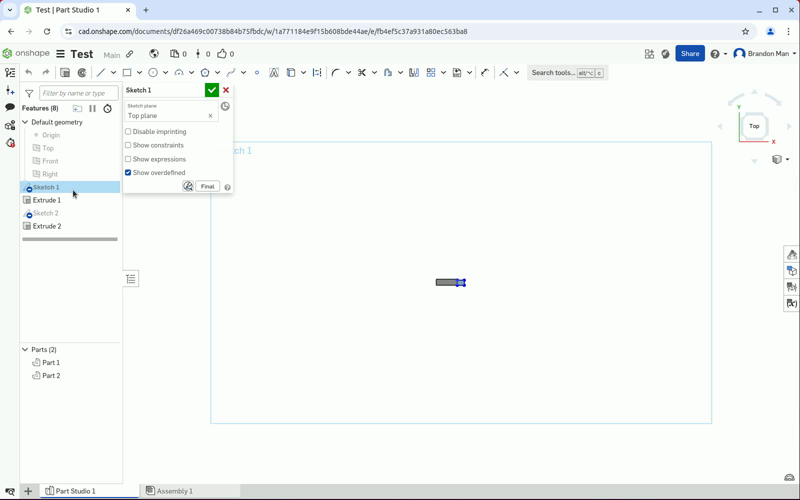
mouse_move(229, 92)
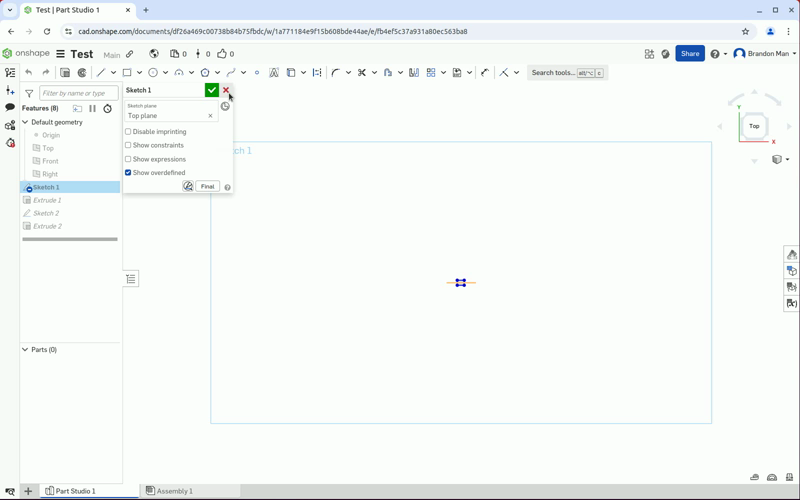
click(229, 92)
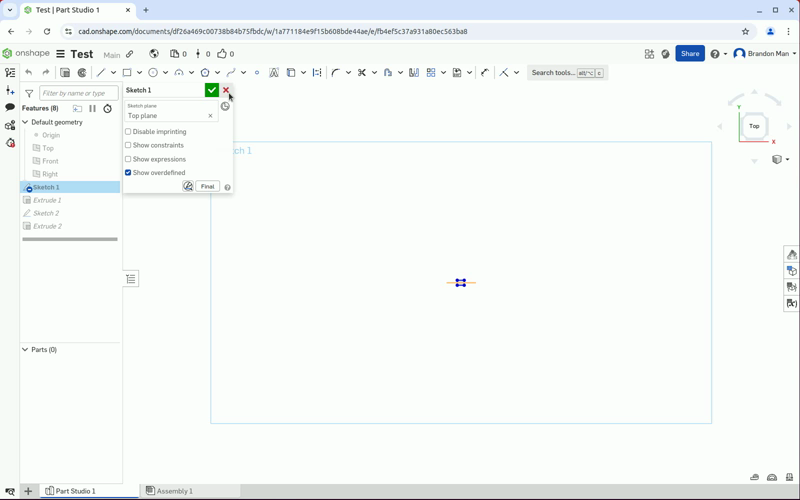
key(shift+s)
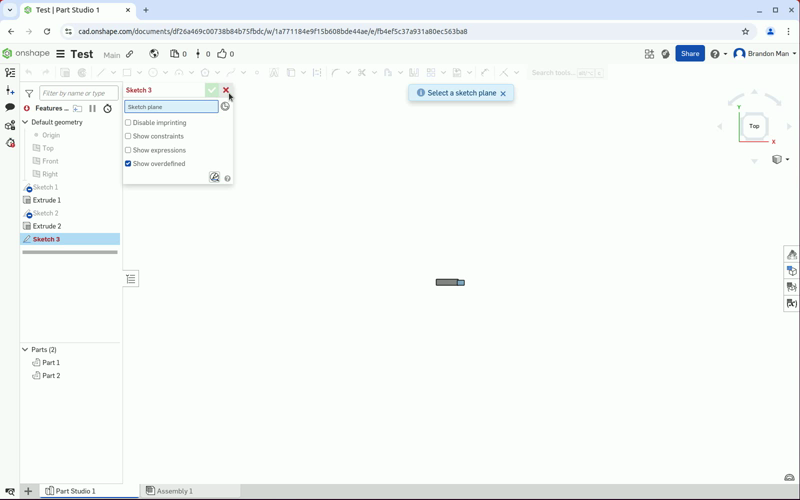
mouse_move(73, 150)
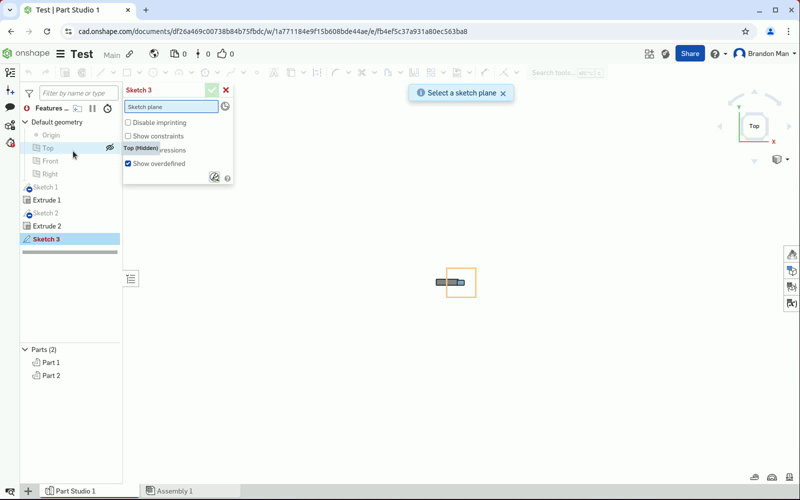
click(73, 150)
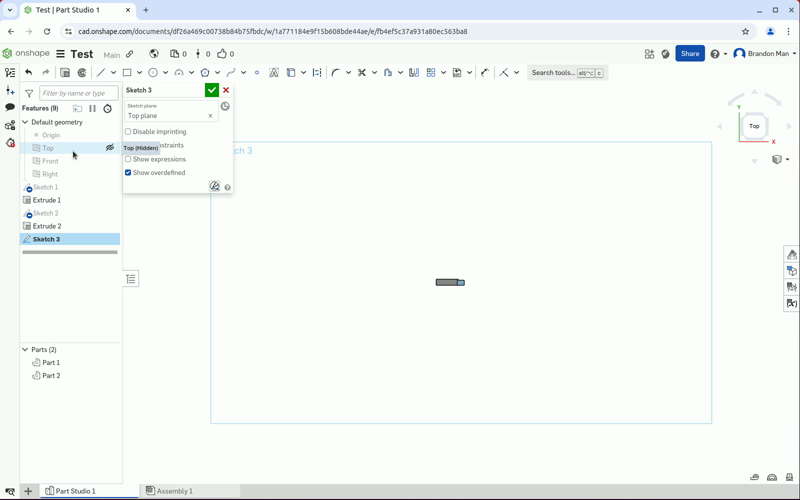
mouse_move(73, 352)
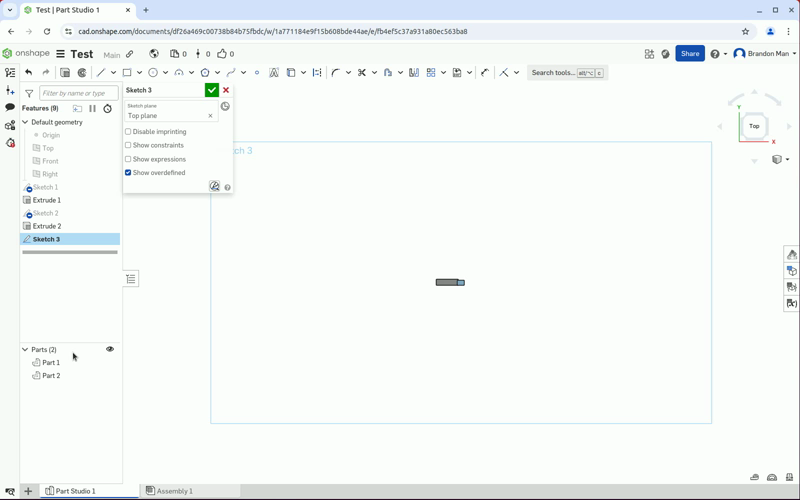
key(y)
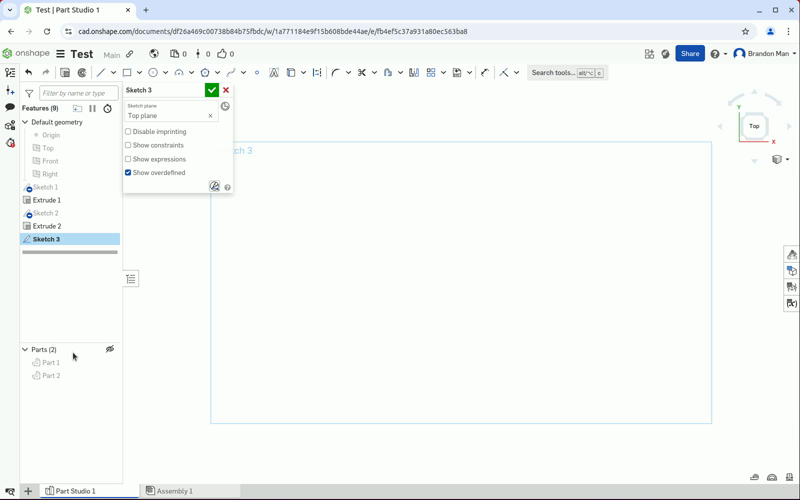
key(l)
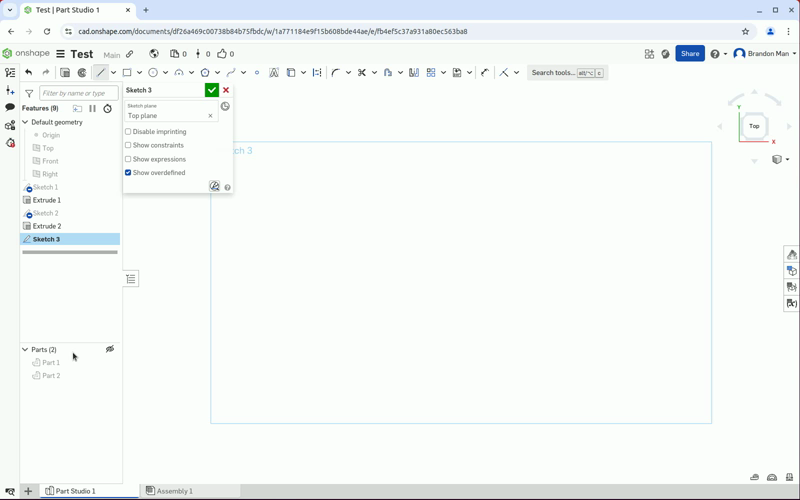
key_down(shift)
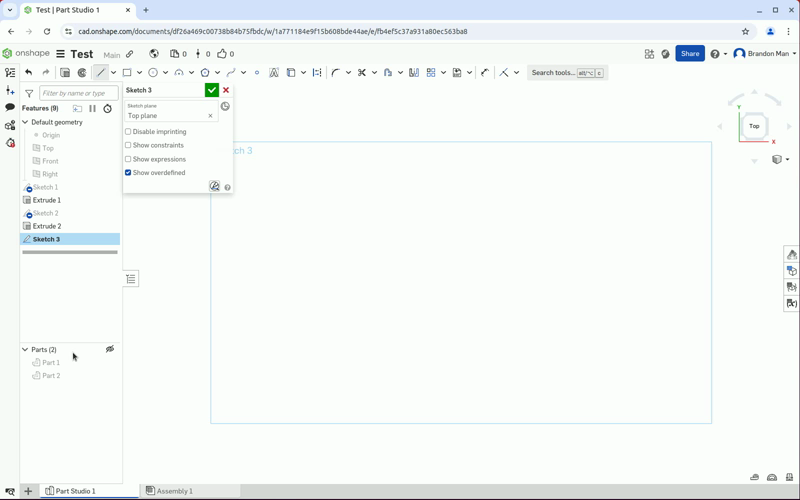
mouse_move(457, 280)
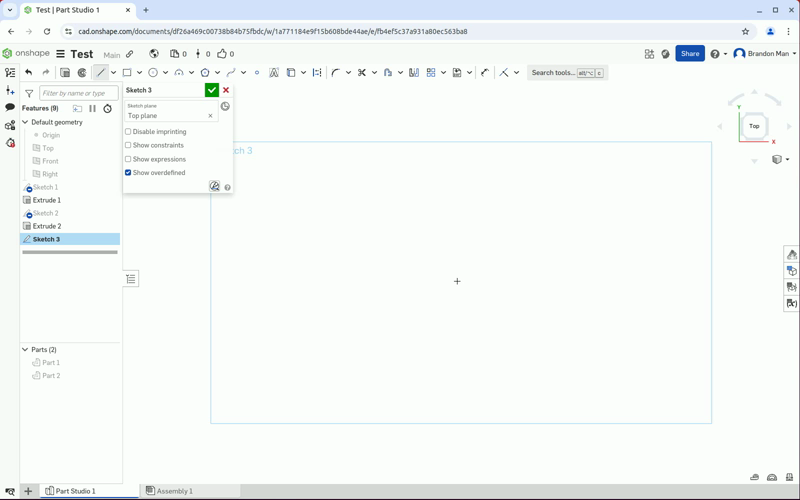
click(457, 280)
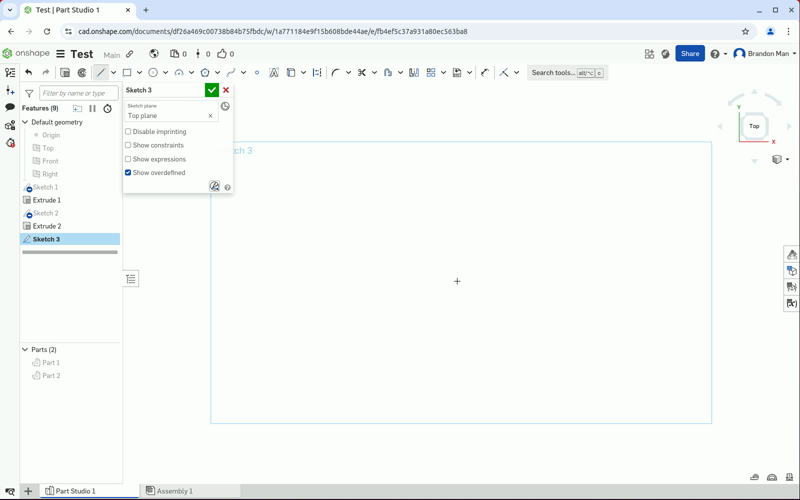
key_up(shift)
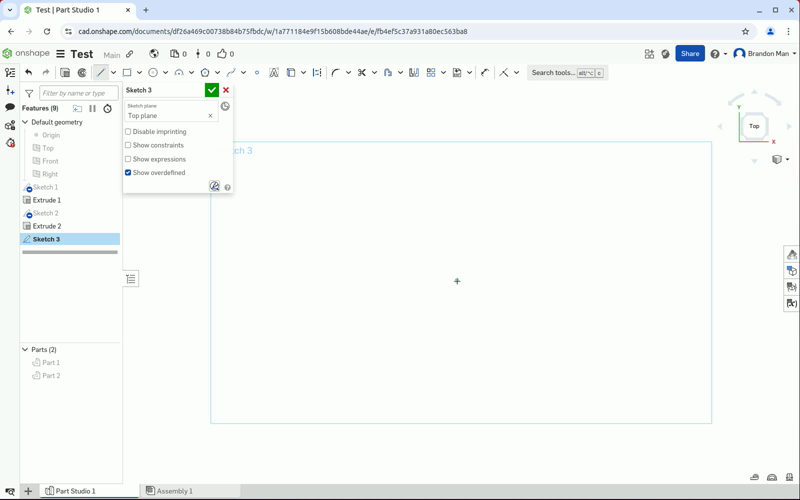
key_down(shift)
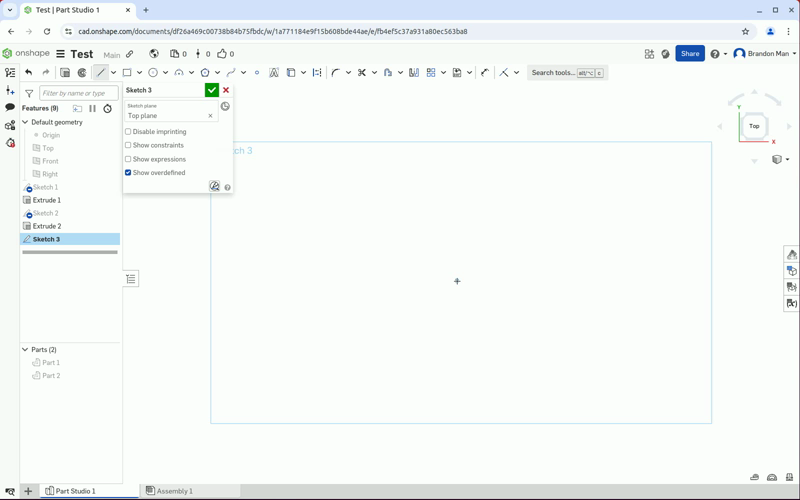
mouse_move(487, 280)
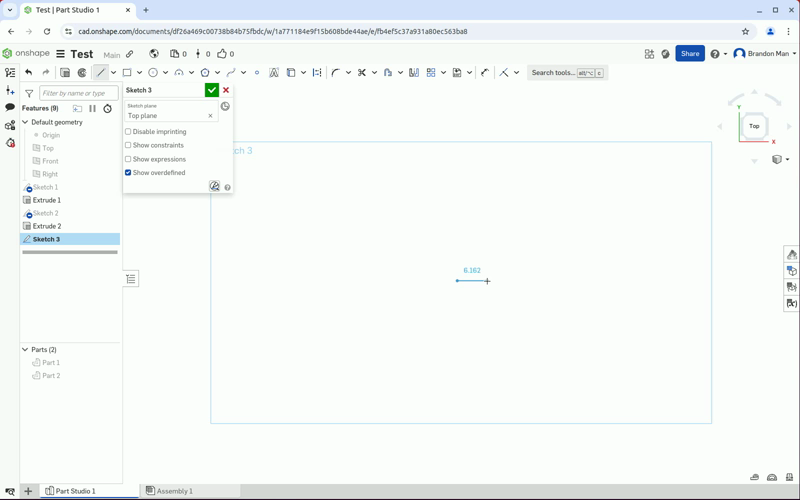
mouse_move(463, 280)
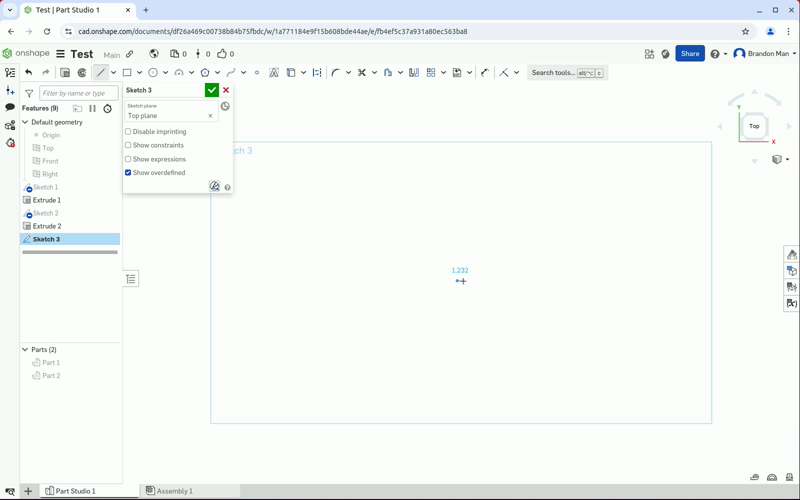
scroll(6)
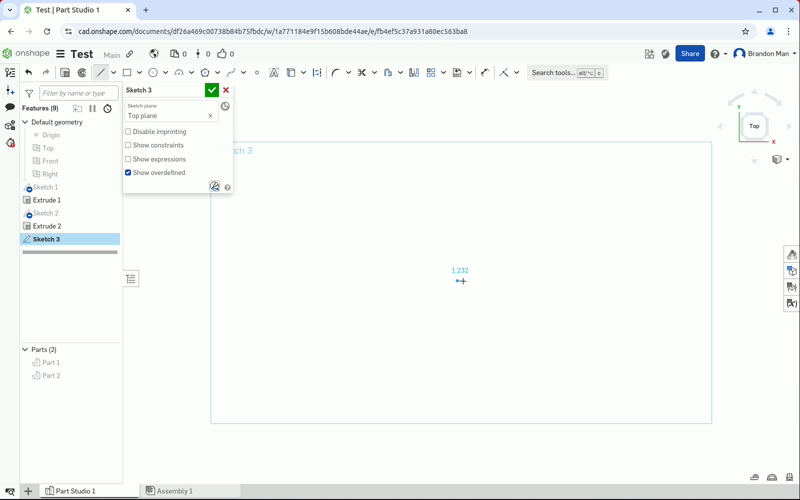
scroll(6)
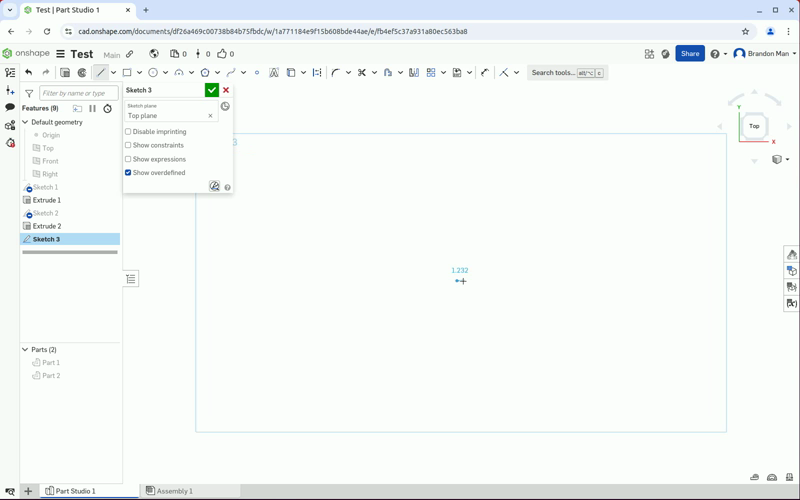
scroll(6)
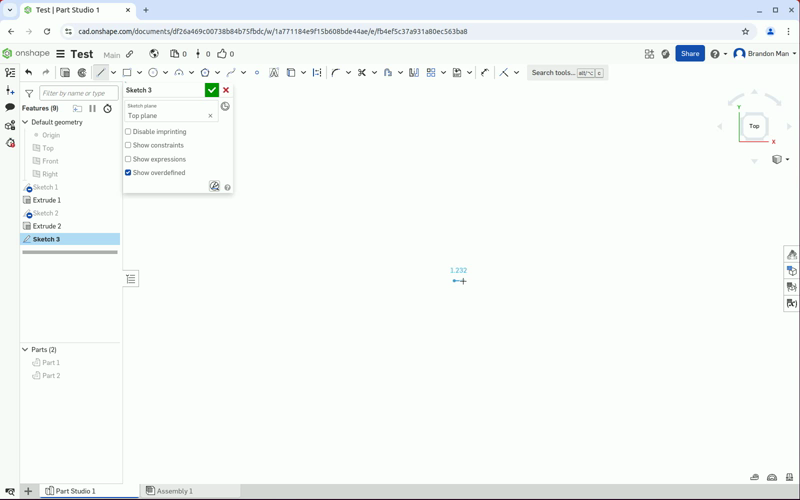
scroll(6)
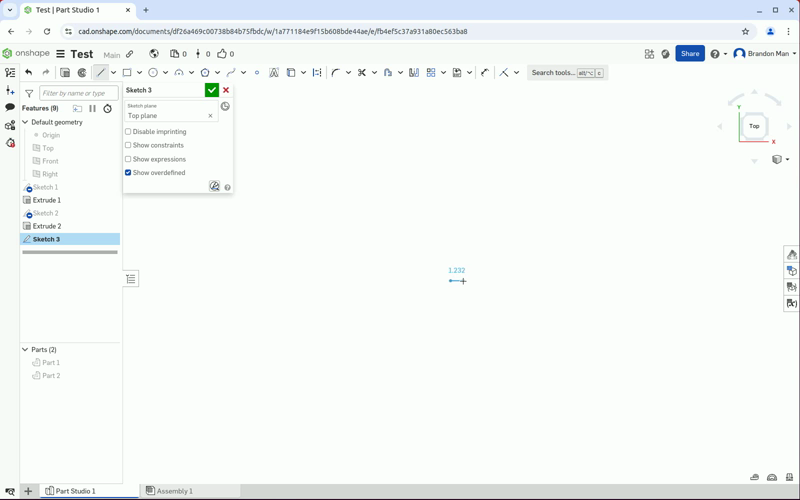
scroll(6)
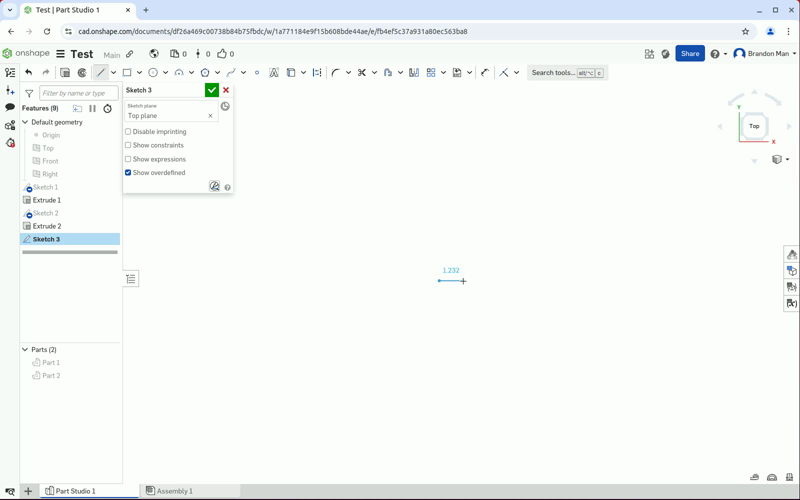
scroll(6)
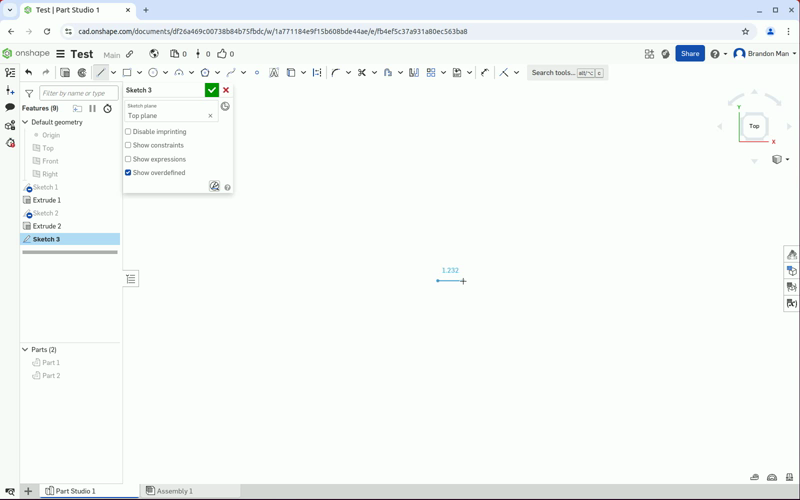
scroll(6)
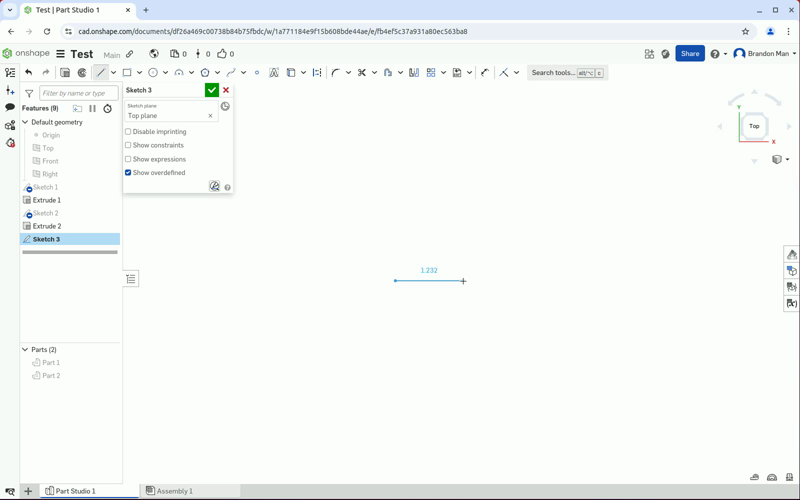
click(463, 280)
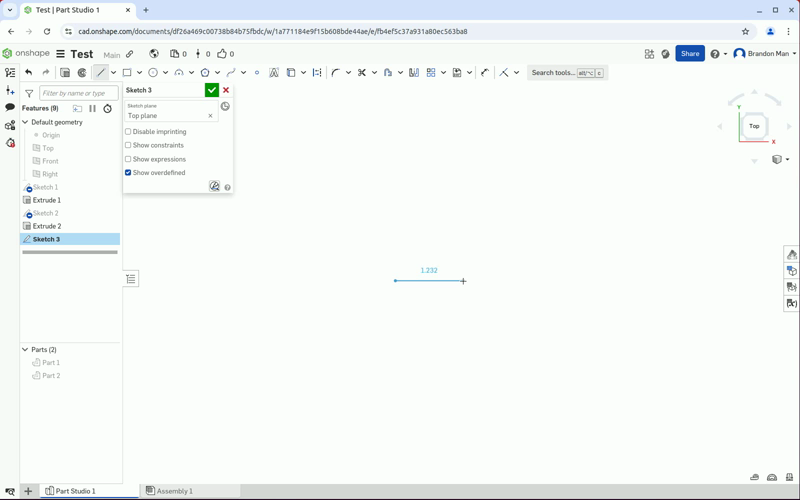
scroll(-6)
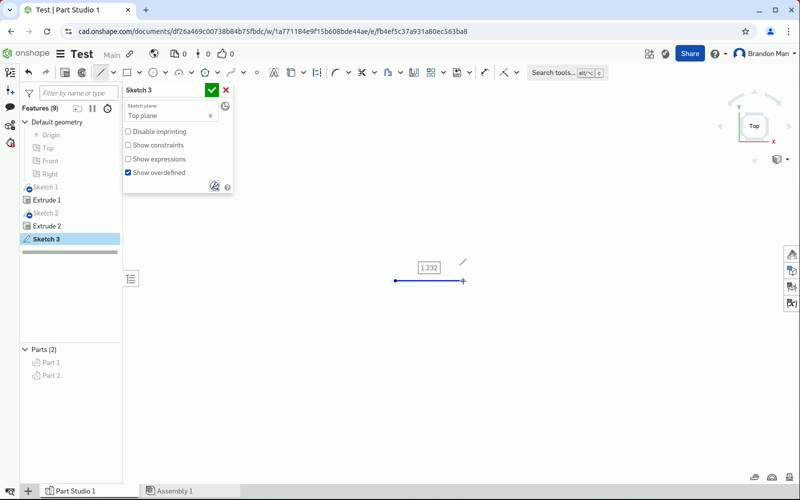
scroll(-6)
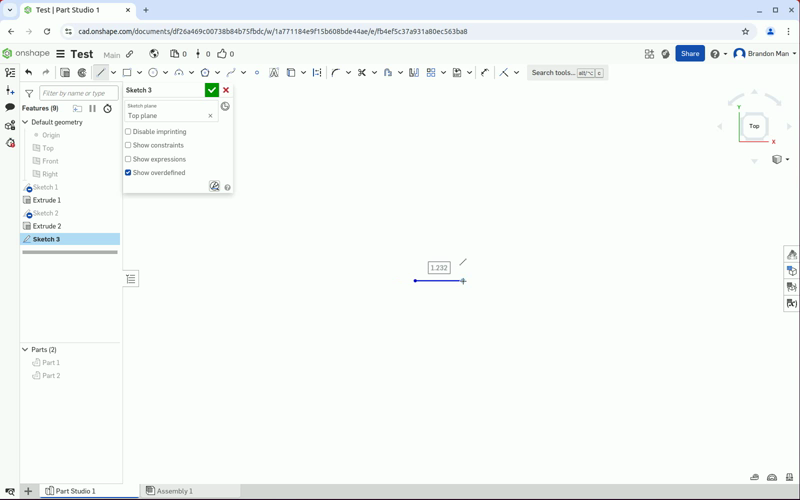
scroll(-6)
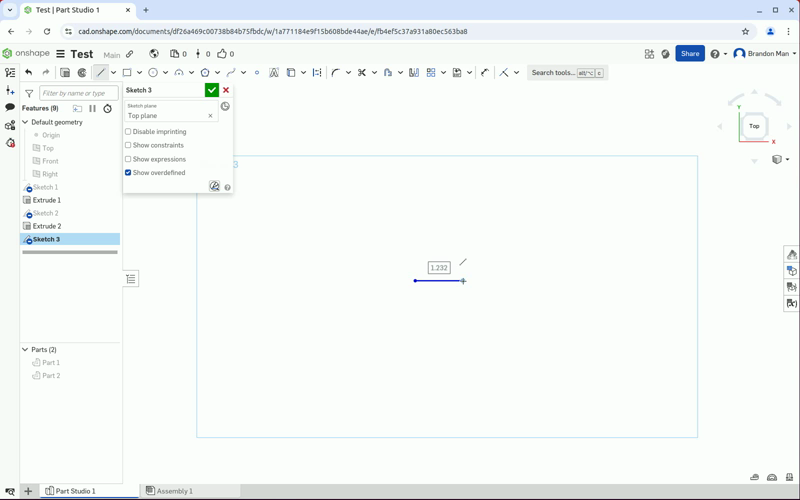
scroll(-6)
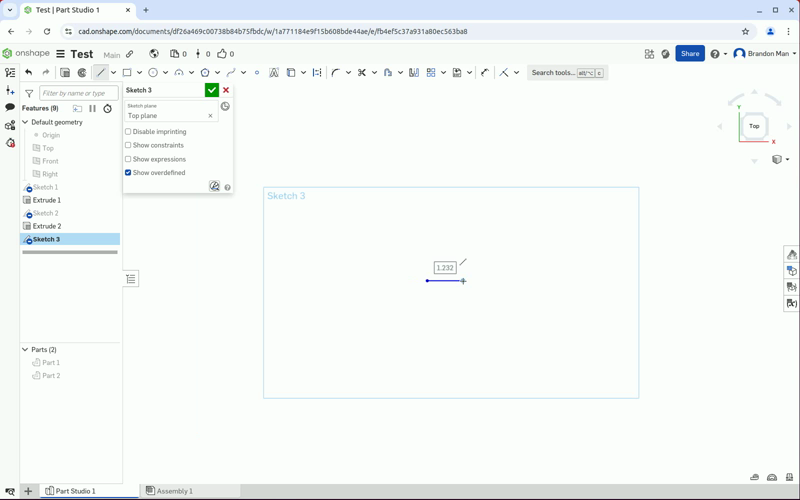
scroll(-6)
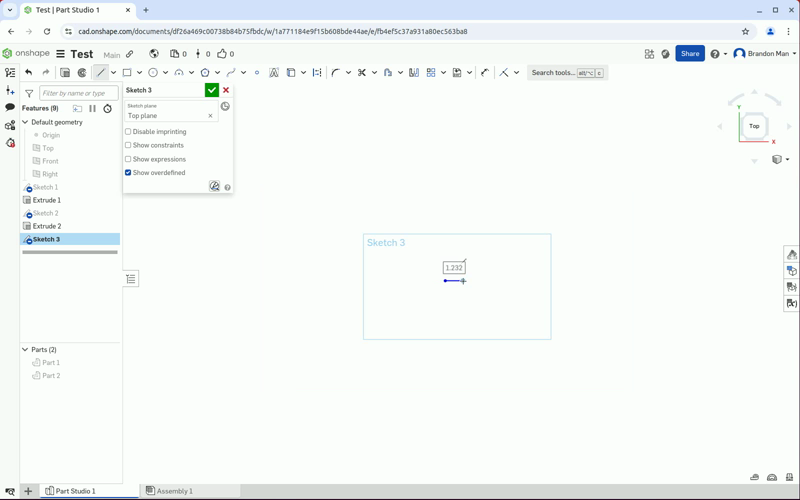
scroll(-6)
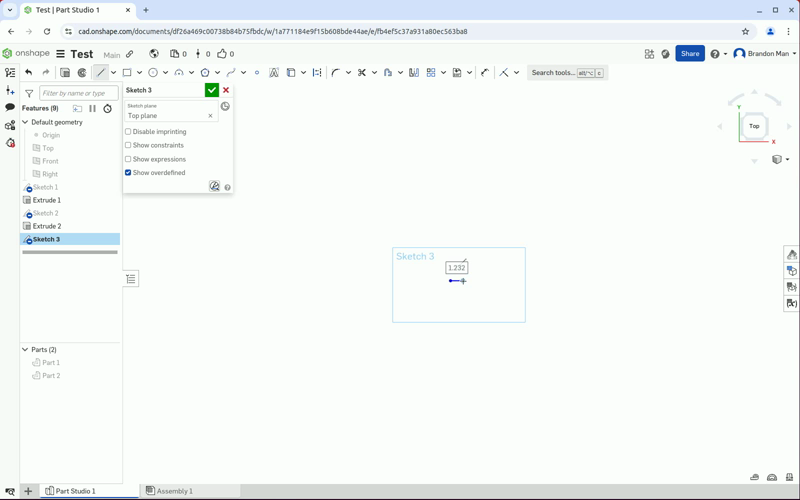
scroll(-6)
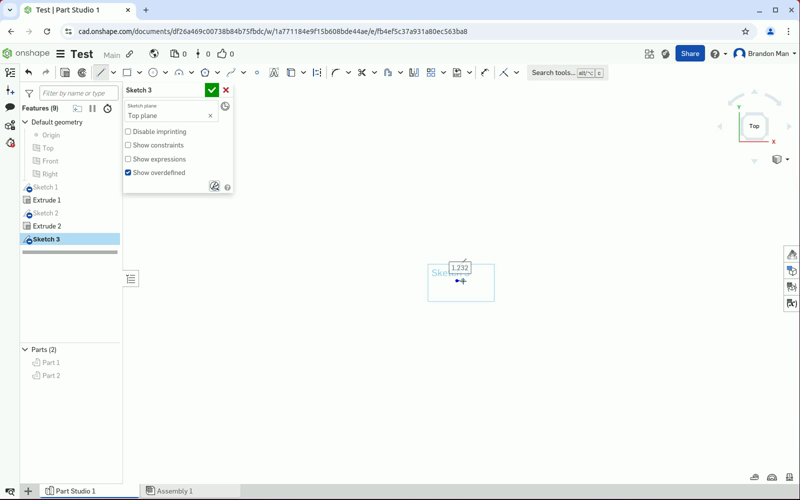
key_up(shift)
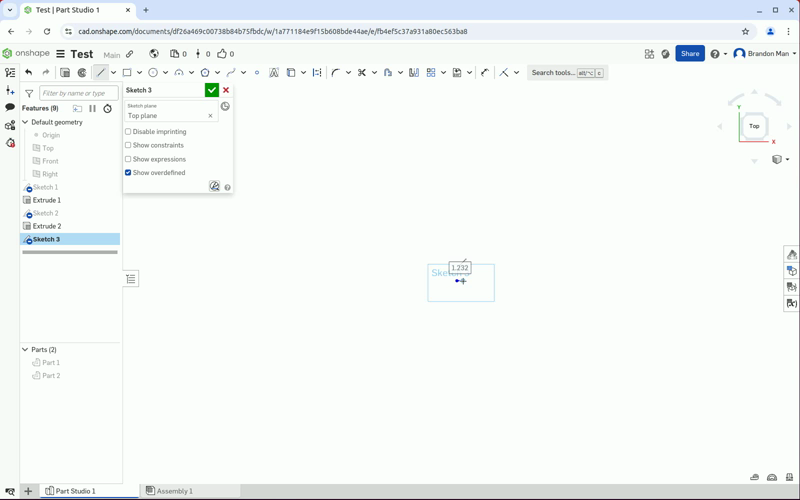
key_down(shift)
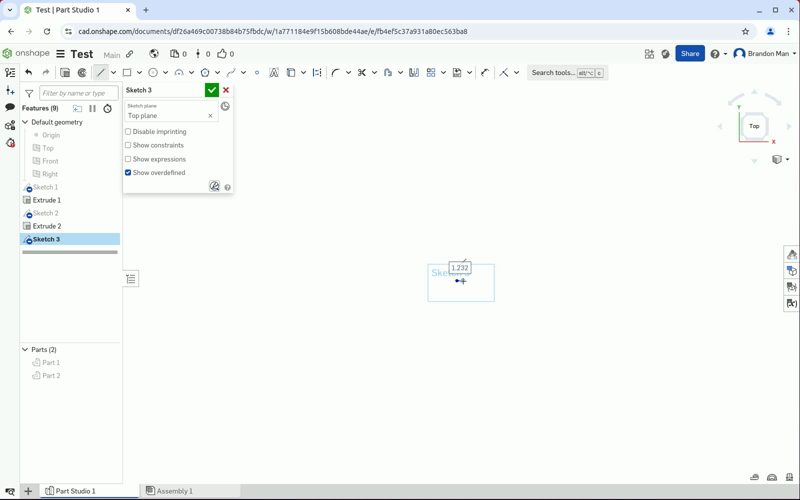
mouse_move(493, 280)
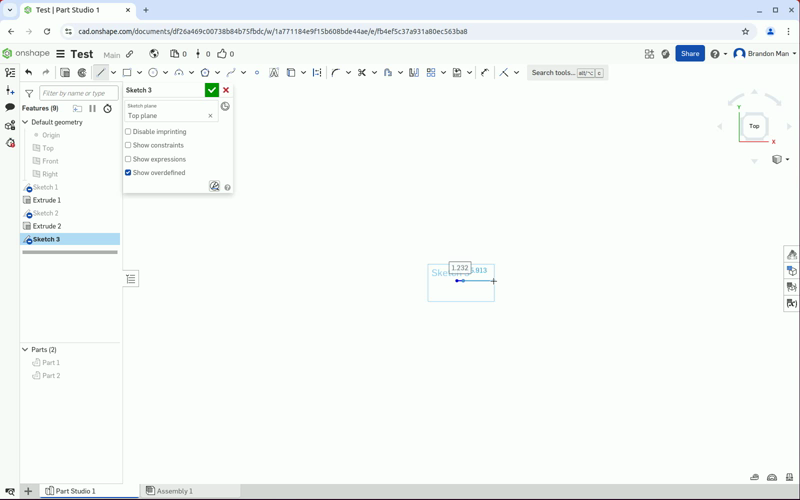
mouse_move(463, 258)
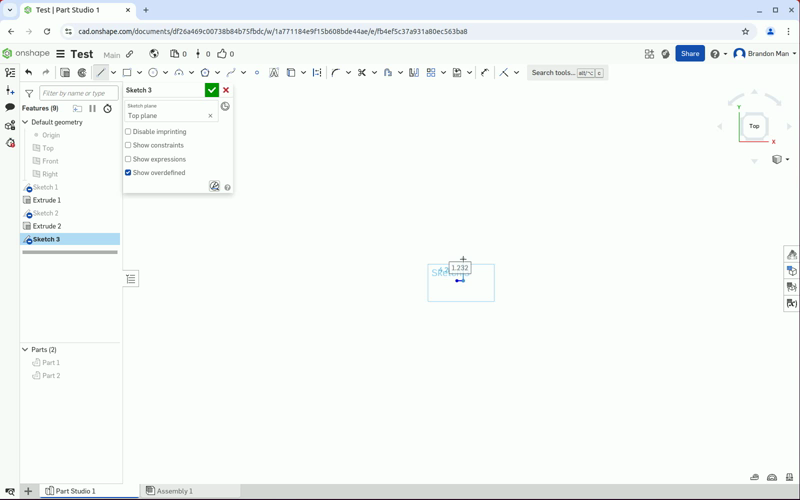
click(463, 258)
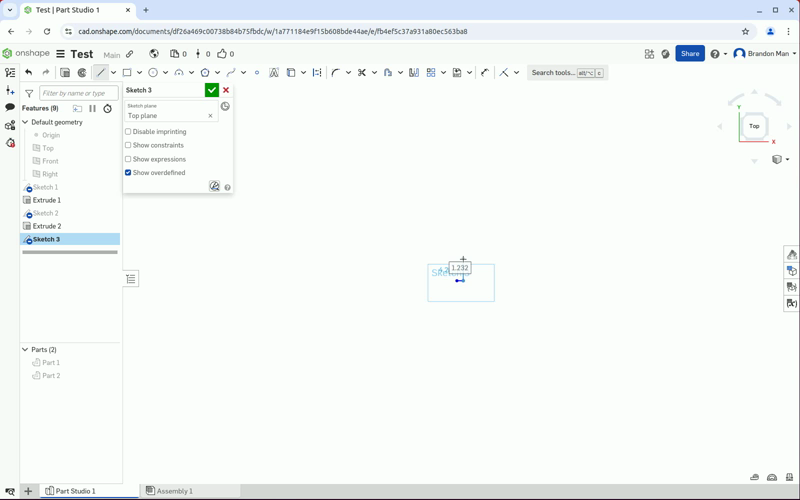
key_up(shift)
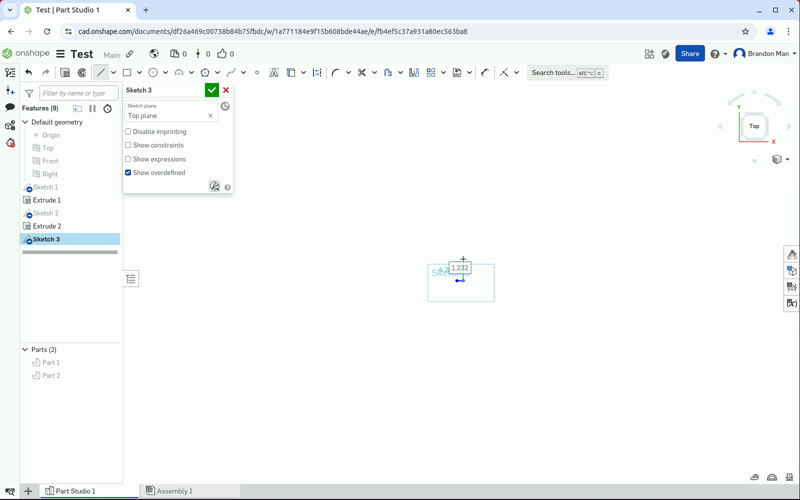
key_down(shift)
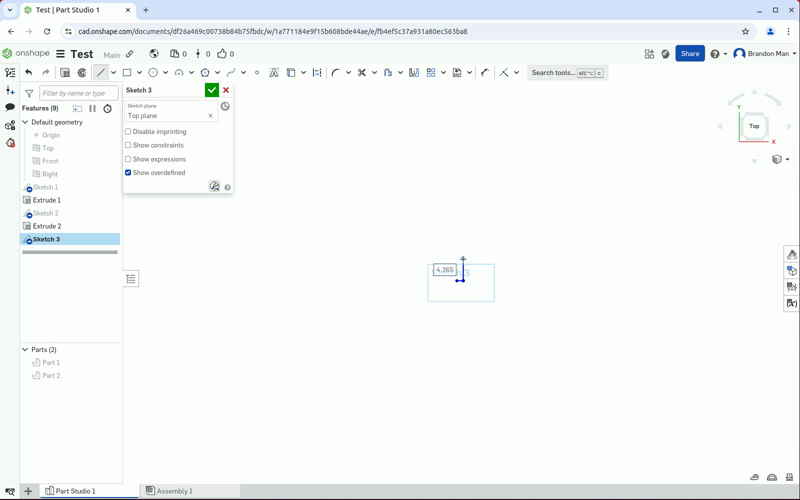
mouse_move(493, 258)
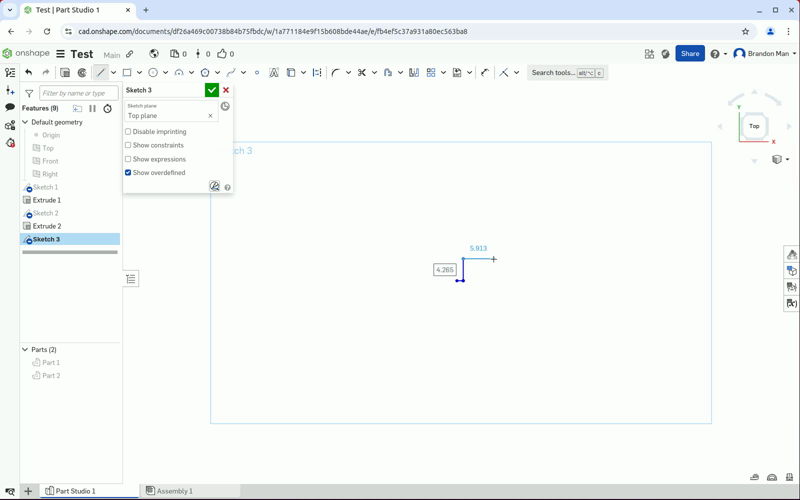
mouse_move(457, 258)
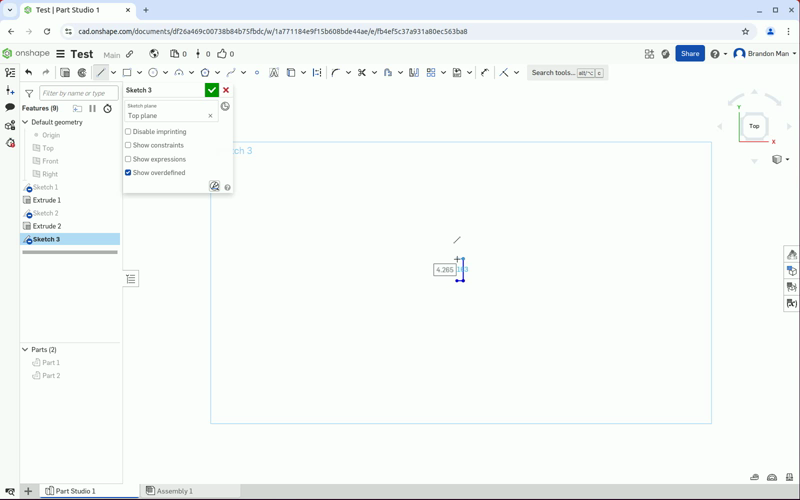
scroll(6)
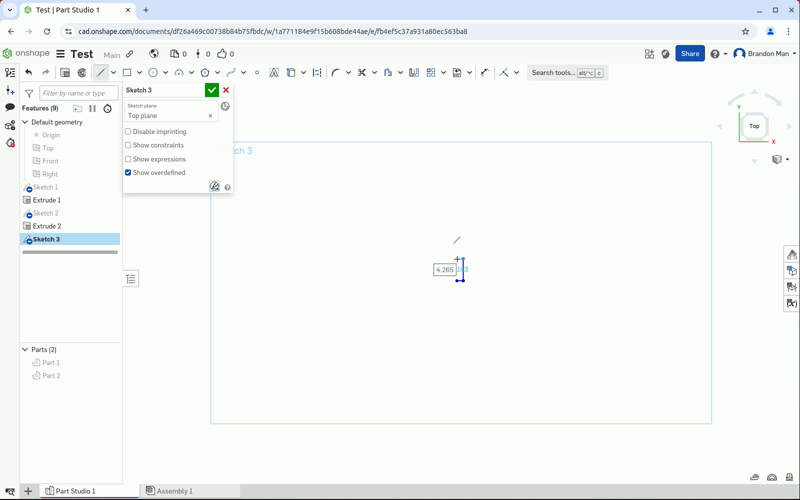
scroll(6)
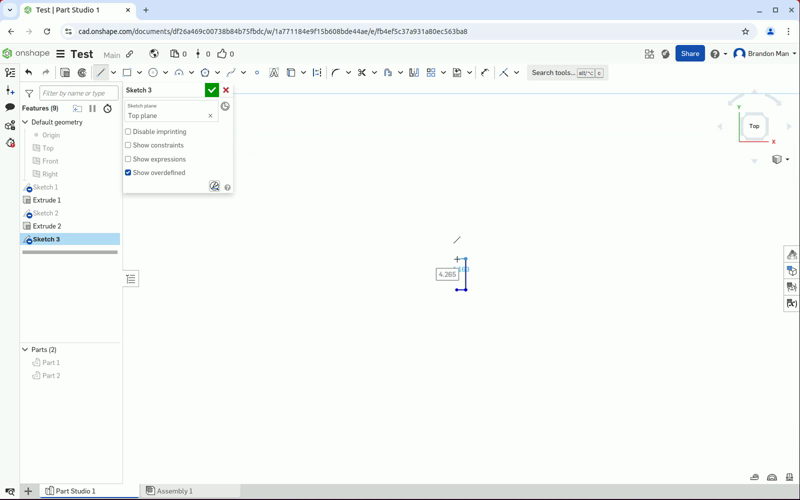
scroll(6)
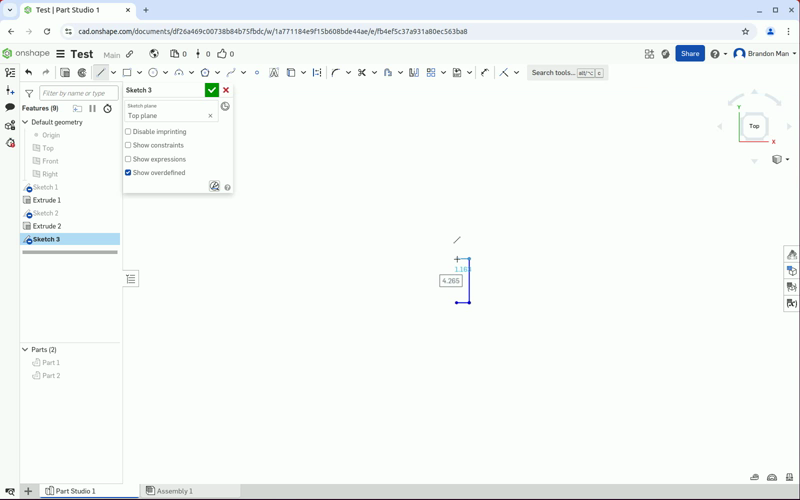
scroll(6)
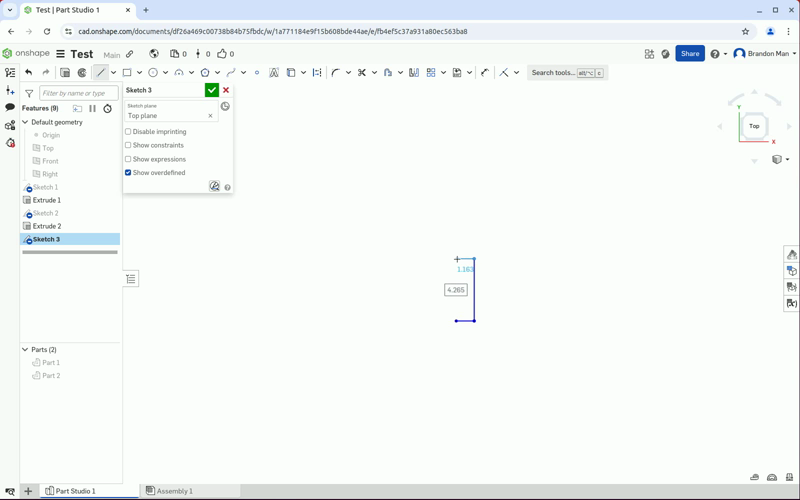
scroll(6)
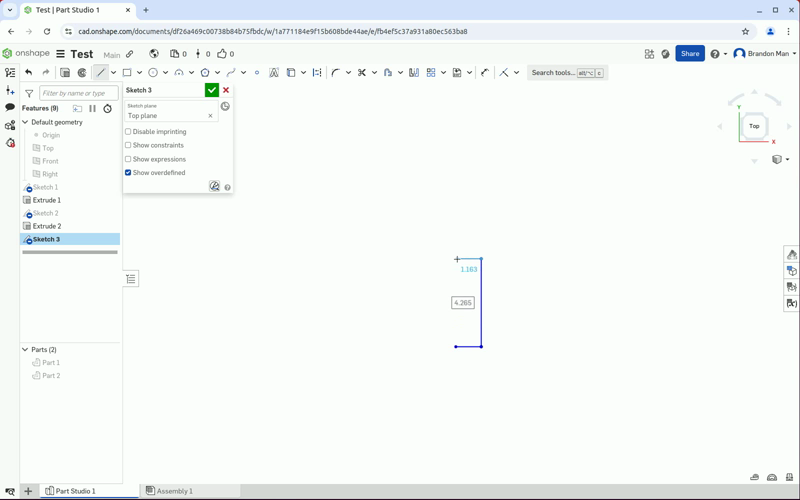
scroll(6)
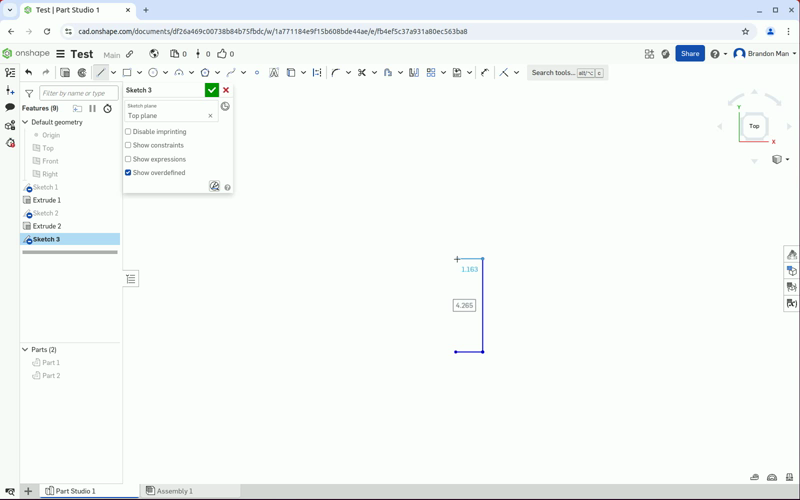
scroll(6)
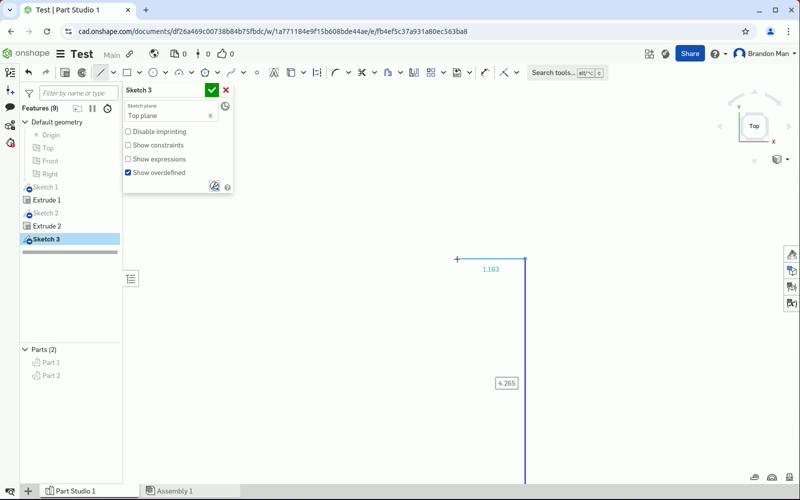
click(457, 258)
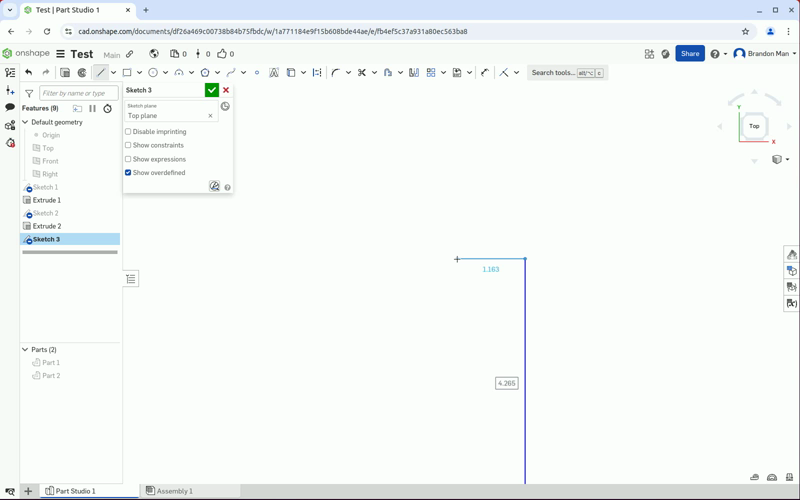
scroll(-6)
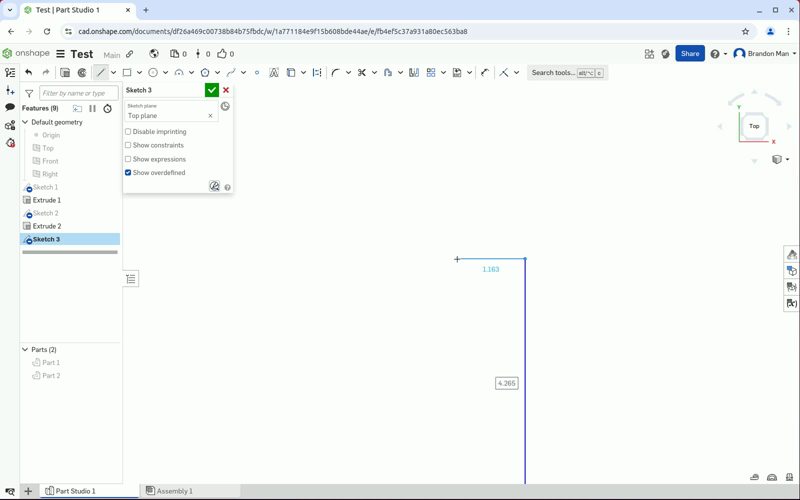
scroll(-6)
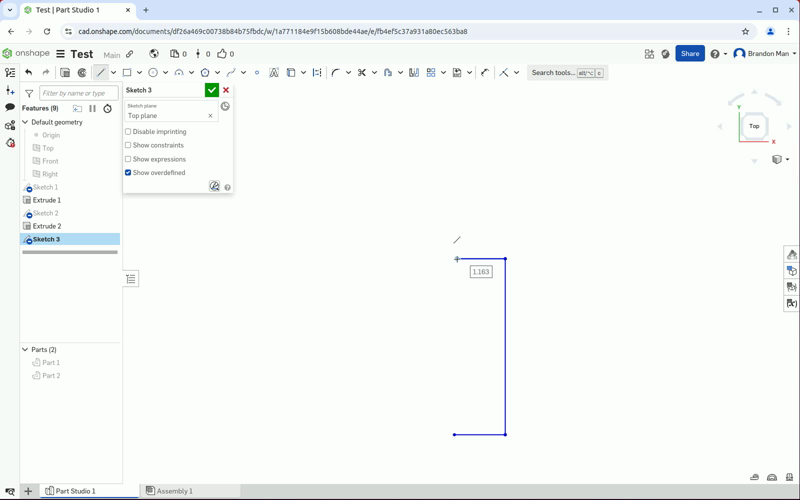
scroll(-6)
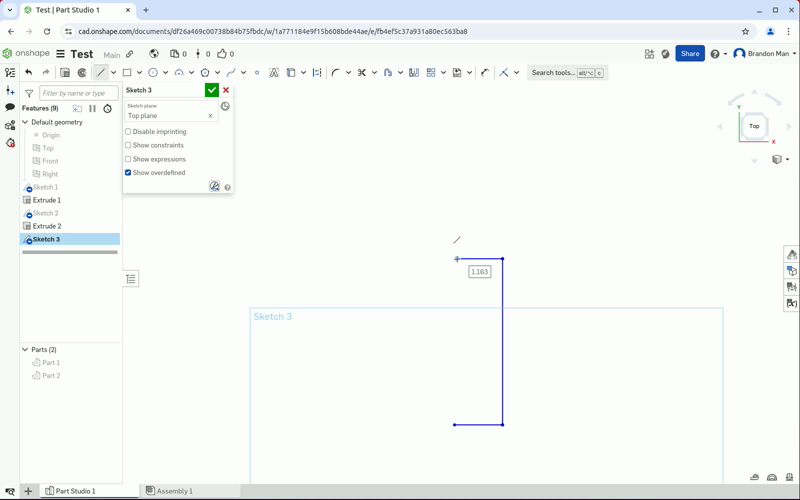
scroll(-6)
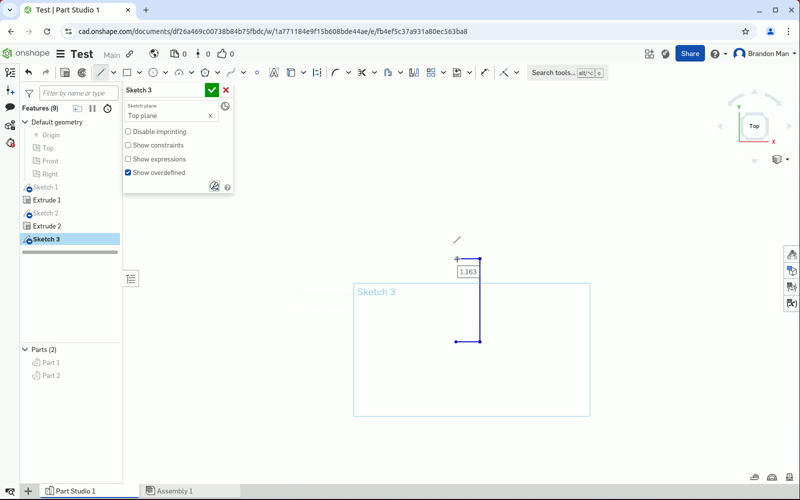
scroll(-6)
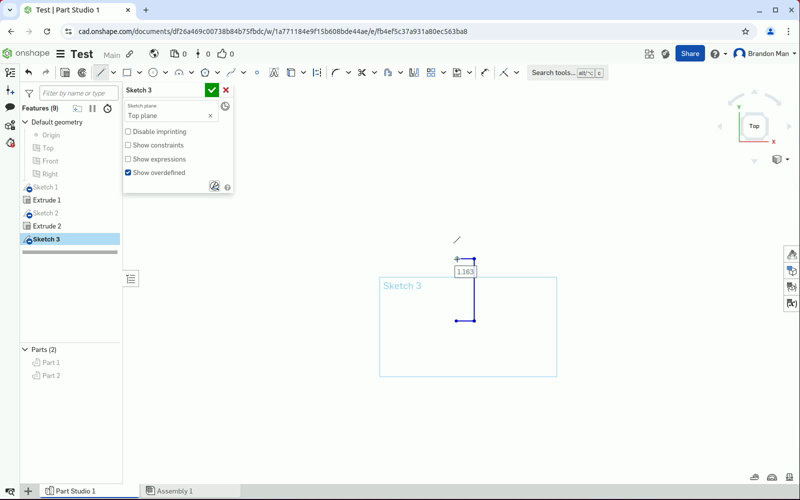
scroll(-6)
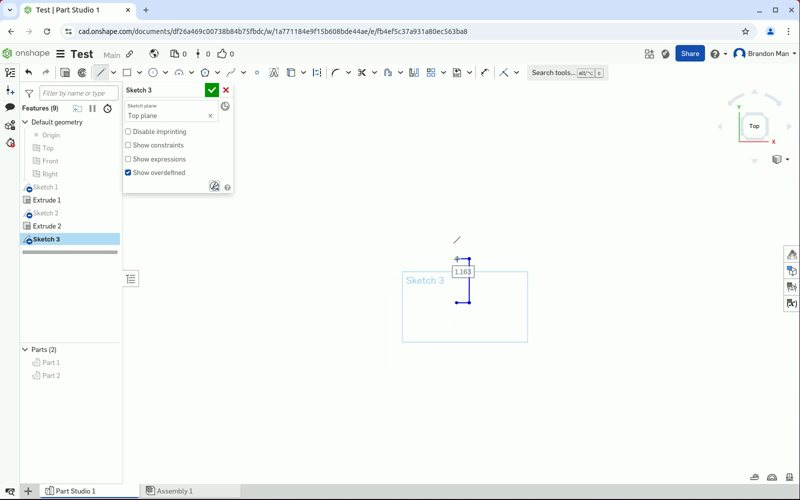
scroll(-6)
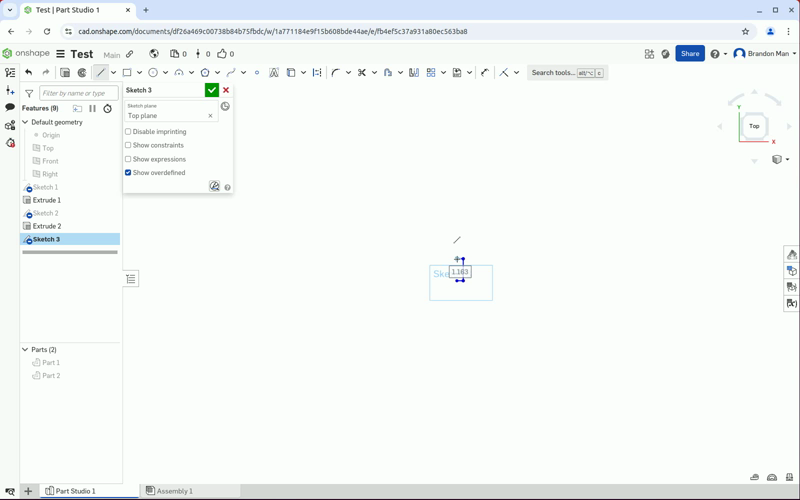
key_up(shift)
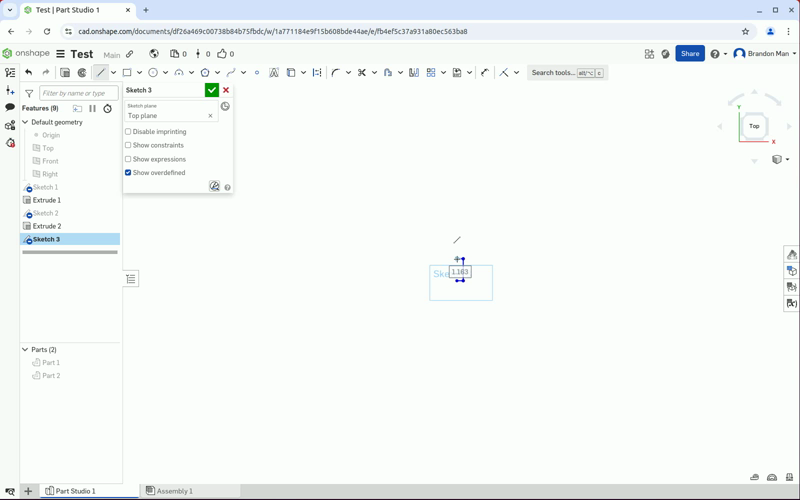
key_down(shift)
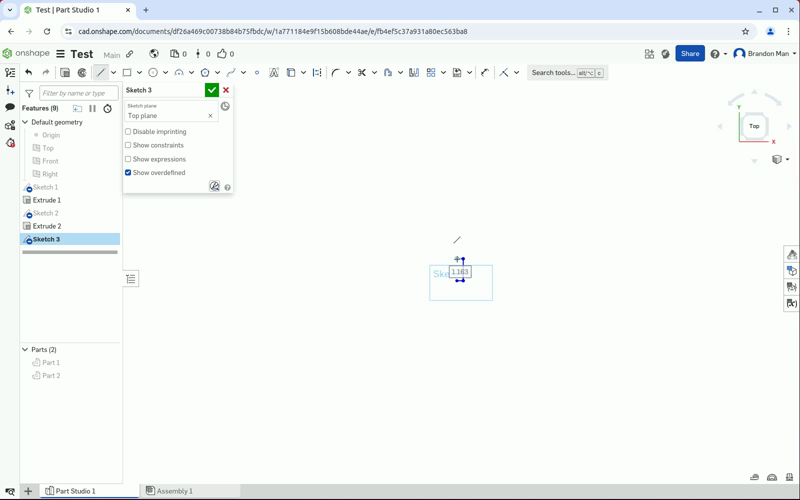
mouse_move(487, 258)
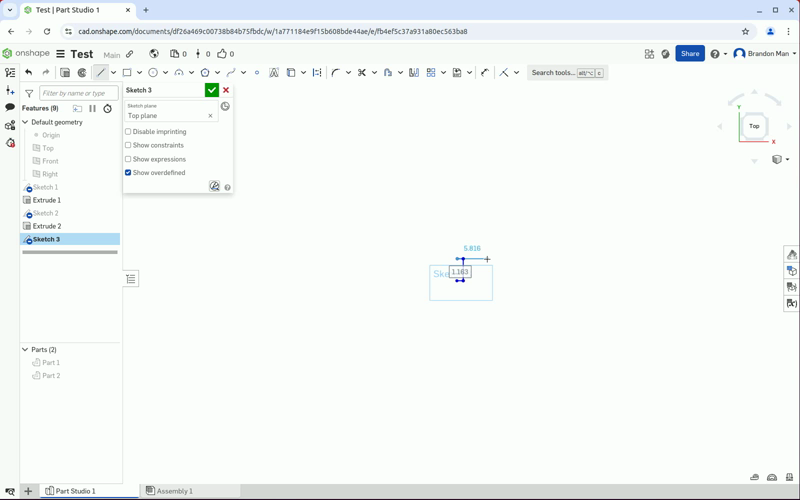
mouse_move(457, 278)
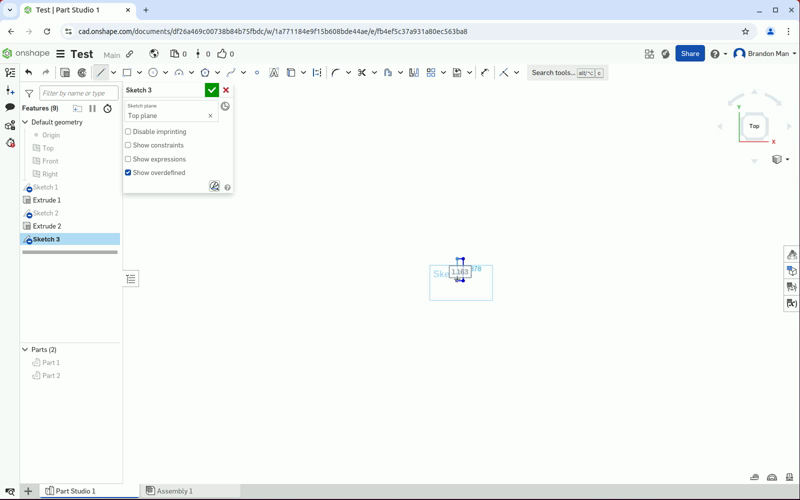
scroll(6)
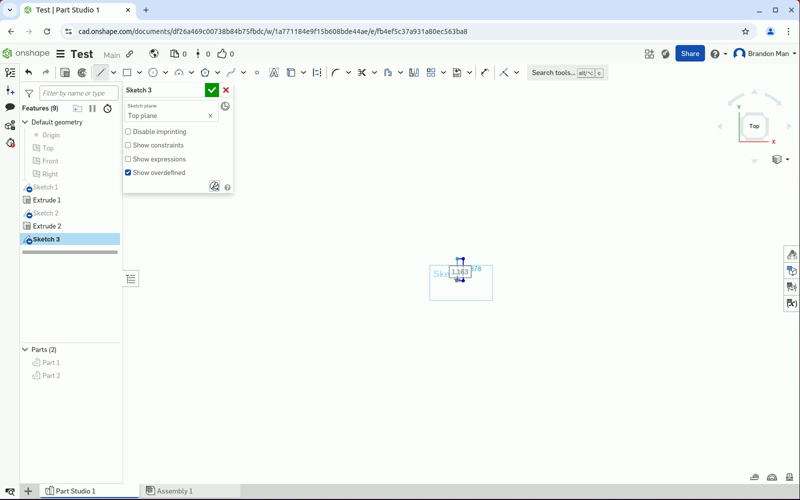
scroll(6)
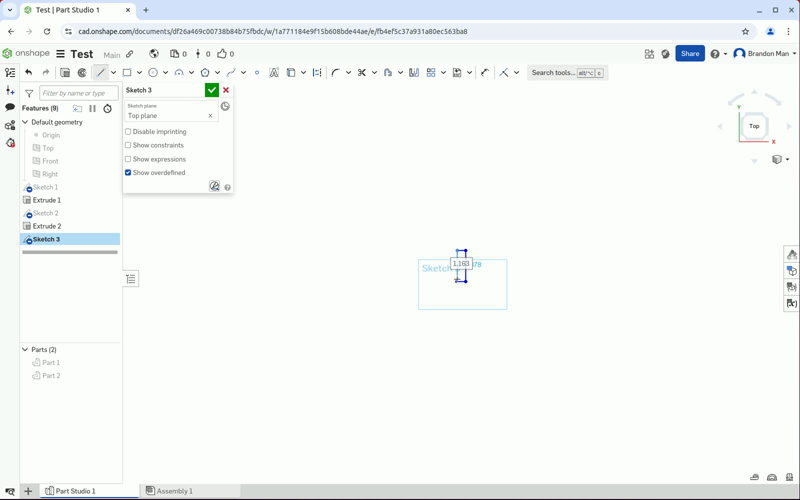
scroll(6)
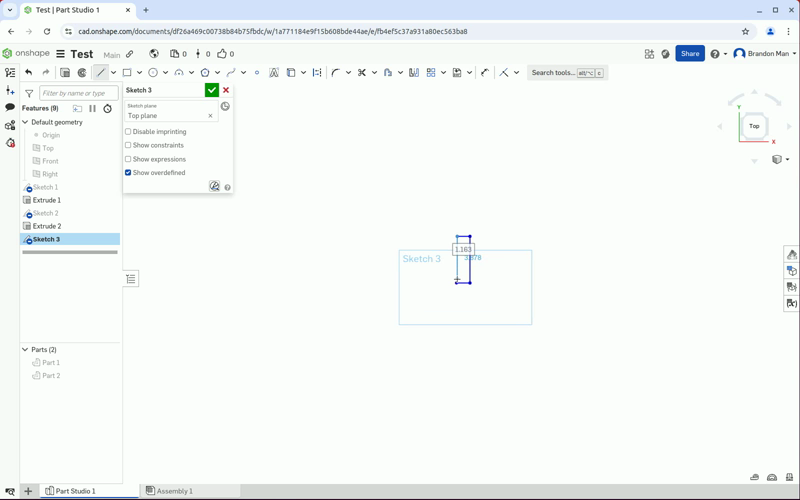
scroll(6)
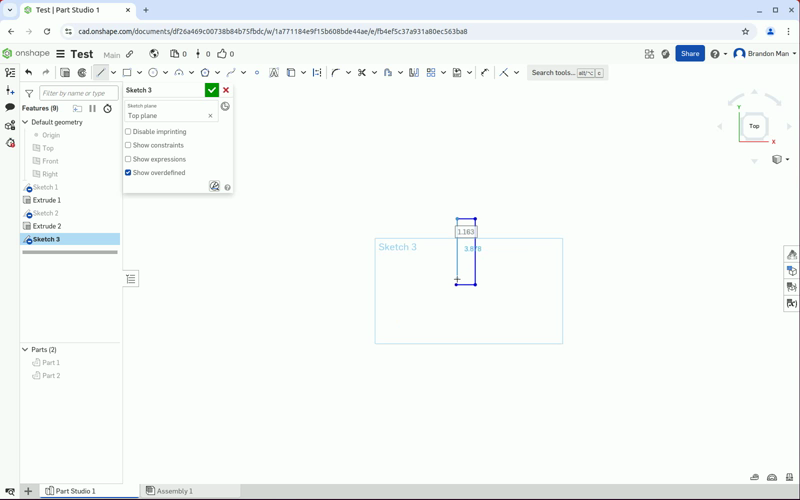
scroll(6)
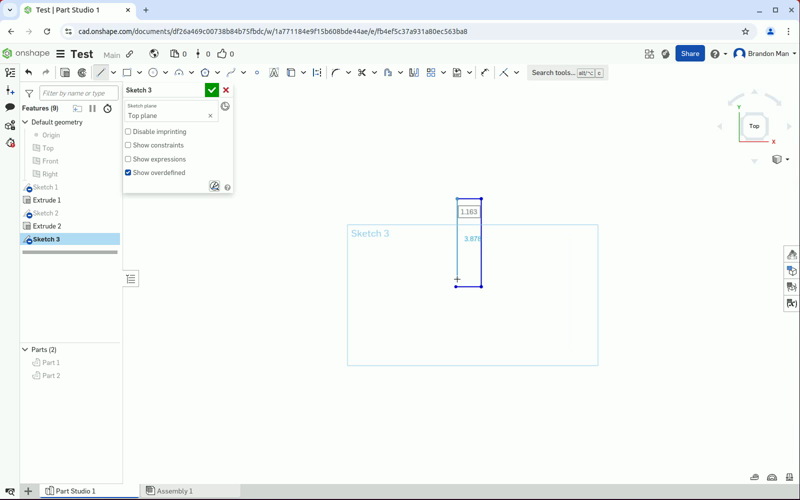
scroll(6)
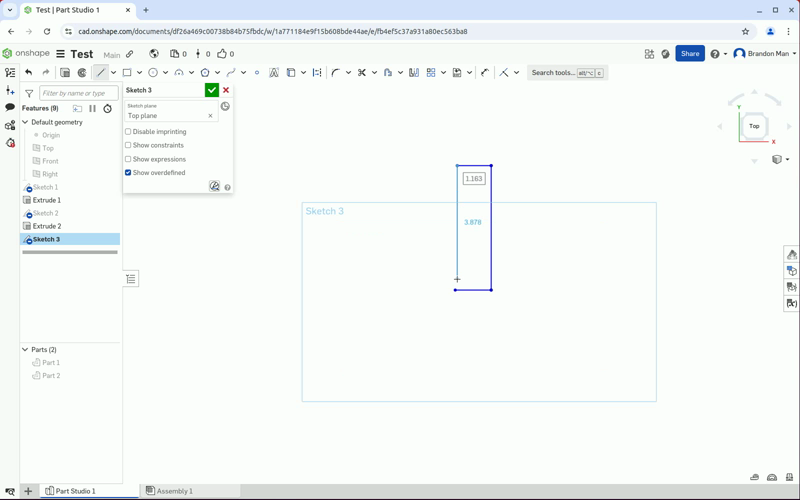
scroll(6)
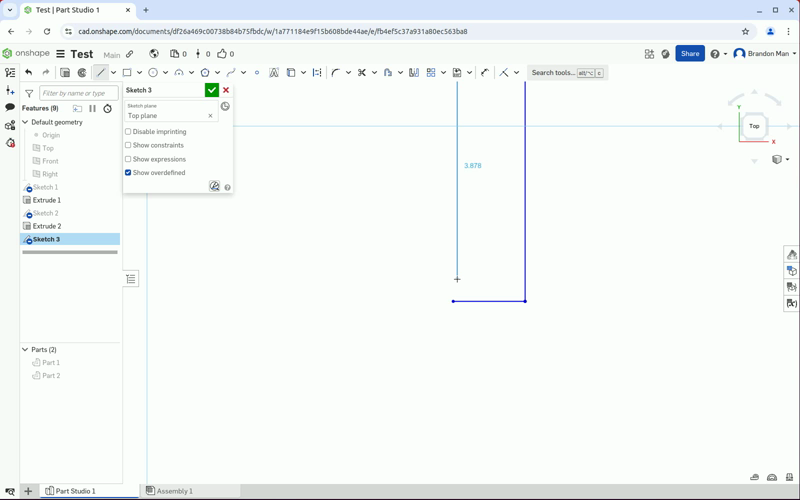
click(457, 278)
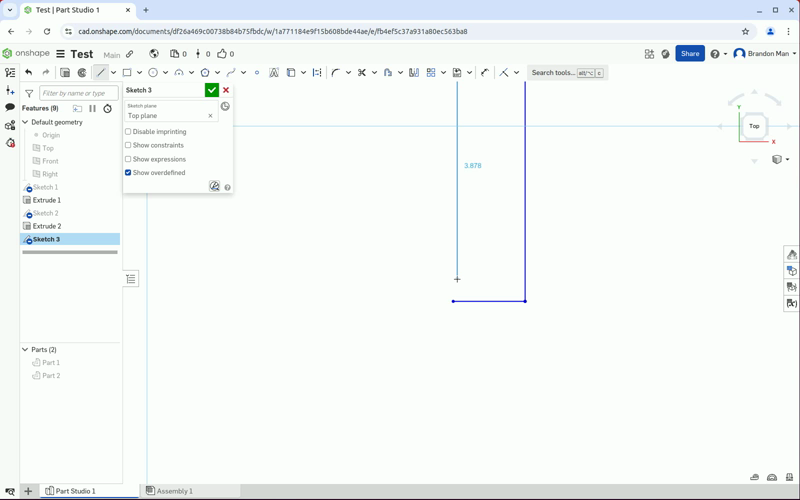
scroll(-6)
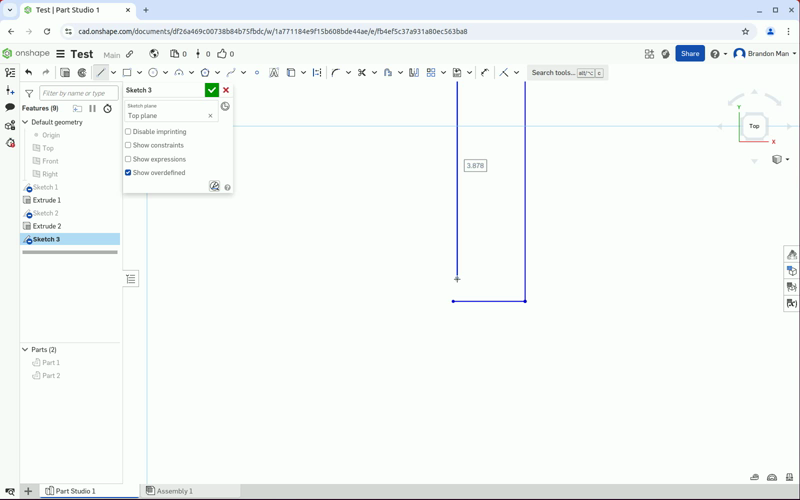
scroll(-6)
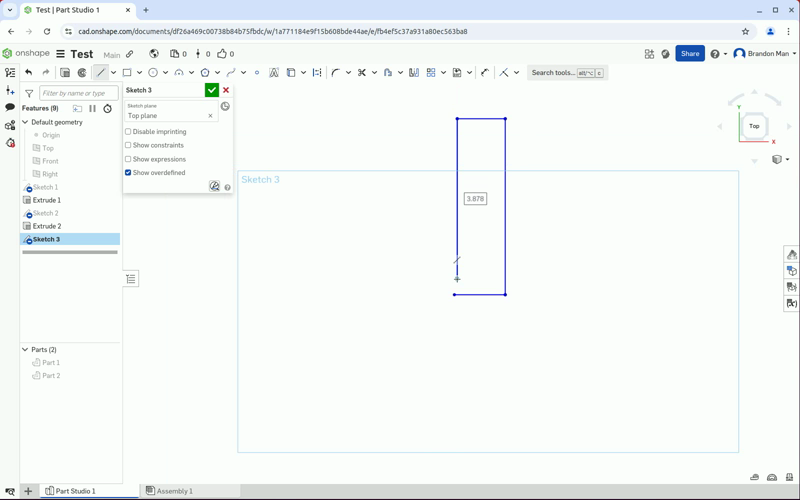
scroll(-6)
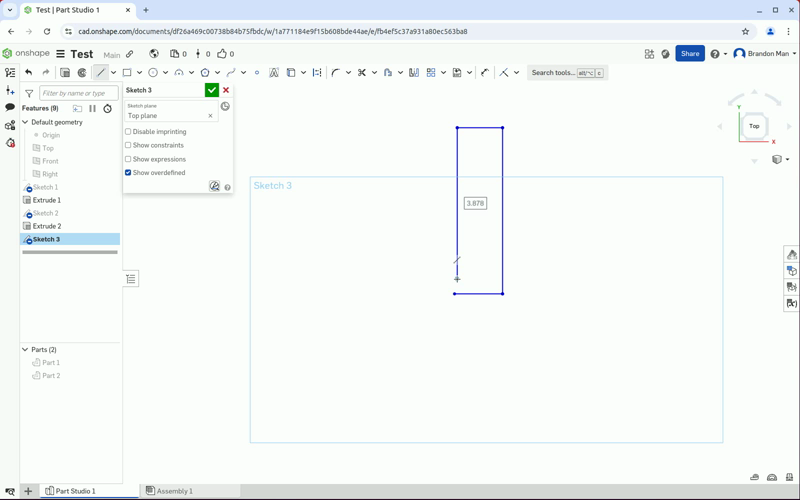
scroll(-6)
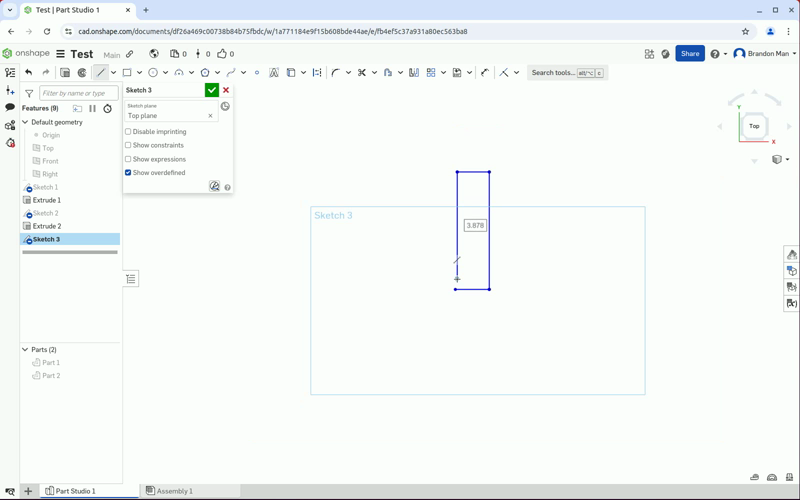
scroll(-6)
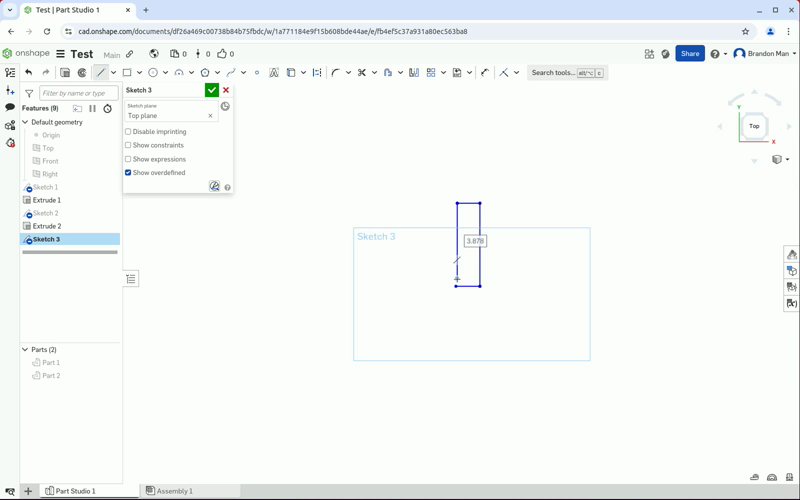
scroll(-6)
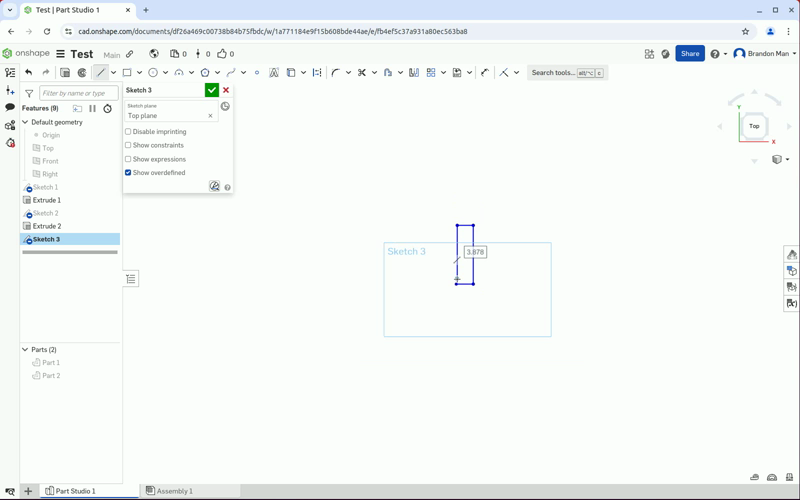
scroll(-6)
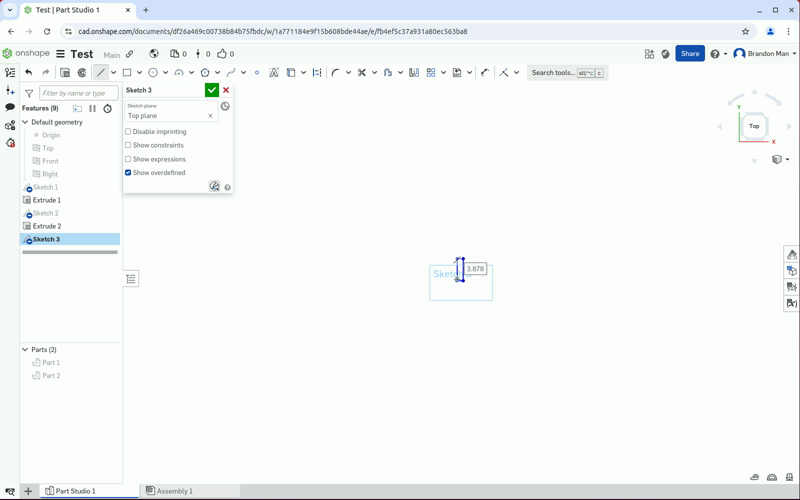
key_up(shift)
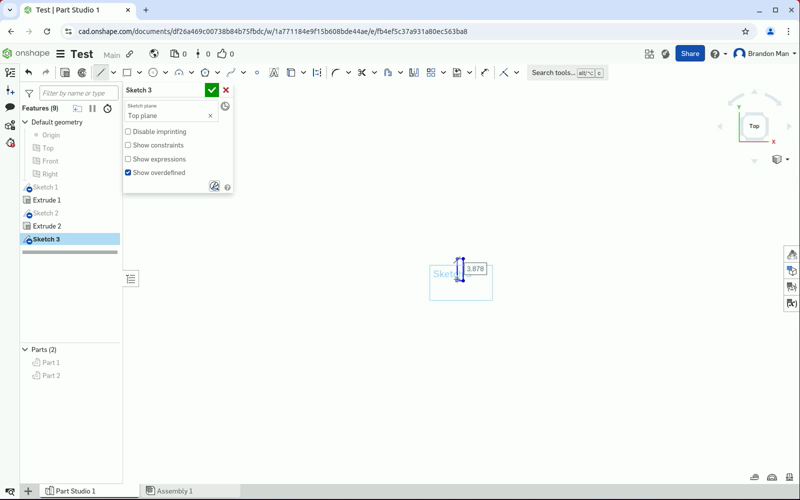
mouse_move(487, 278)
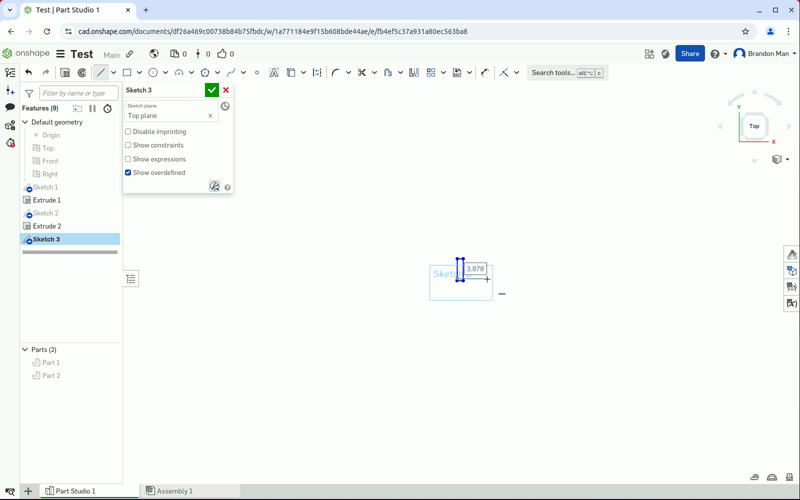
key_down(shift)
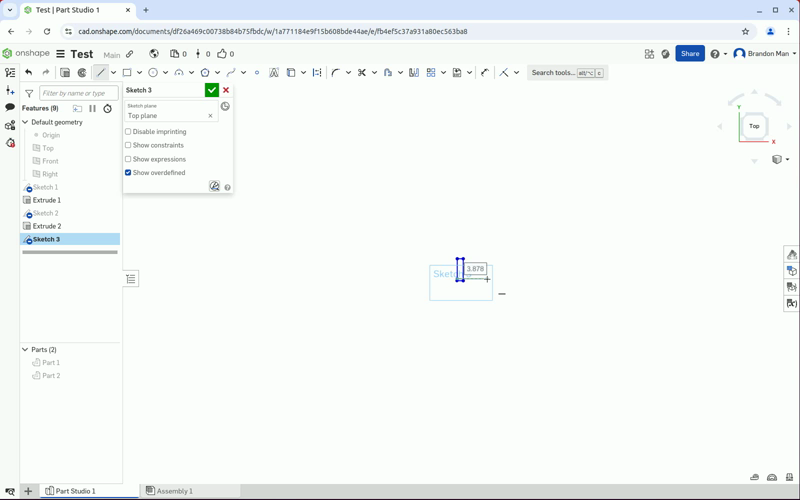
mouse_move(457, 280)
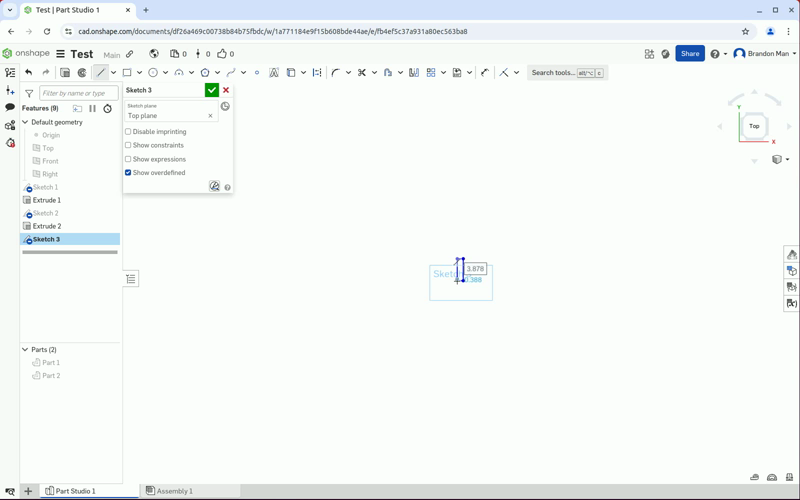
scroll(6)
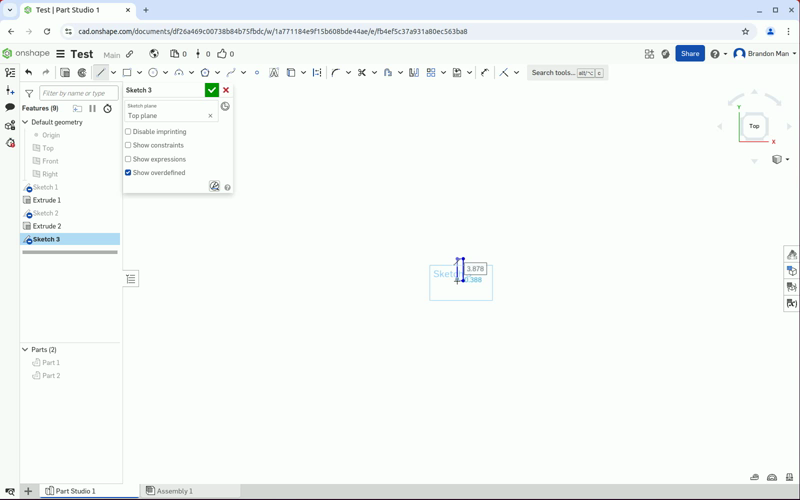
scroll(6)
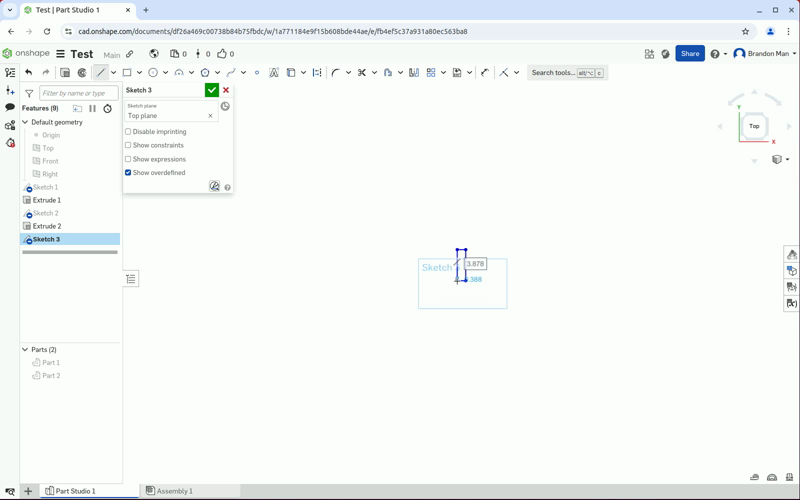
scroll(6)
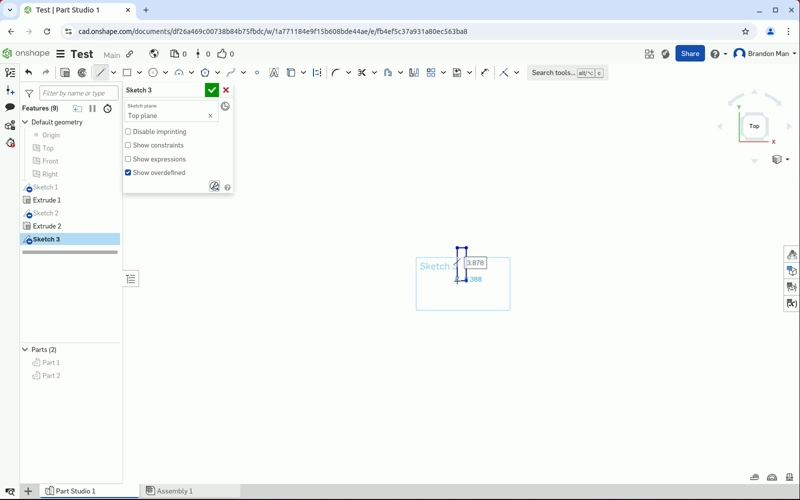
scroll(6)
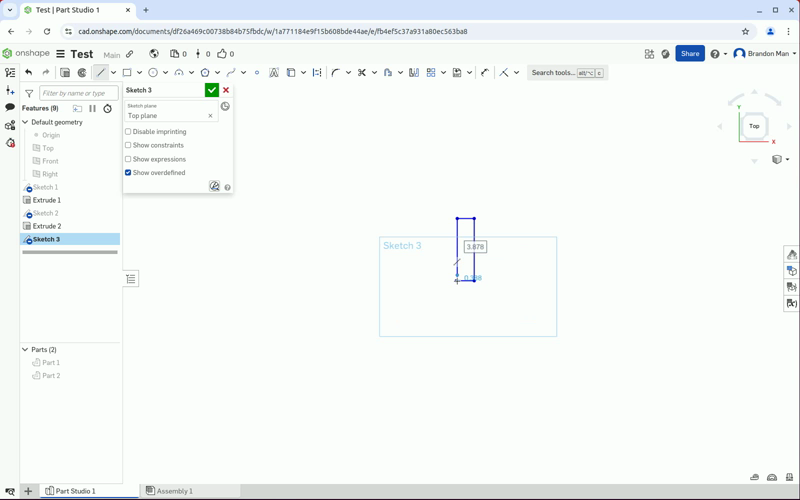
scroll(6)
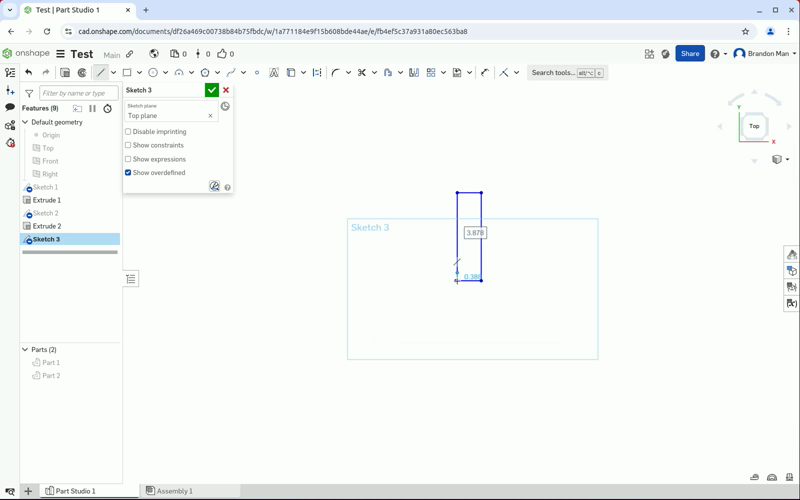
scroll(6)
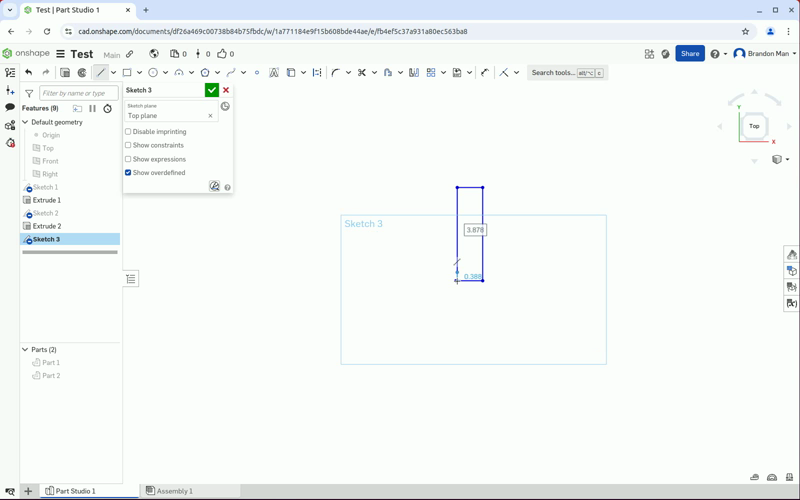
scroll(6)
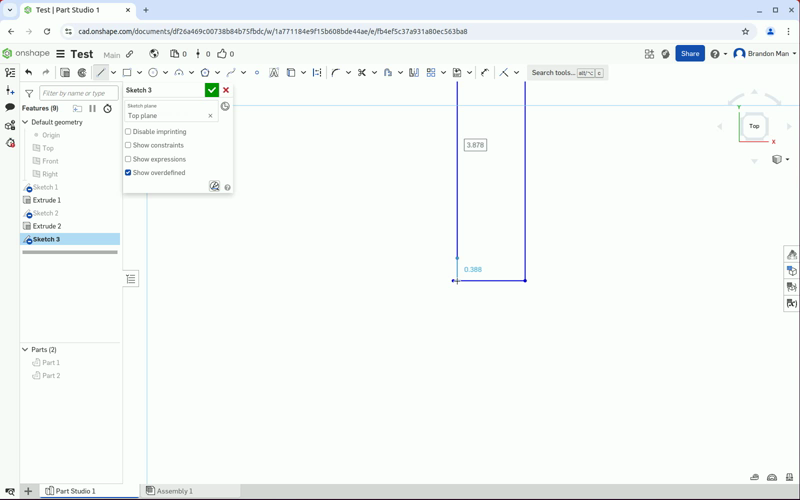
key_up(shift)
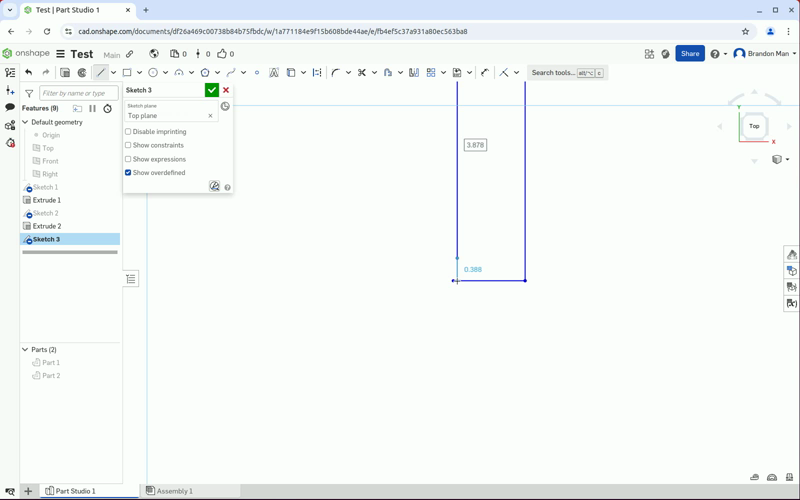
click(457, 280)
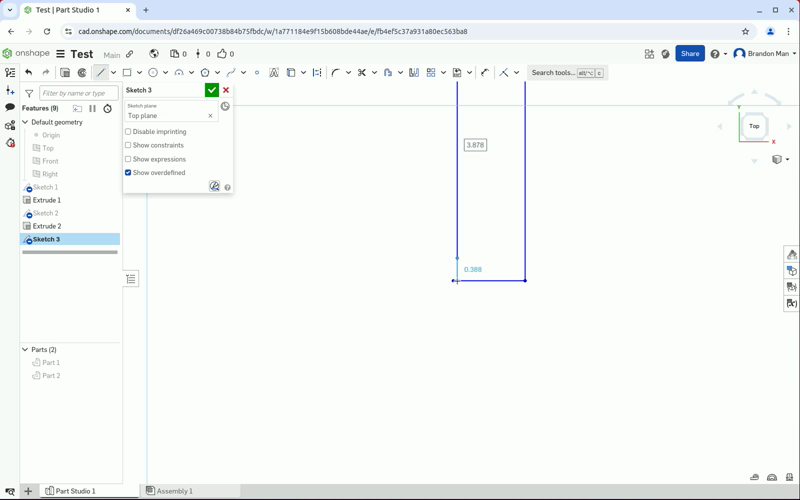
scroll(-6)
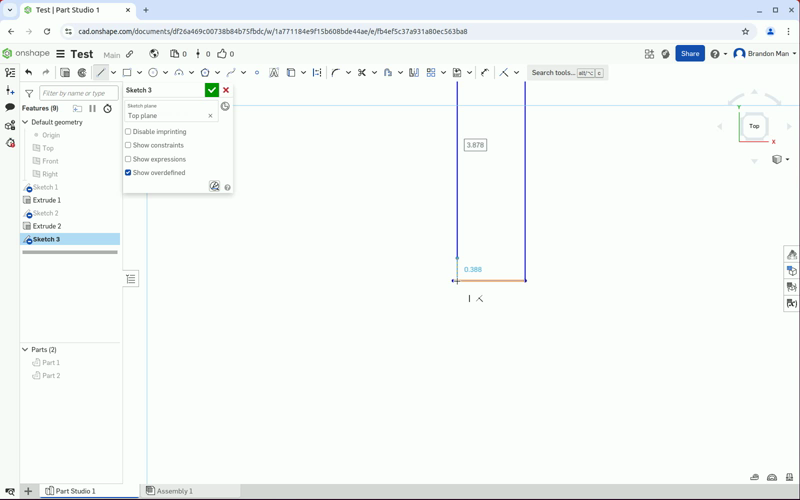
scroll(-6)
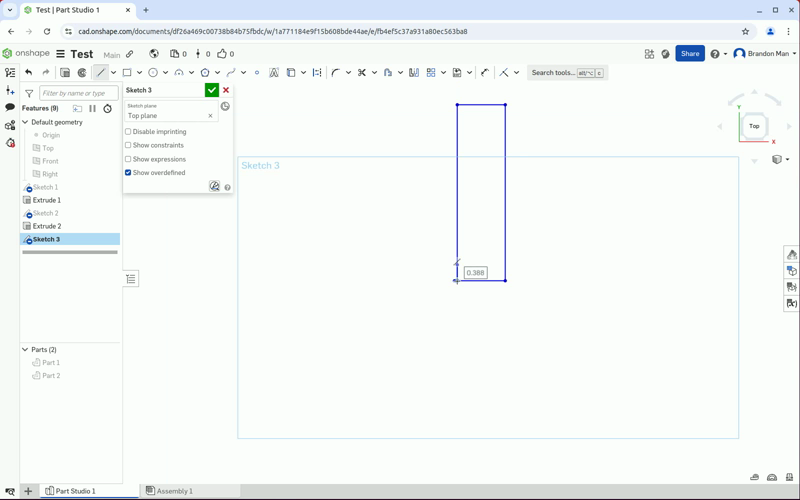
scroll(-6)
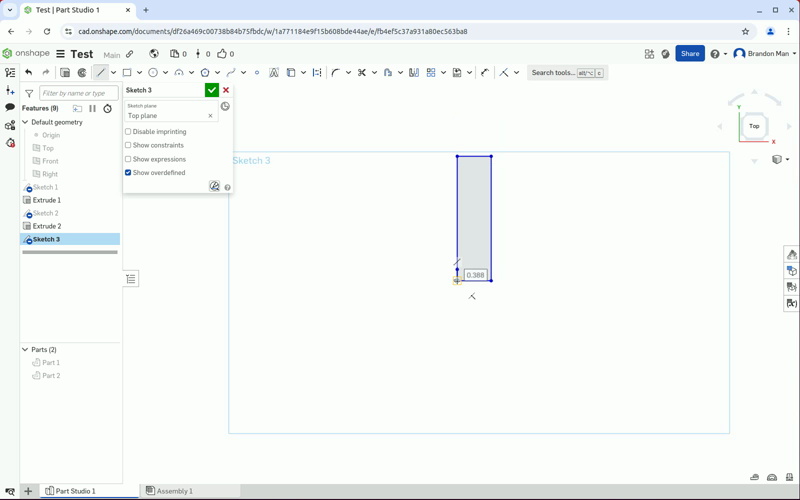
scroll(-6)
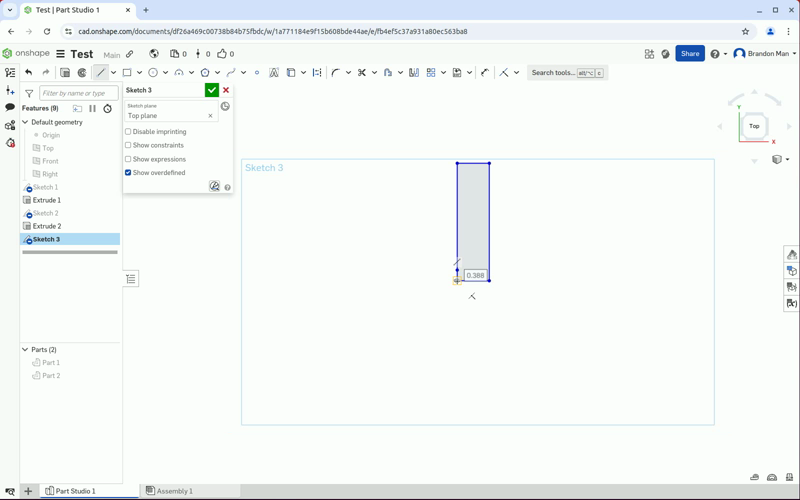
scroll(-6)
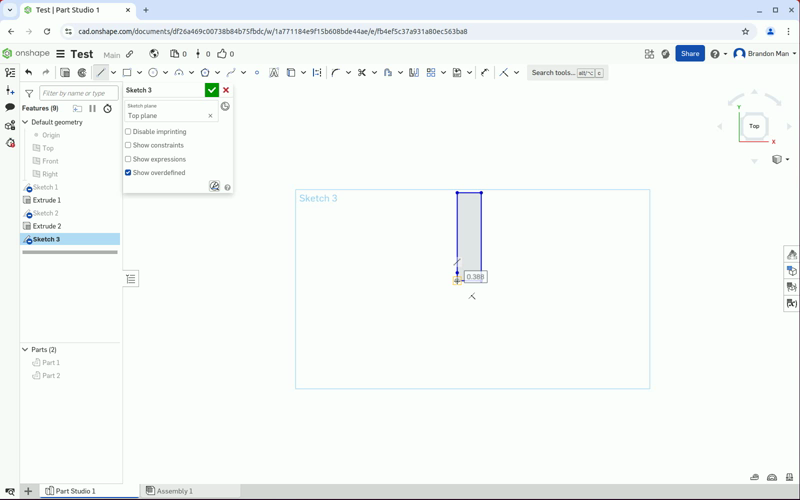
scroll(-6)
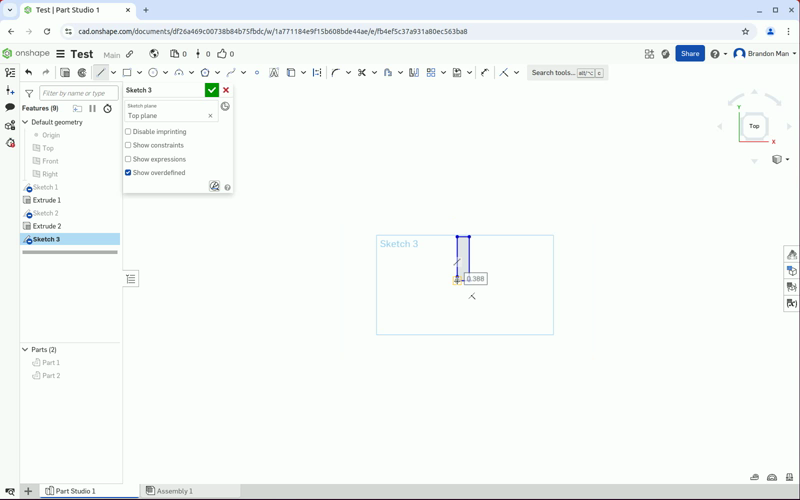
scroll(-6)
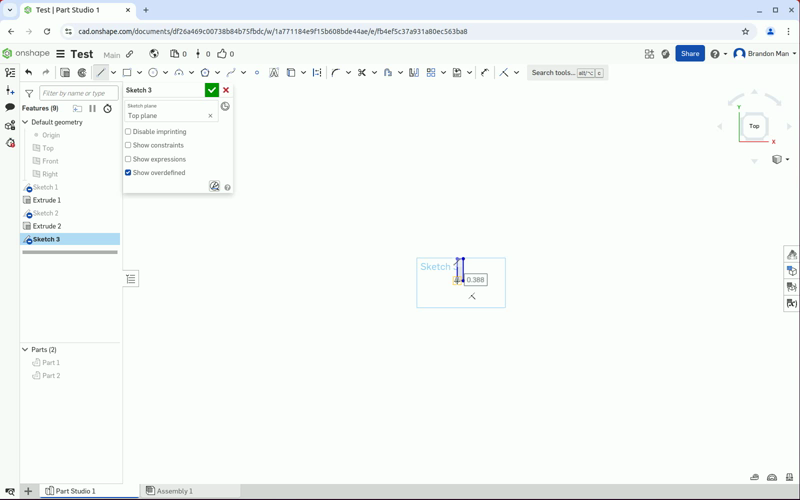
key(esc)
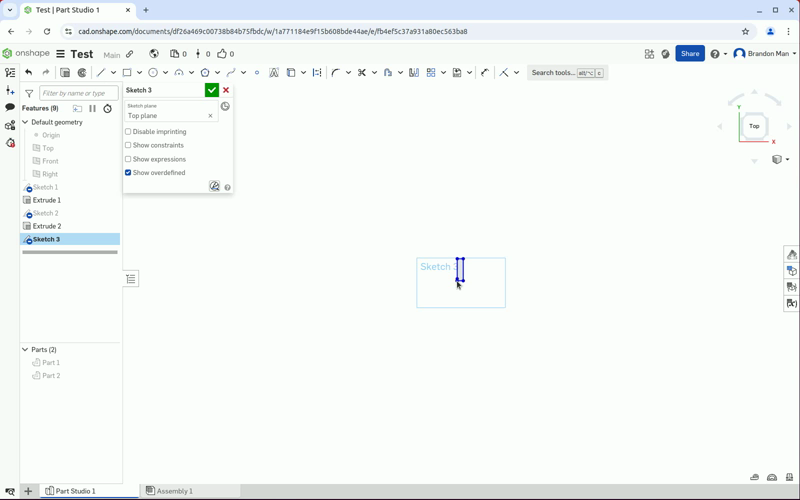
mouse_move(459, 267)
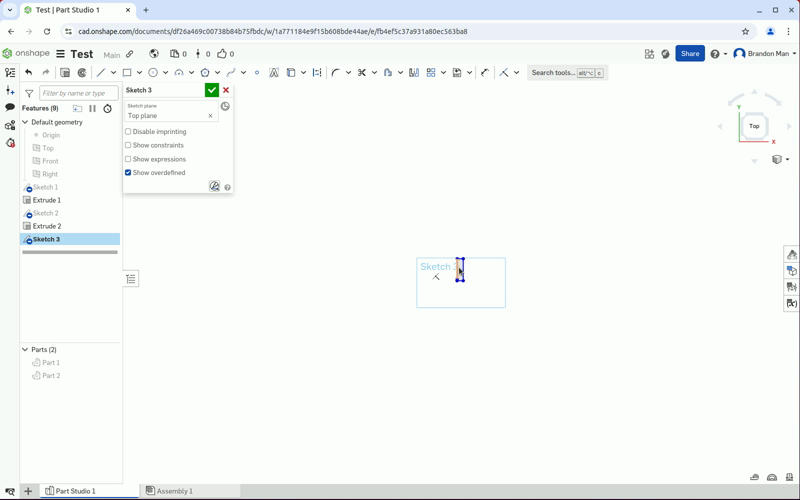
scroll(6)
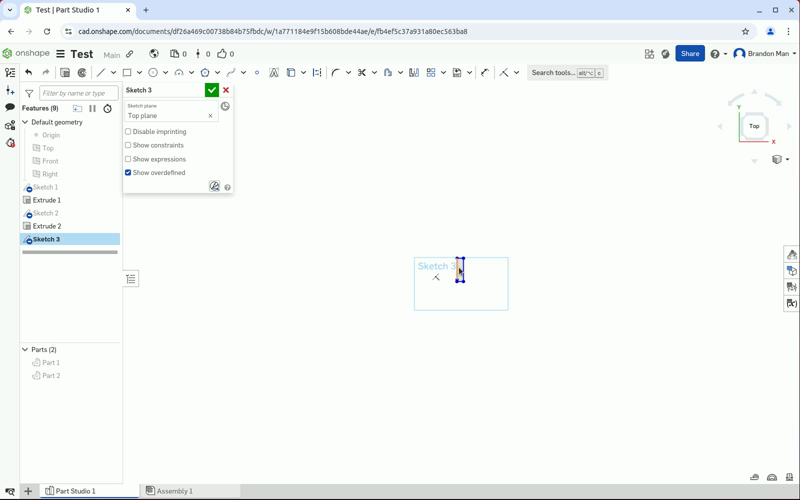
scroll(6)
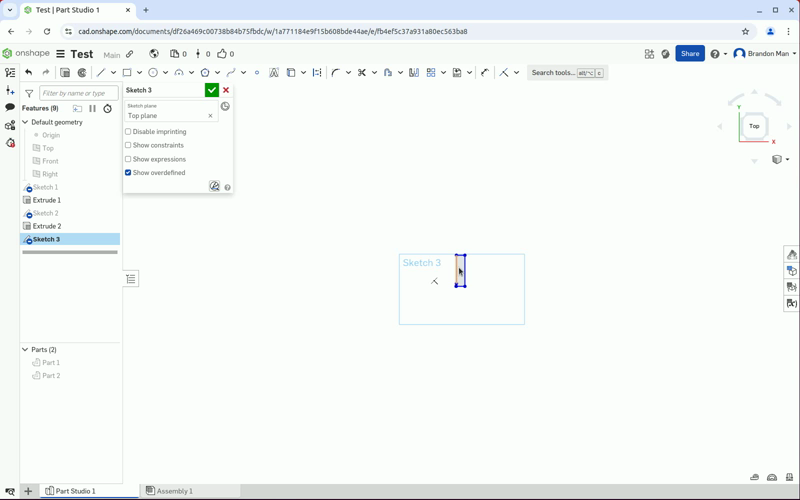
scroll(6)
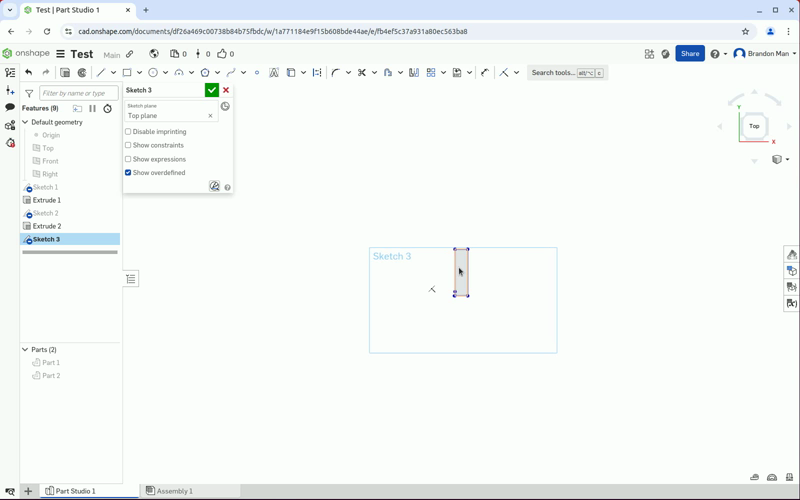
scroll(6)
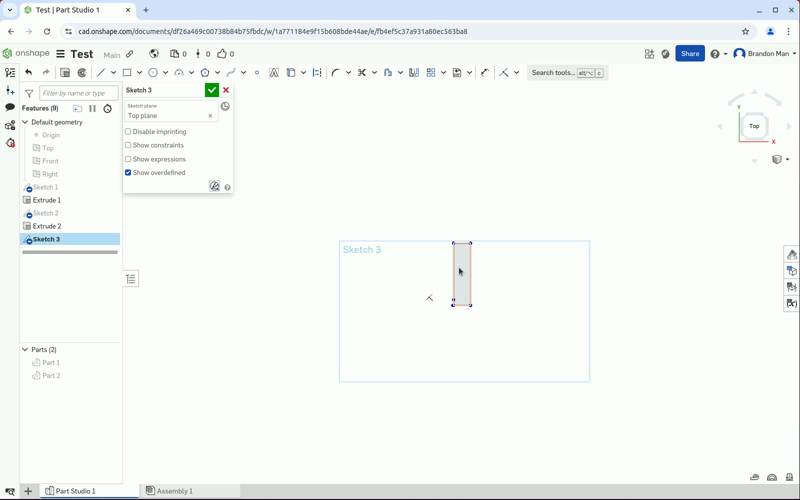
scroll(6)
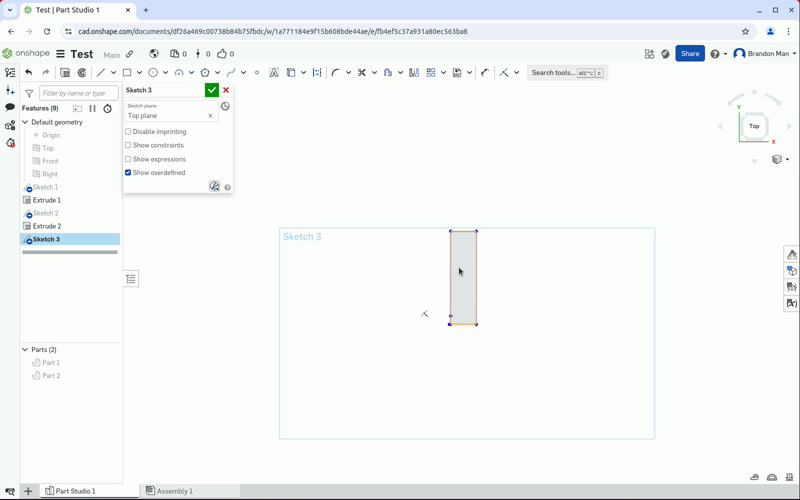
scroll(6)
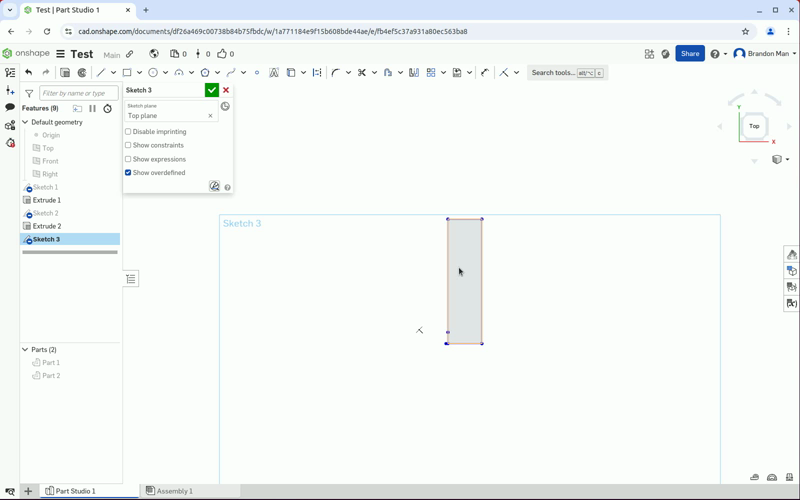
scroll(6)
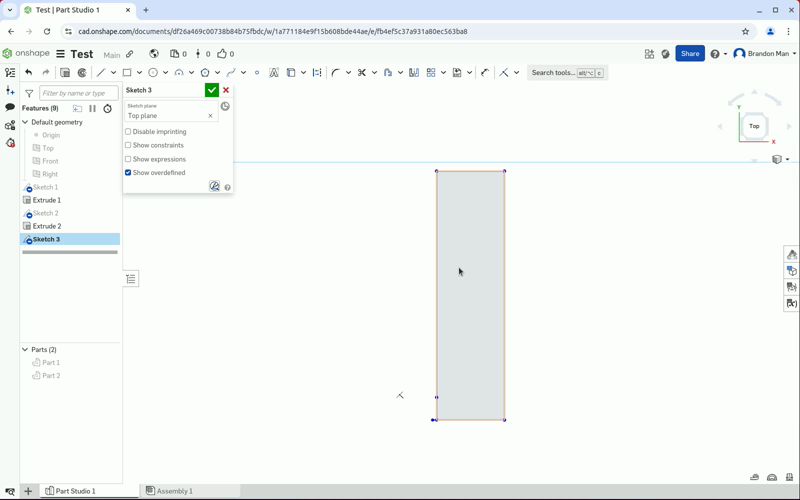
click(459, 267)
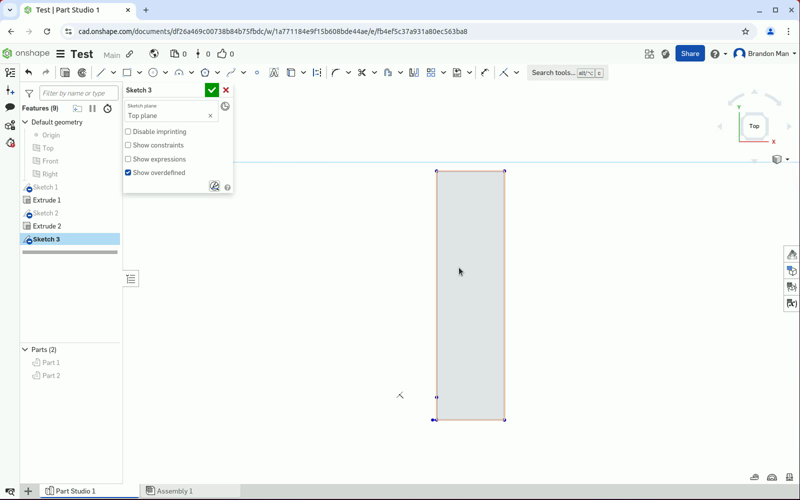
scroll(-6)
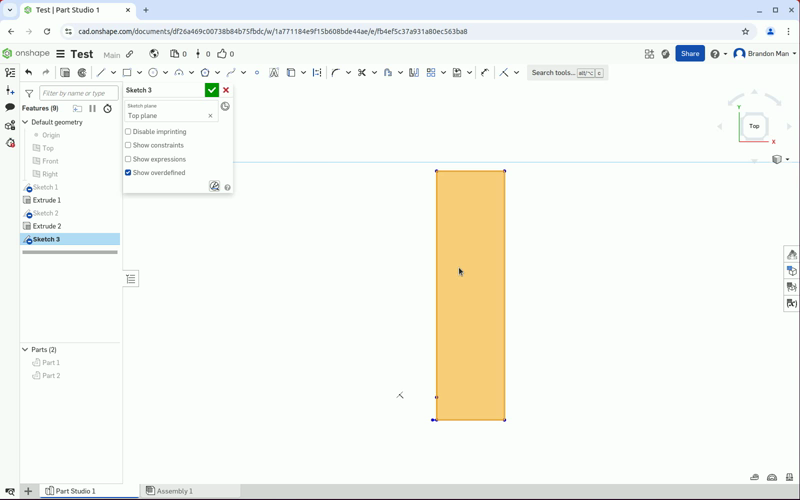
scroll(-6)
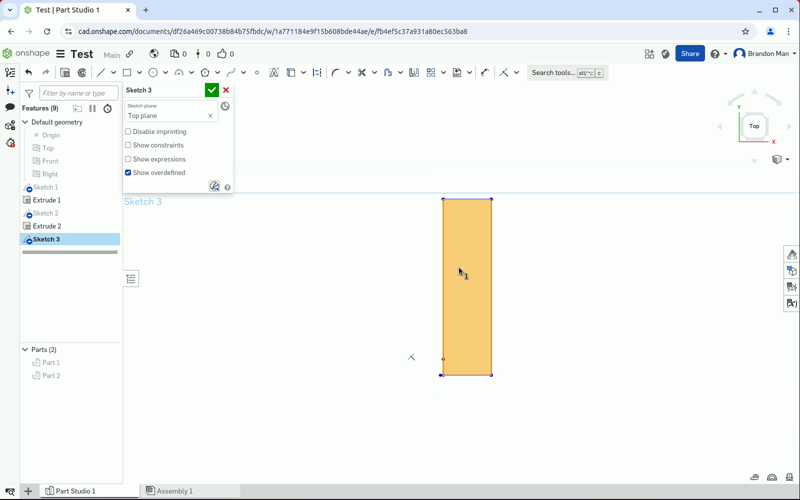
scroll(-6)
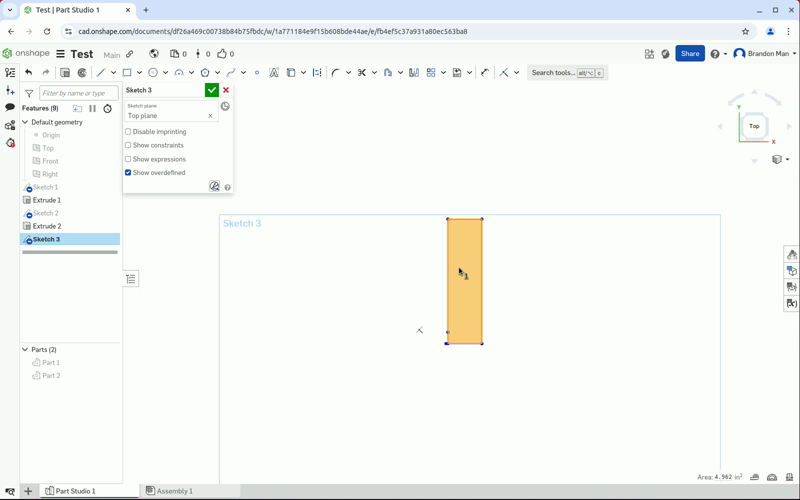
scroll(-6)
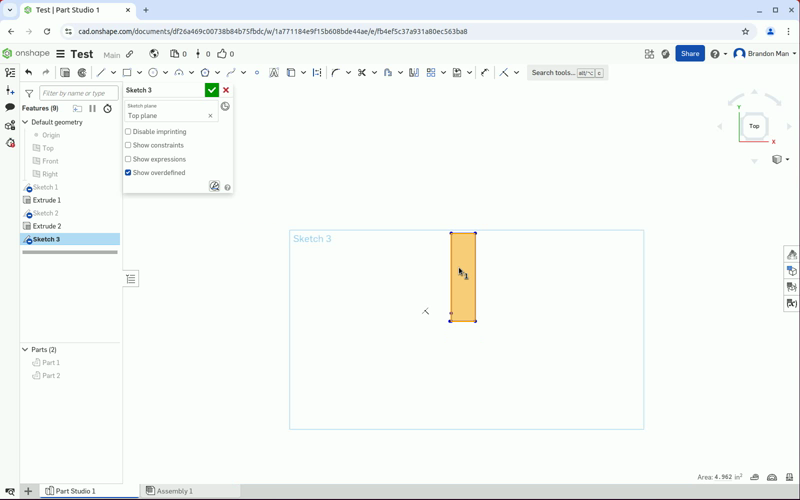
scroll(-6)
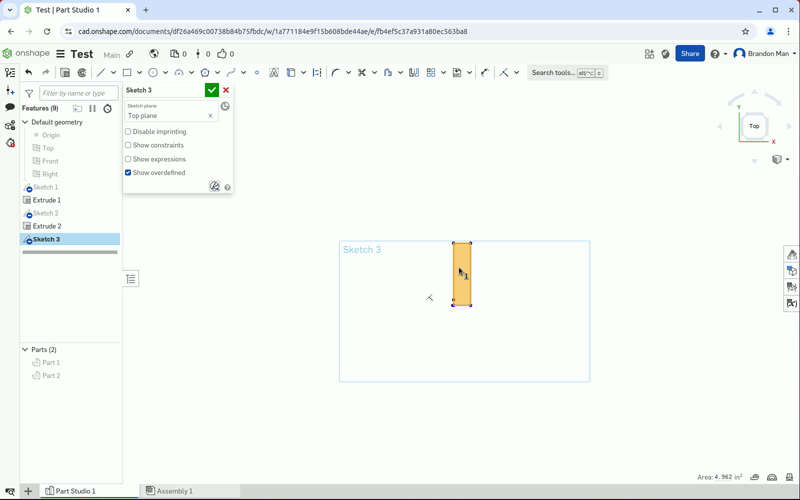
scroll(-6)
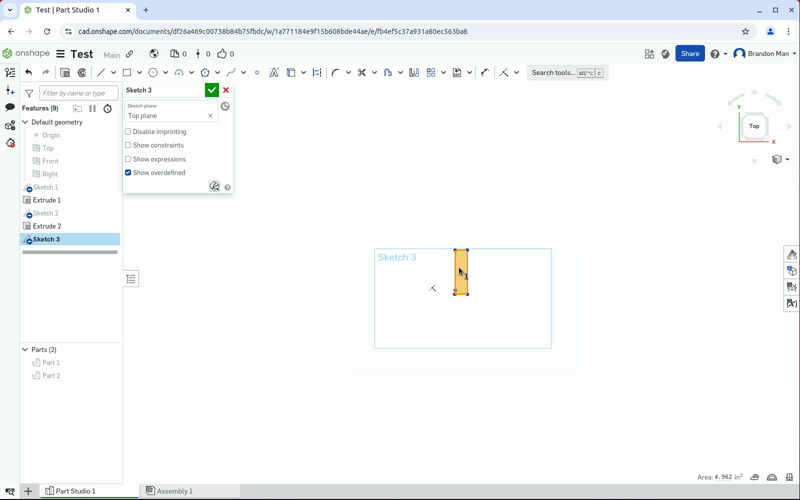
scroll(-6)
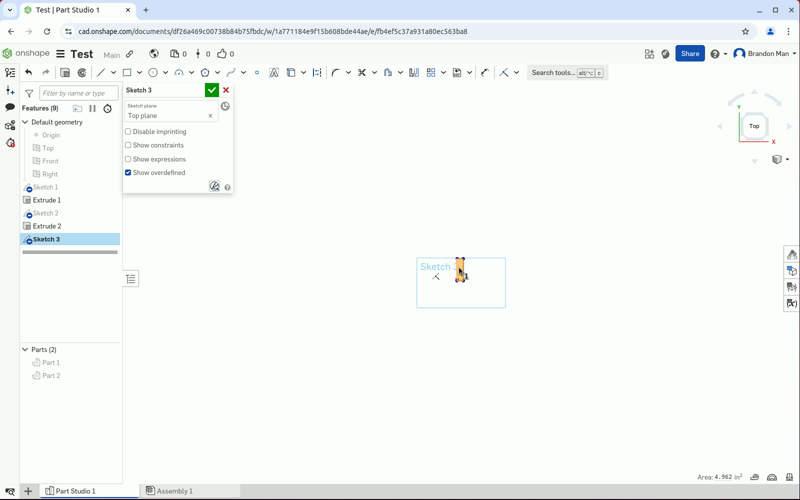
mouse_move(73, 352)
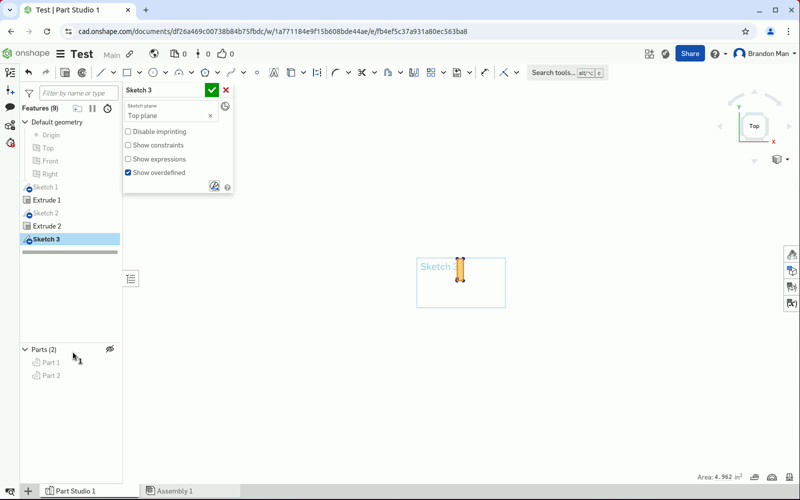
key(shift+y)
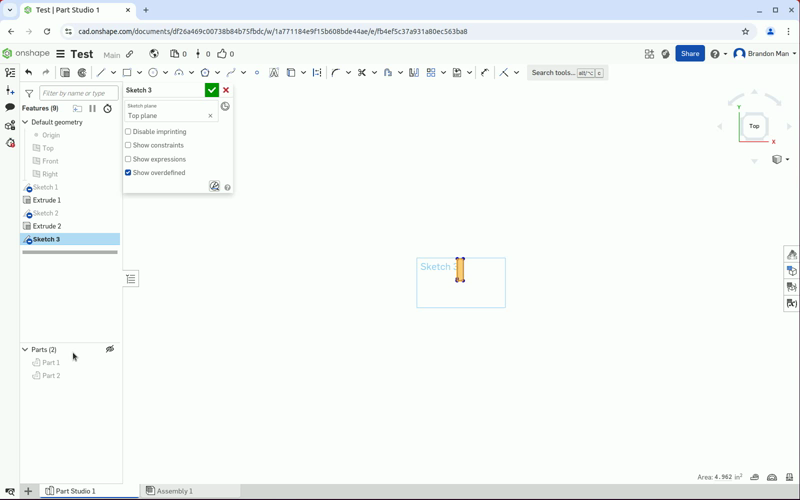
key(shift+e)
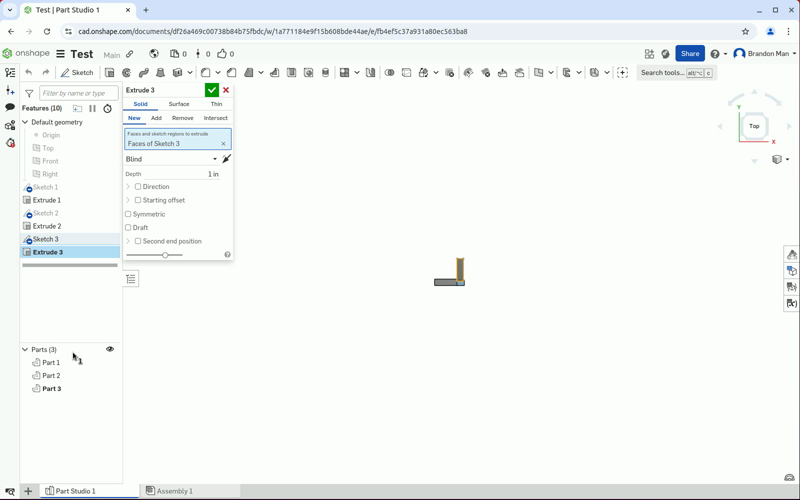
mouse_move(143, 106)
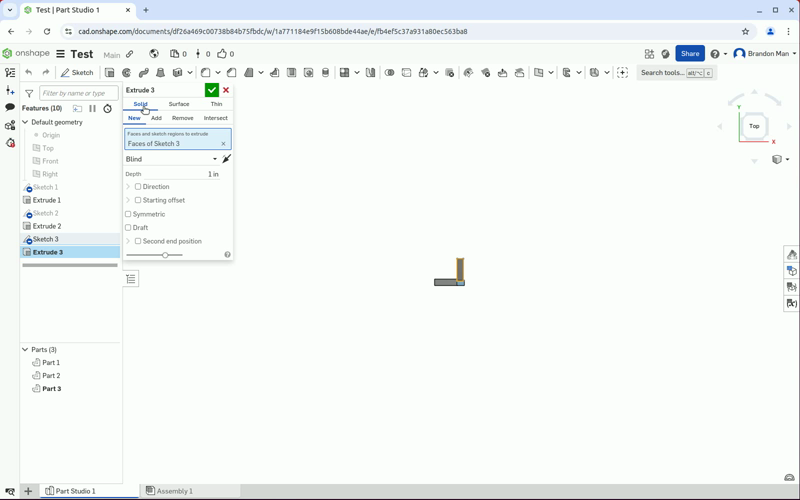
click(143, 106)
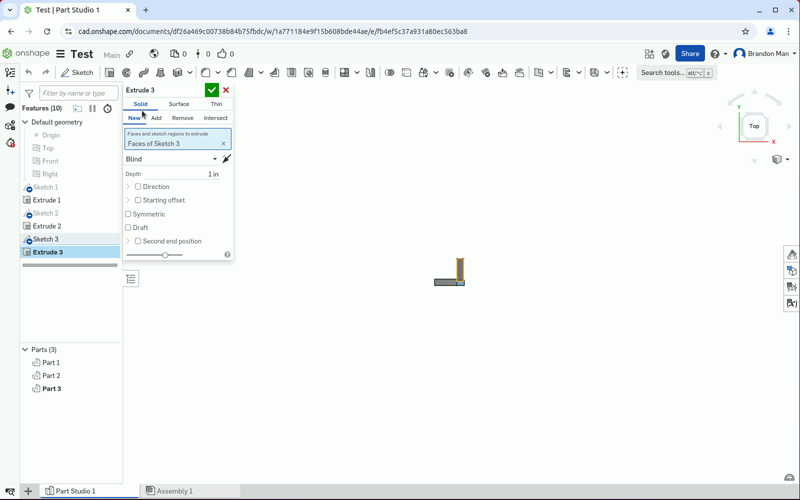
mouse_move(137, 120)
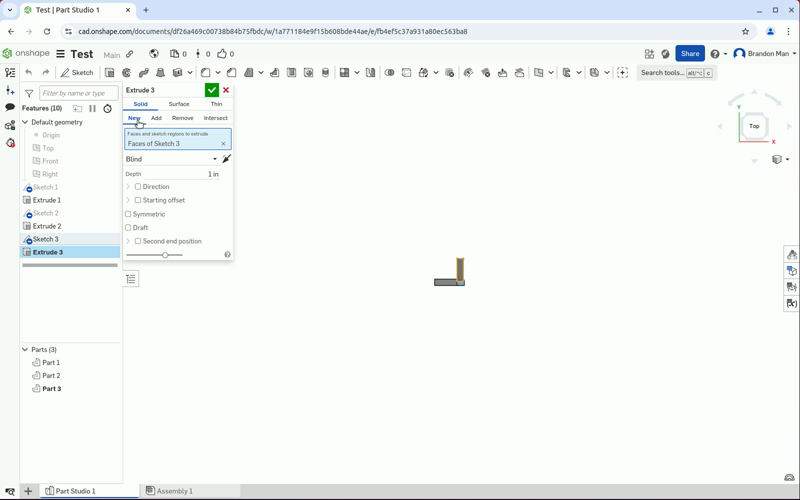
click(137, 120)
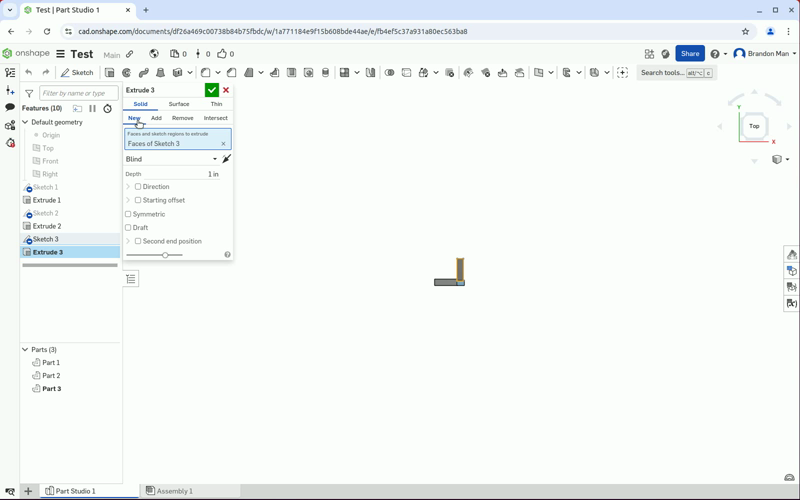
key(tab, 4)
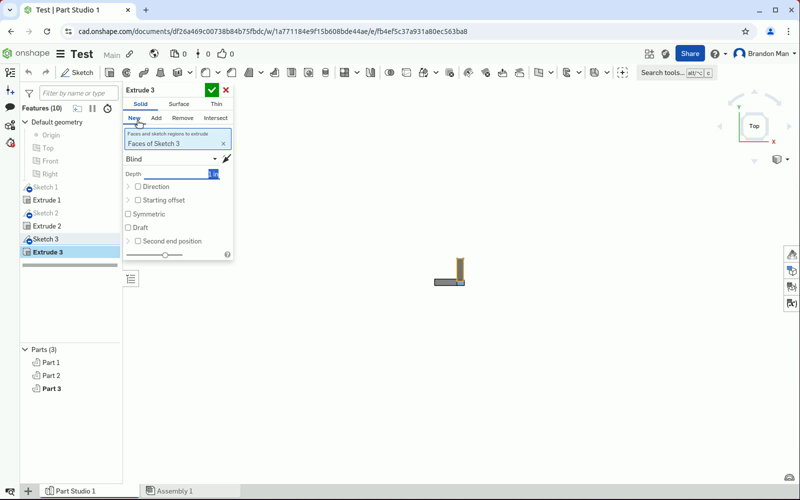
text(0.963)
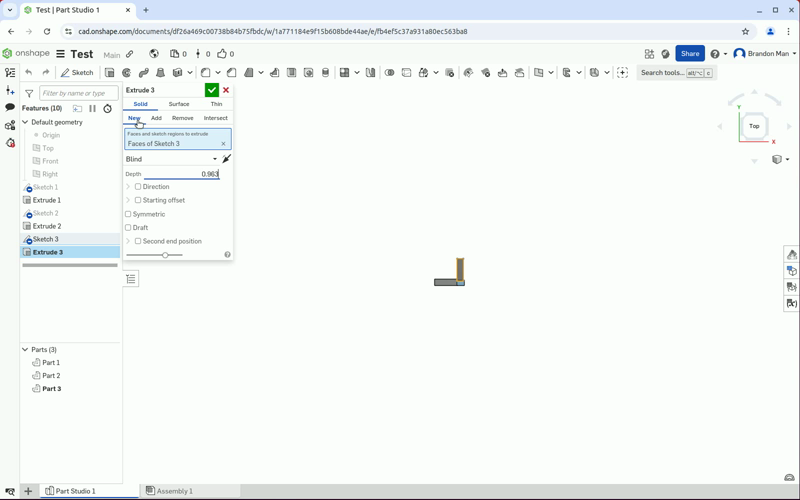
key(enter)
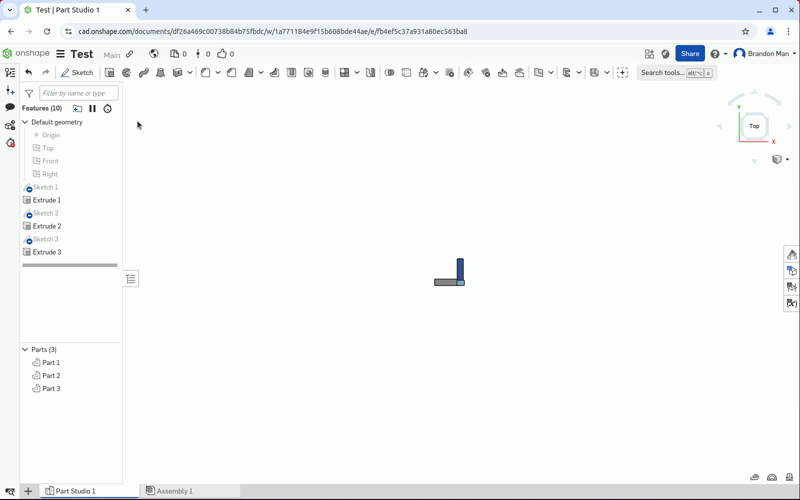
key(shift+h)
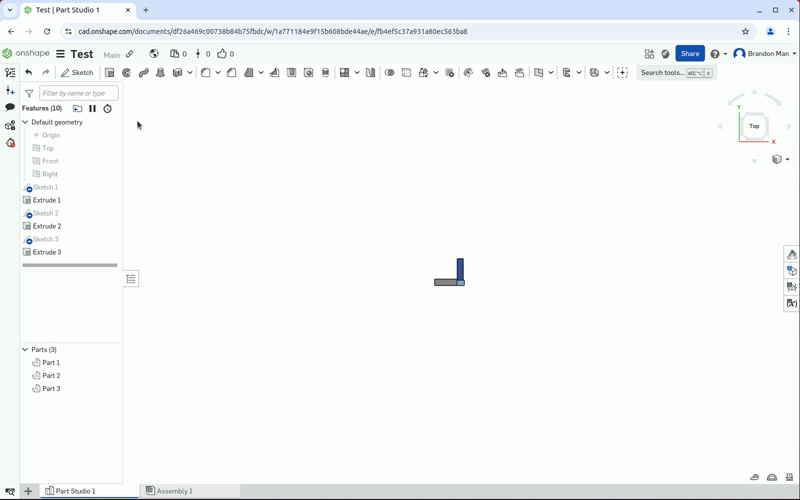
key(shift+h)
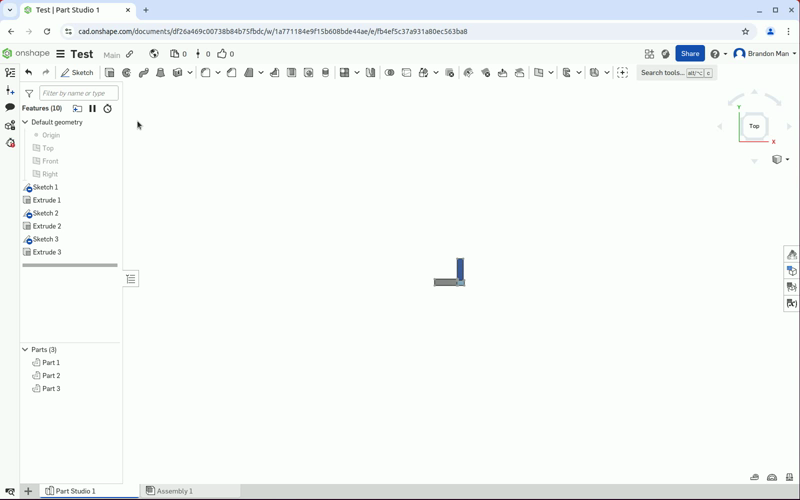
key(shift+7)
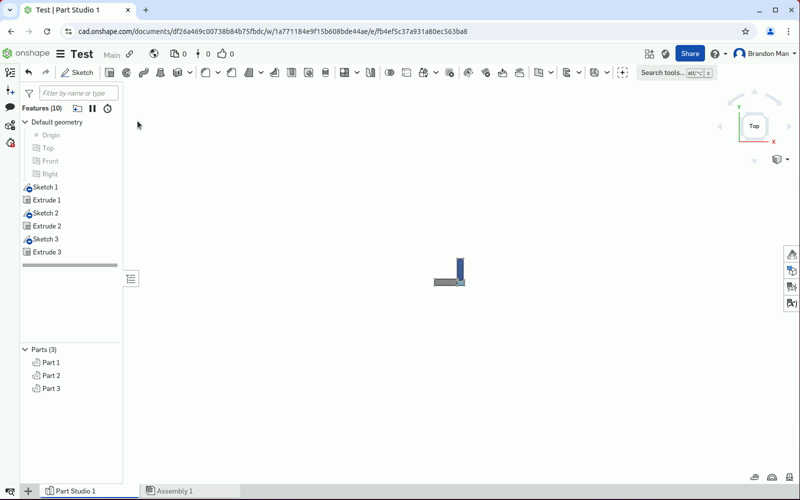
key(up, 3)
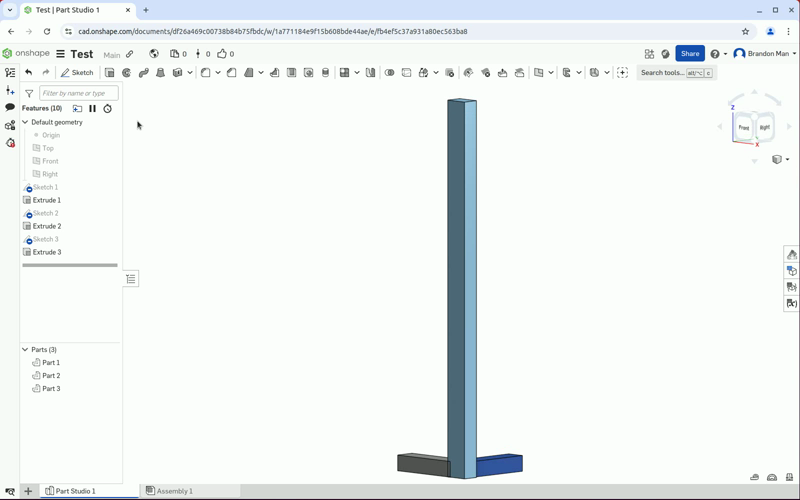
key(left, 3)
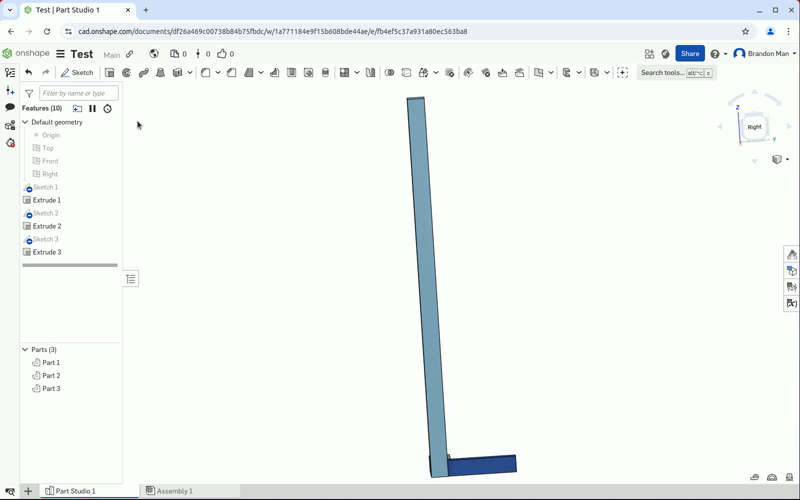
key(right, 3)
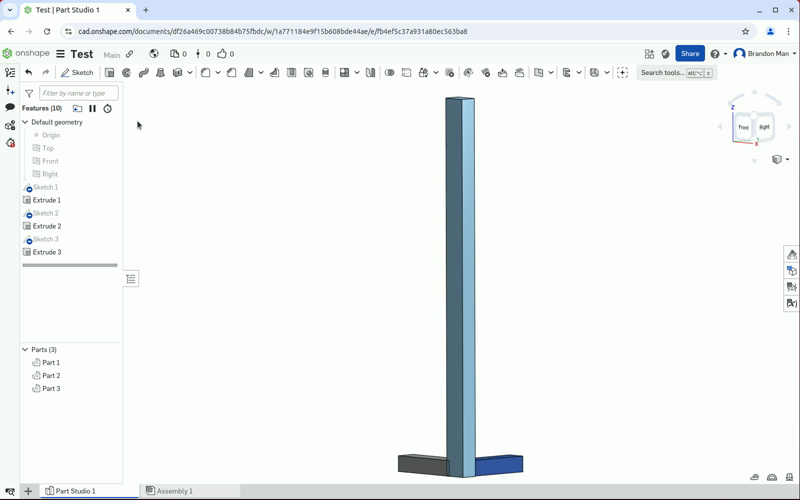
key(down, 3)
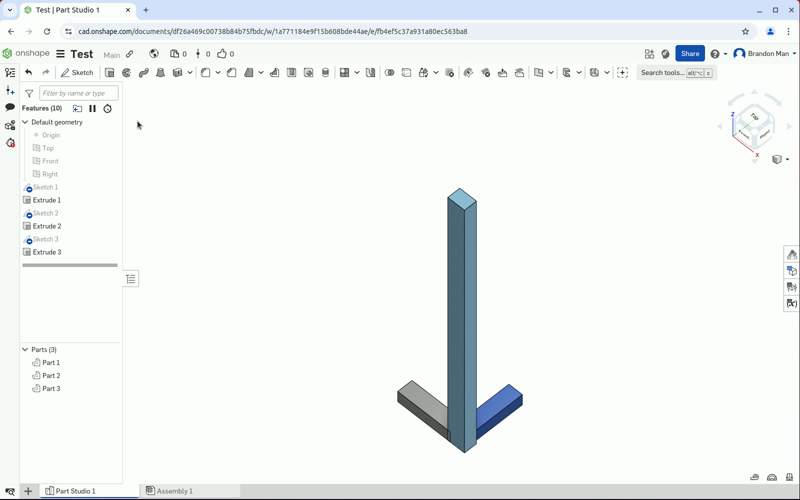
mouse_move(73, 189)
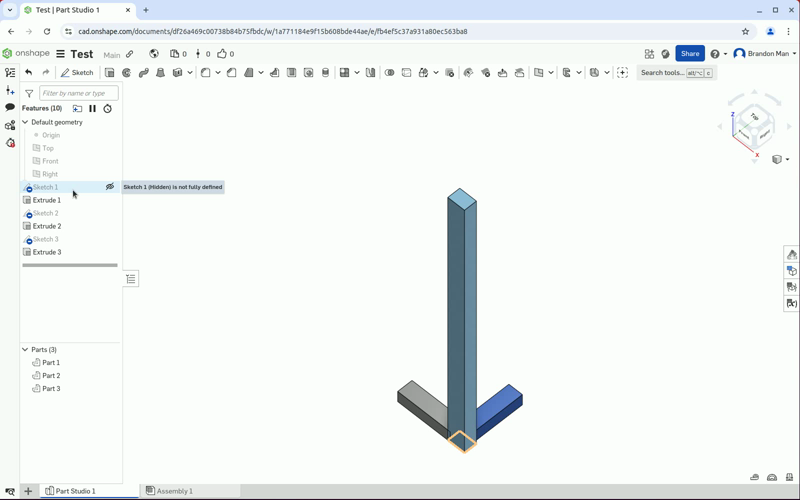
click(73, 189)